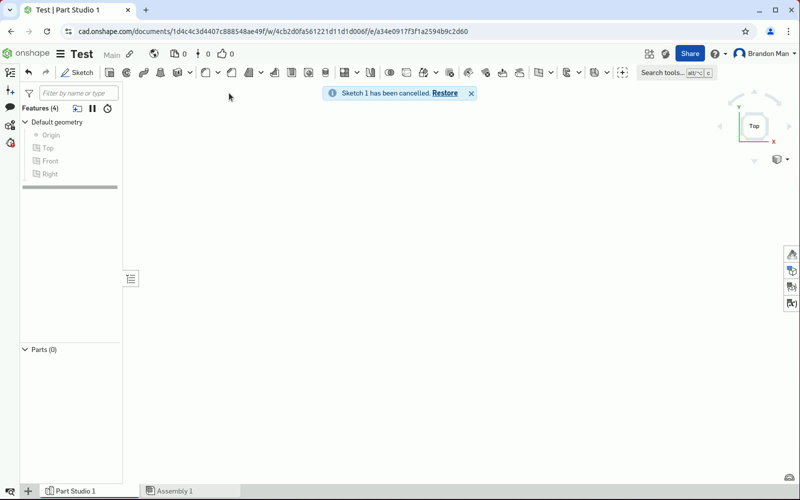
key(shift+h)
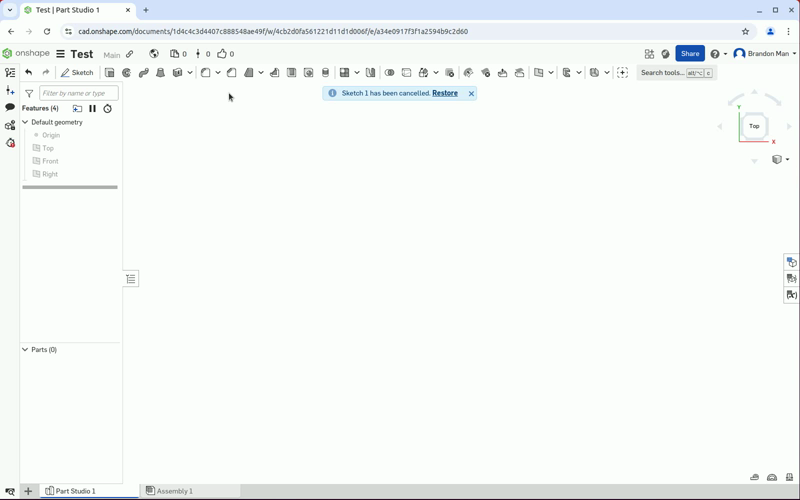
mouse_move(73, 352)
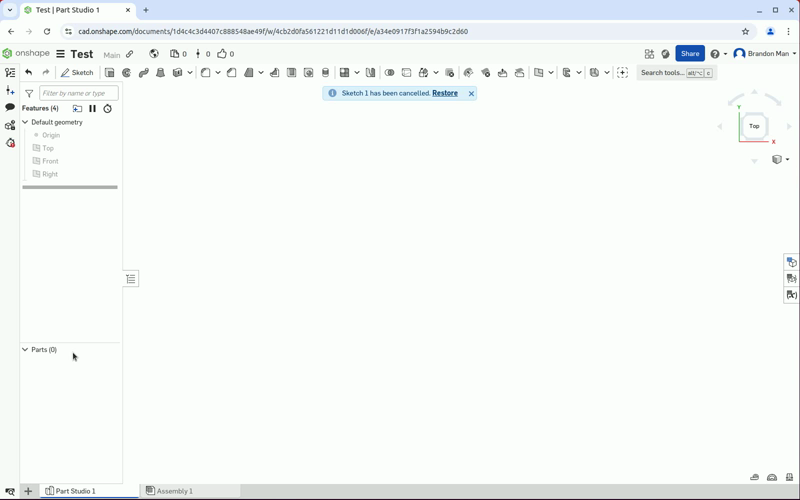
key(y)
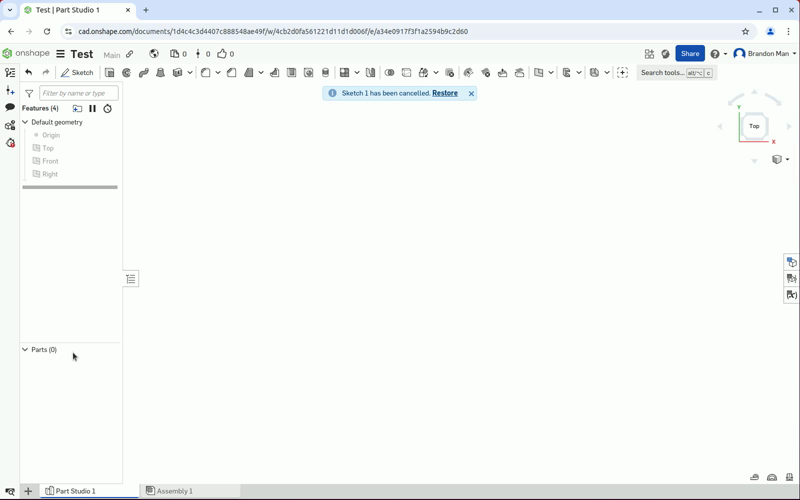
key(shift+p)
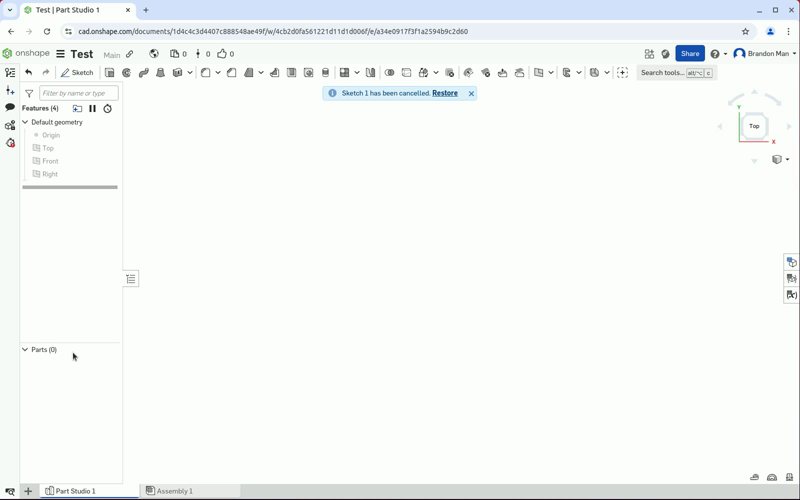
key(space)
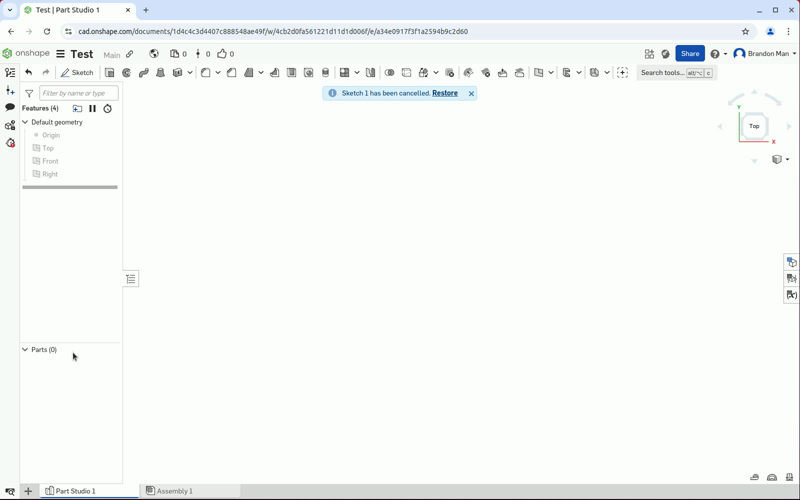
key_down(shift)
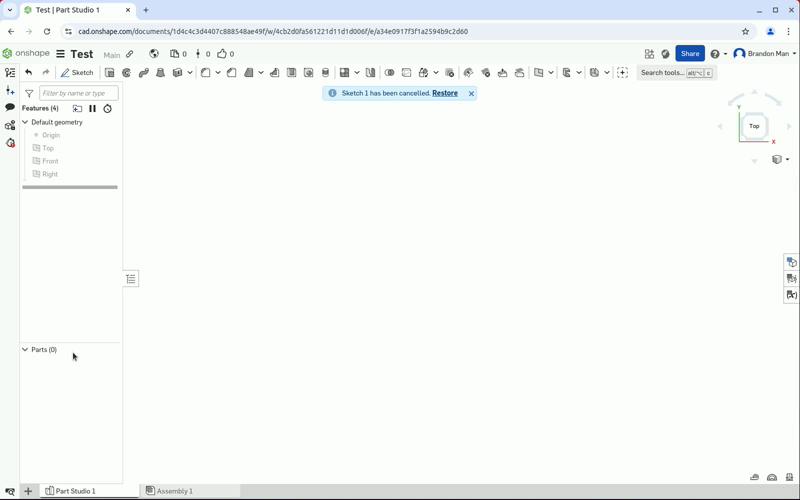
key(up)
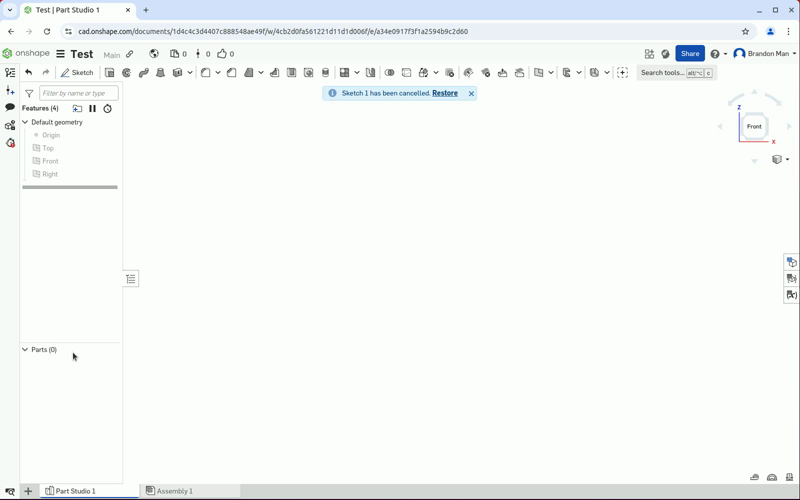
key_up(shift)
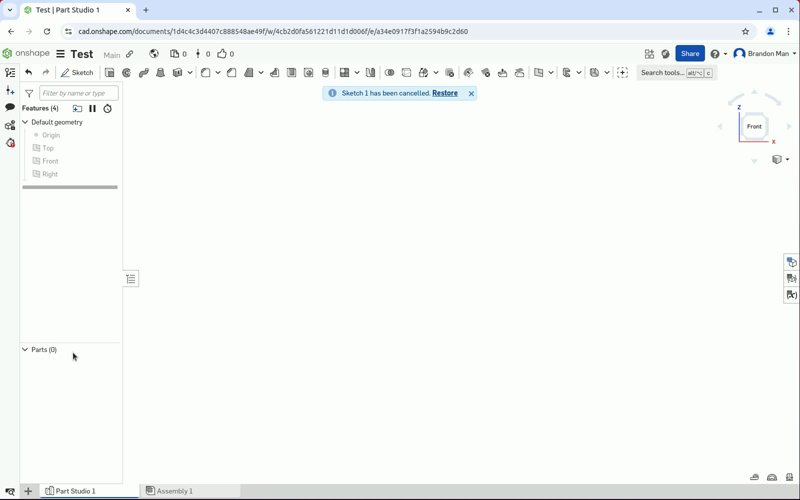
mouse_move(73, 352)
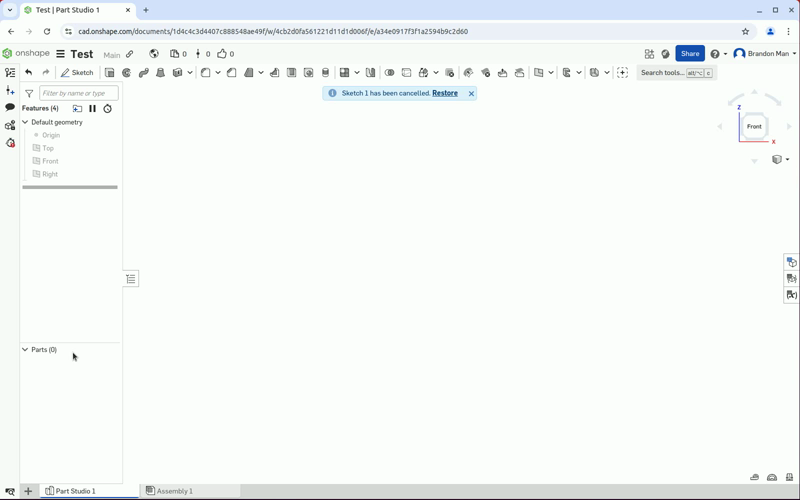
key(shift+y)
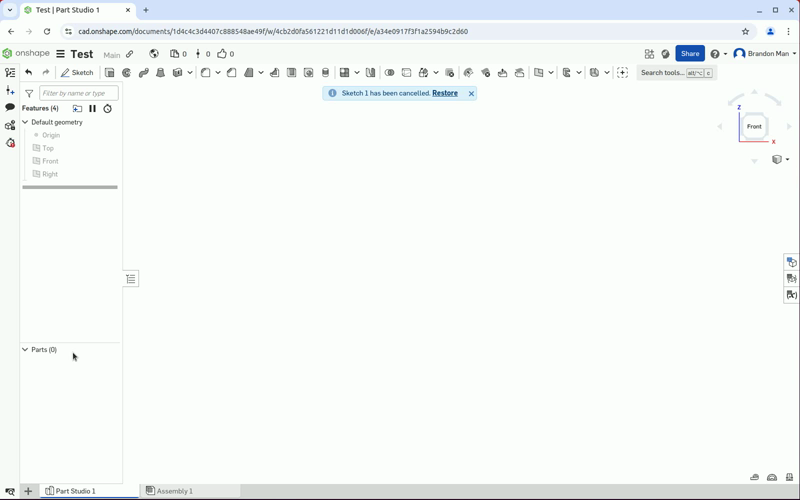
key(shift+s)
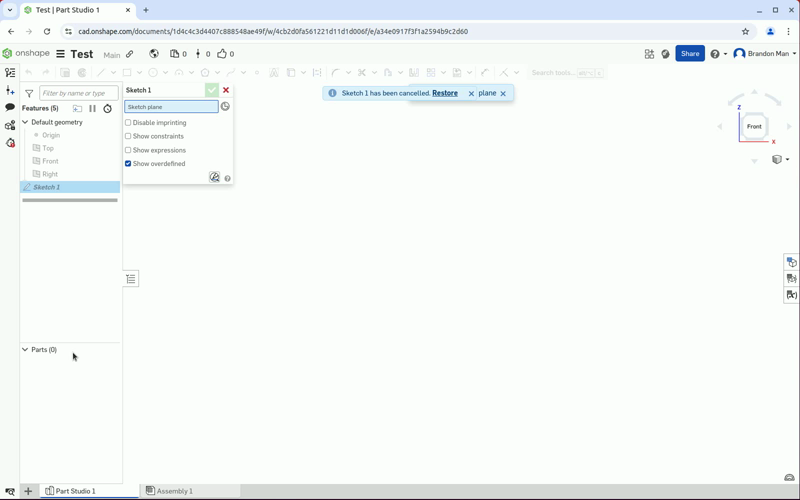
mouse_move(73, 163)
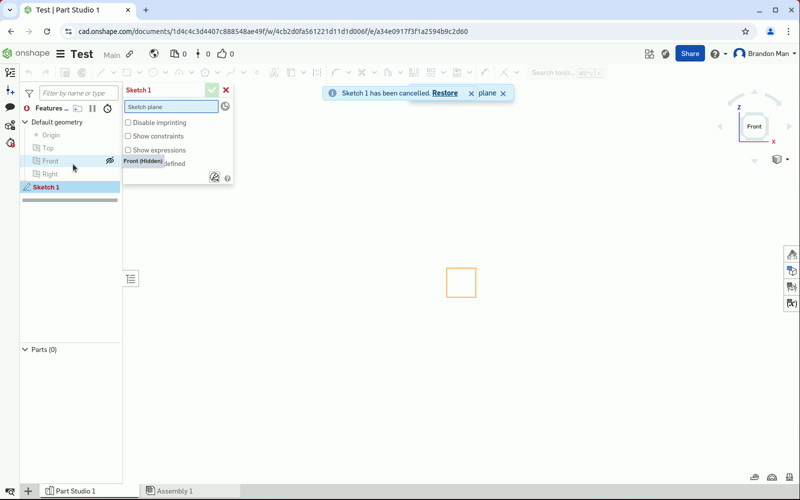
click(73, 163)
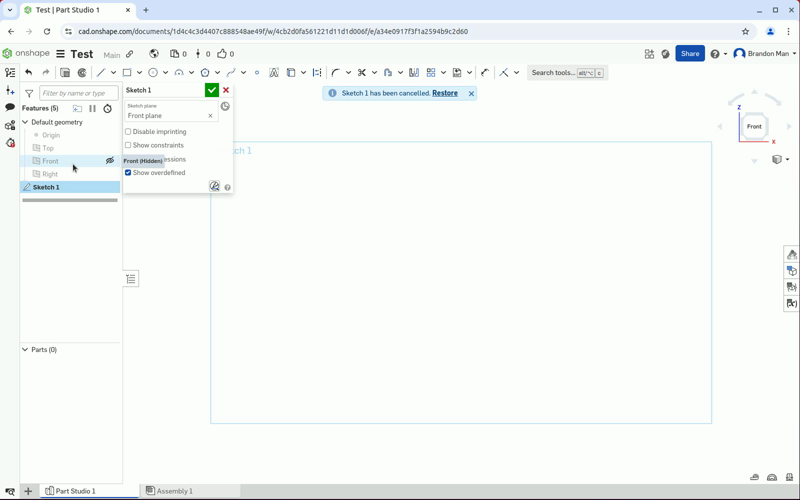
mouse_move(73, 352)
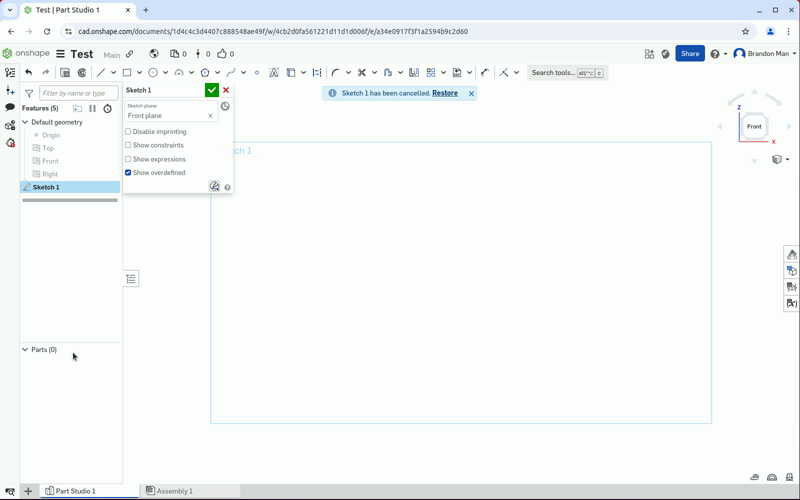
key(y)
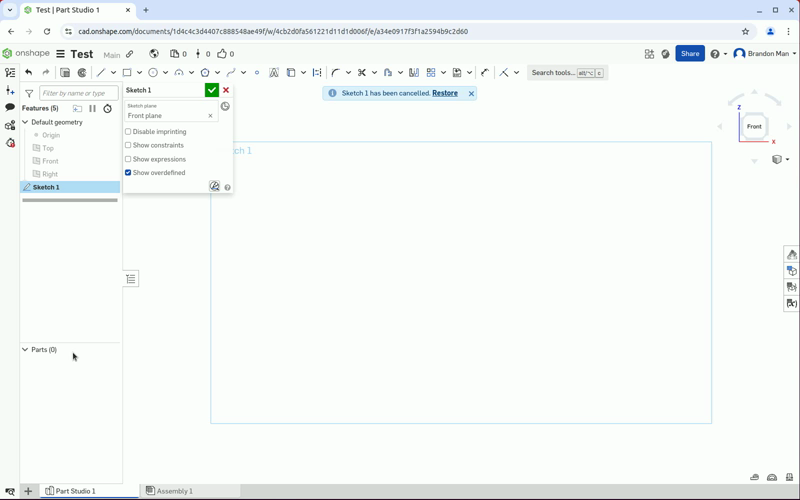
key(l)
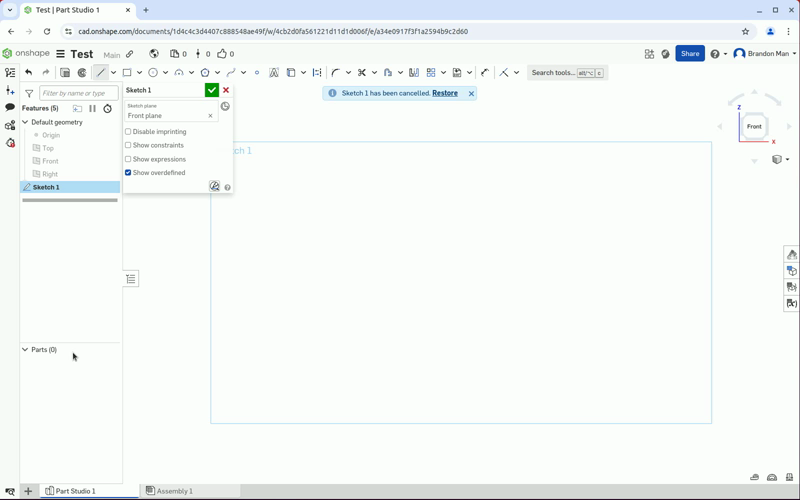
key_down(shift)
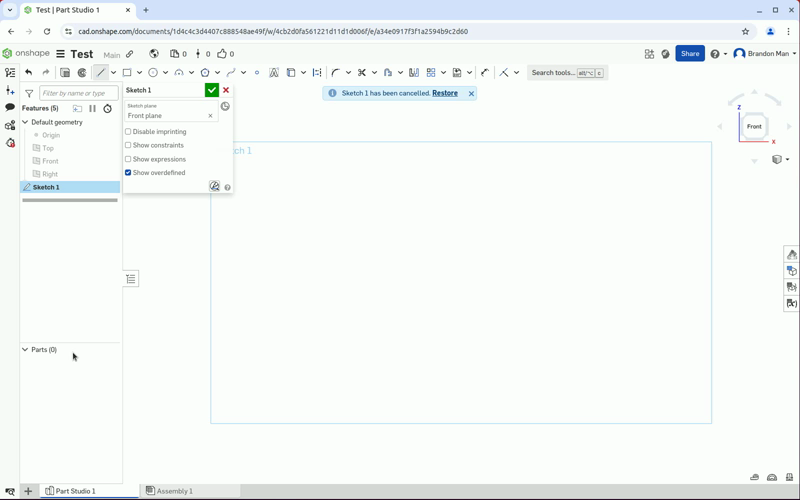
mouse_move(466, 372)
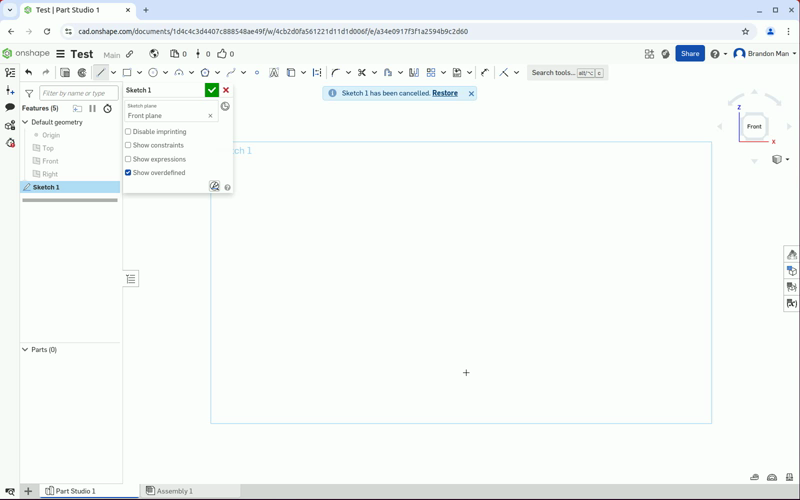
click(466, 372)
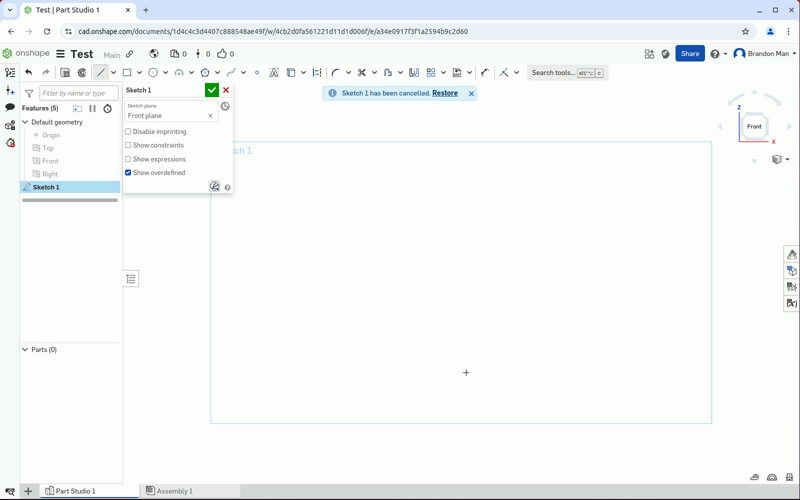
key_up(shift)
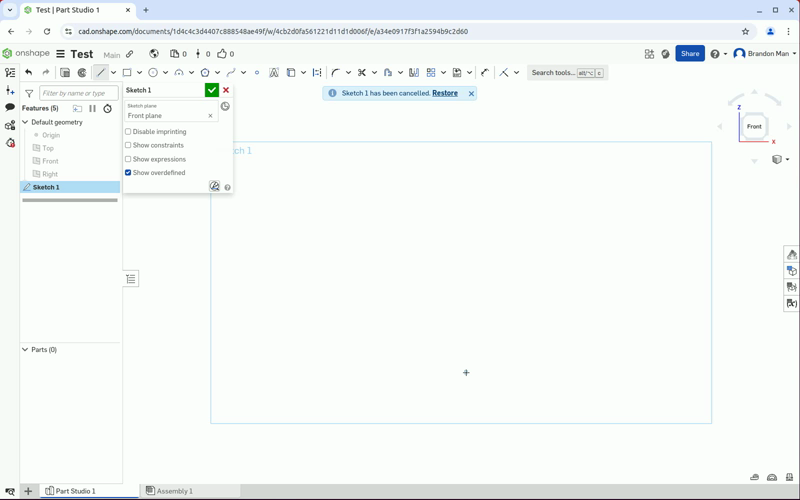
key_down(shift)
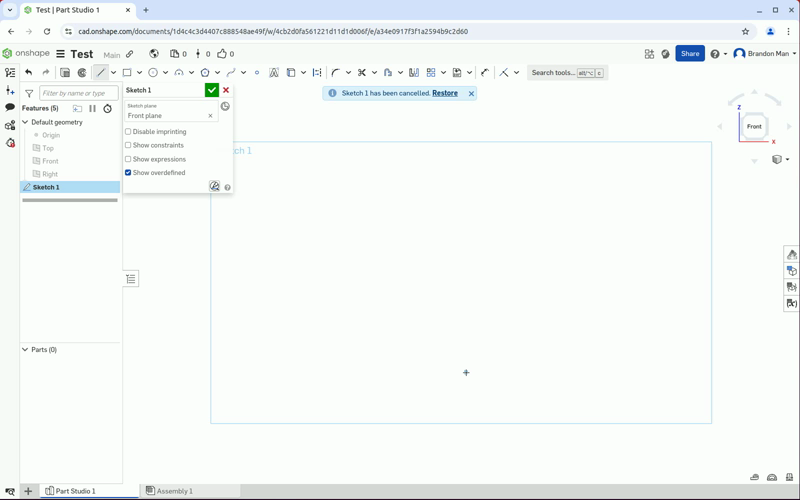
mouse_move(496, 372)
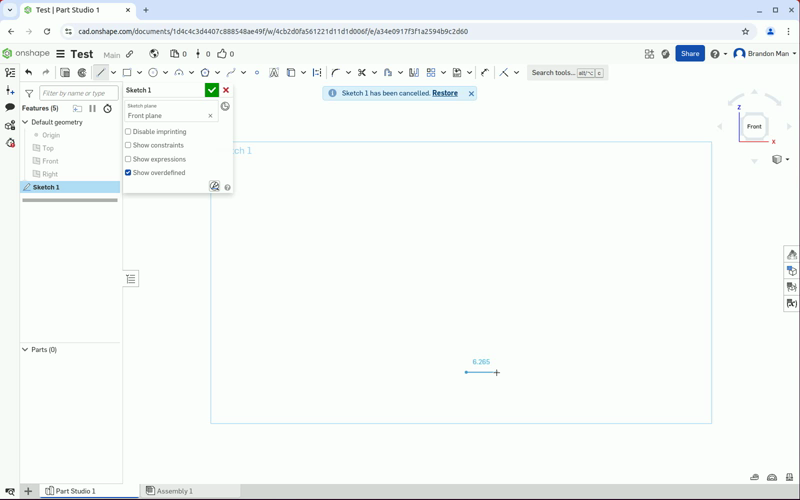
mouse_move(471, 372)
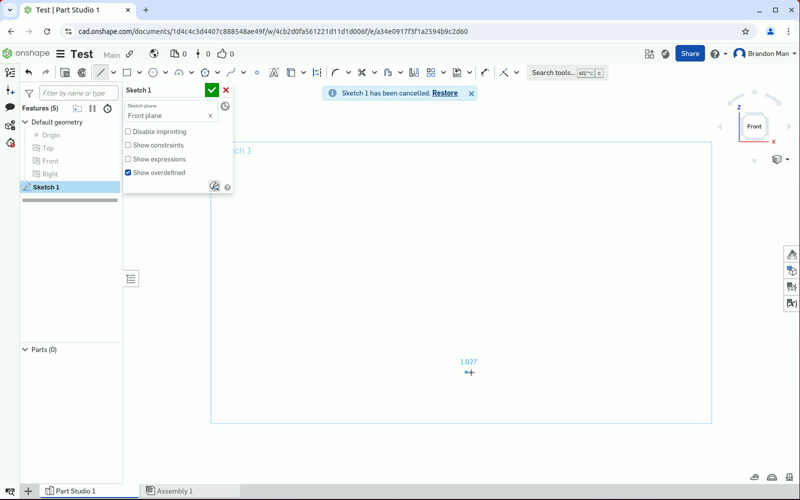
scroll(6)
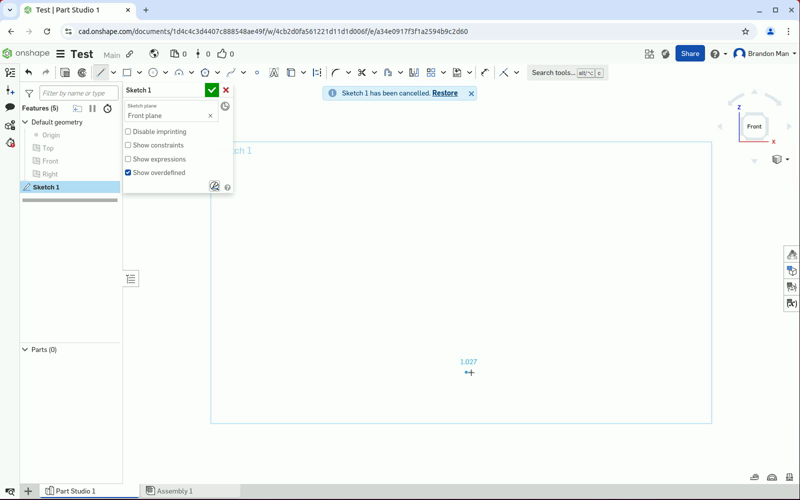
scroll(6)
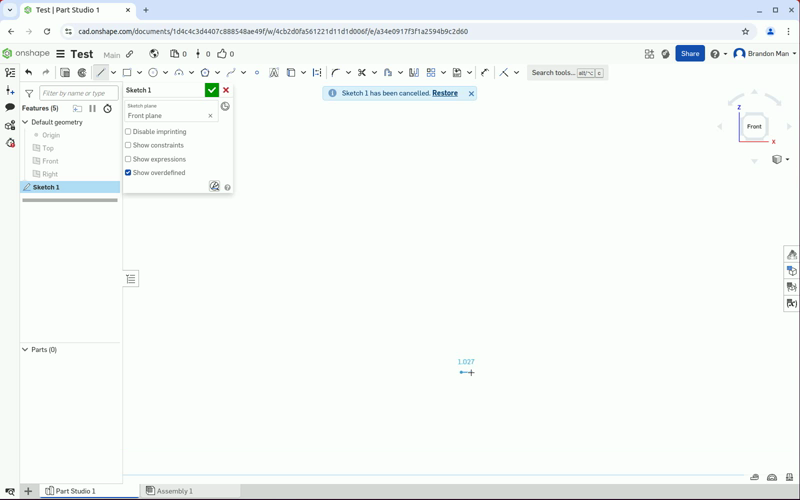
scroll(6)
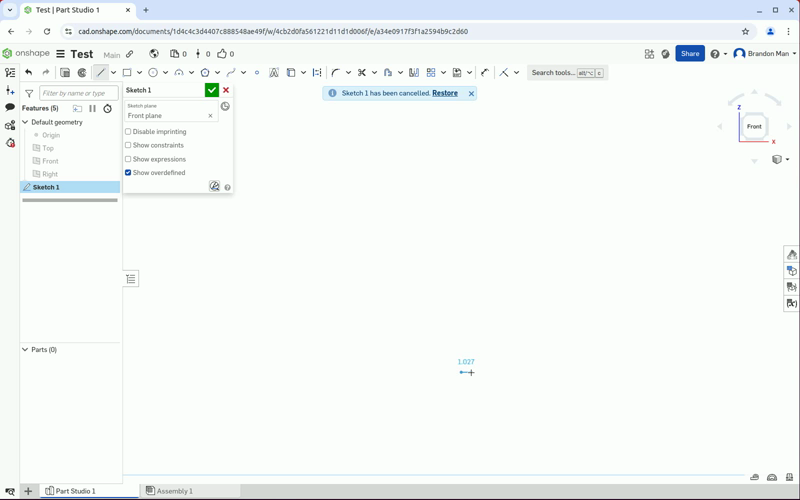
scroll(6)
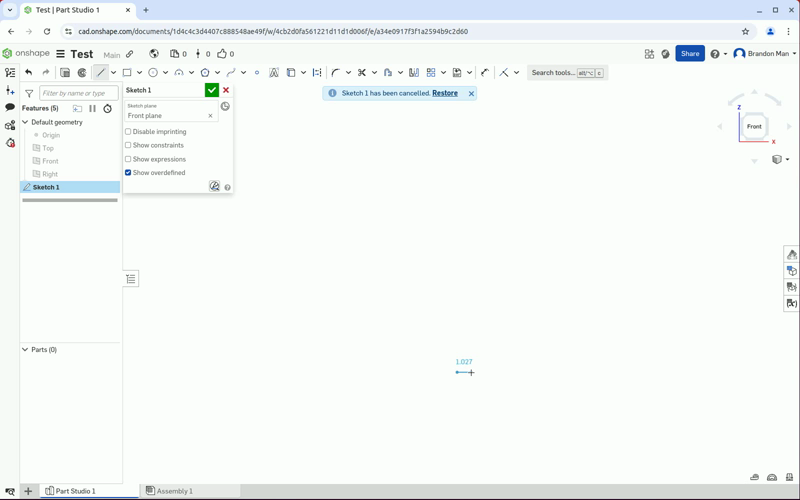
scroll(6)
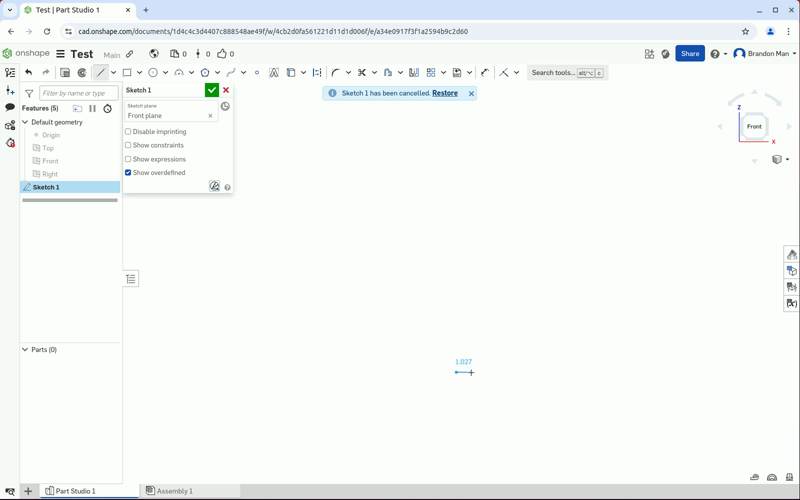
scroll(6)
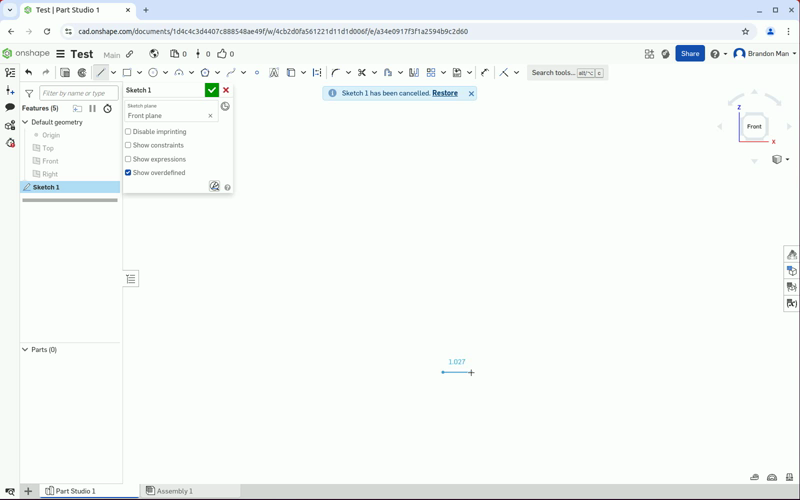
scroll(6)
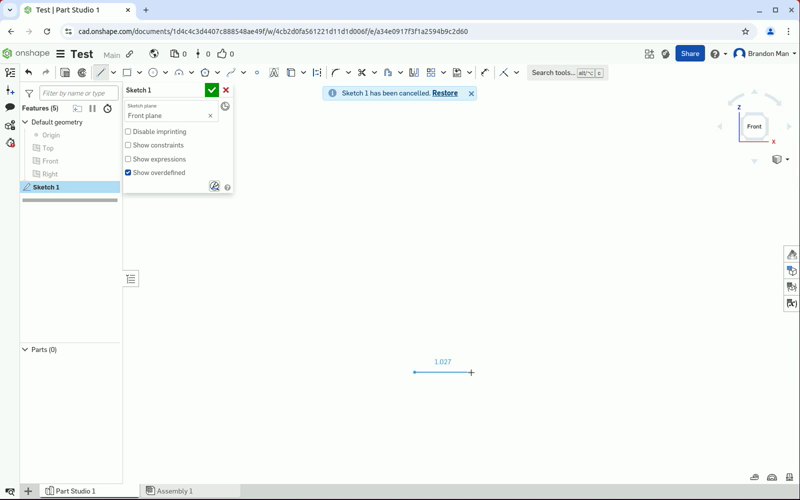
click(471, 372)
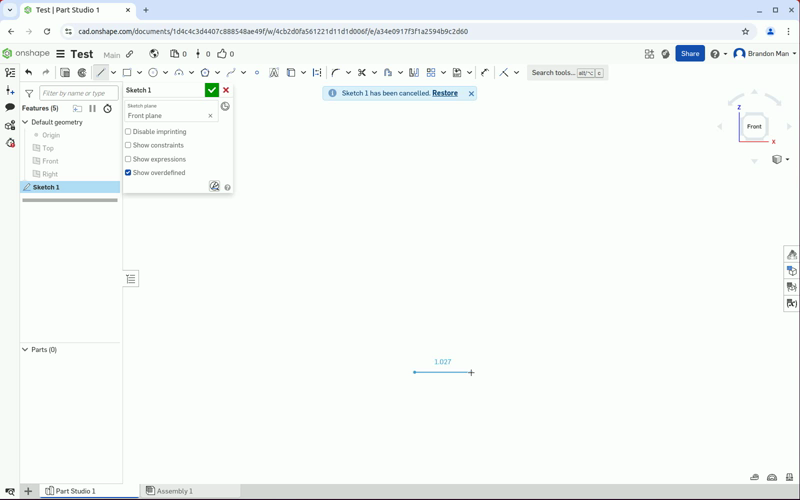
scroll(-6)
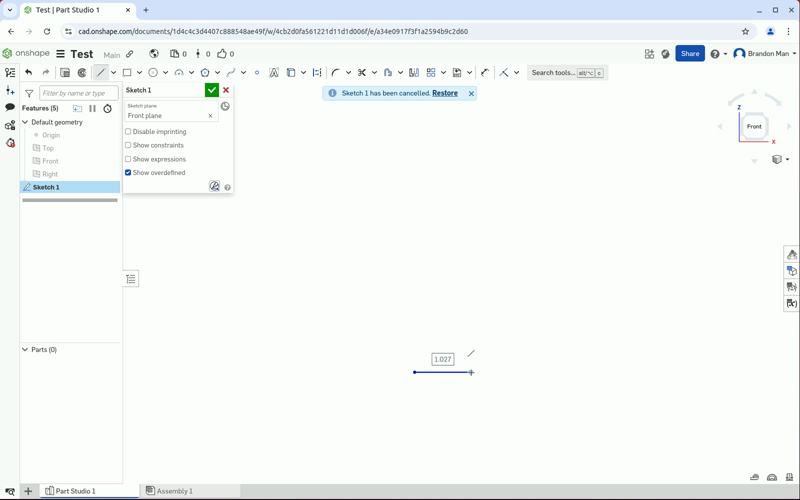
scroll(-6)
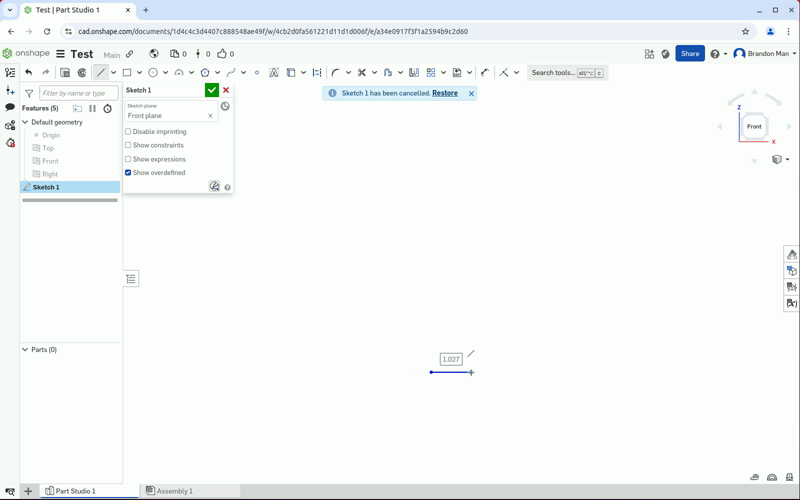
scroll(-6)
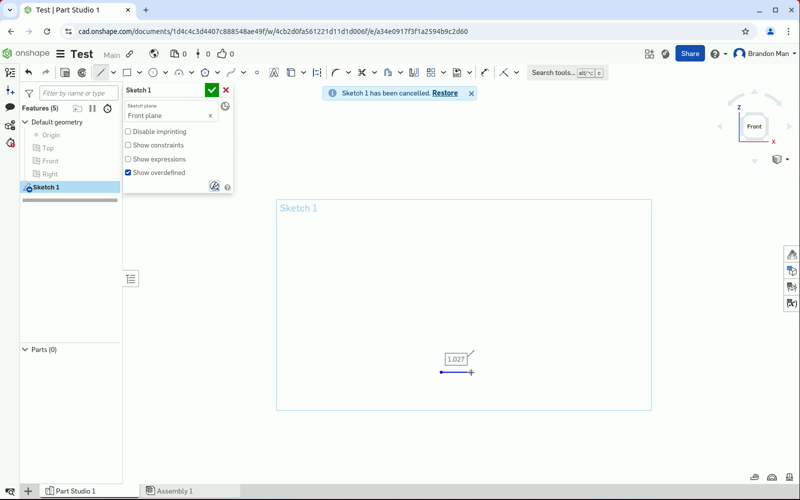
scroll(-6)
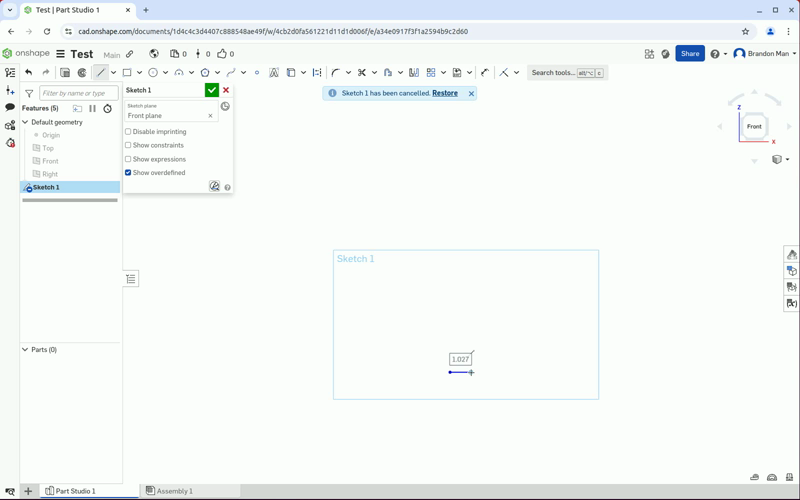
scroll(-6)
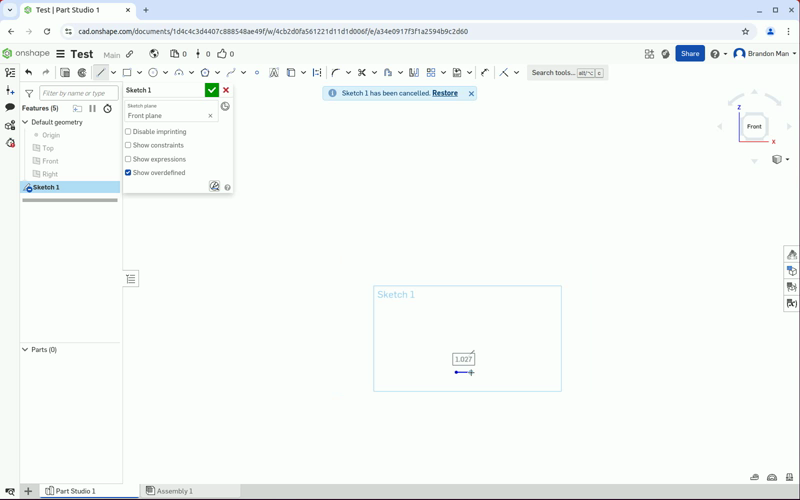
scroll(-6)
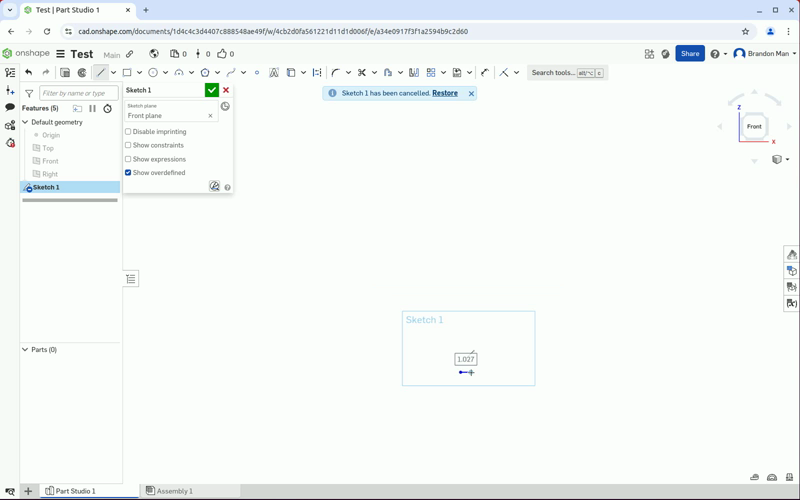
scroll(-6)
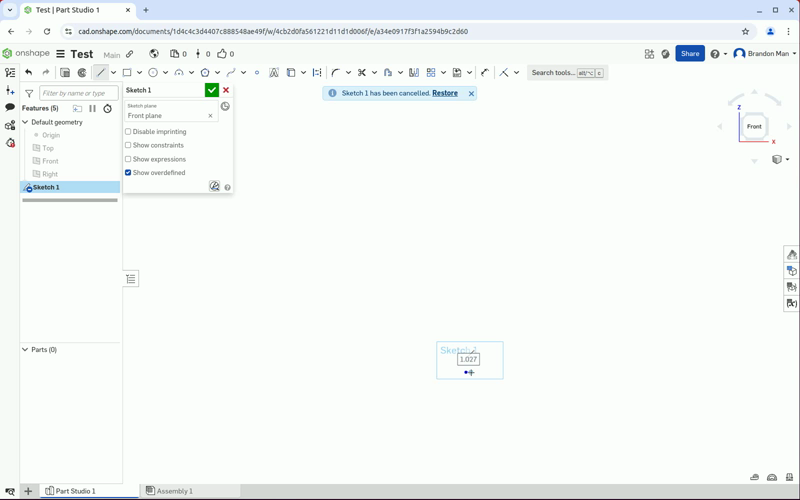
key_up(shift)
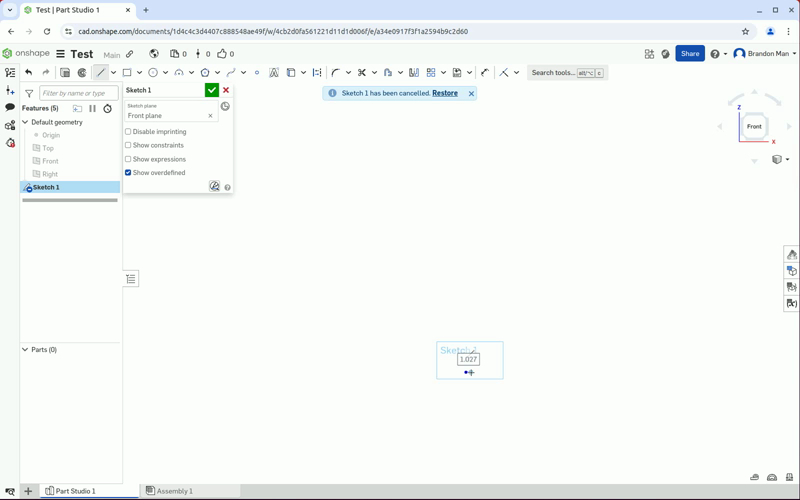
key_down(shift)
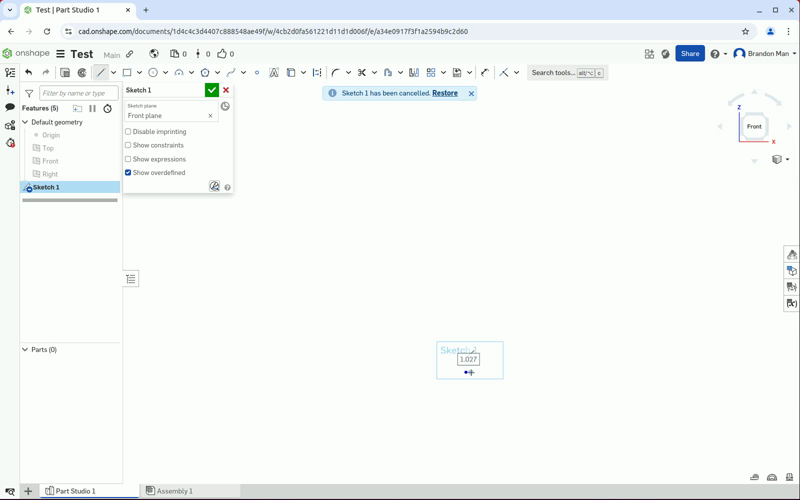
mouse_move(471, 284)
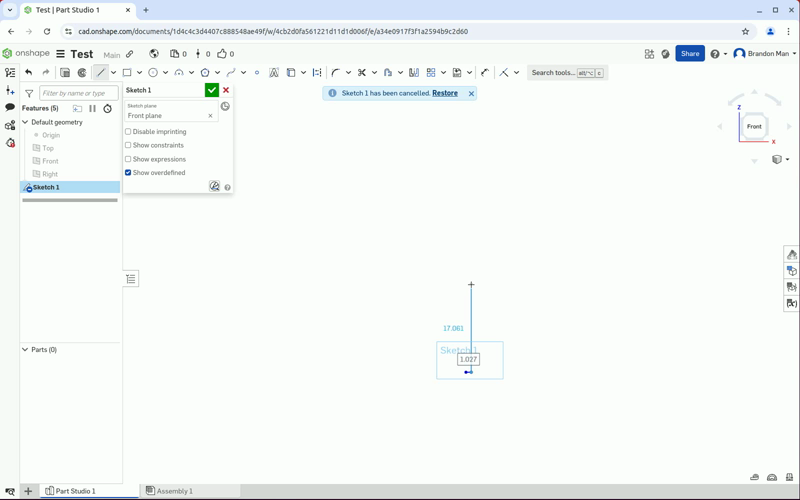
click(471, 284)
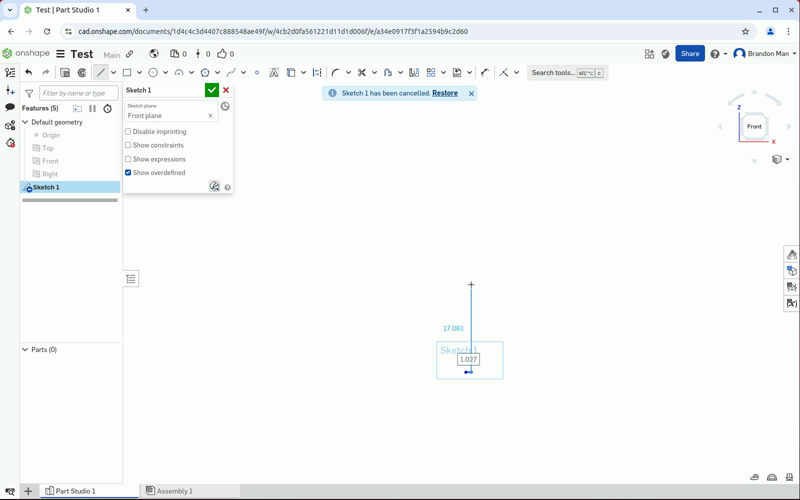
key_up(shift)
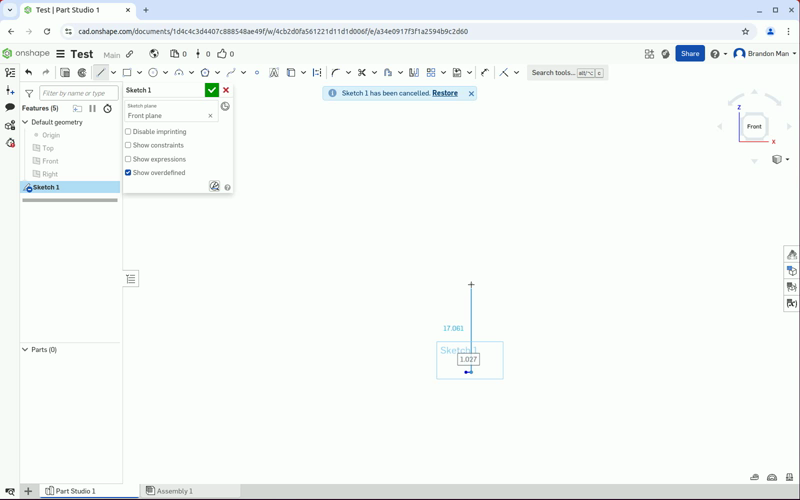
key_down(shift)
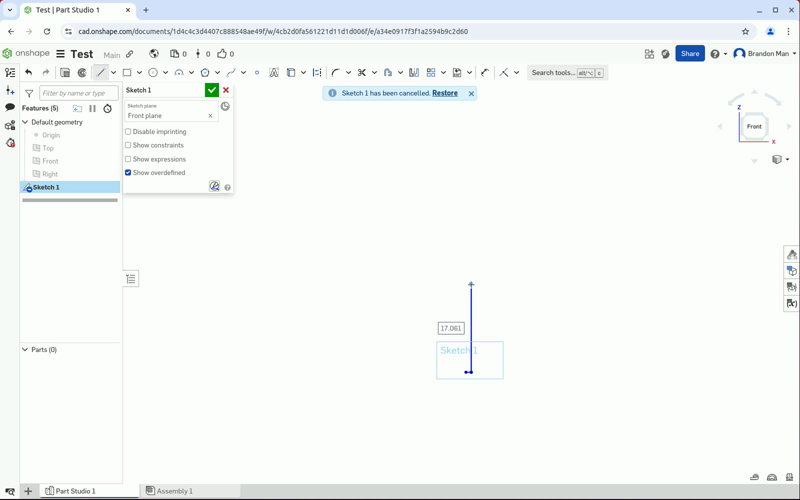
mouse_move(501, 284)
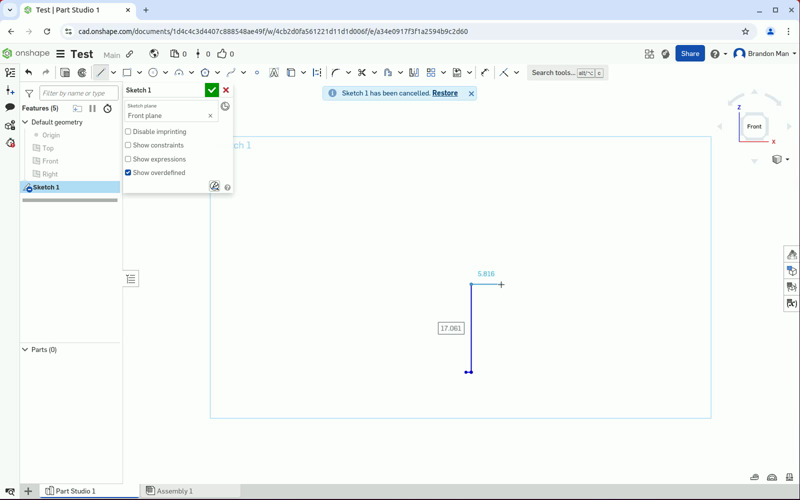
mouse_move(471, 282)
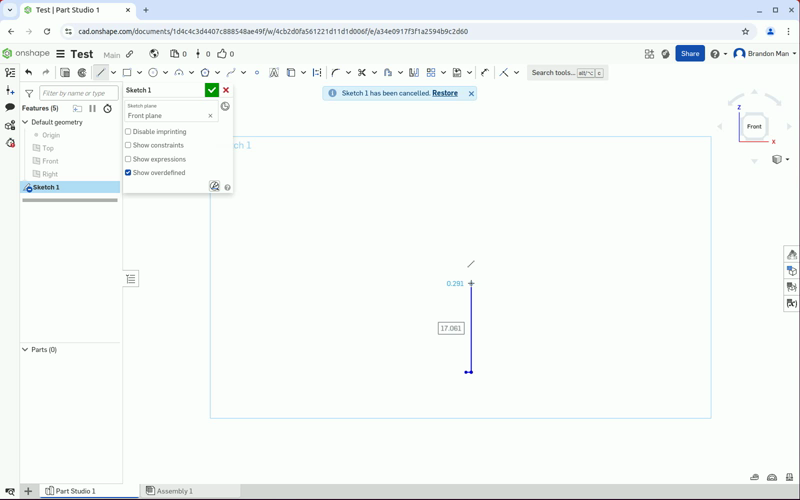
scroll(6)
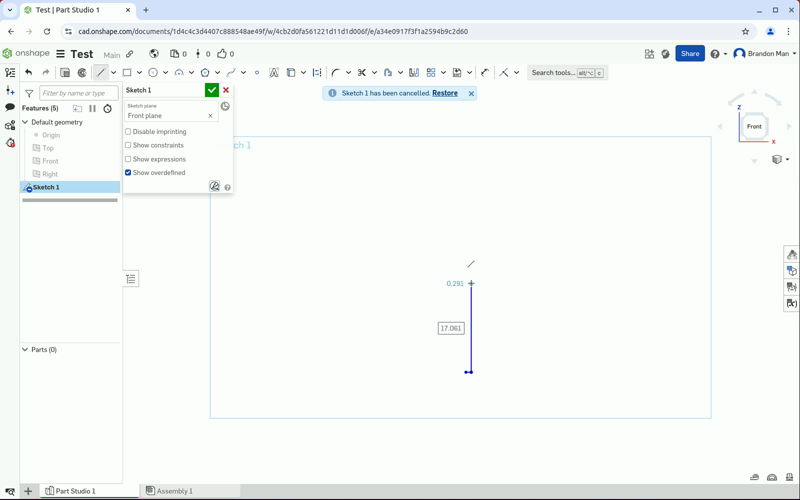
scroll(6)
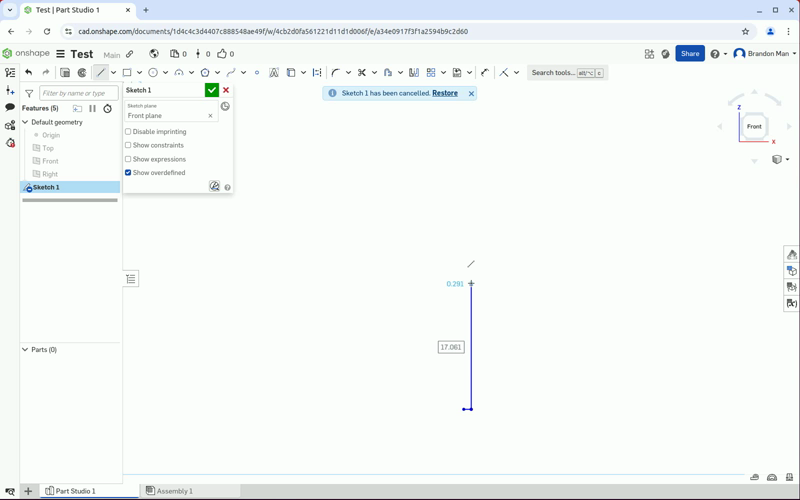
scroll(6)
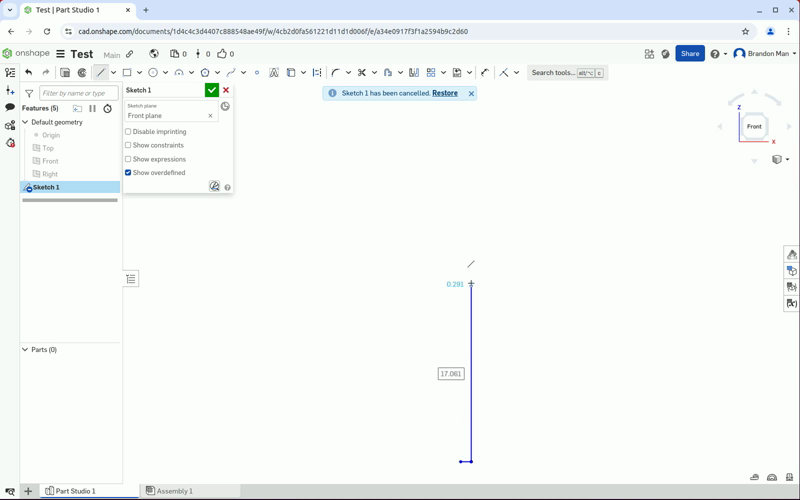
scroll(6)
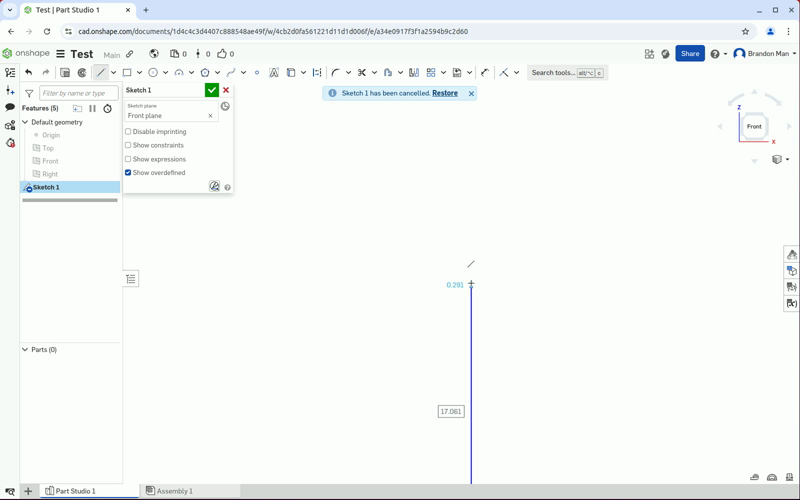
scroll(6)
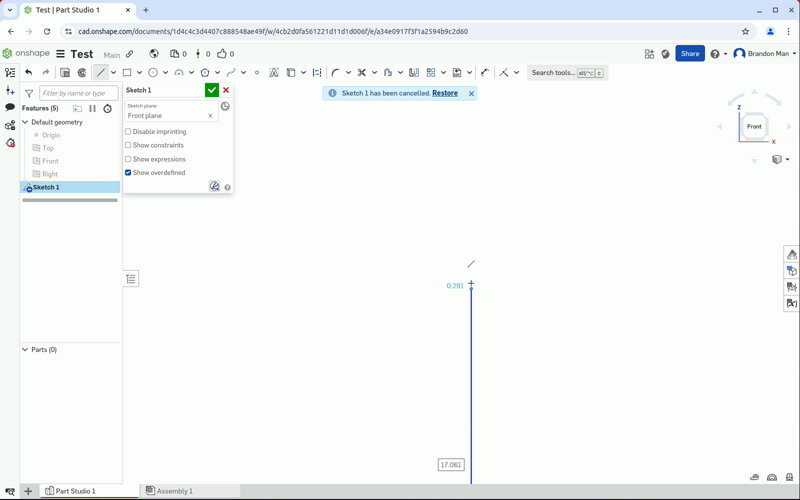
scroll(6)
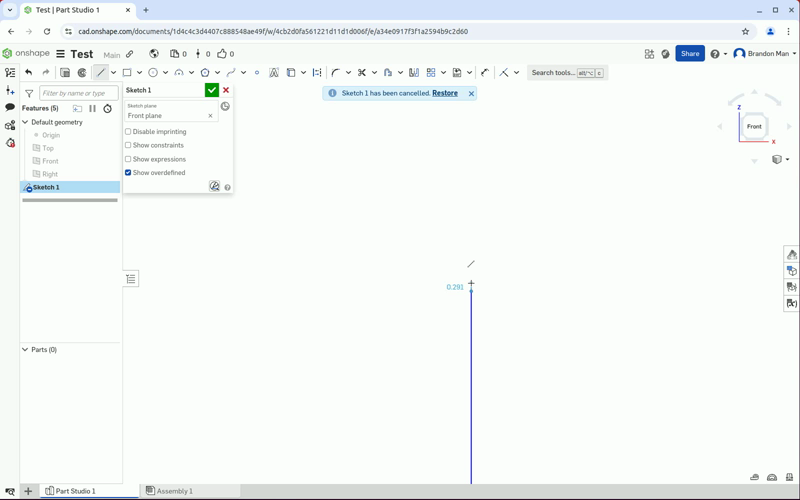
scroll(6)
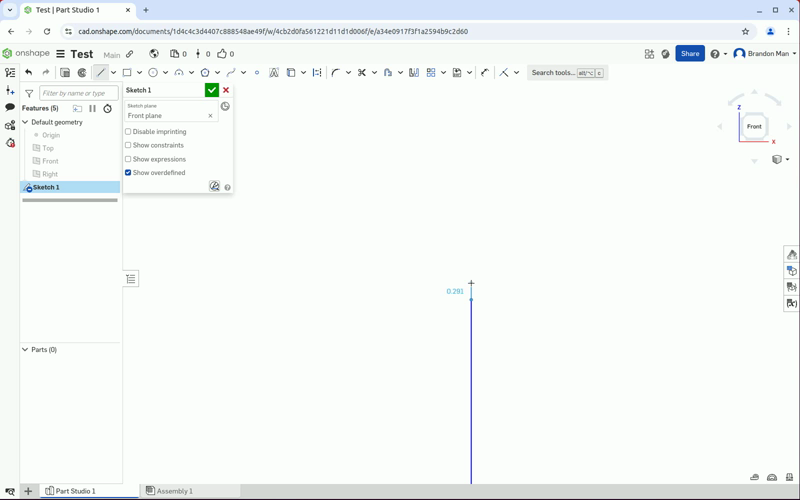
click(471, 282)
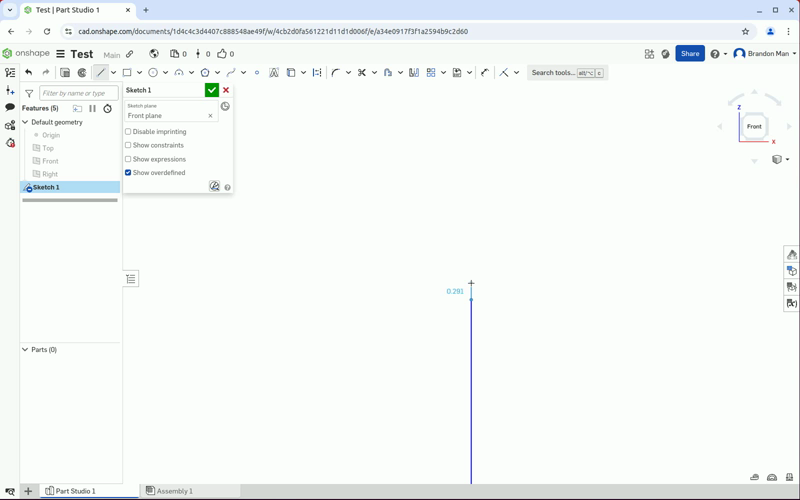
scroll(-6)
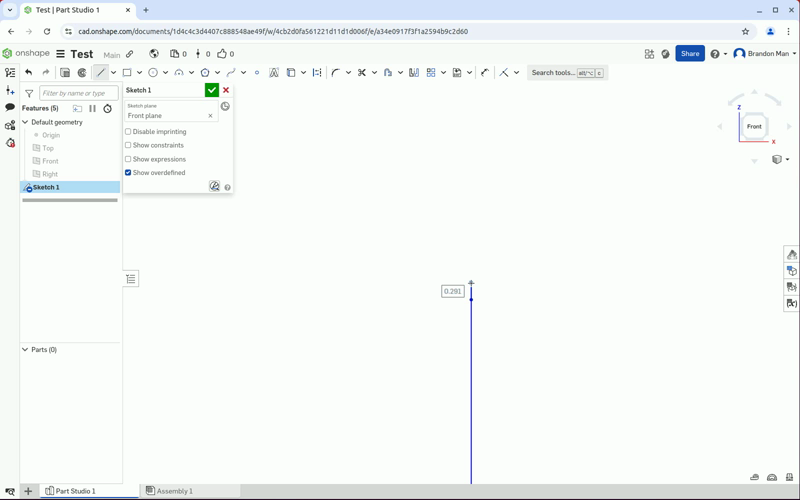
scroll(-6)
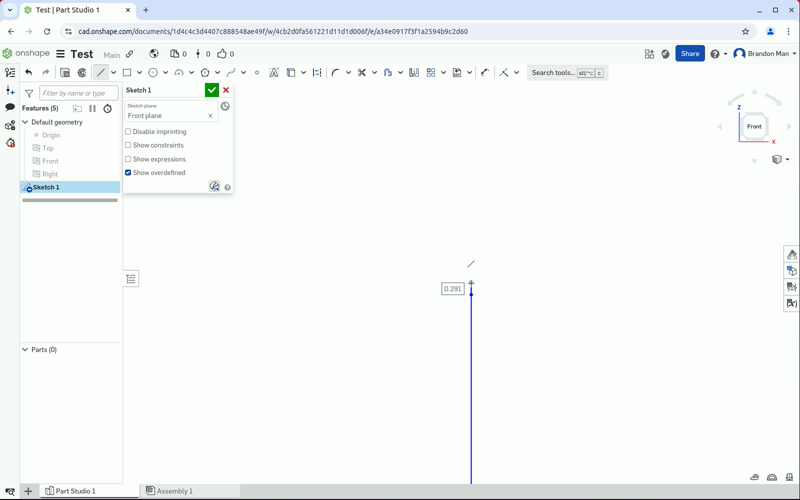
scroll(-6)
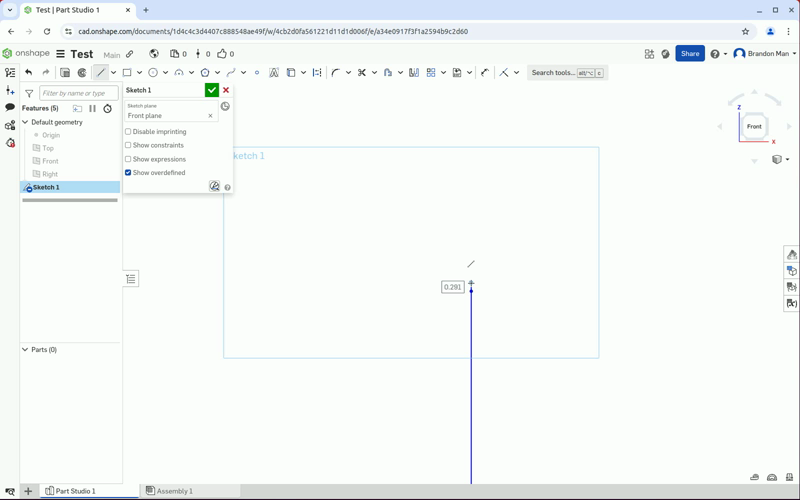
scroll(-6)
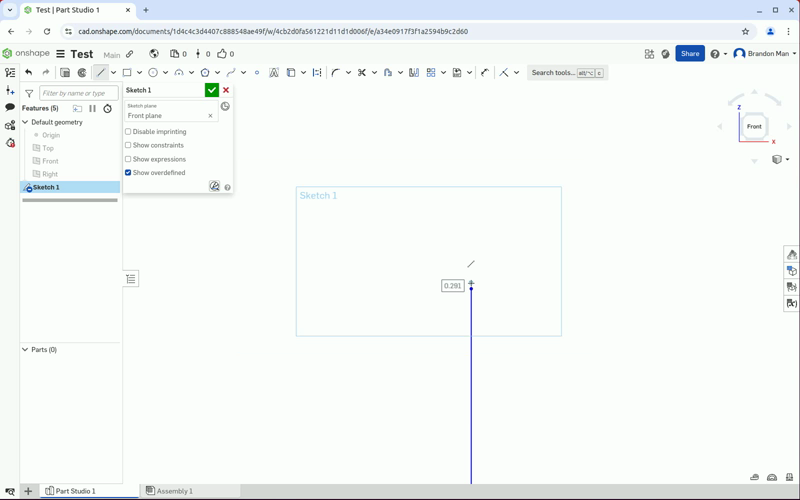
scroll(-6)
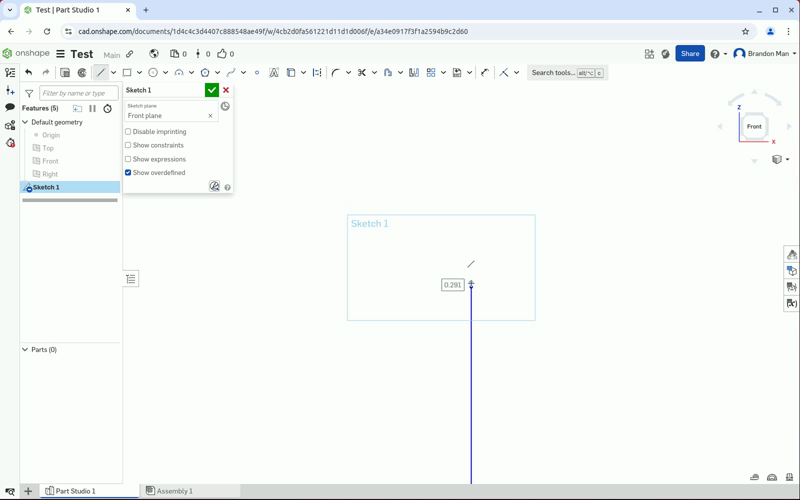
scroll(-6)
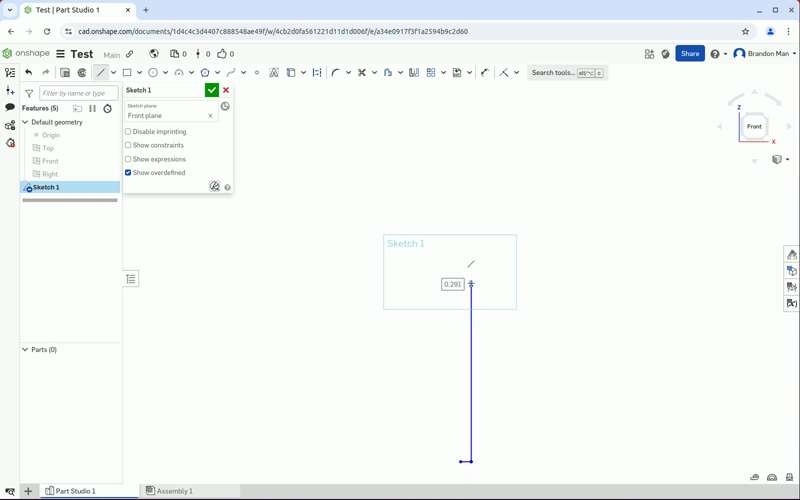
scroll(-6)
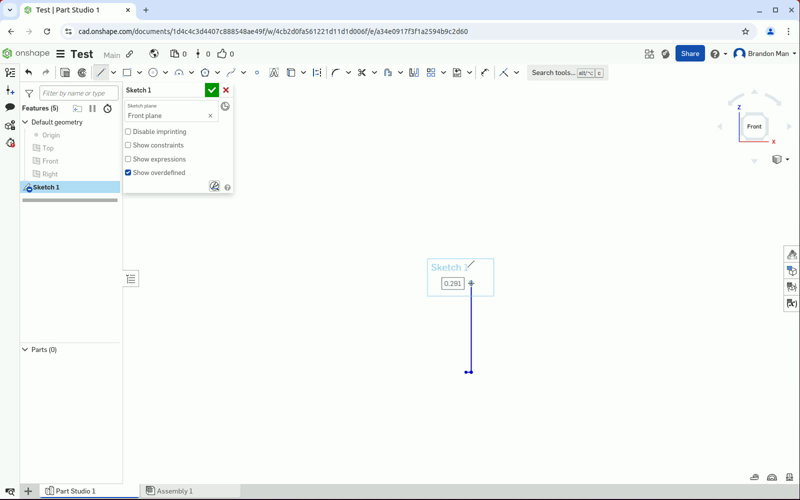
key_up(shift)
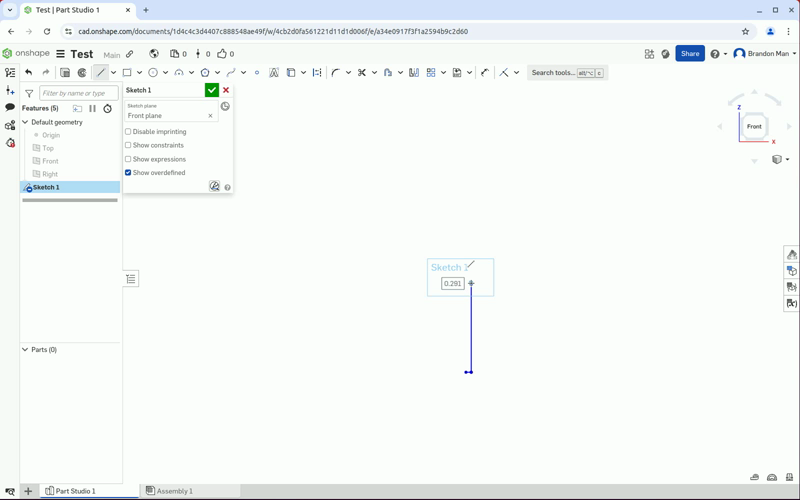
key_down(shift)
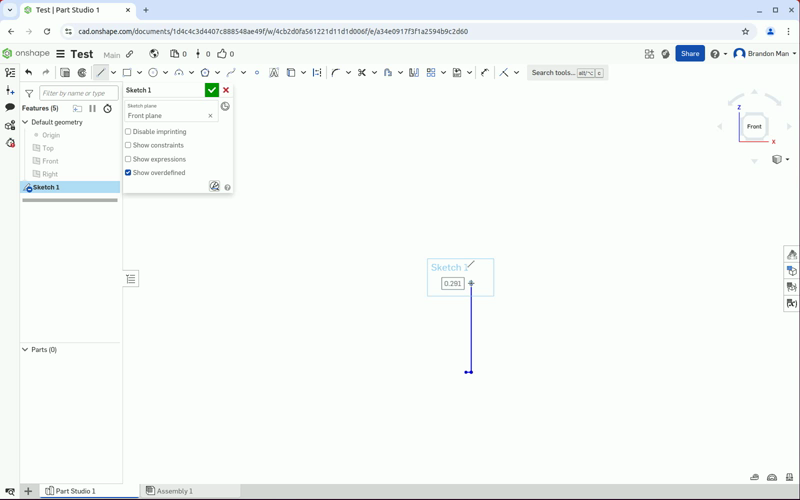
mouse_move(501, 282)
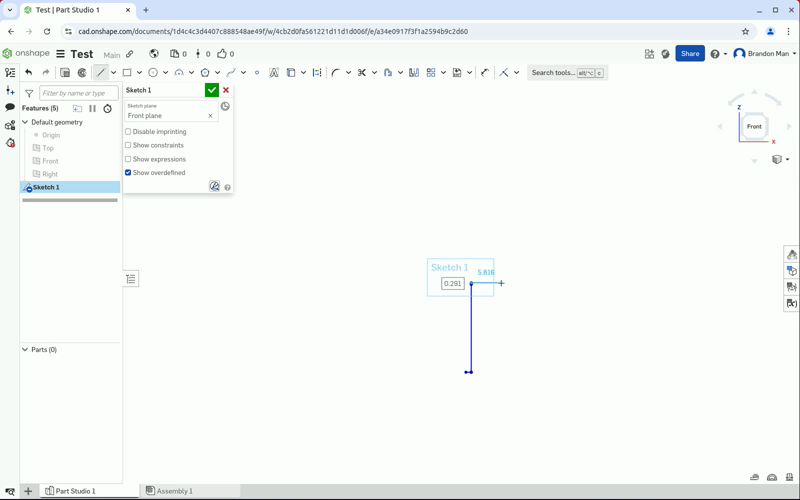
mouse_move(471, 228)
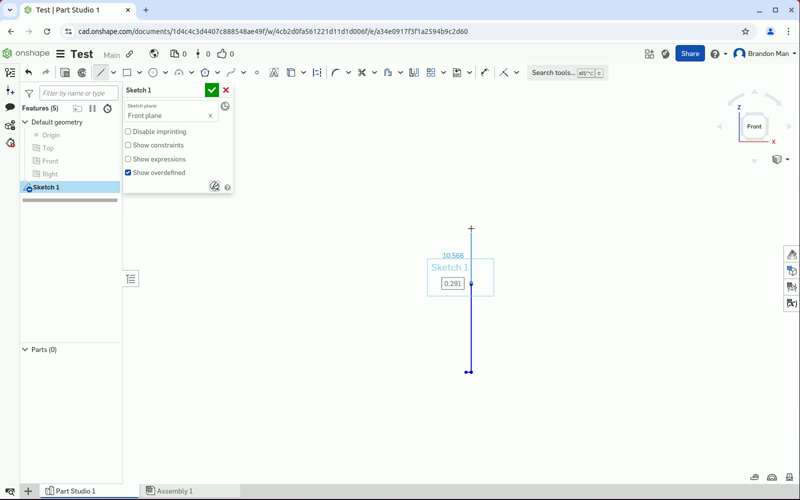
click(471, 228)
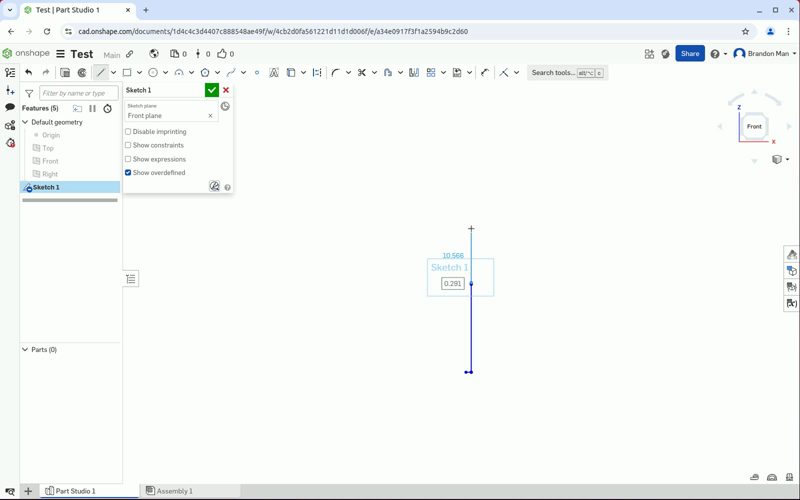
key_up(shift)
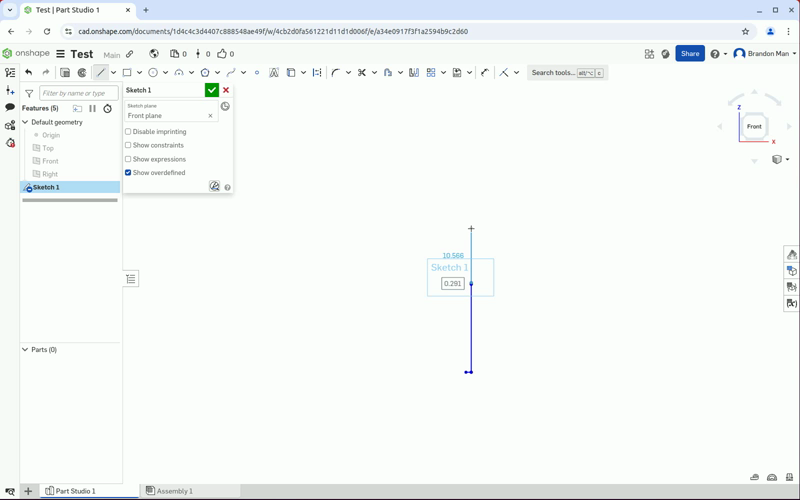
key_down(shift)
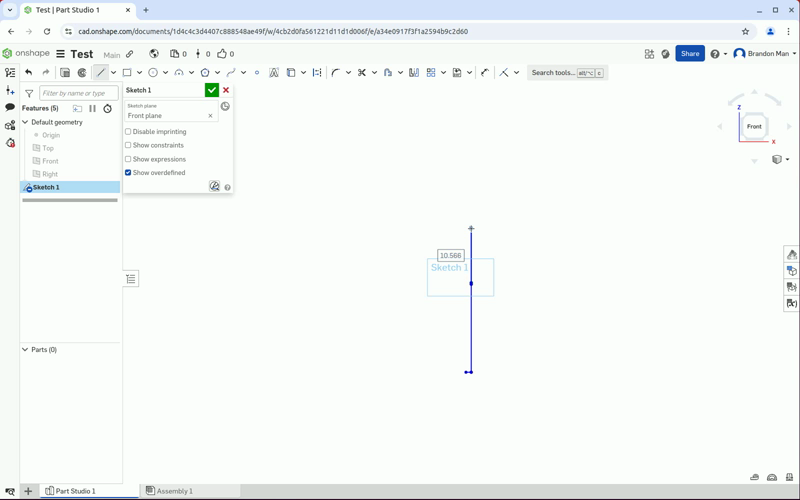
mouse_move(501, 228)
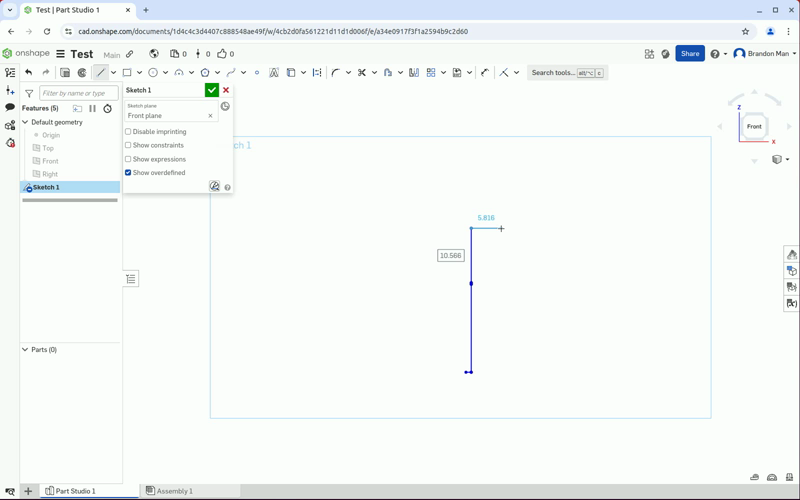
mouse_move(466, 228)
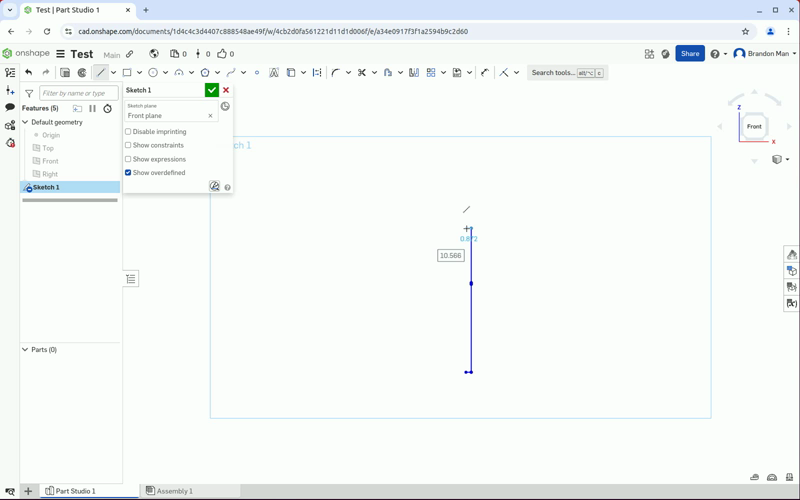
scroll(6)
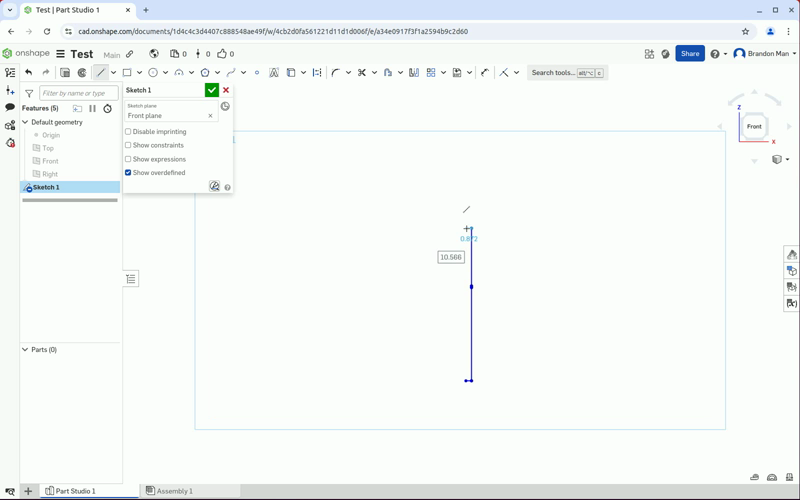
scroll(6)
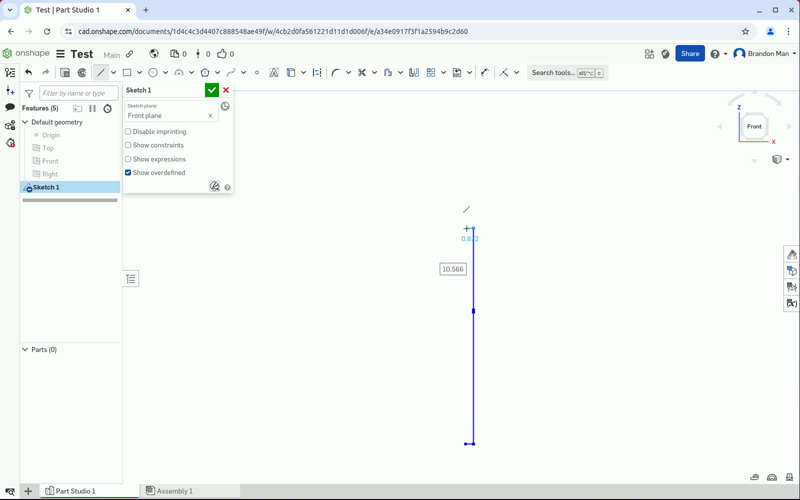
scroll(6)
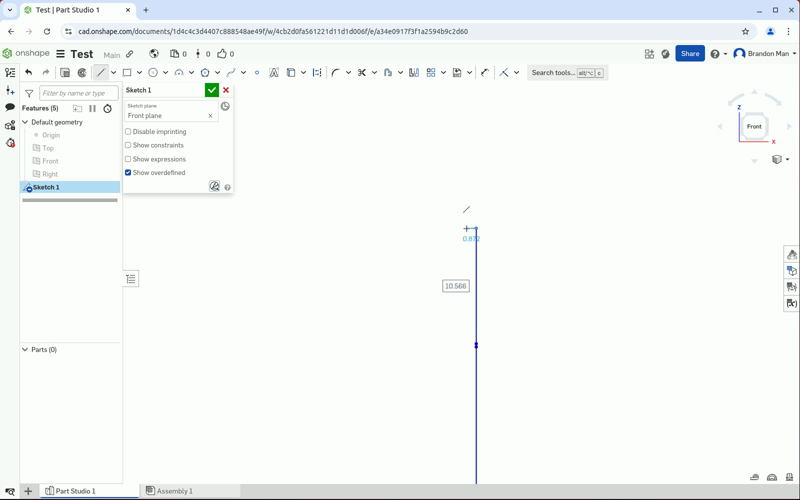
scroll(6)
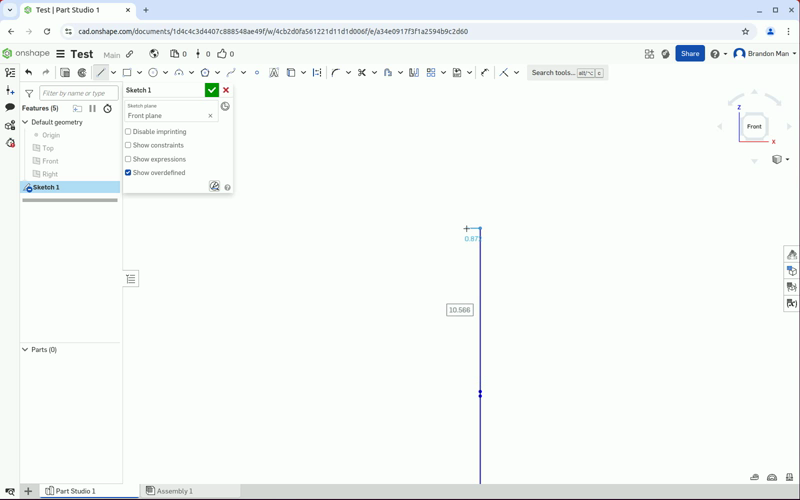
scroll(6)
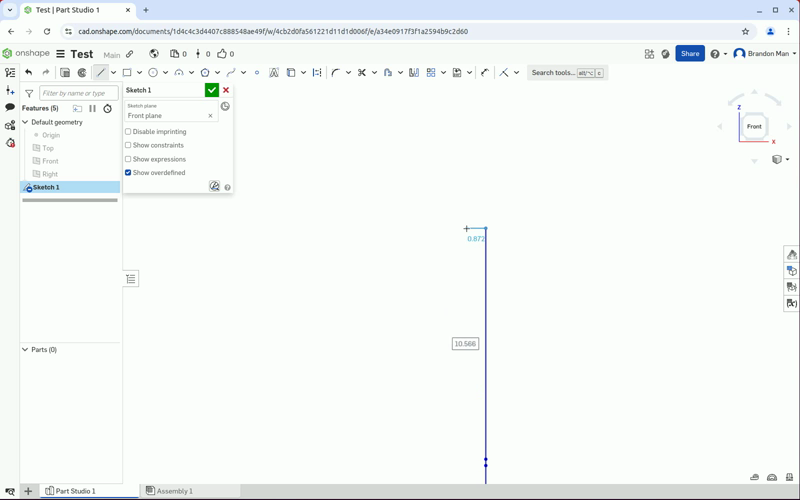
scroll(6)
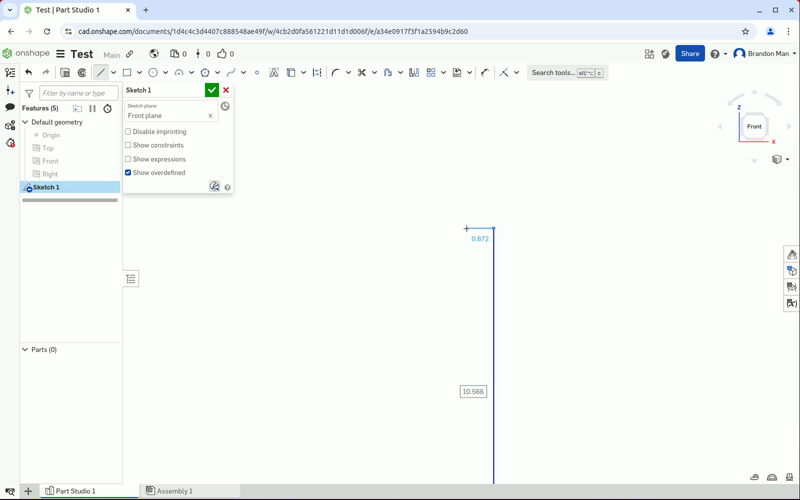
scroll(6)
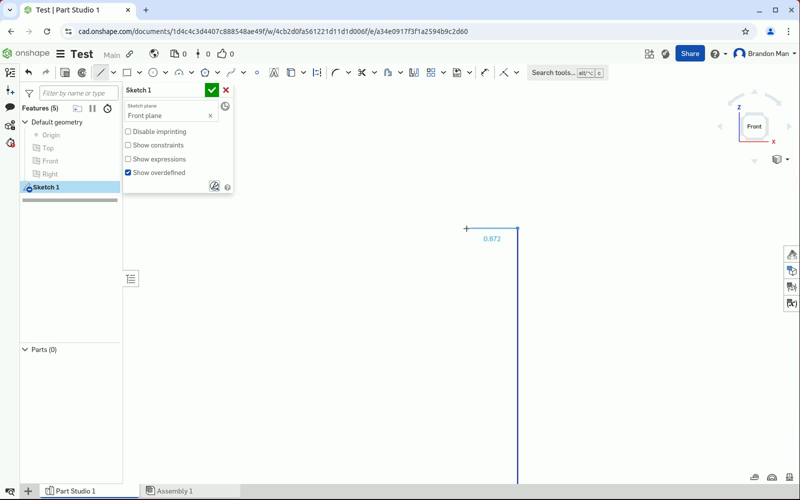
click(466, 228)
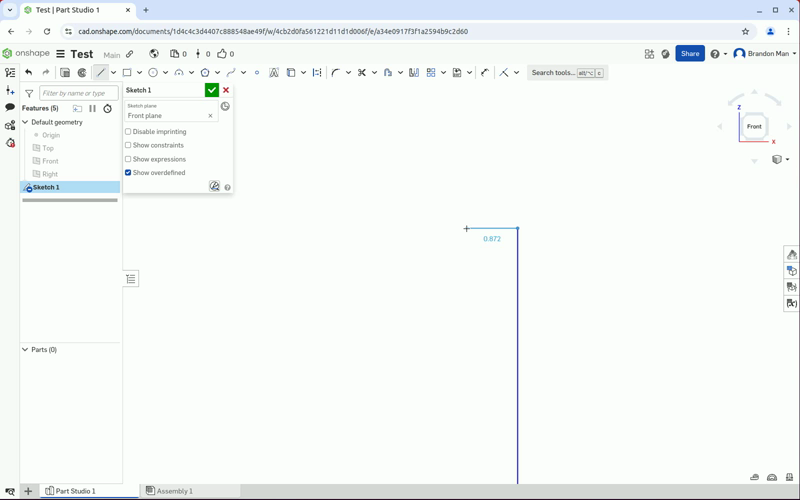
scroll(-6)
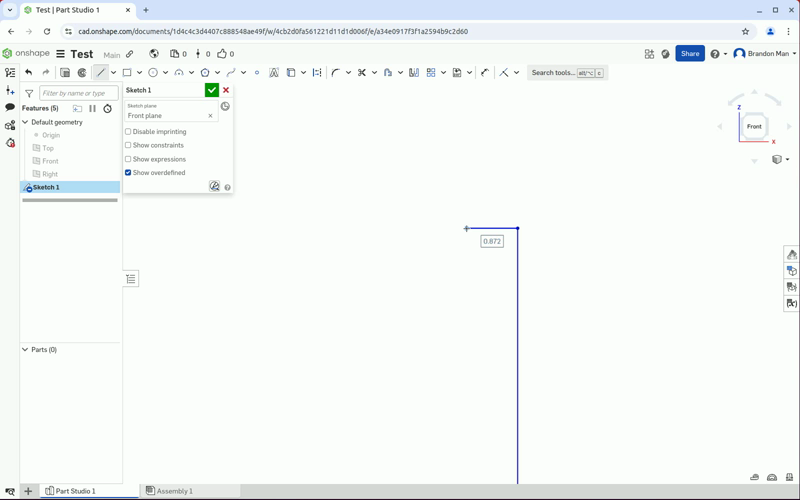
scroll(-6)
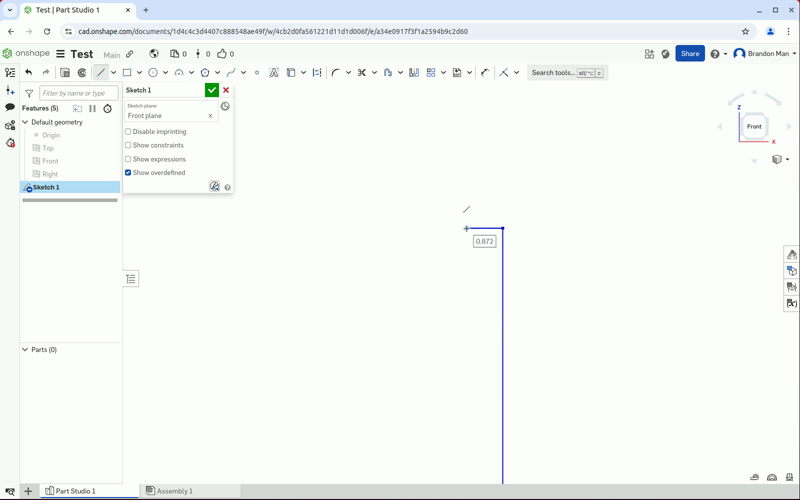
scroll(-6)
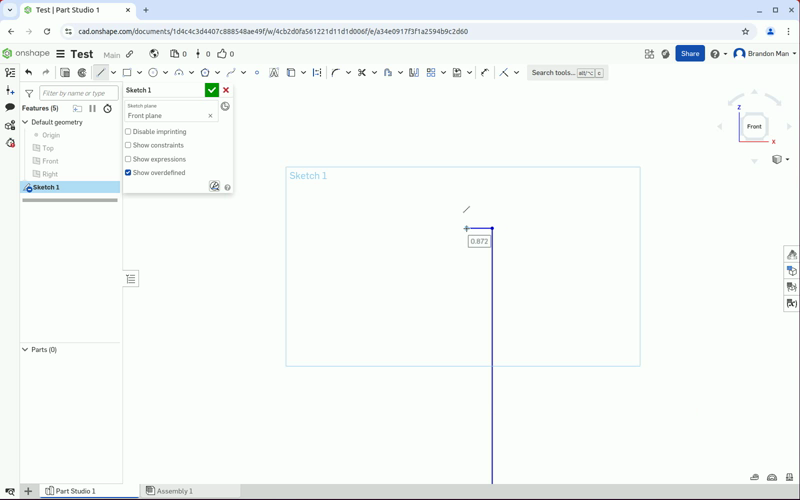
scroll(-6)
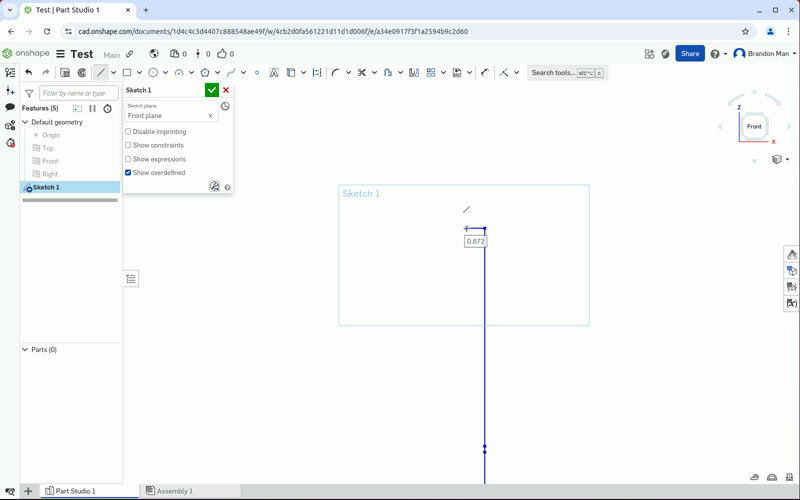
scroll(-6)
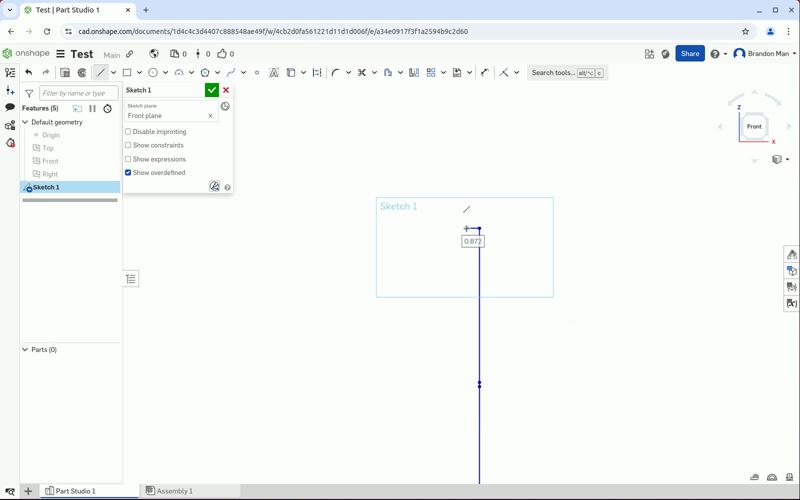
scroll(-6)
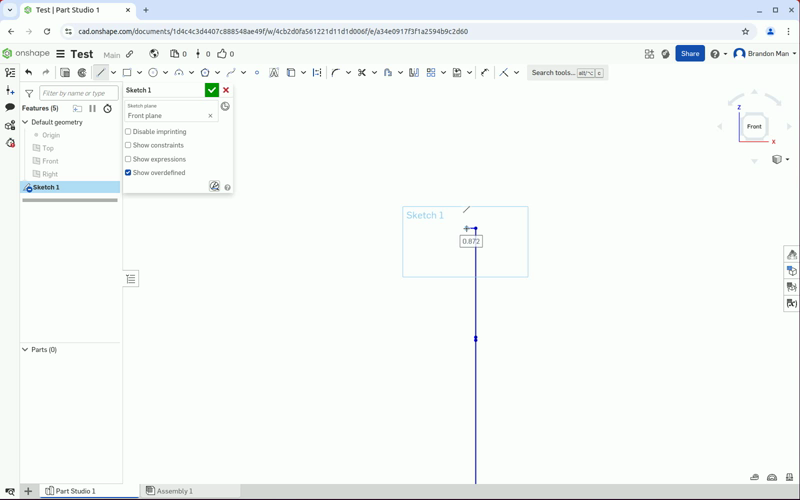
scroll(-6)
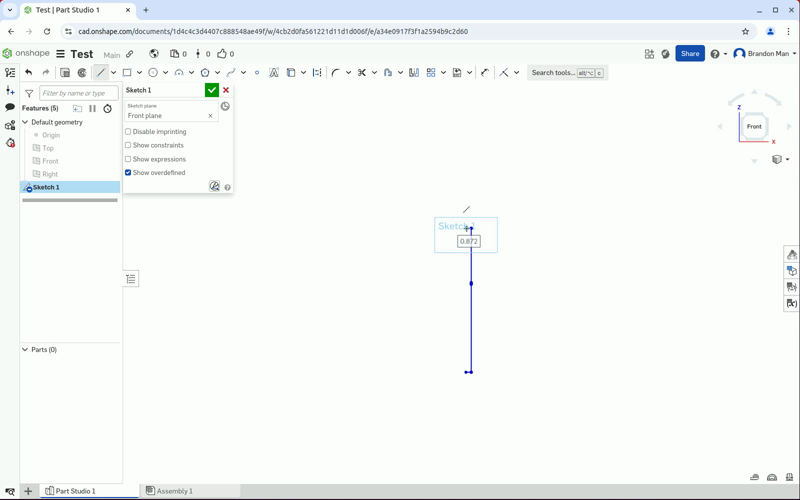
key_up(shift)
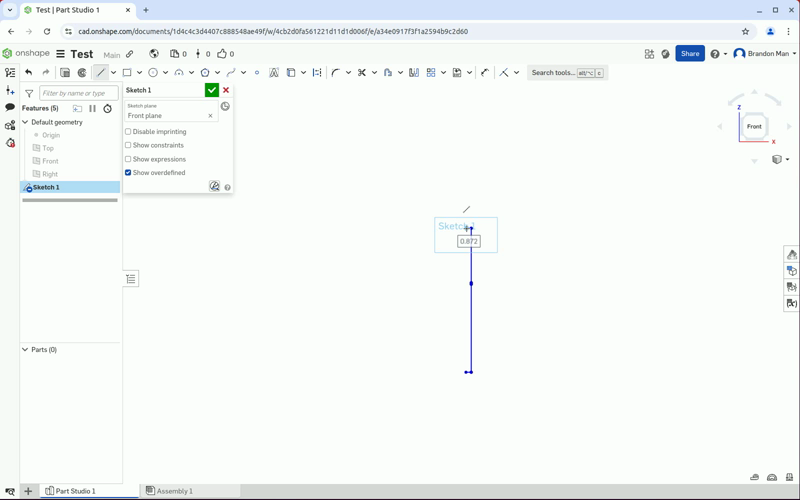
key_down(shift)
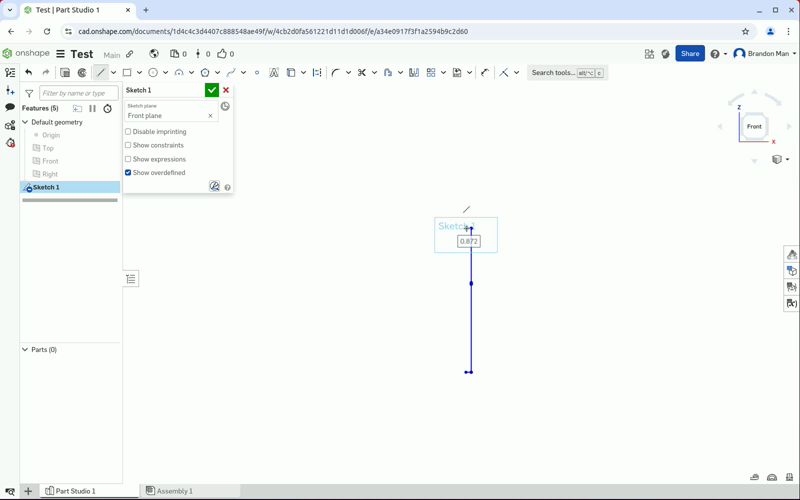
mouse_move(496, 228)
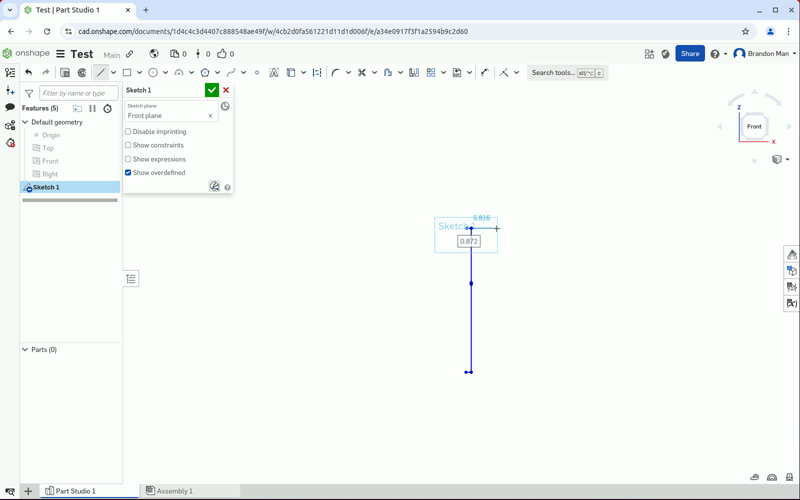
mouse_move(466, 282)
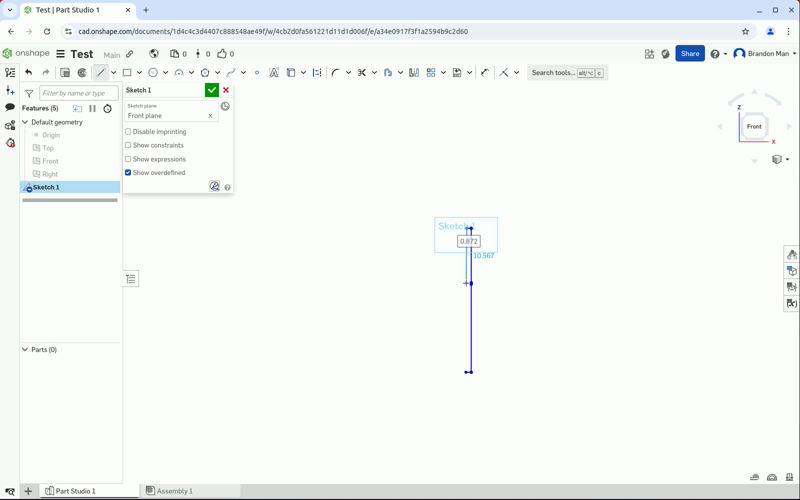
click(466, 282)
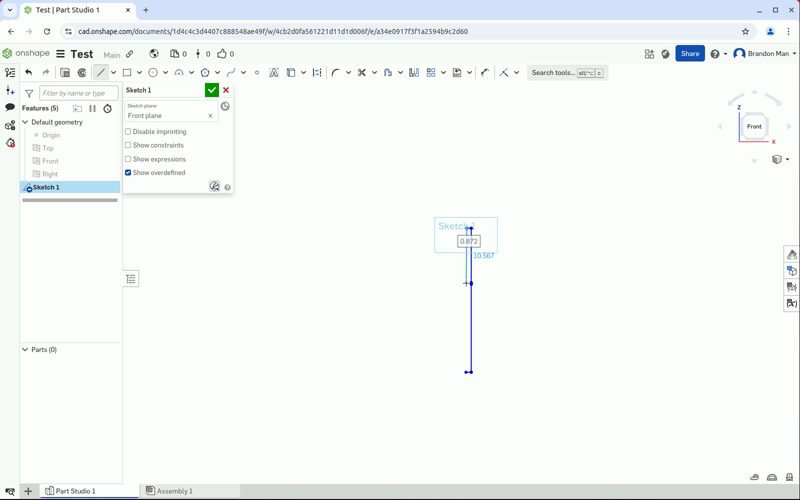
key_up(shift)
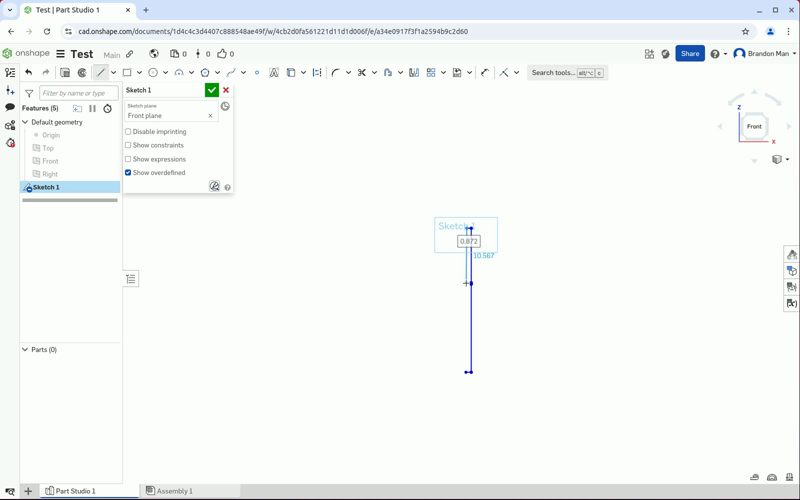
key_down(shift)
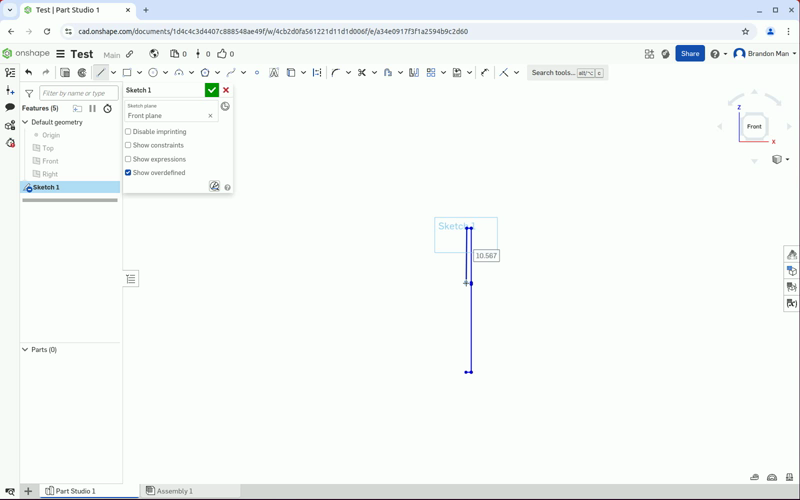
mouse_move(496, 282)
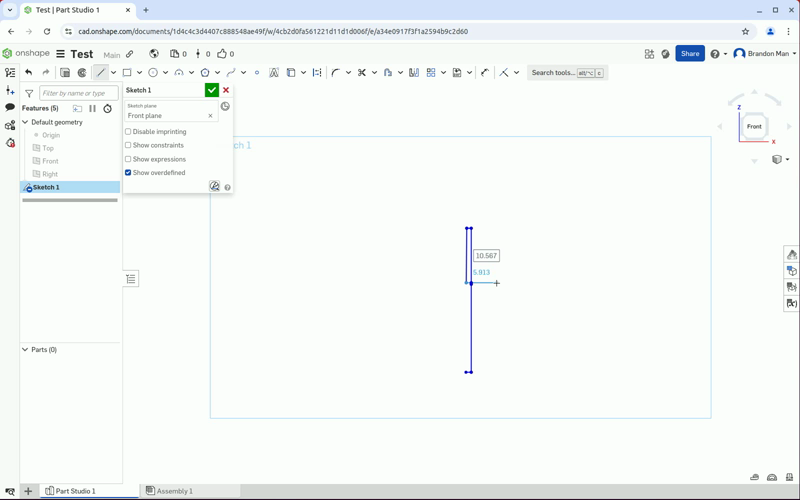
mouse_move(466, 284)
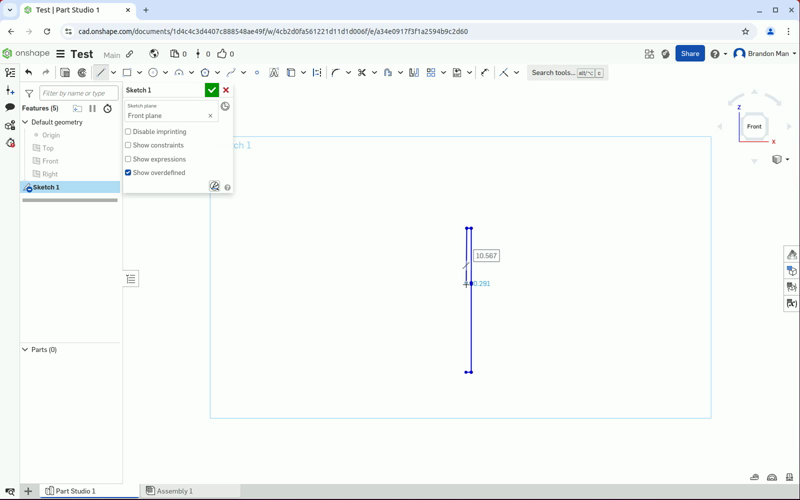
scroll(6)
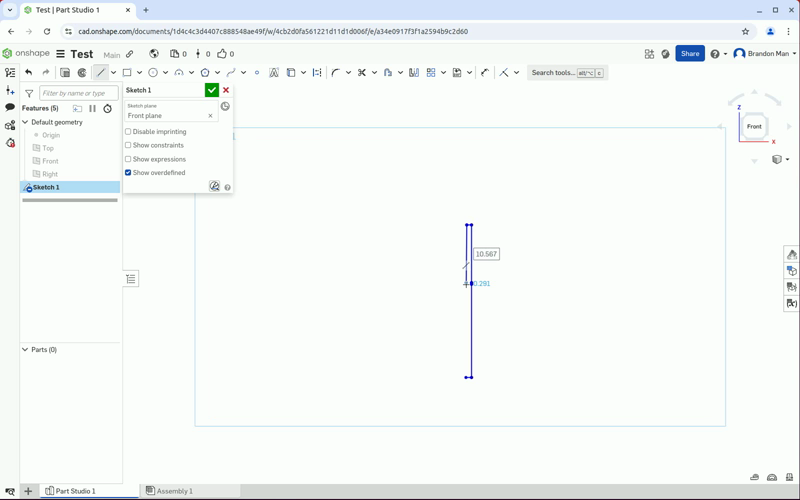
scroll(6)
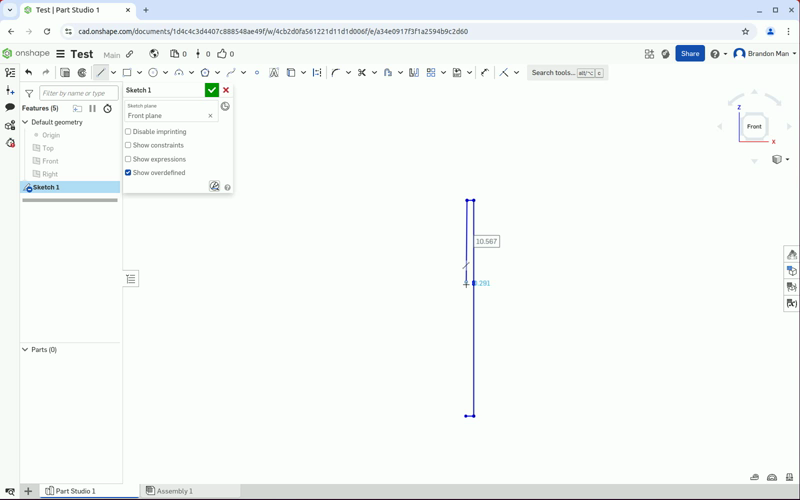
scroll(6)
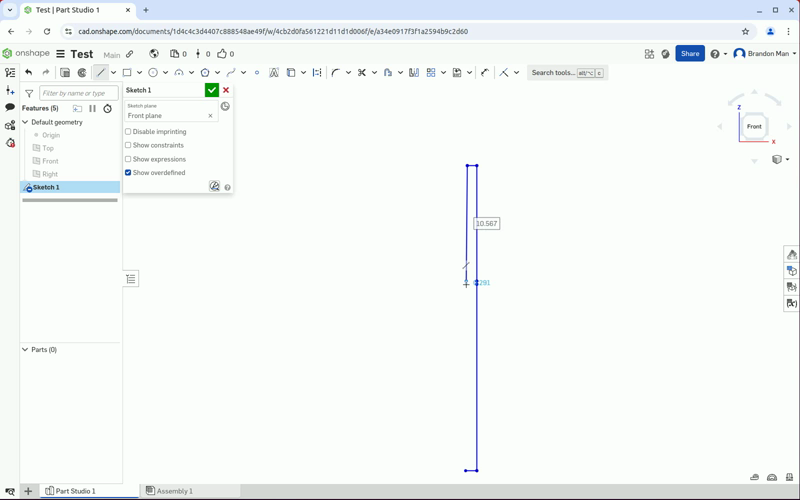
scroll(6)
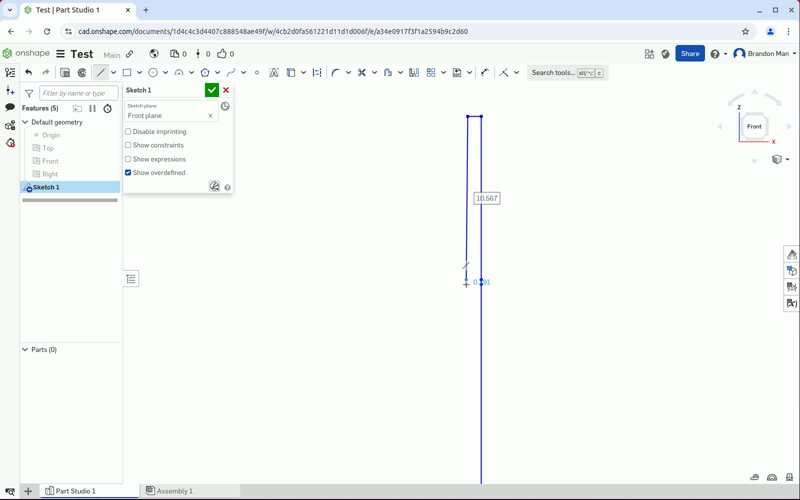
scroll(6)
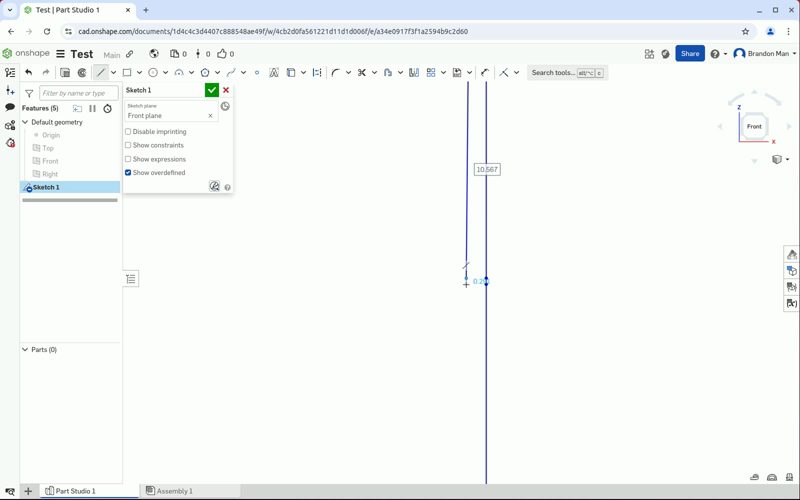
scroll(6)
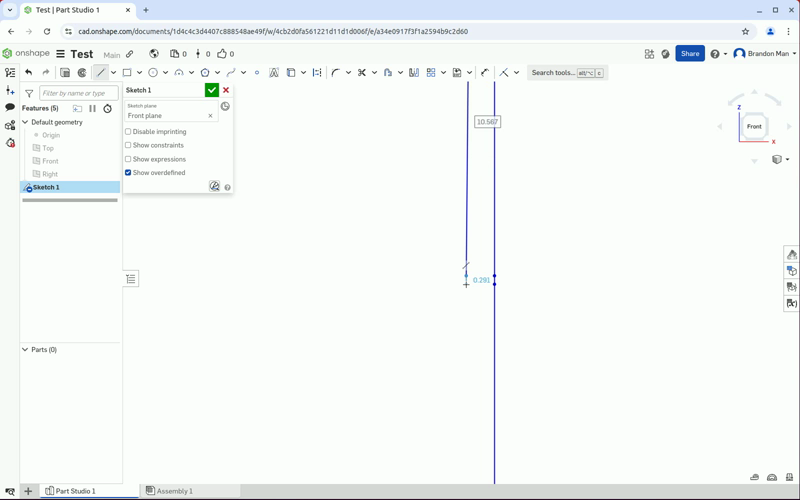
scroll(6)
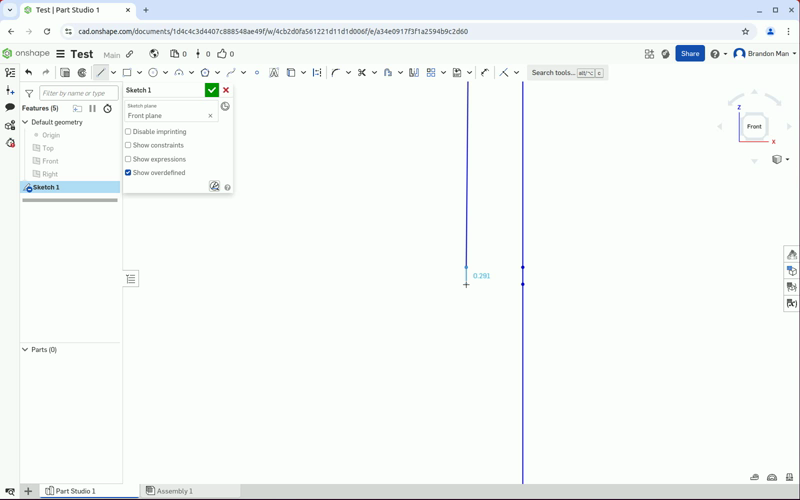
click(466, 284)
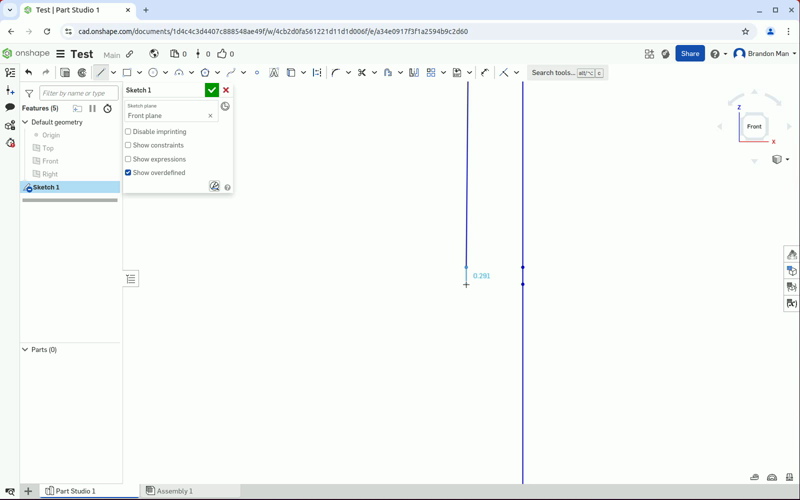
scroll(-6)
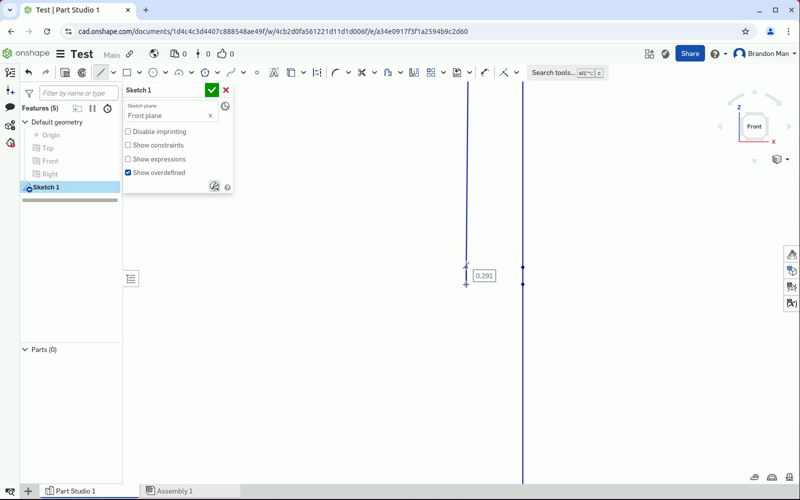
scroll(-6)
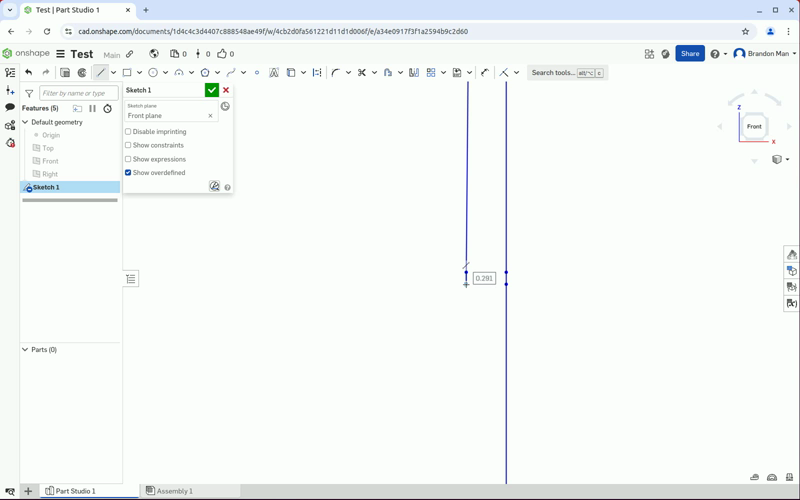
scroll(-6)
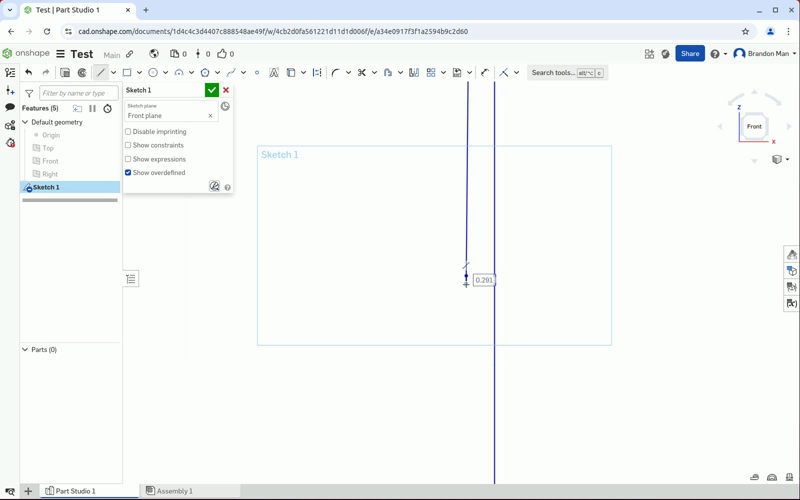
scroll(-6)
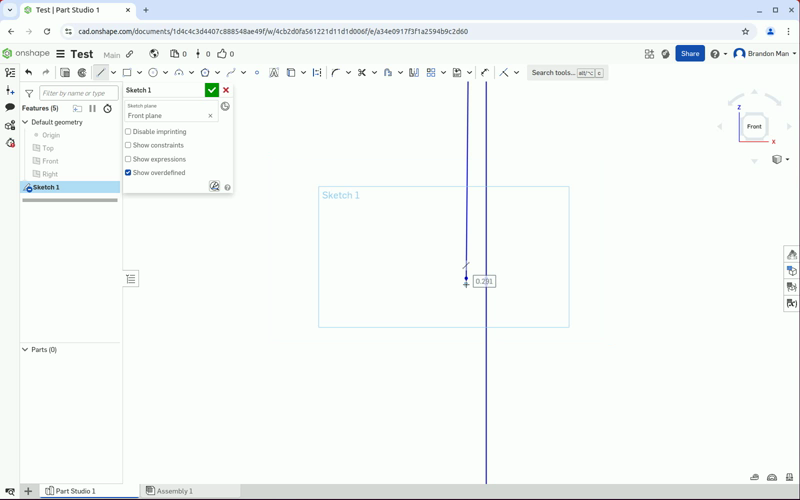
scroll(-6)
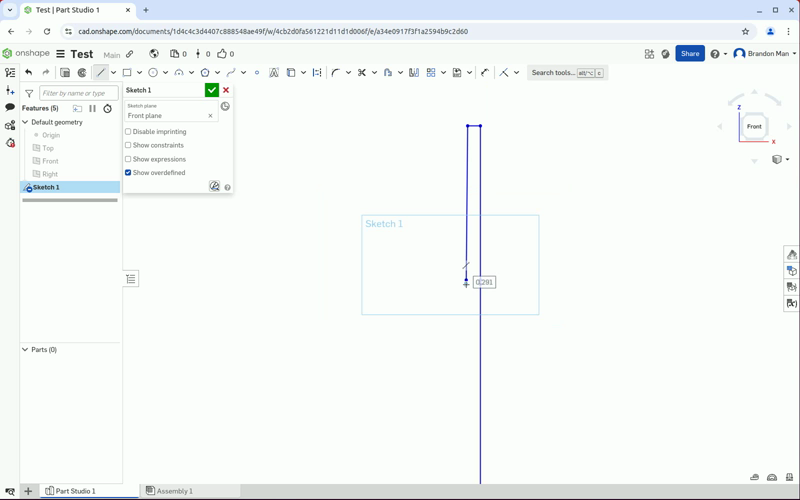
scroll(-6)
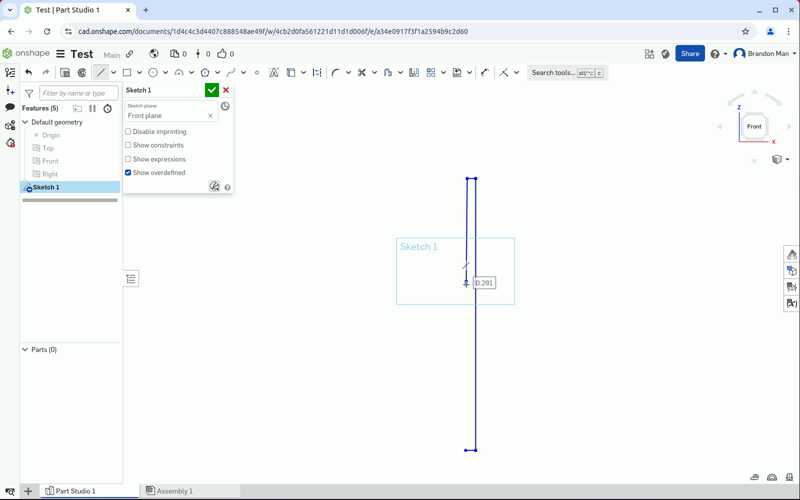
scroll(-6)
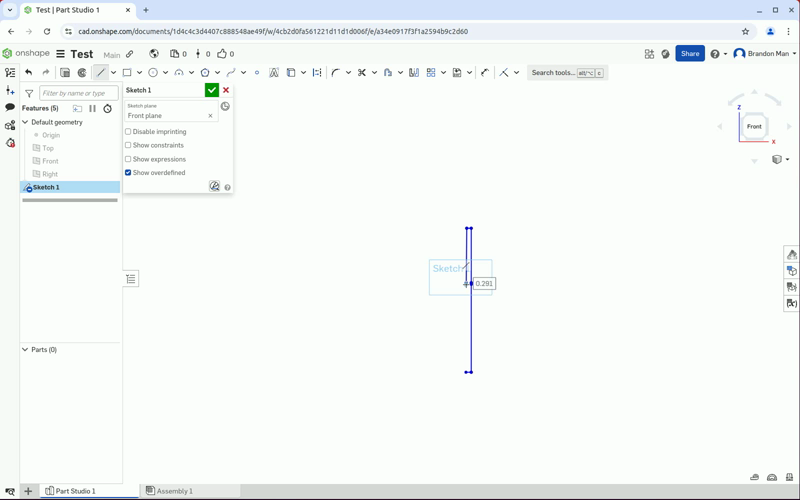
key_up(shift)
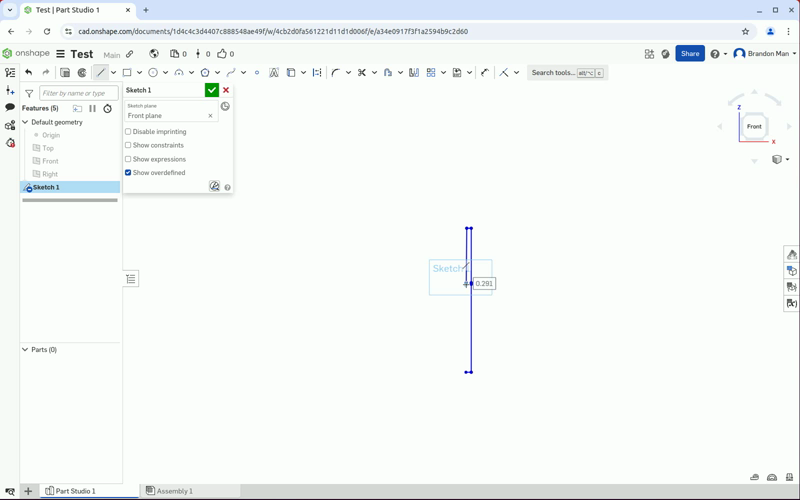
key_down(shift)
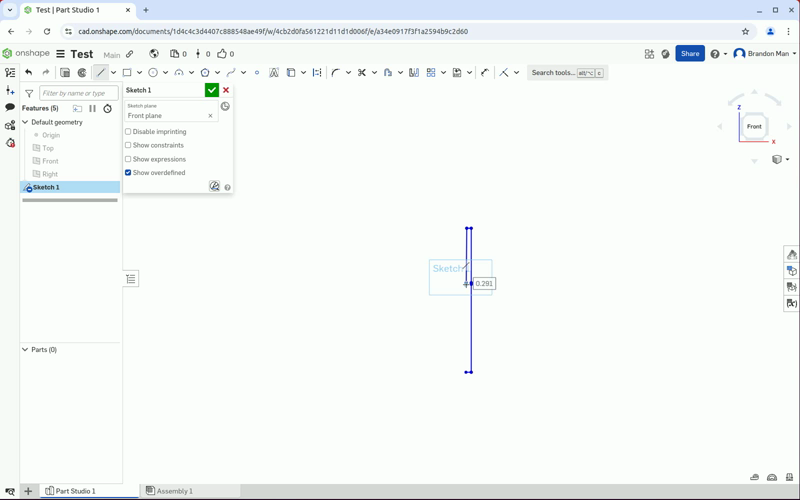
mouse_move(466, 372)
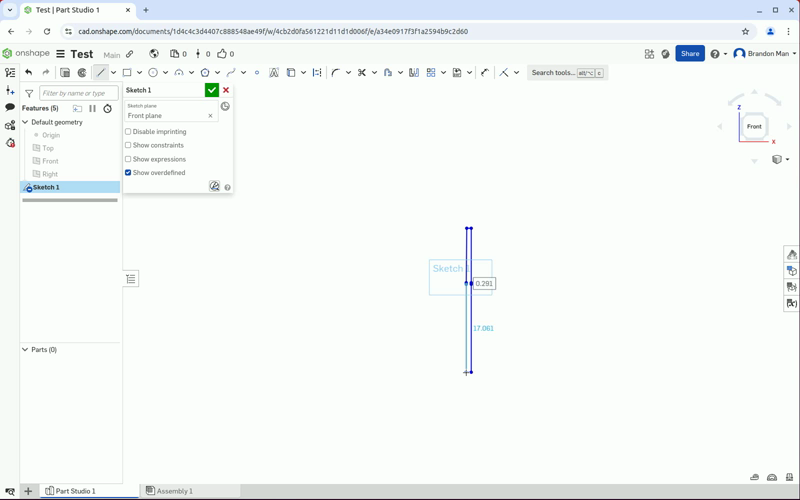
key_up(shift)
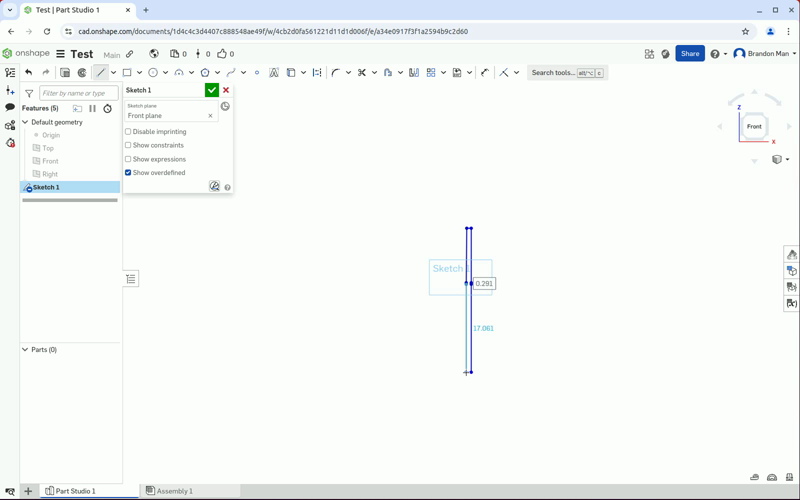
click(466, 372)
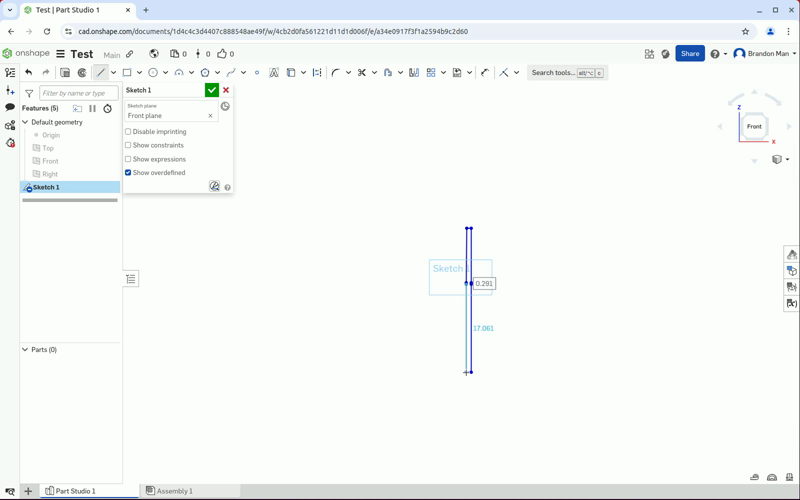
key(esc)
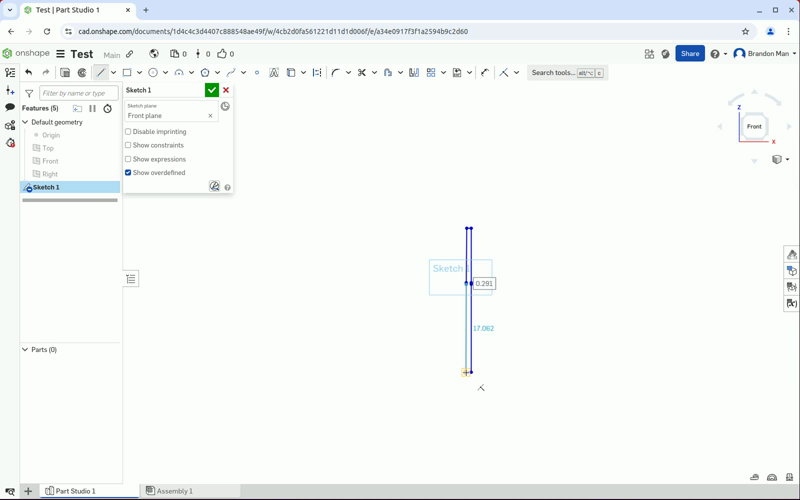
key(l)
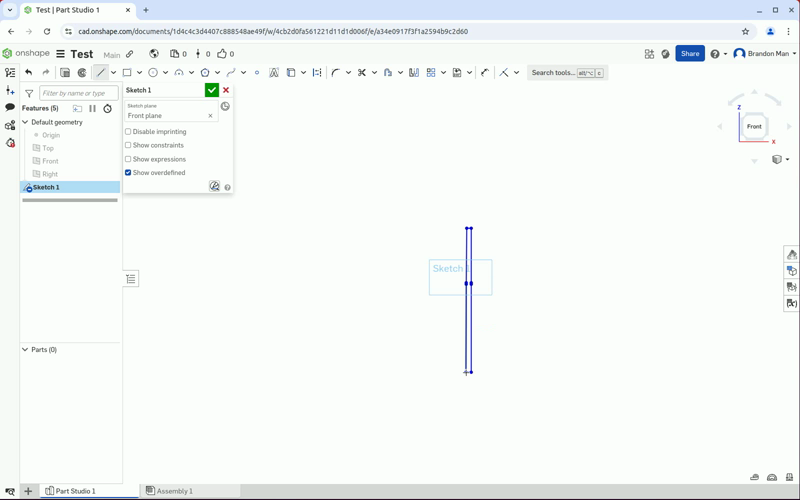
key_down(shift)
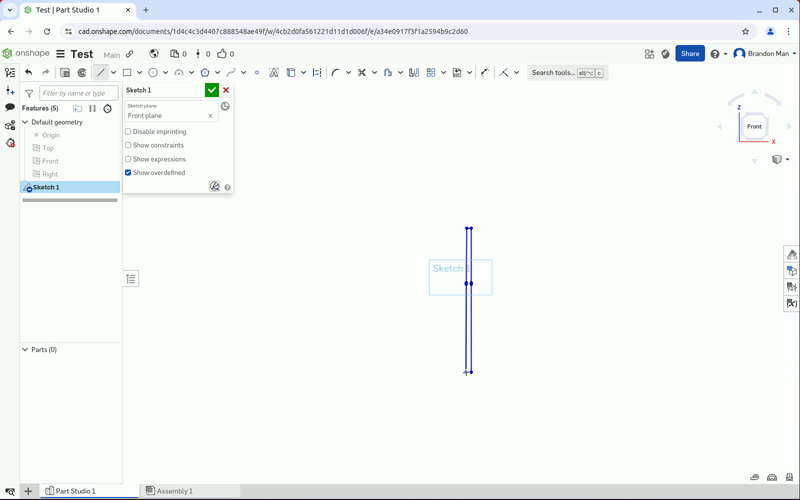
mouse_move(468, 284)
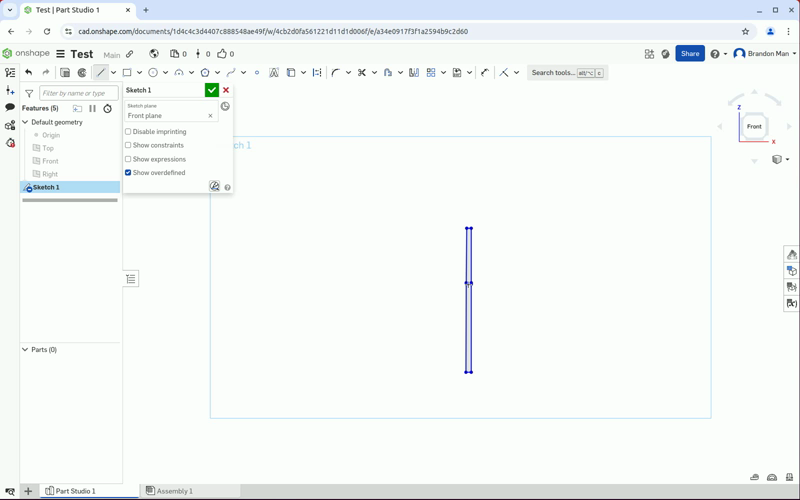
scroll(6)
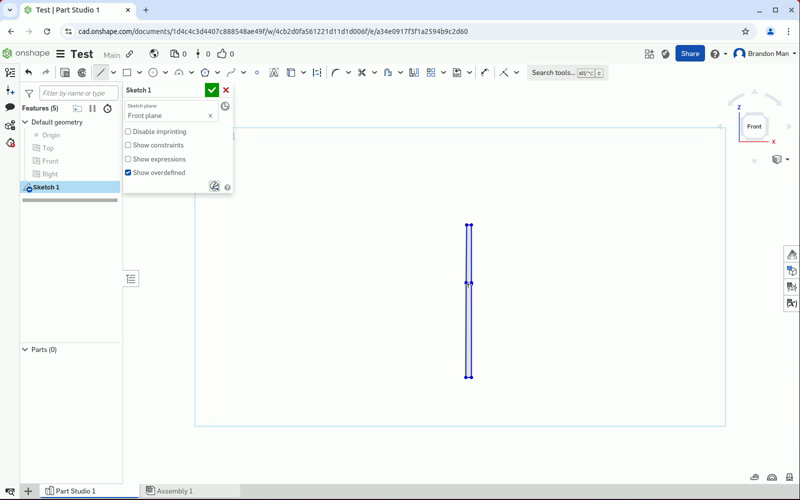
scroll(6)
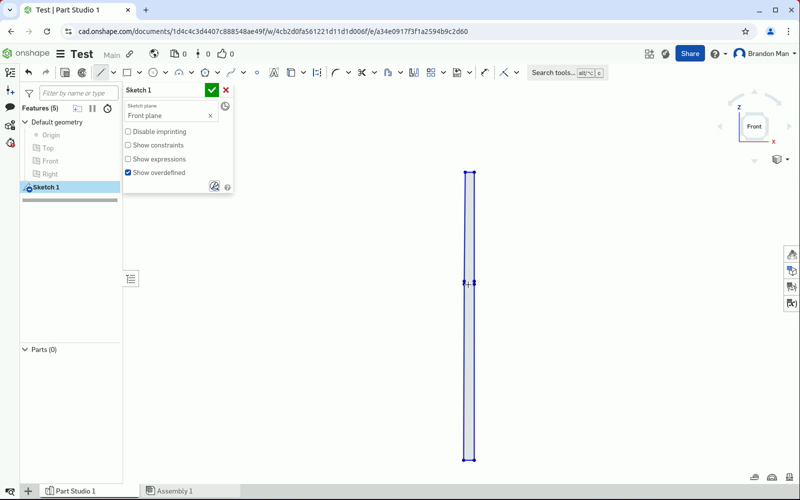
scroll(6)
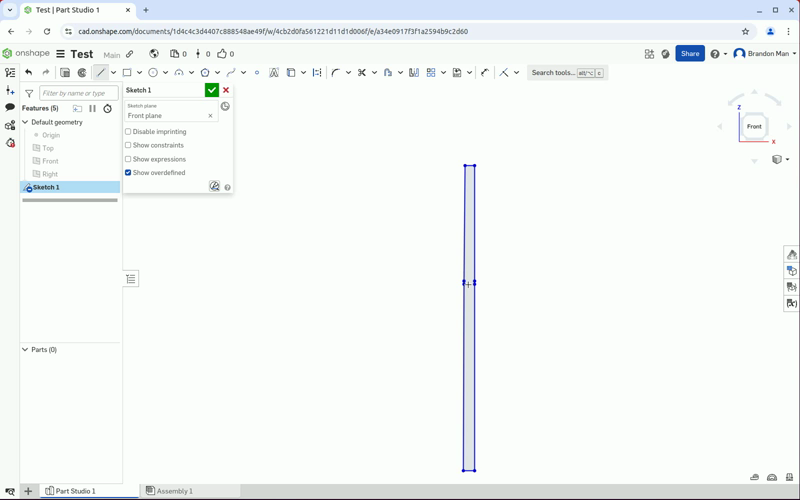
scroll(6)
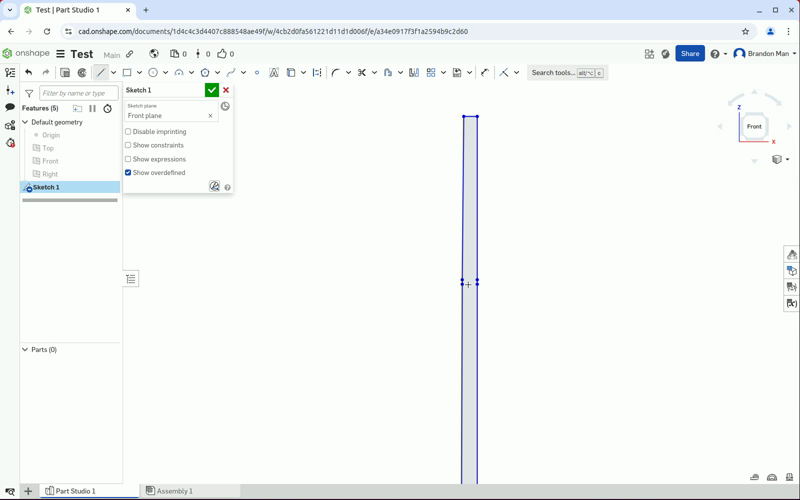
scroll(6)
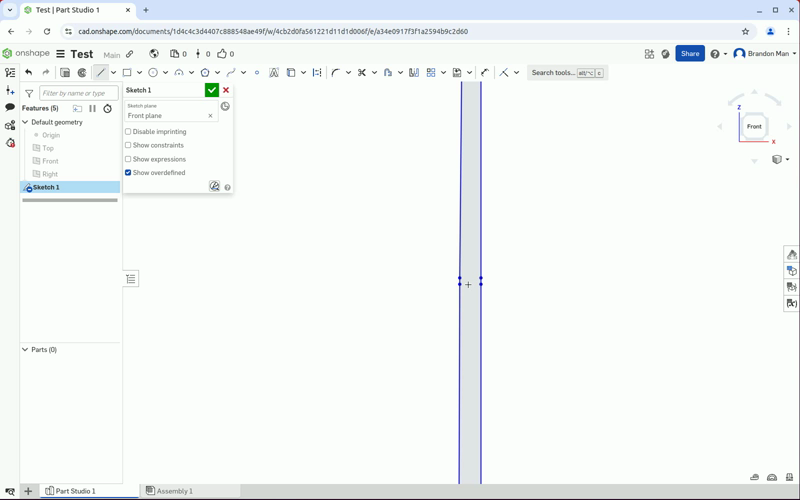
scroll(6)
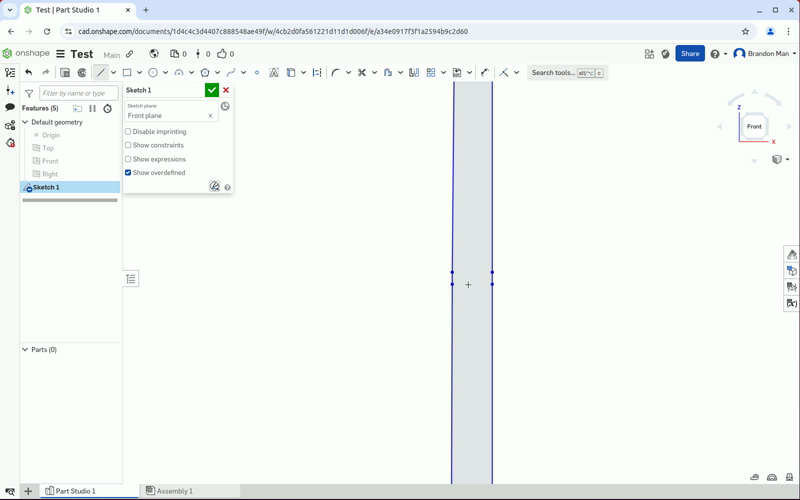
scroll(6)
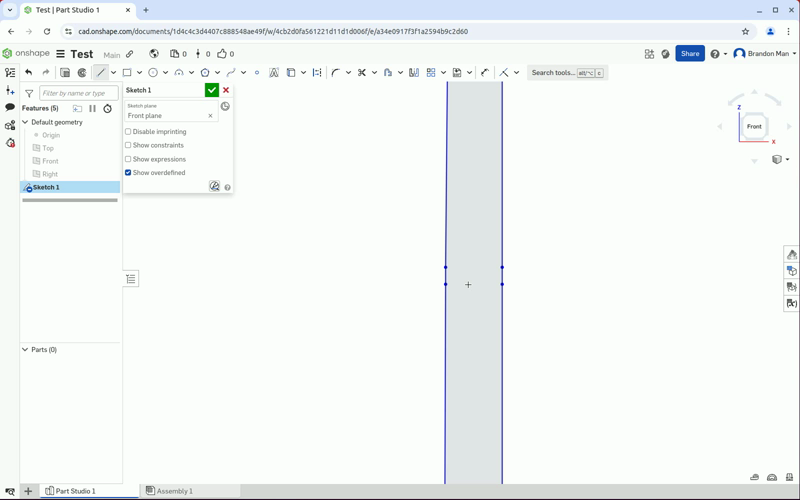
click(468, 284)
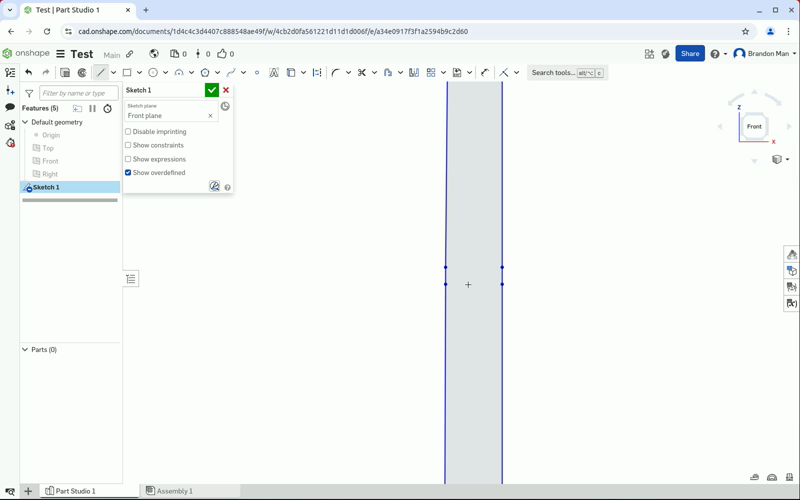
scroll(-6)
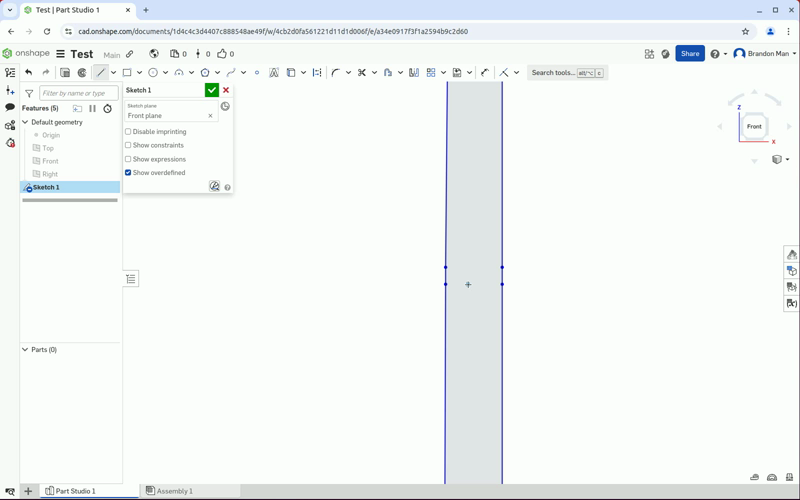
scroll(-6)
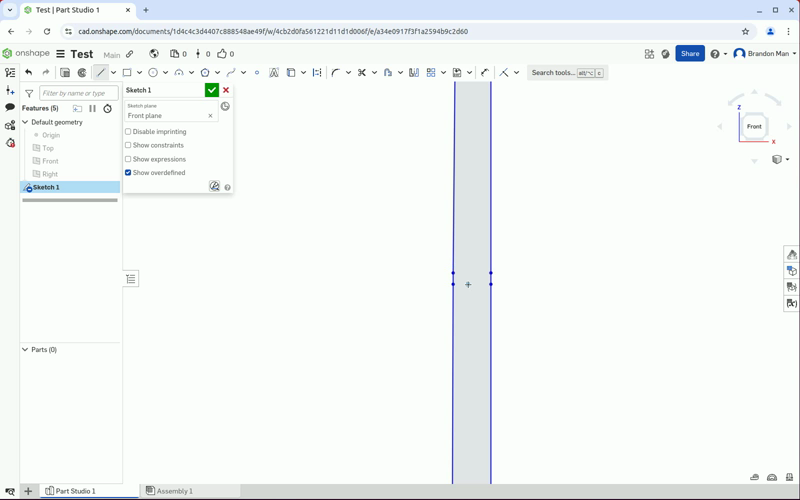
scroll(-6)
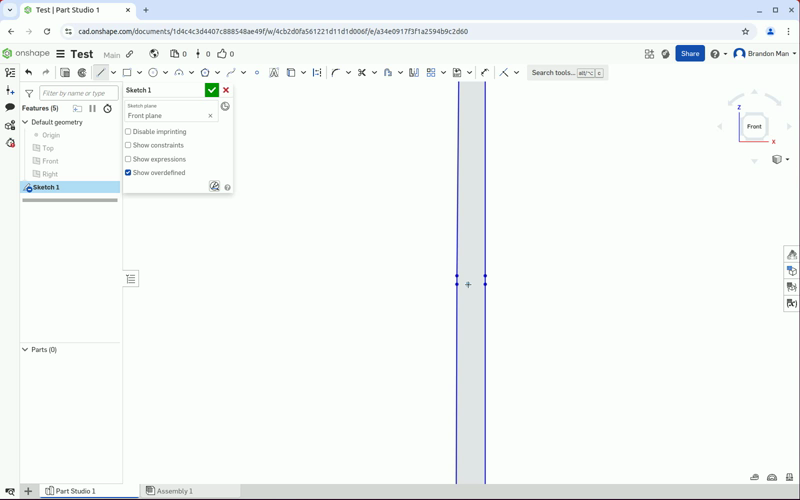
scroll(-6)
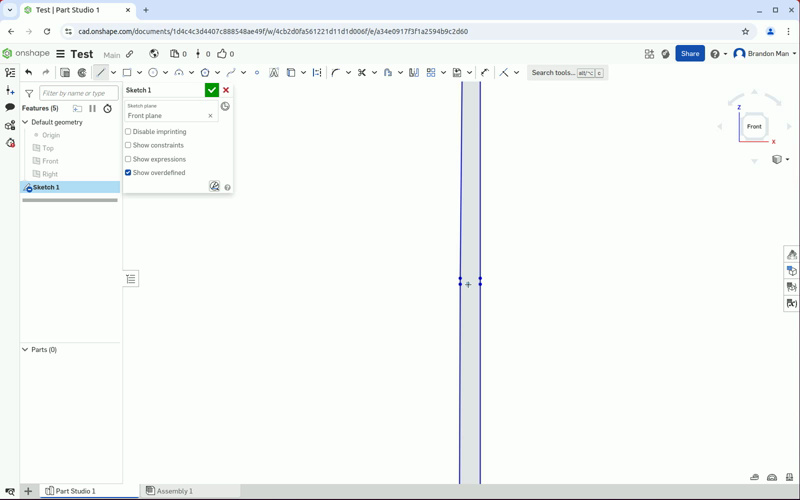
scroll(-6)
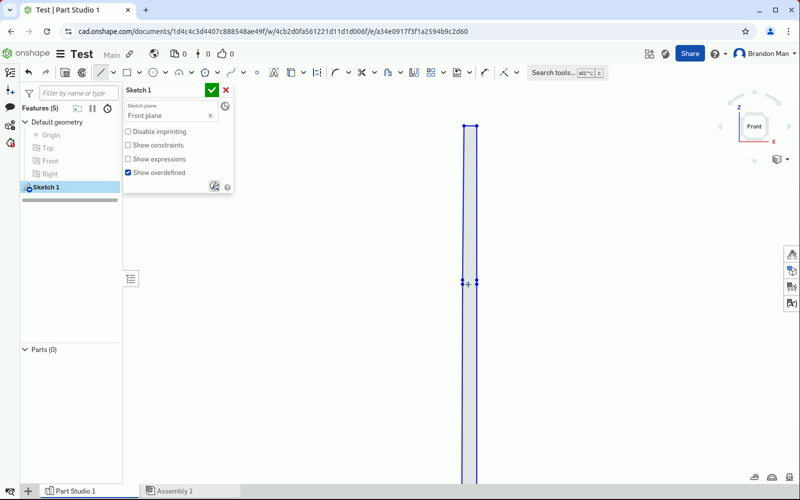
scroll(-6)
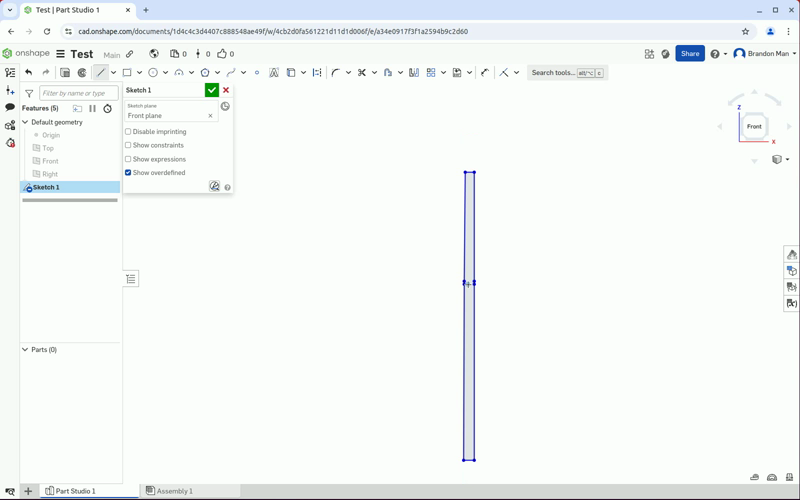
scroll(-6)
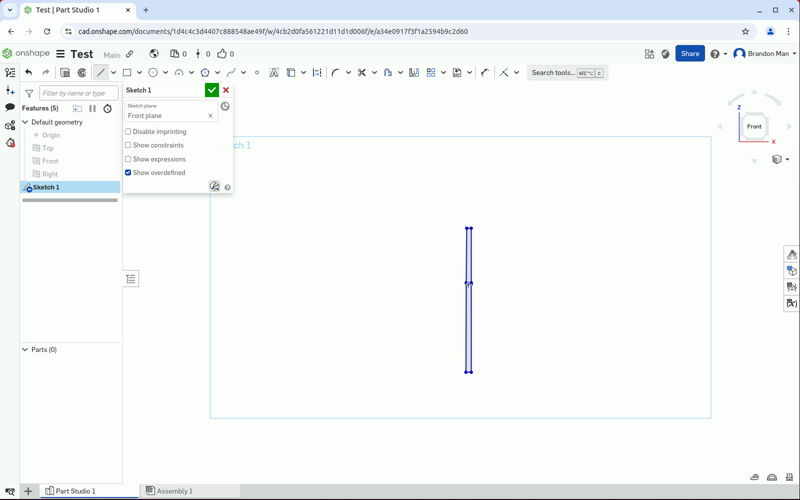
key_up(shift)
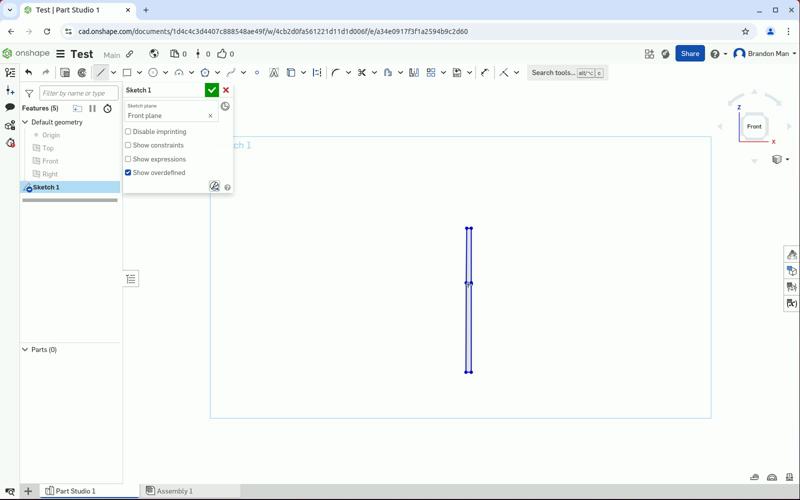
key_down(shift)
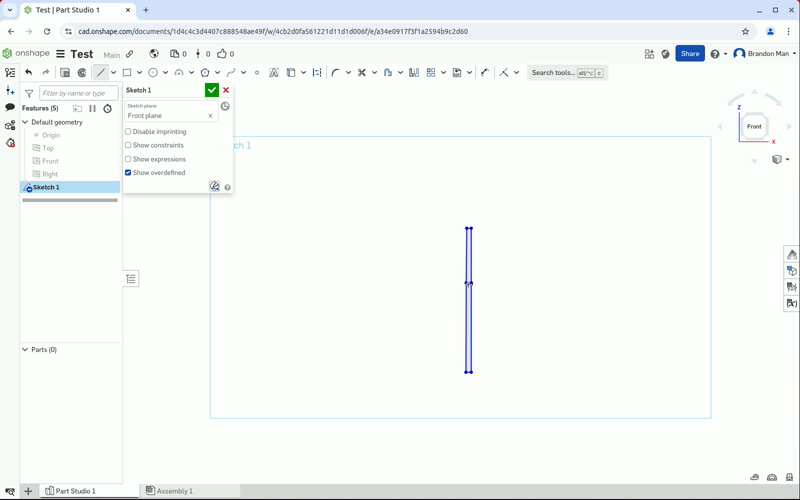
mouse_move(498, 284)
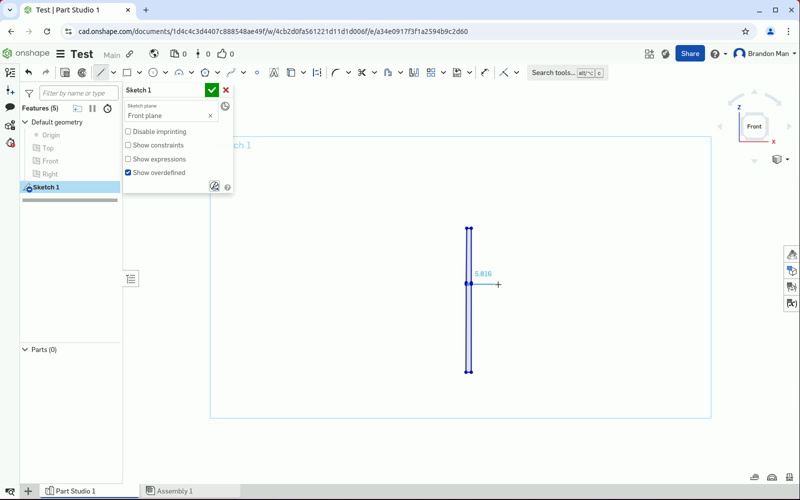
mouse_move(469, 284)
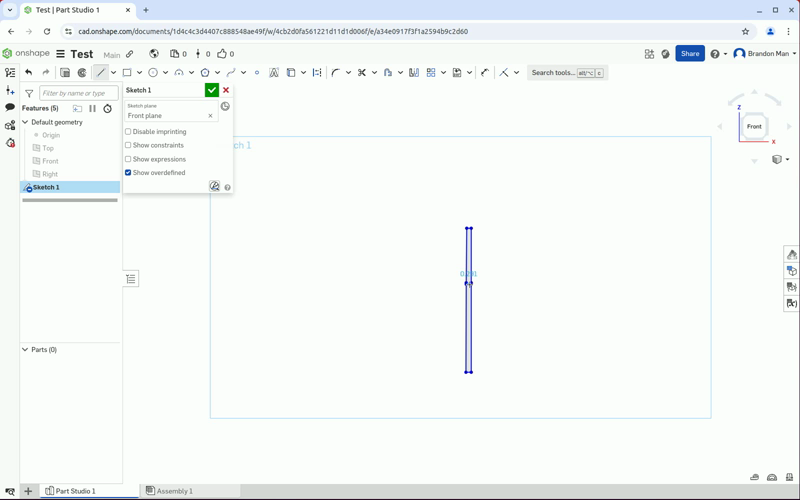
scroll(6)
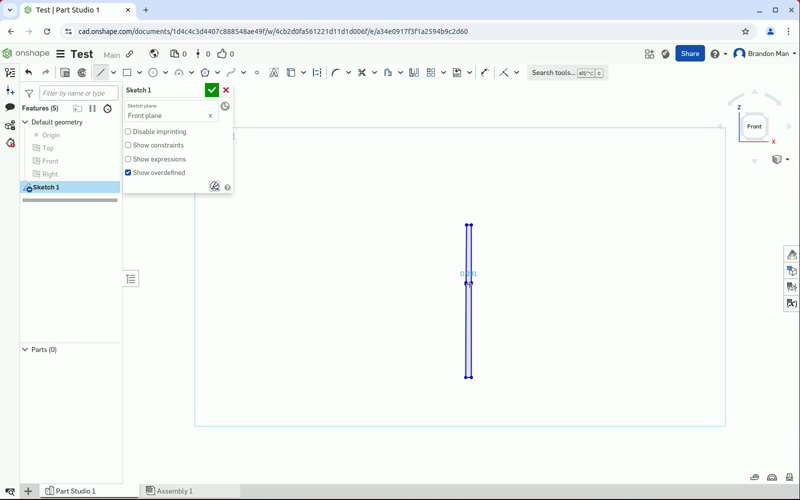
scroll(6)
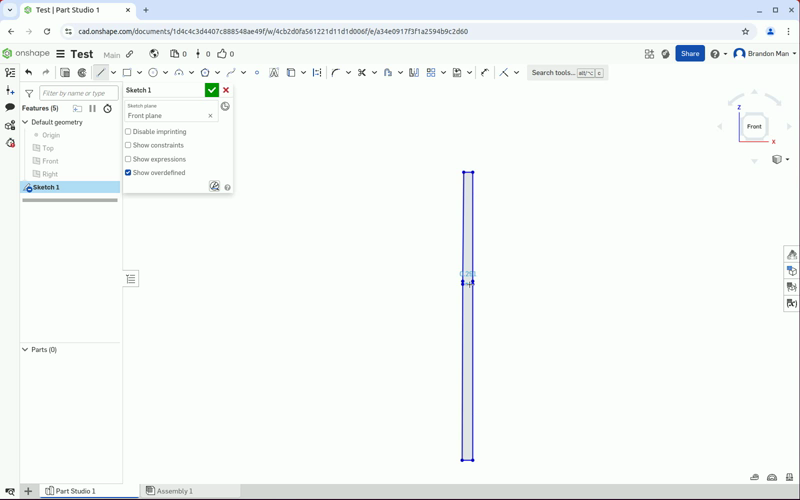
scroll(6)
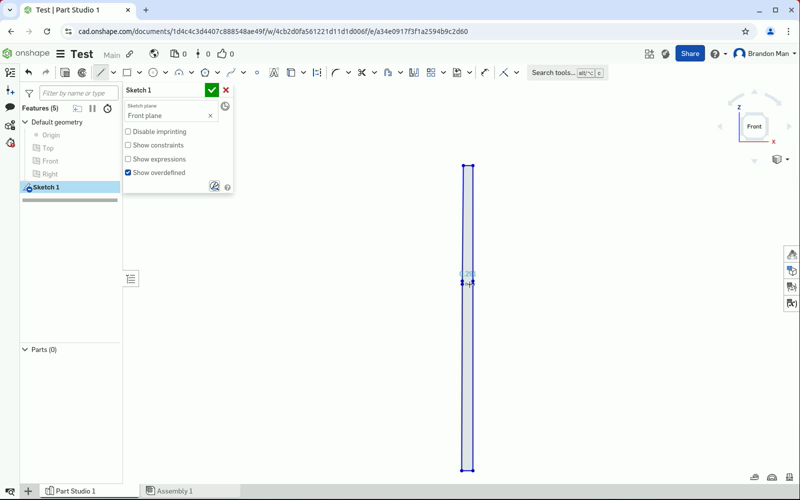
scroll(6)
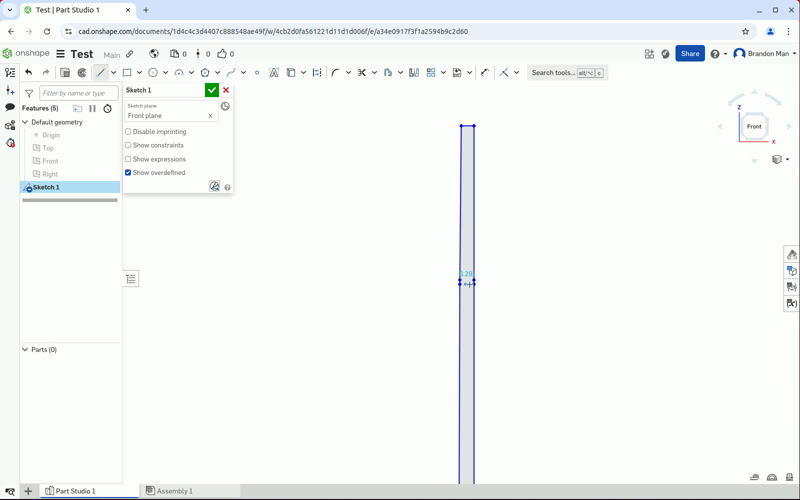
scroll(6)
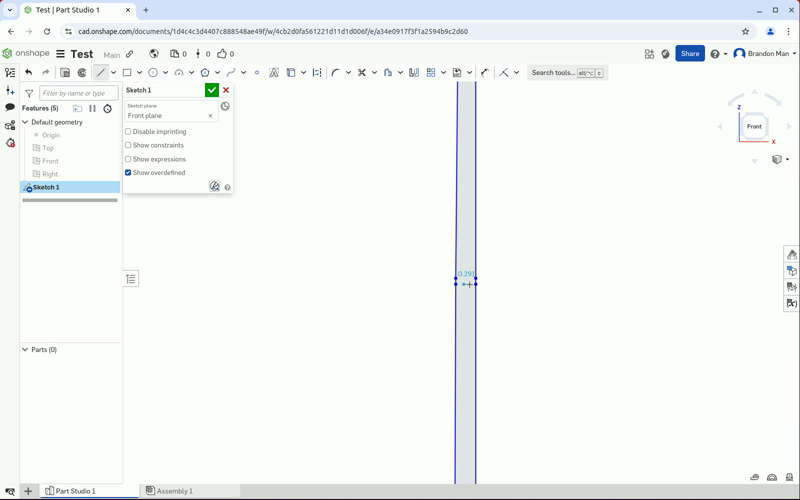
scroll(6)
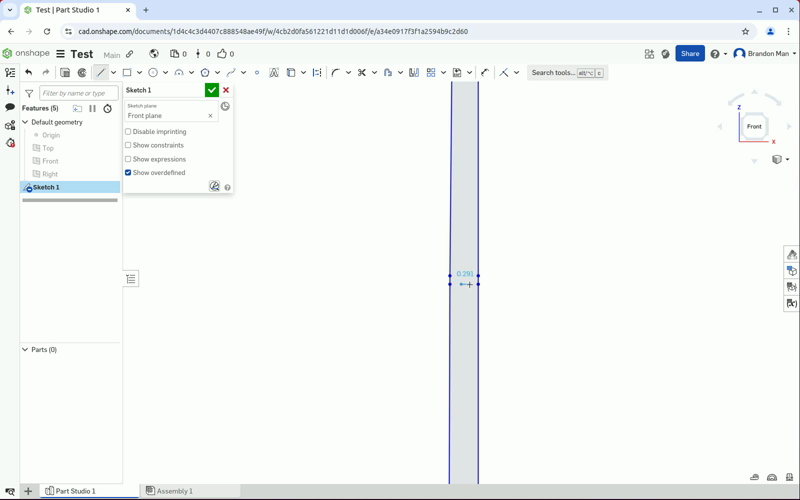
scroll(6)
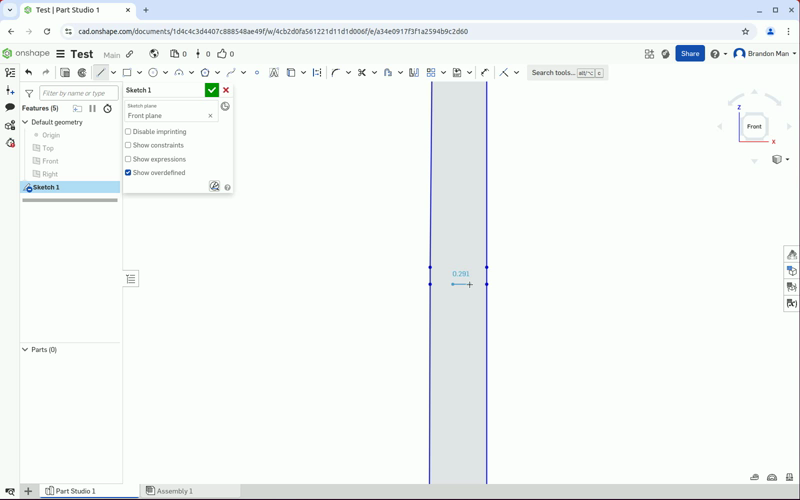
click(469, 284)
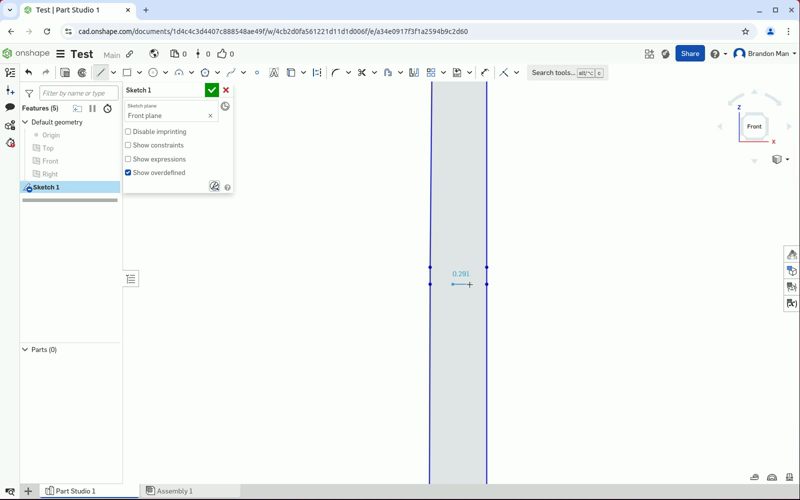
scroll(-6)
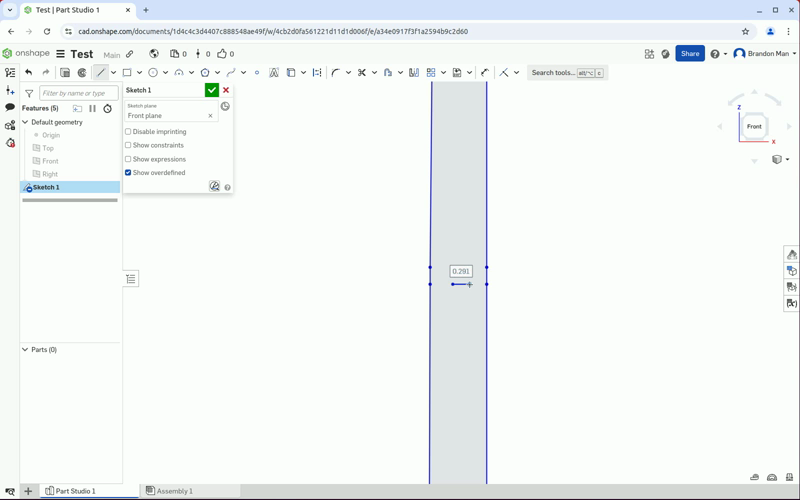
scroll(-6)
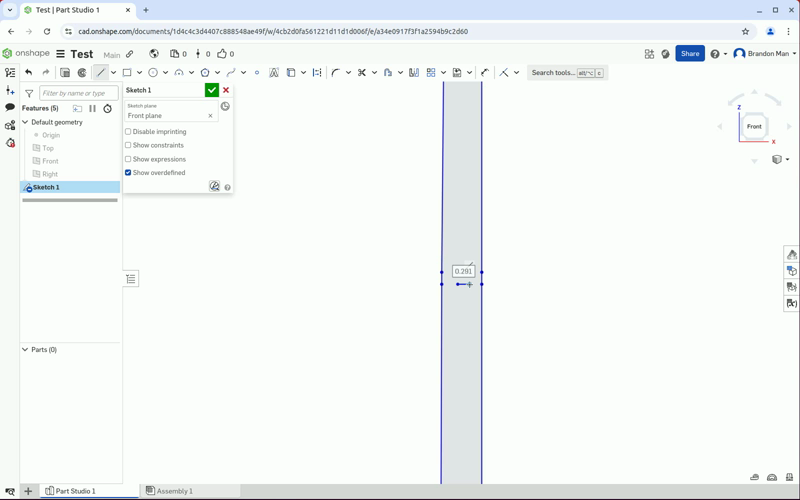
scroll(-6)
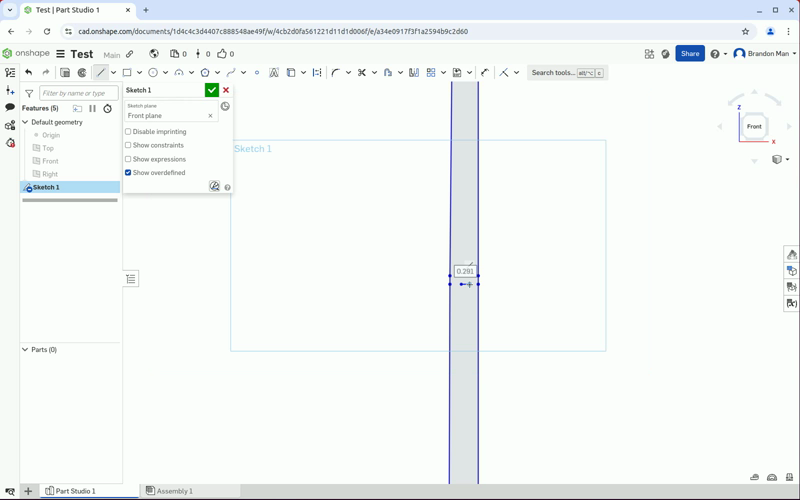
scroll(-6)
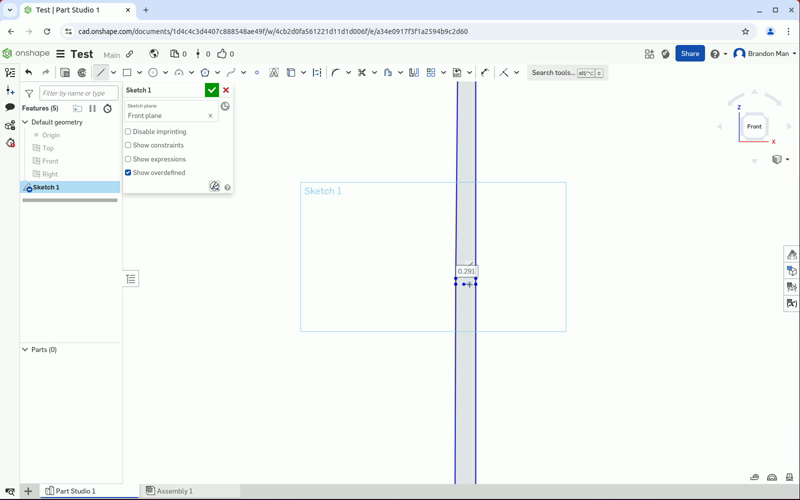
scroll(-6)
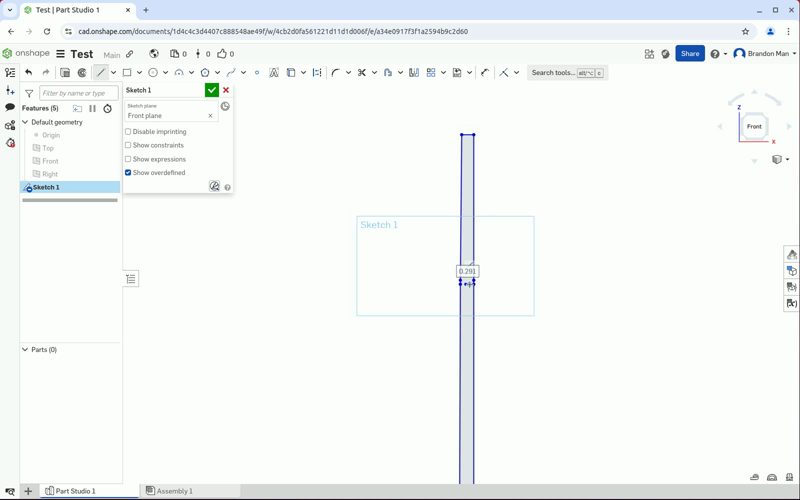
scroll(-6)
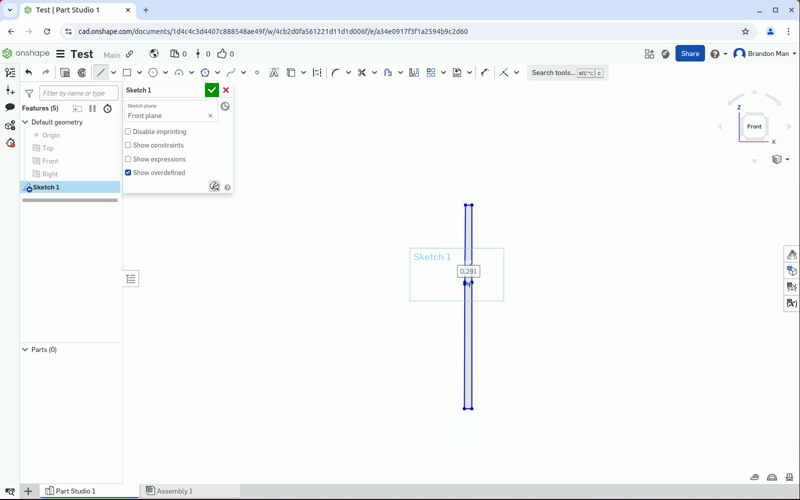
scroll(-6)
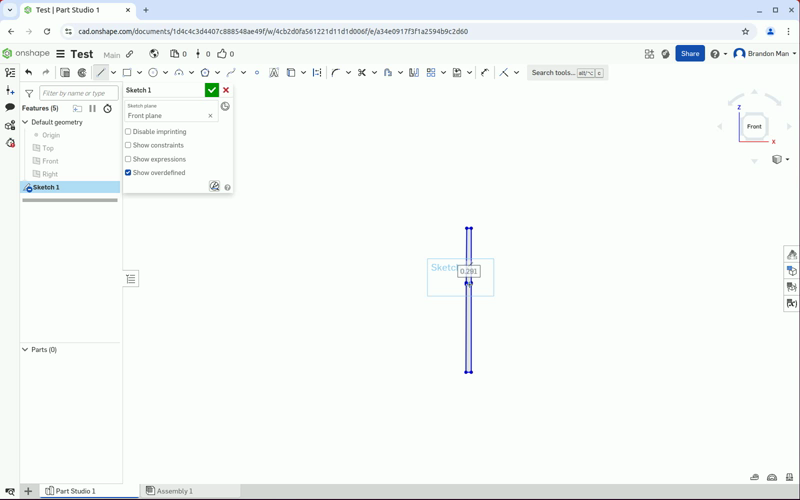
key_up(shift)
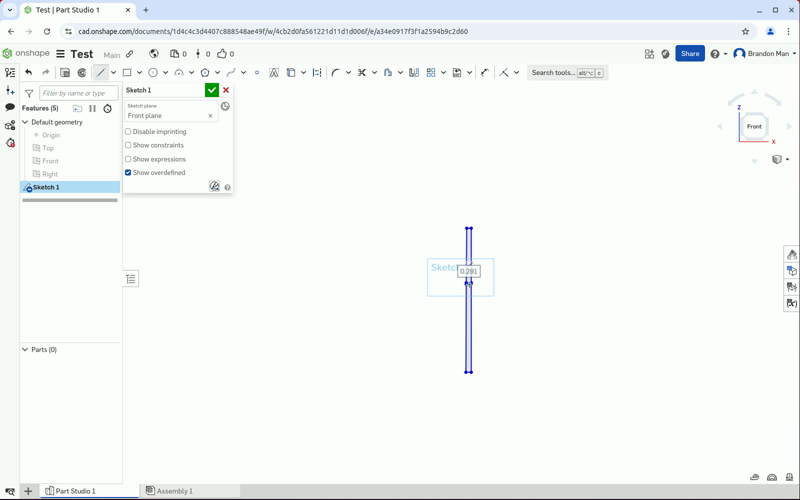
key_down(shift)
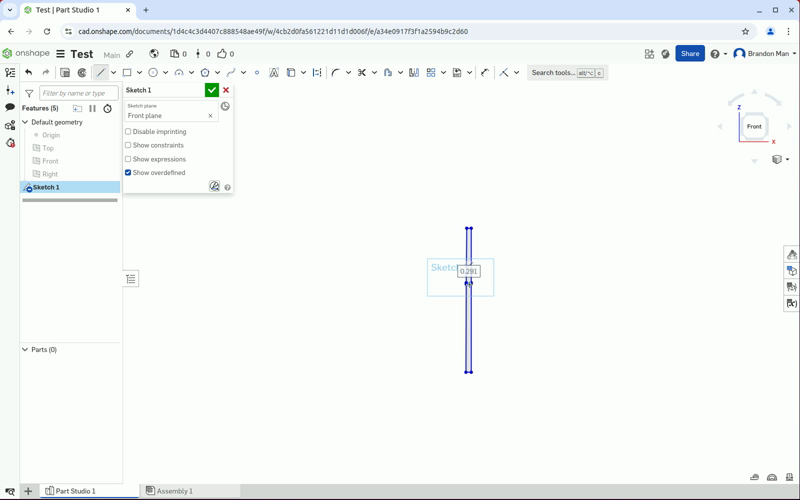
mouse_move(499, 284)
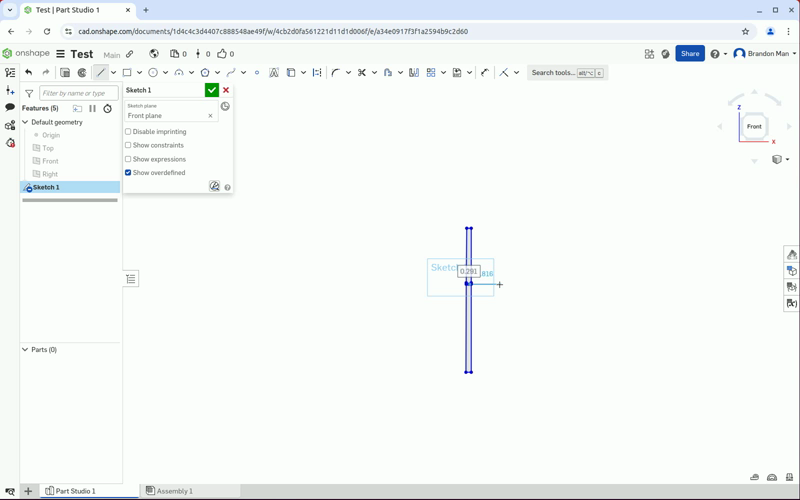
mouse_move(469, 282)
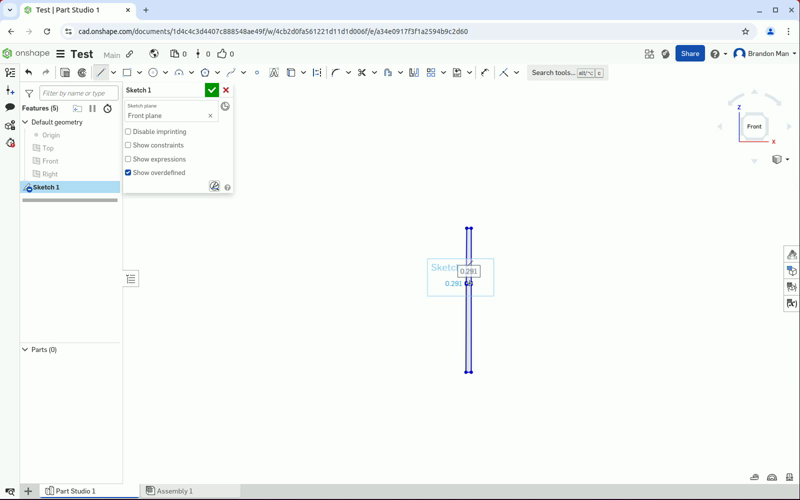
scroll(6)
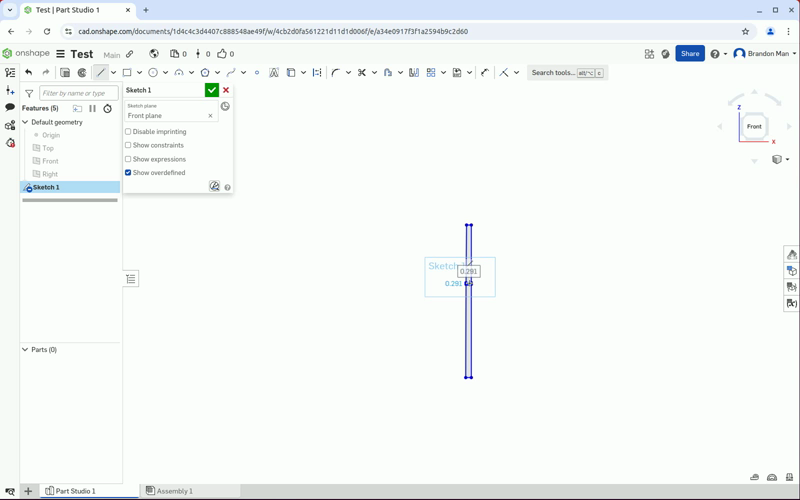
scroll(6)
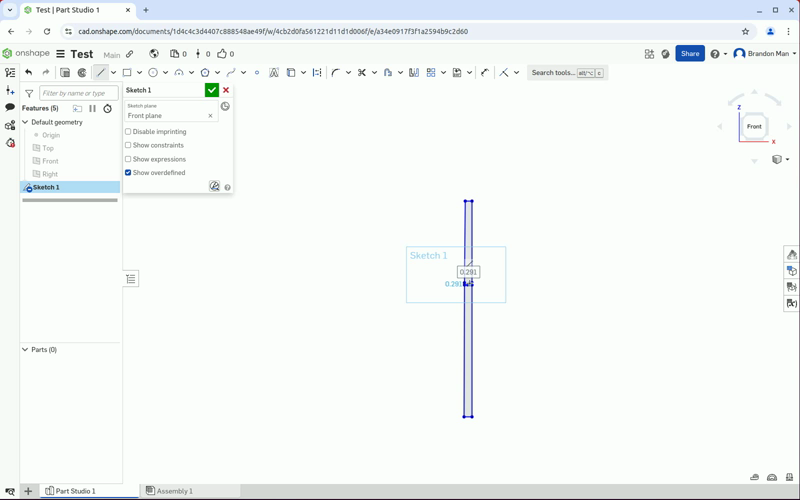
scroll(6)
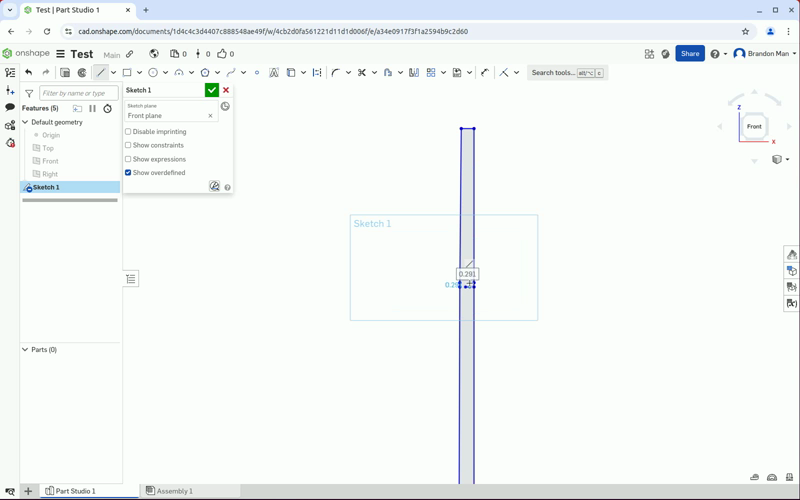
scroll(6)
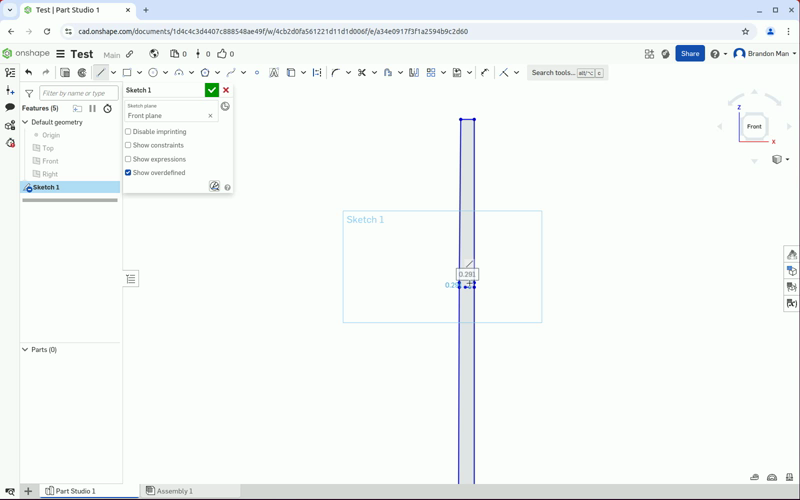
scroll(6)
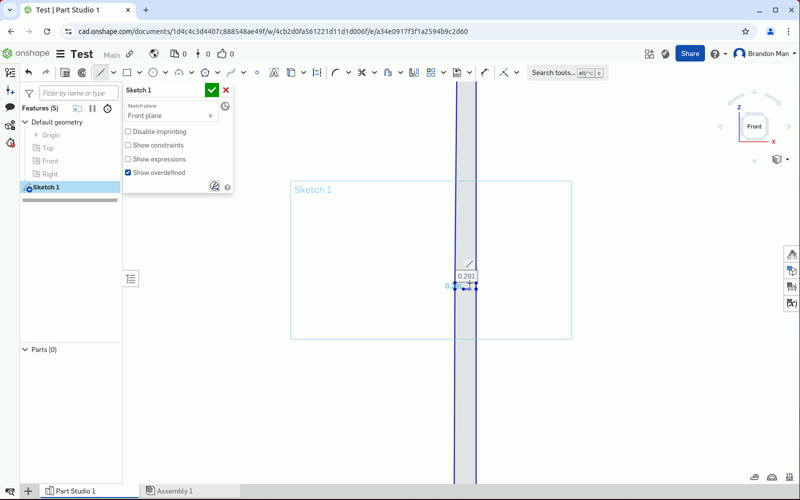
scroll(6)
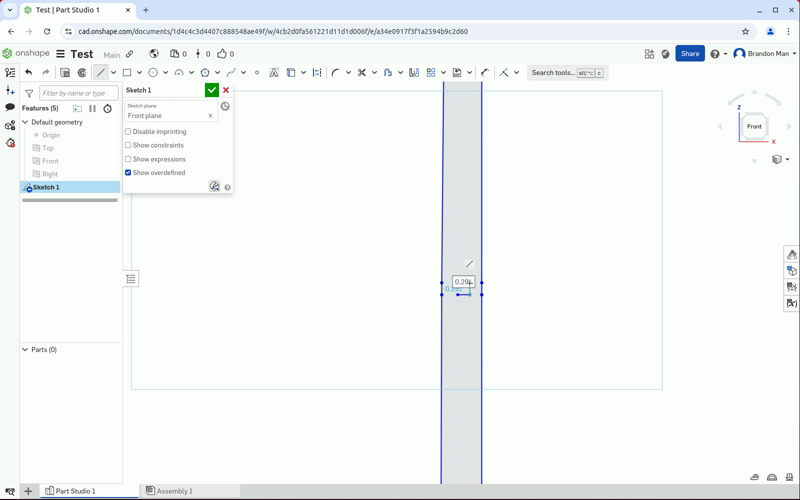
scroll(6)
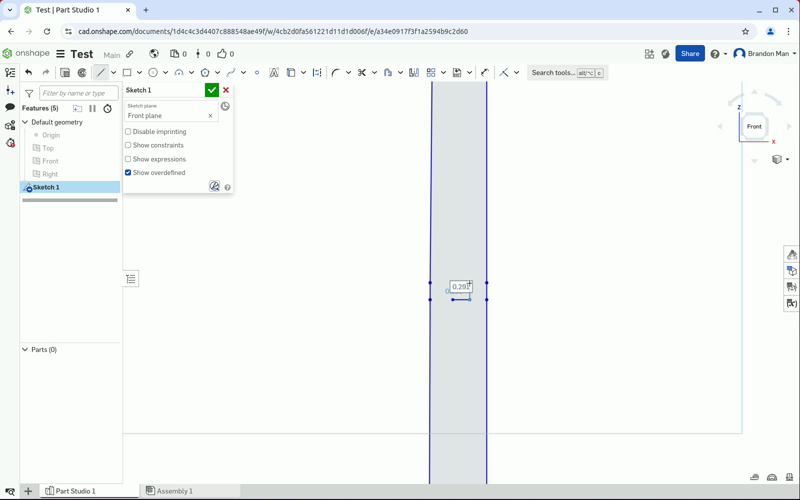
click(469, 282)
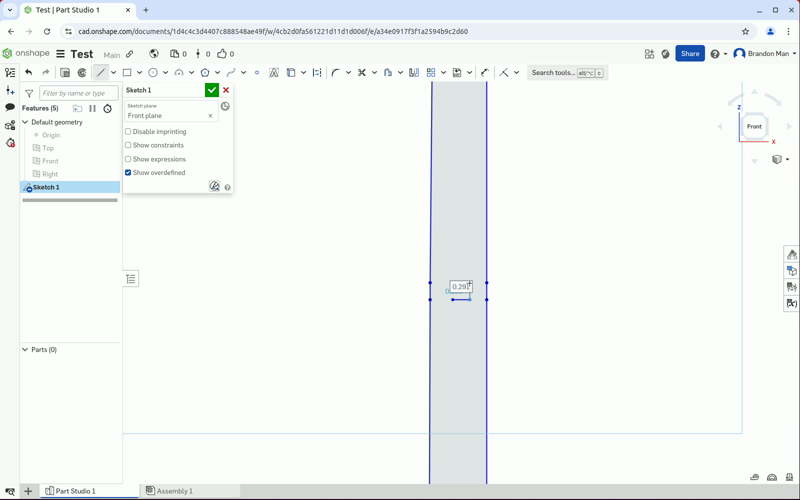
scroll(-6)
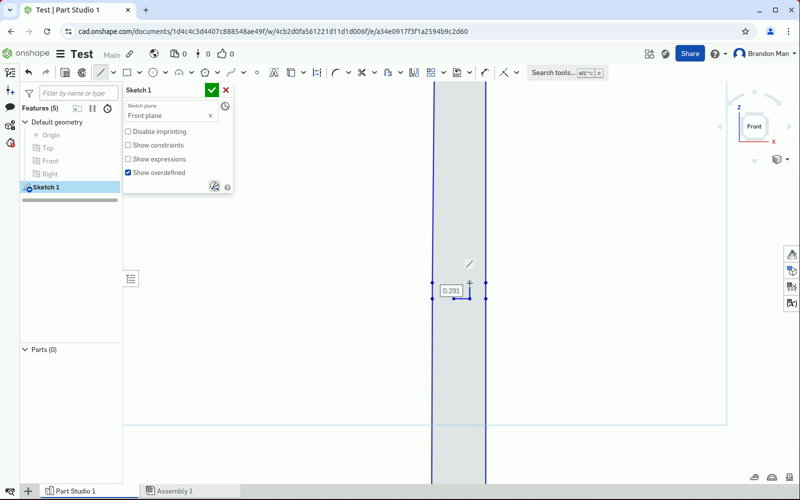
scroll(-6)
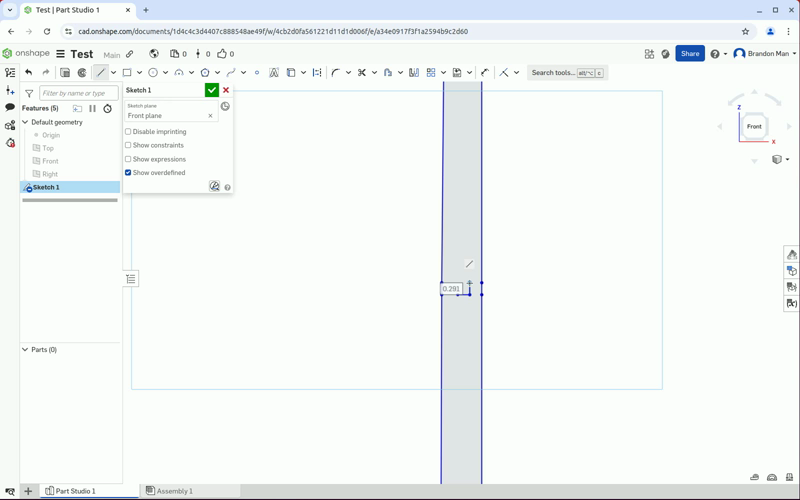
scroll(-6)
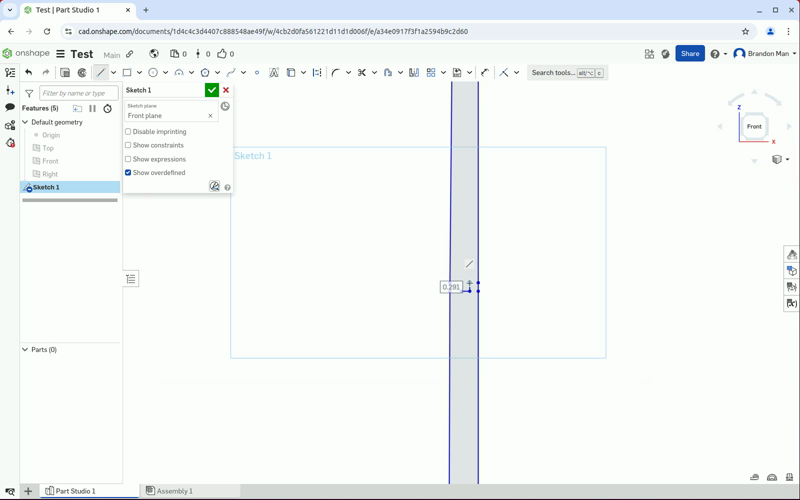
scroll(-6)
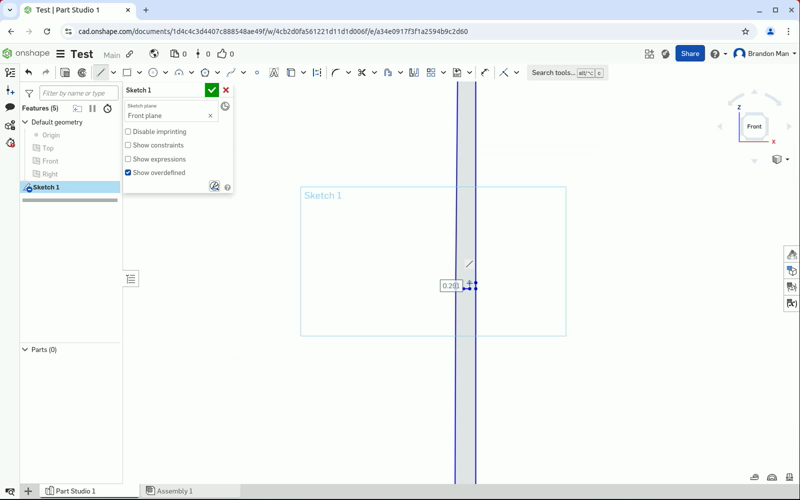
scroll(-6)
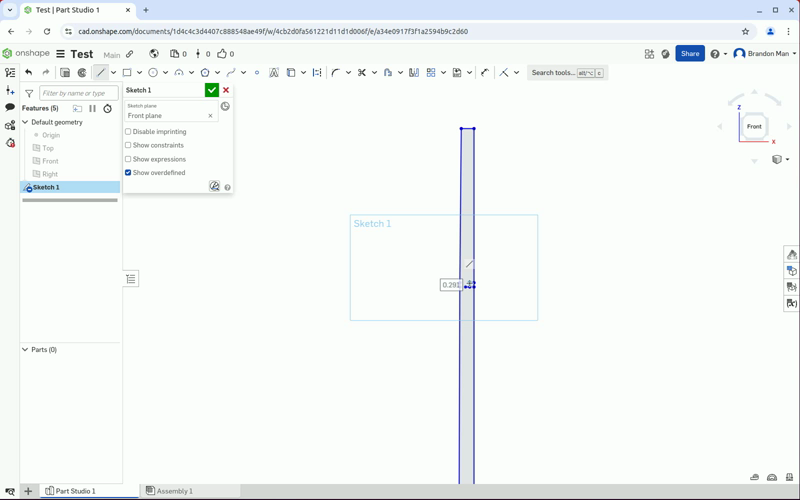
scroll(-6)
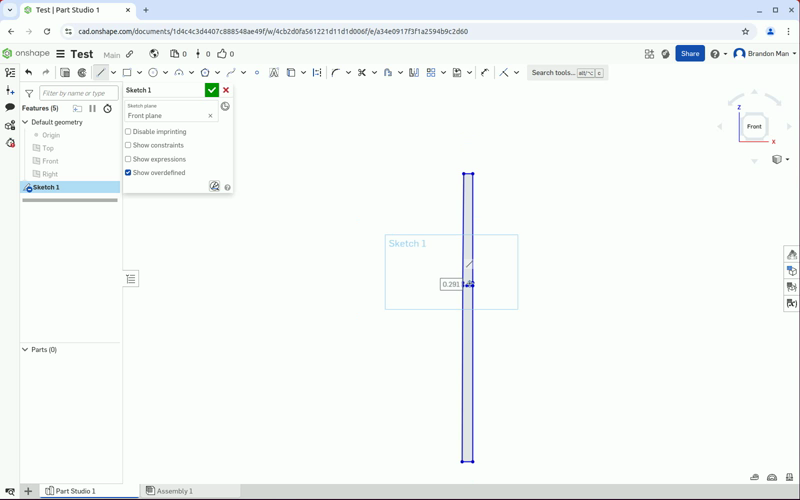
scroll(-6)
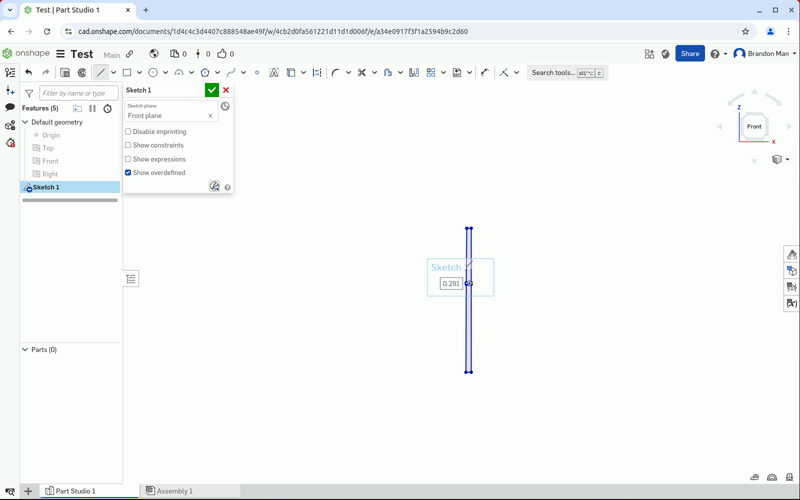
key_up(shift)
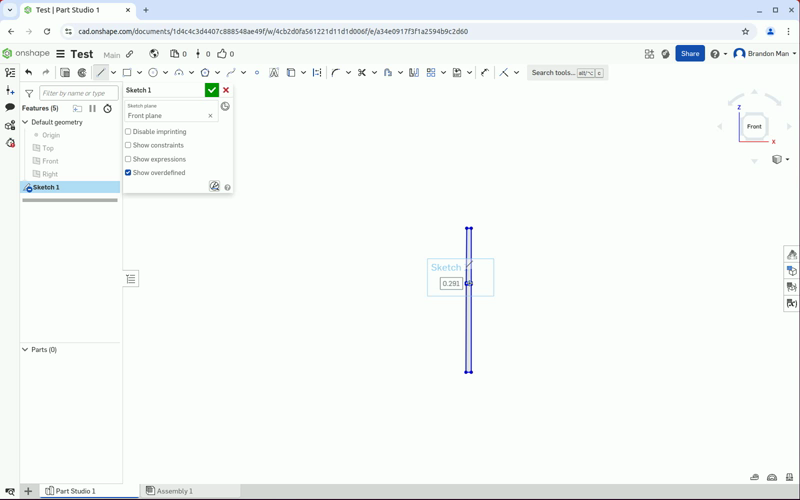
key_down(shift)
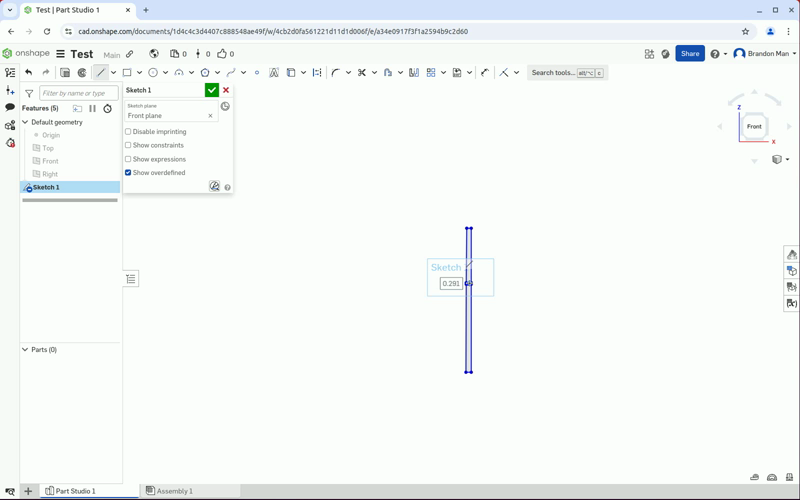
mouse_move(499, 282)
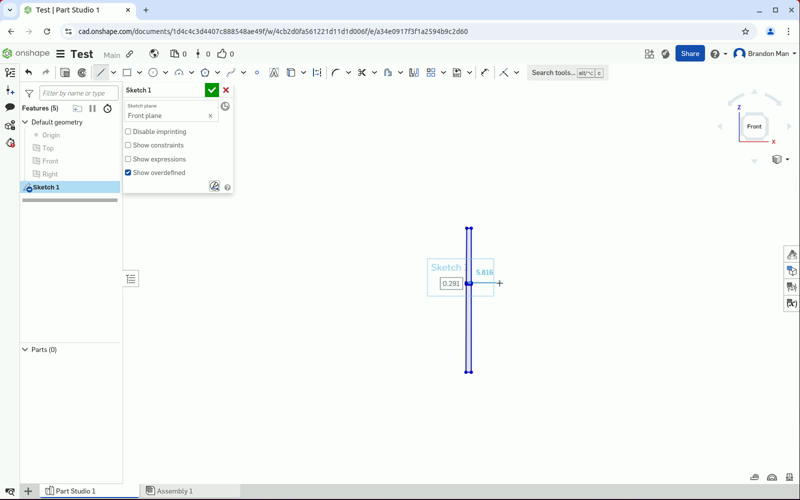
mouse_move(468, 282)
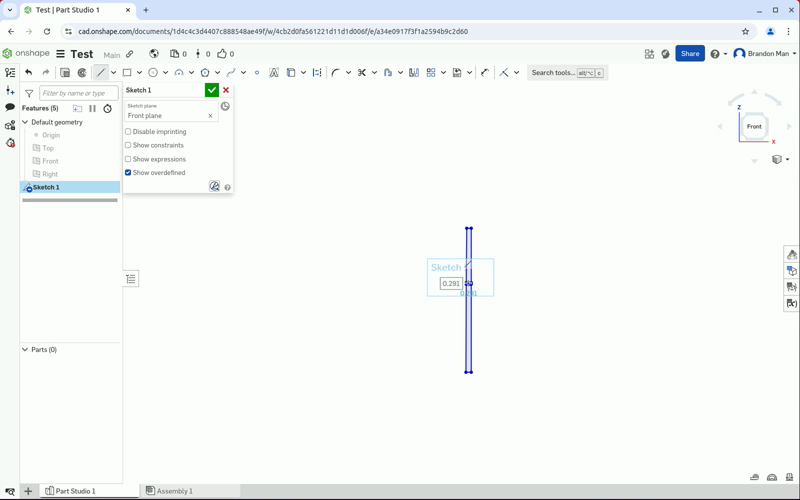
scroll(6)
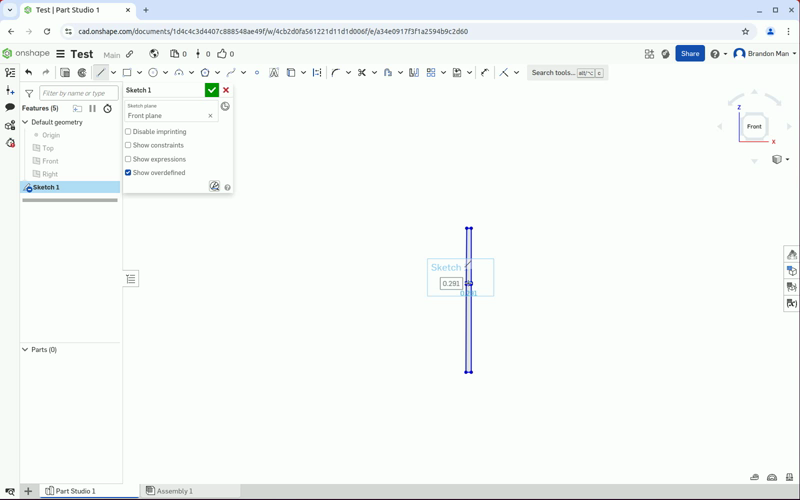
scroll(6)
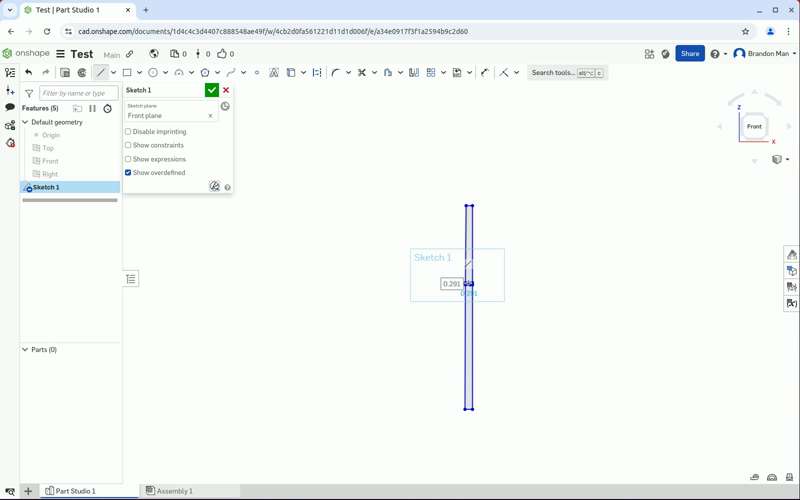
scroll(6)
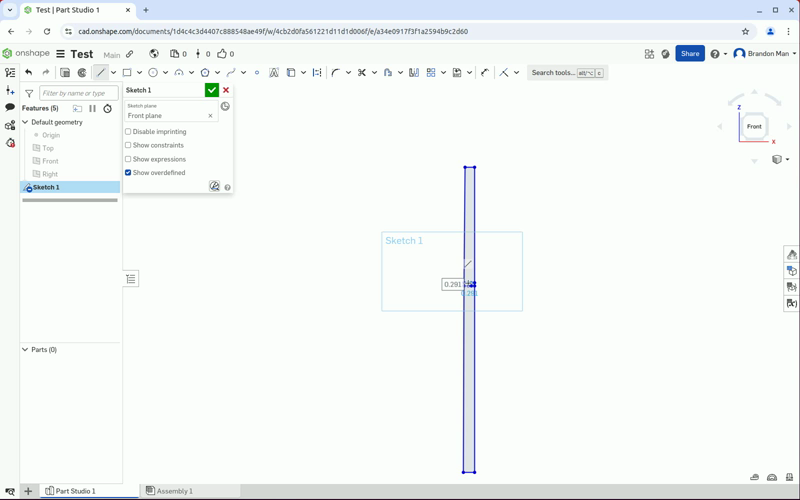
scroll(6)
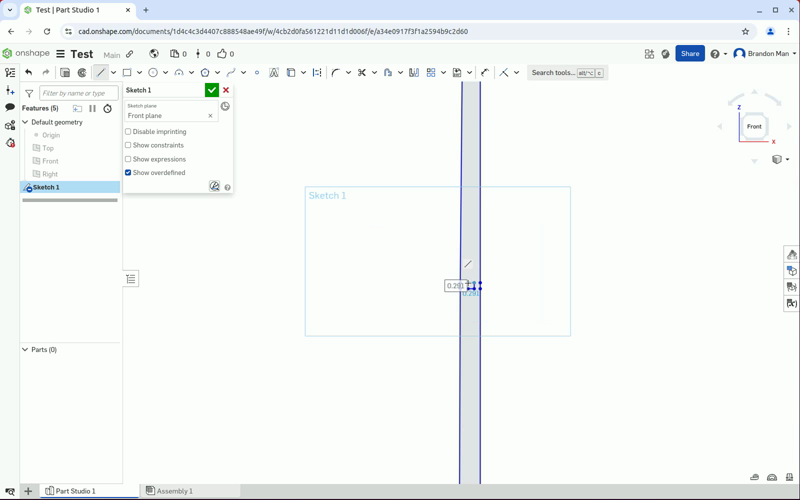
scroll(6)
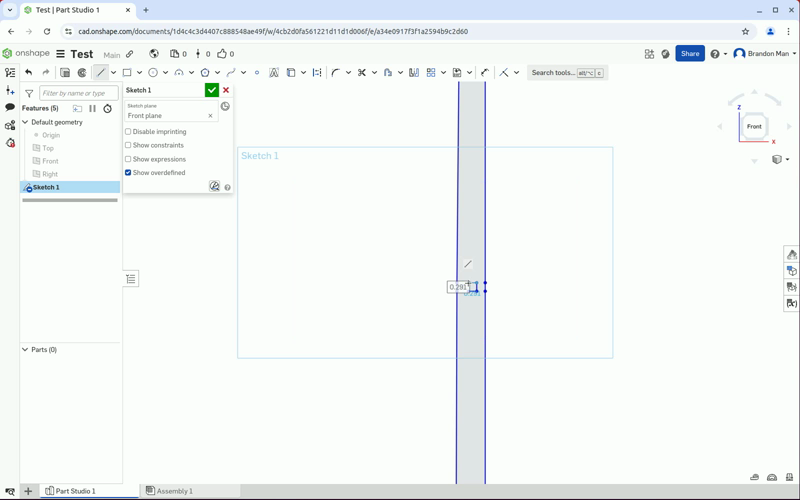
scroll(6)
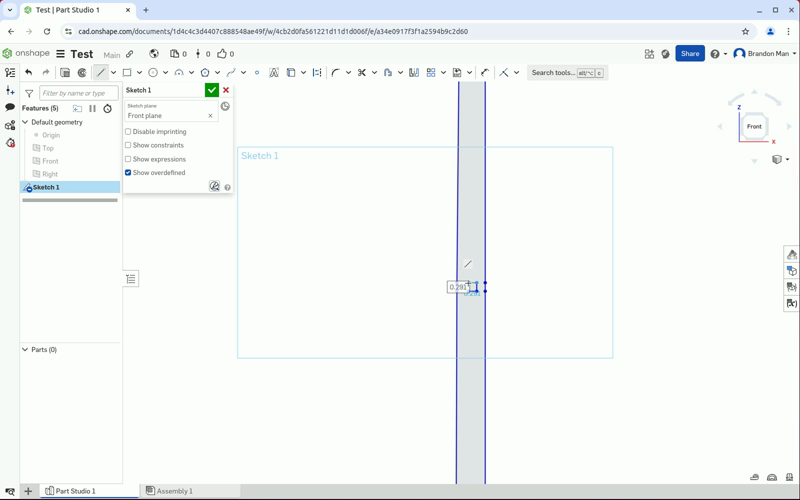
scroll(6)
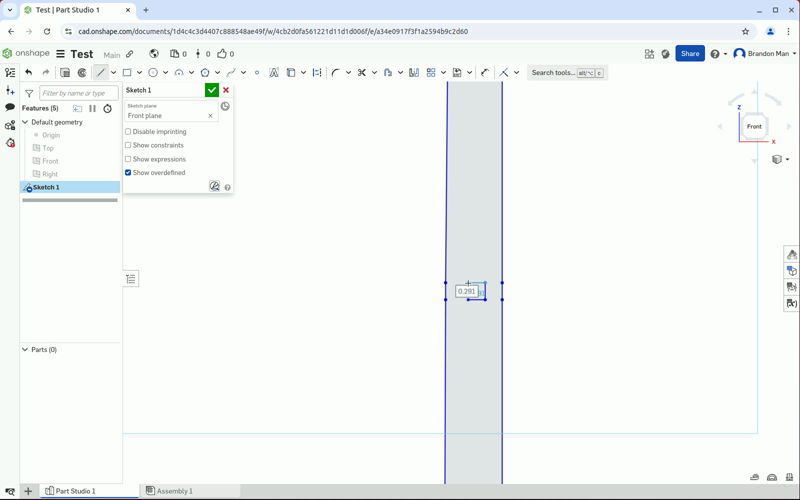
click(468, 282)
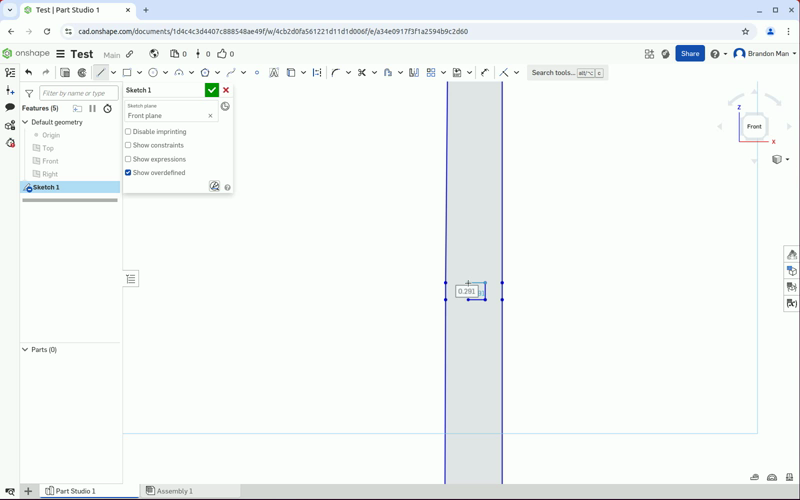
scroll(-6)
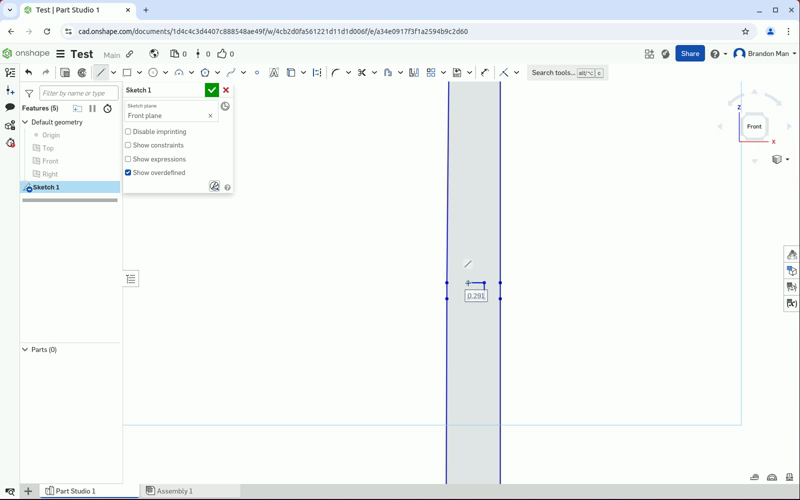
scroll(-6)
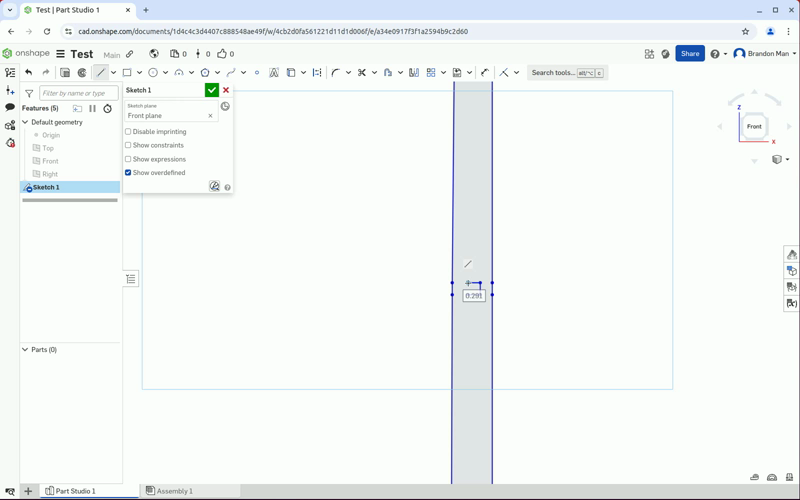
scroll(-6)
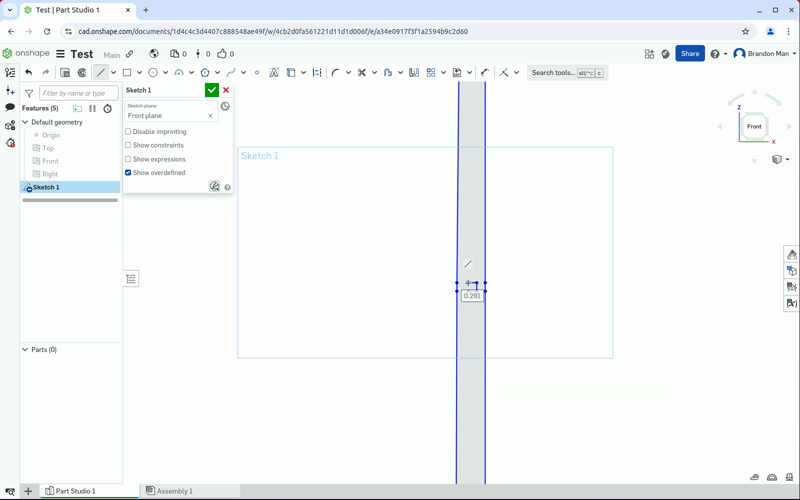
scroll(-6)
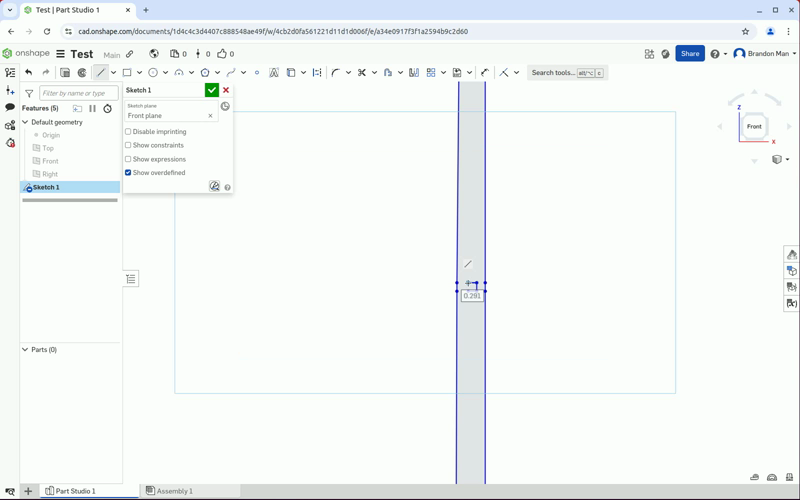
scroll(-6)
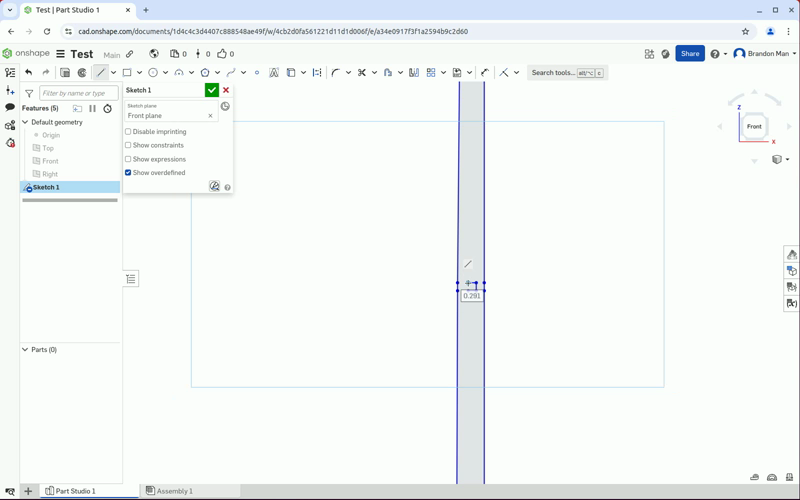
scroll(-6)
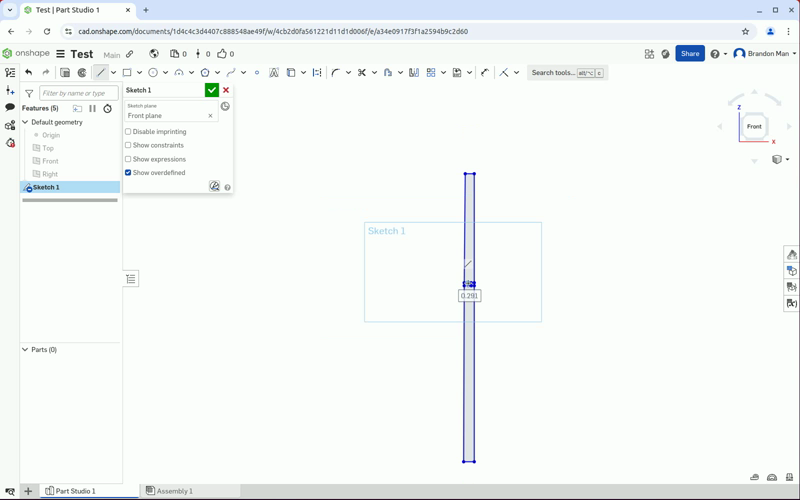
scroll(-6)
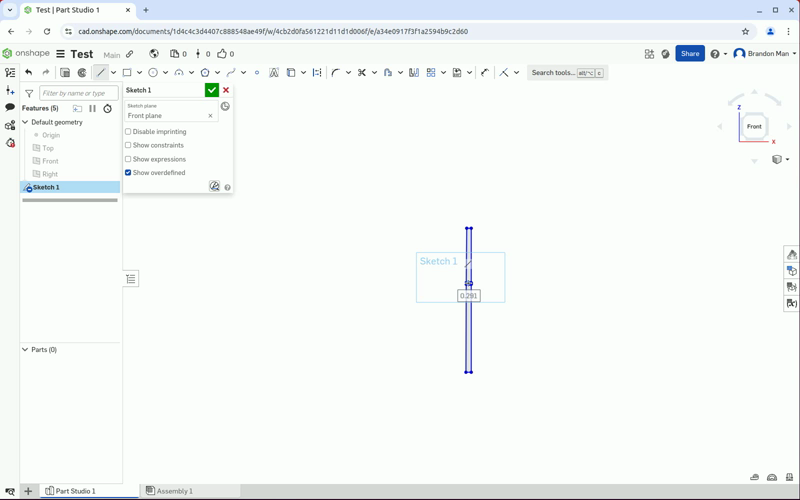
key_up(shift)
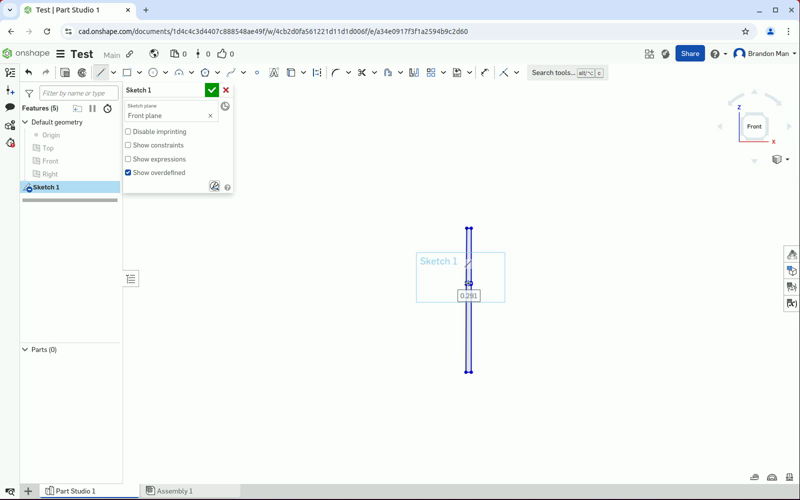
mouse_move(498, 282)
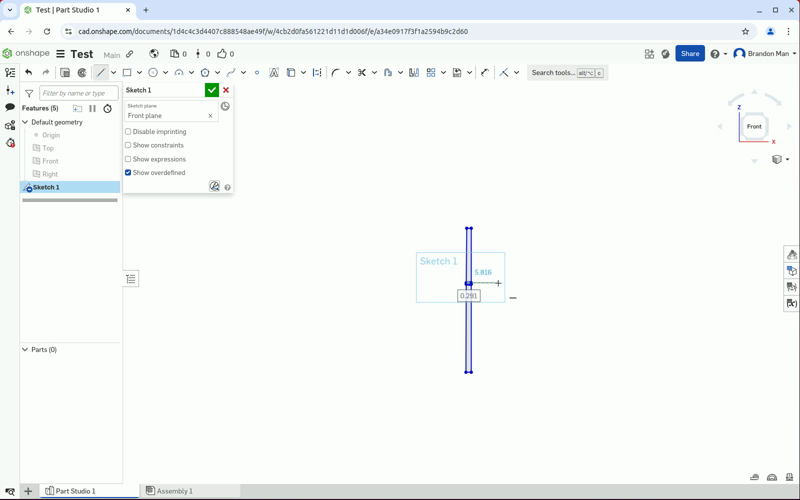
key_down(shift)
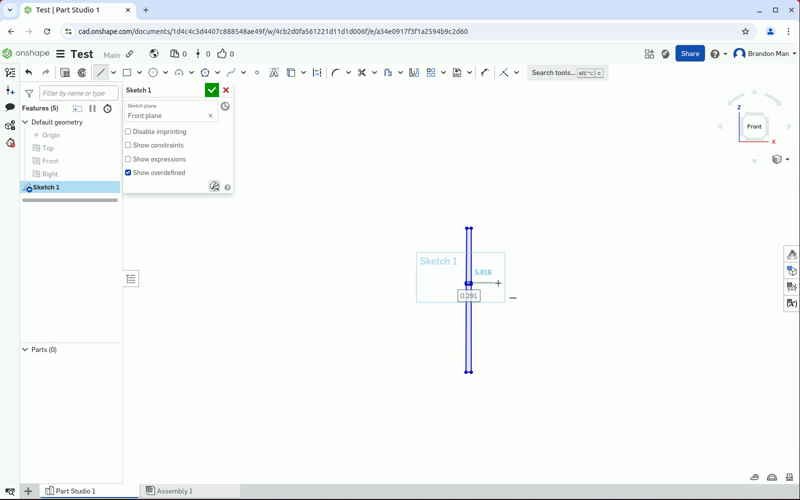
mouse_move(468, 284)
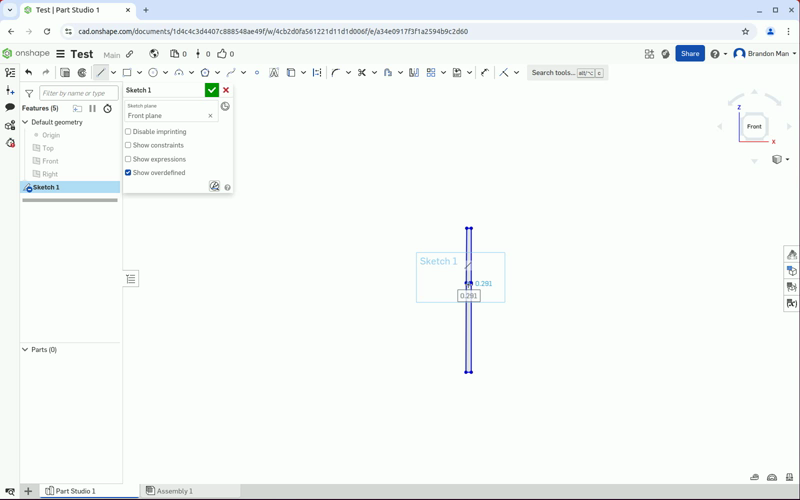
scroll(6)
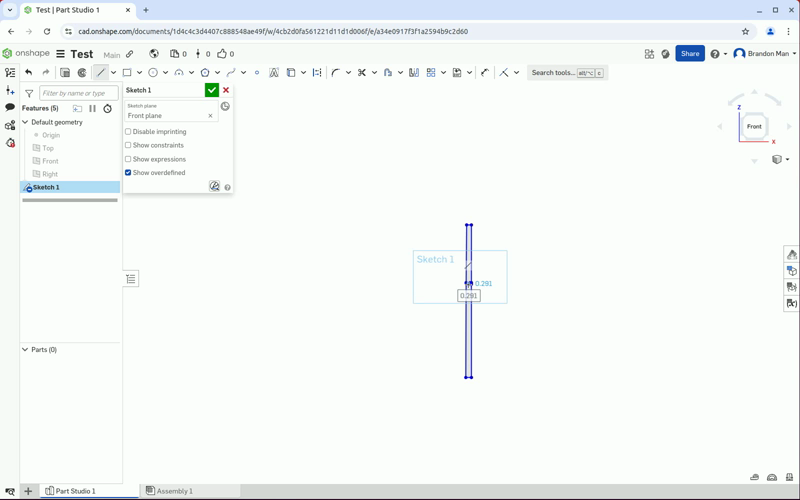
scroll(6)
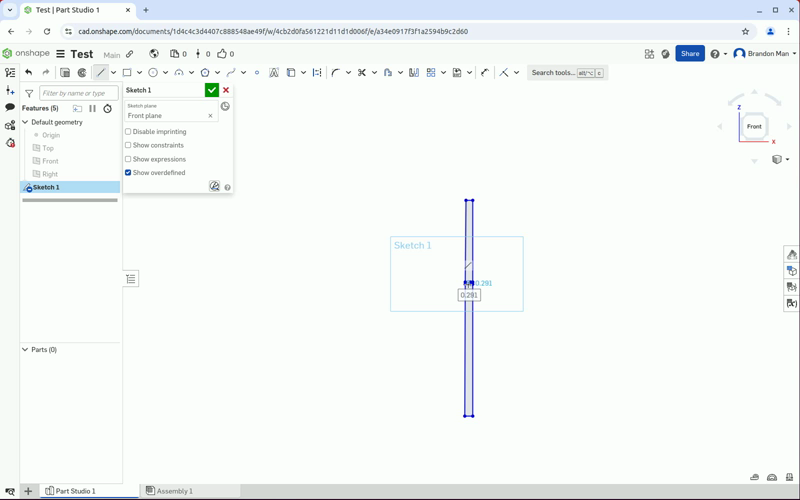
scroll(6)
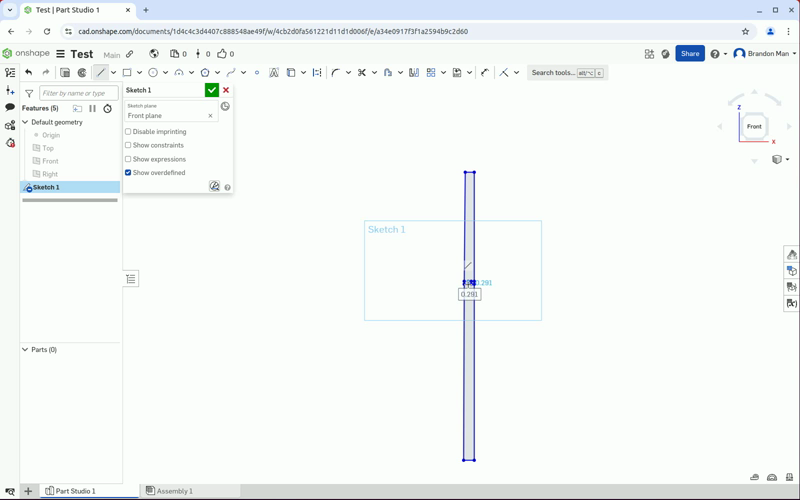
scroll(6)
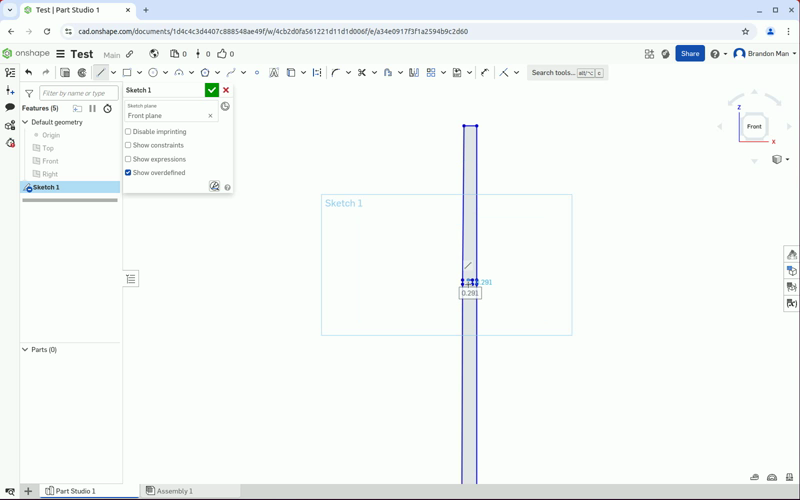
scroll(6)
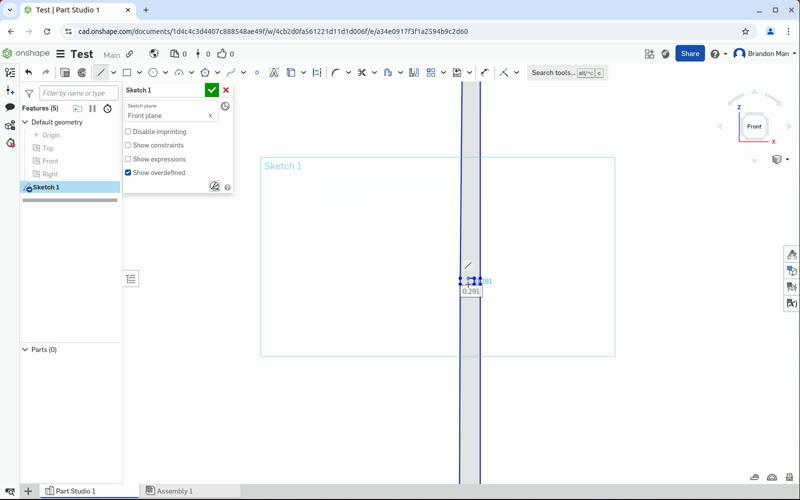
scroll(6)
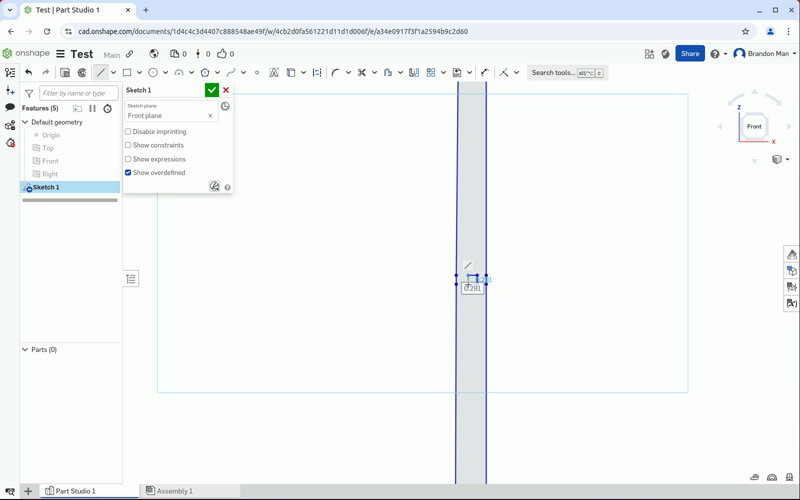
scroll(6)
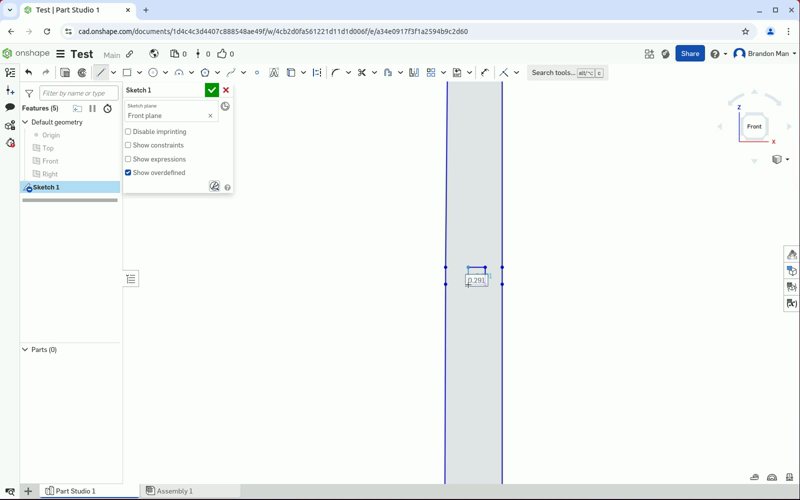
key_up(shift)
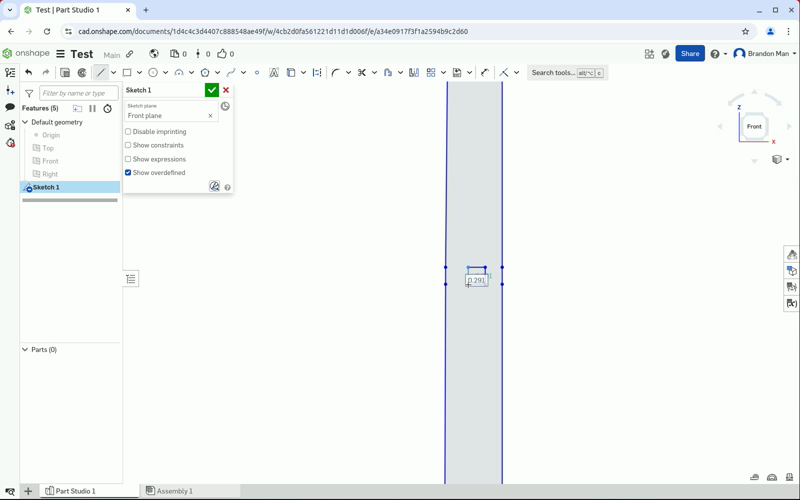
click(468, 284)
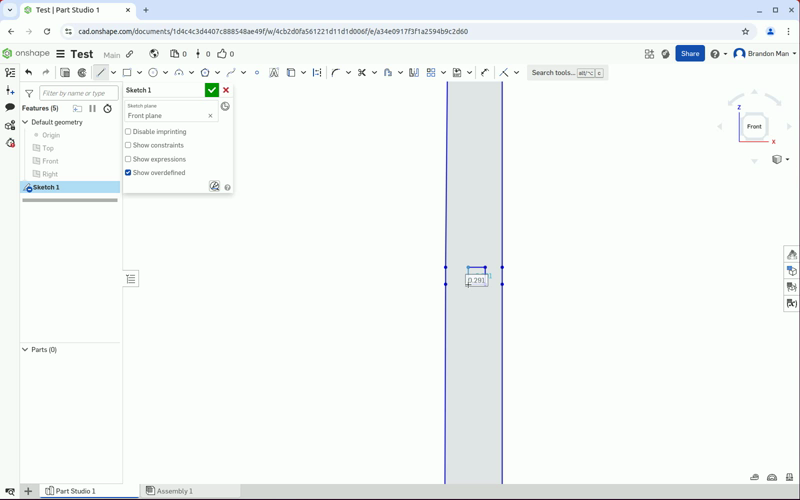
scroll(-6)
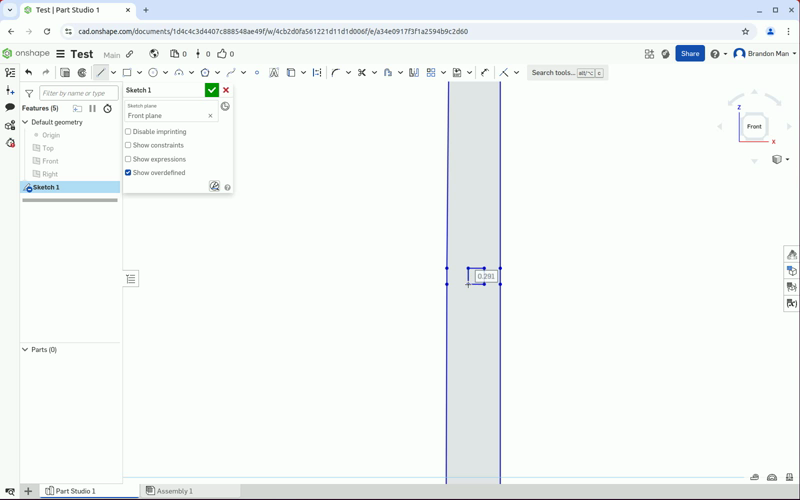
scroll(-6)
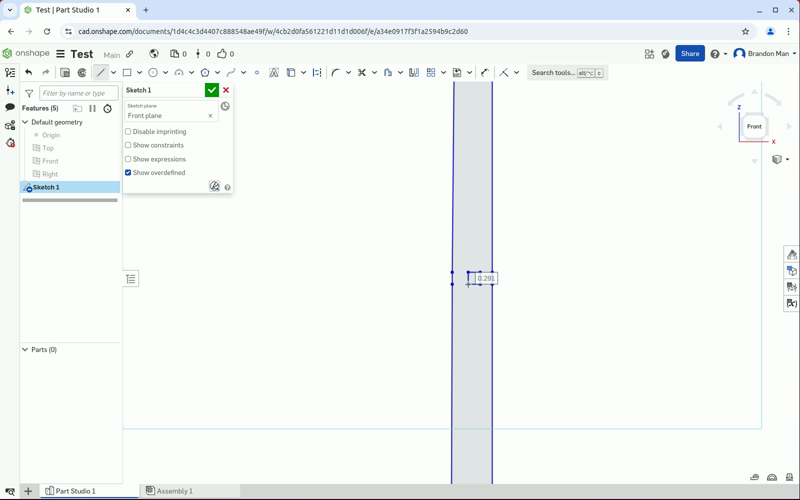
scroll(-6)
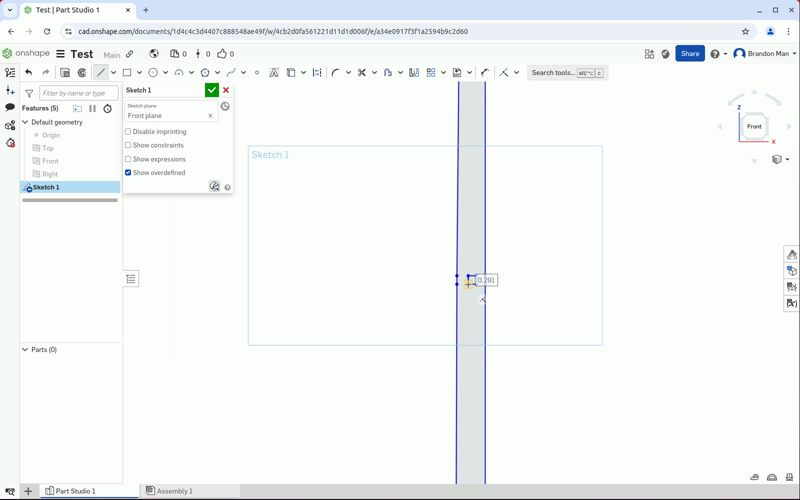
scroll(-6)
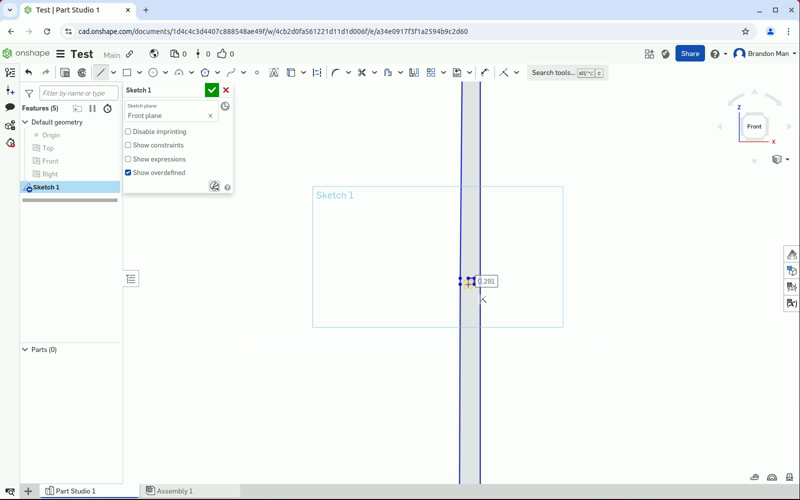
scroll(-6)
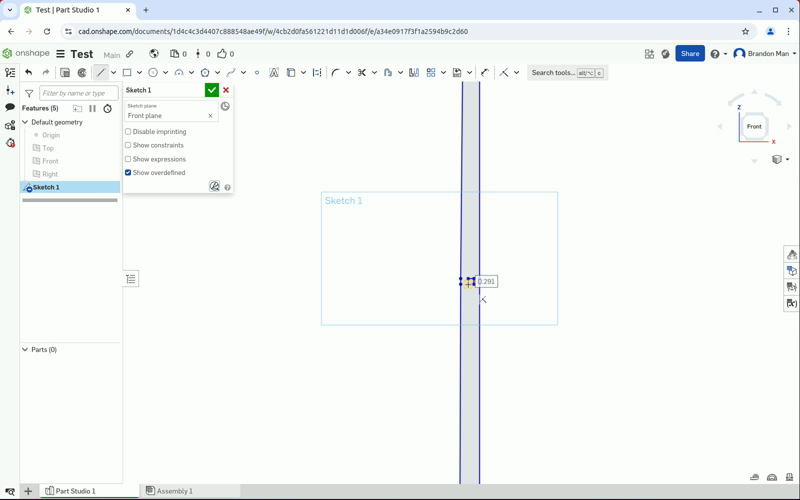
scroll(-6)
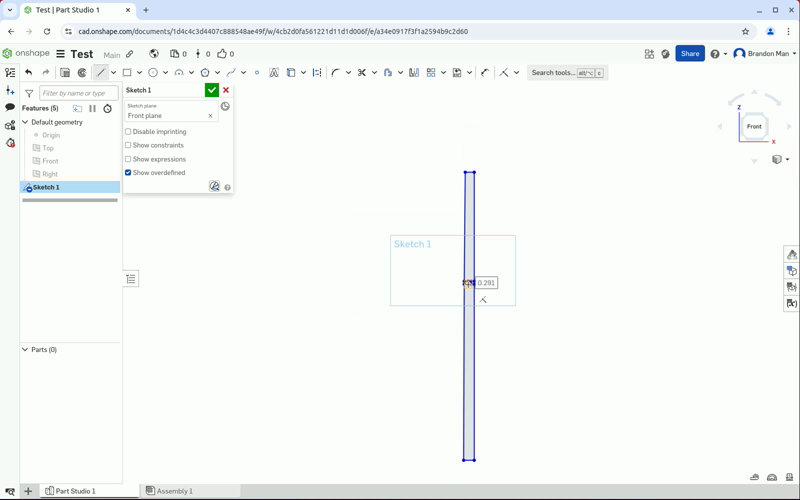
scroll(-6)
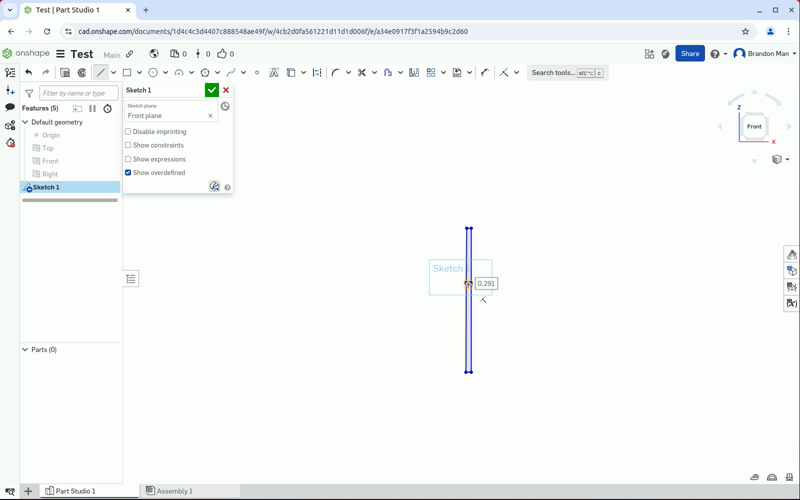
key(esc)
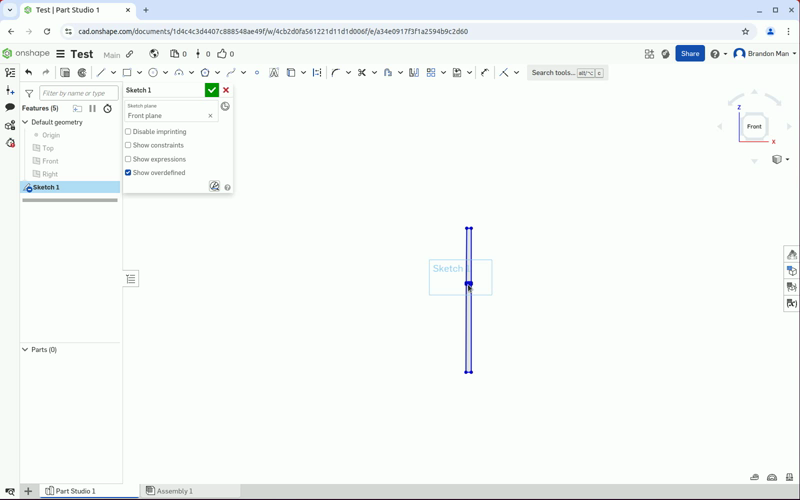
mouse_move(467, 249)
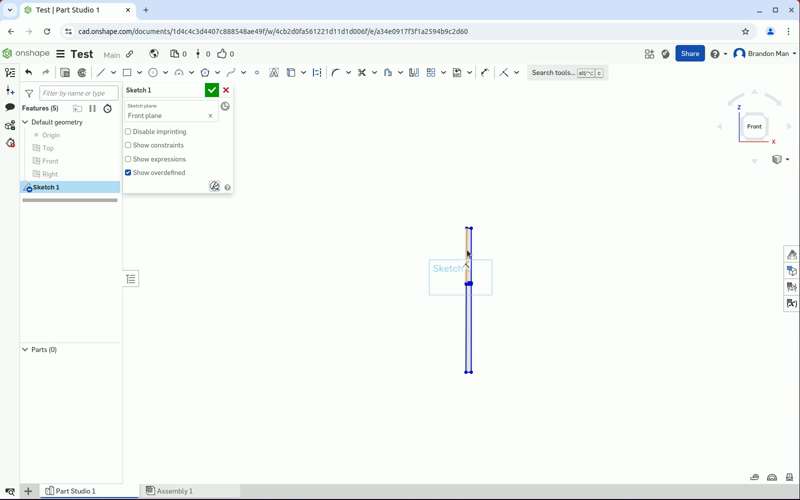
scroll(6)
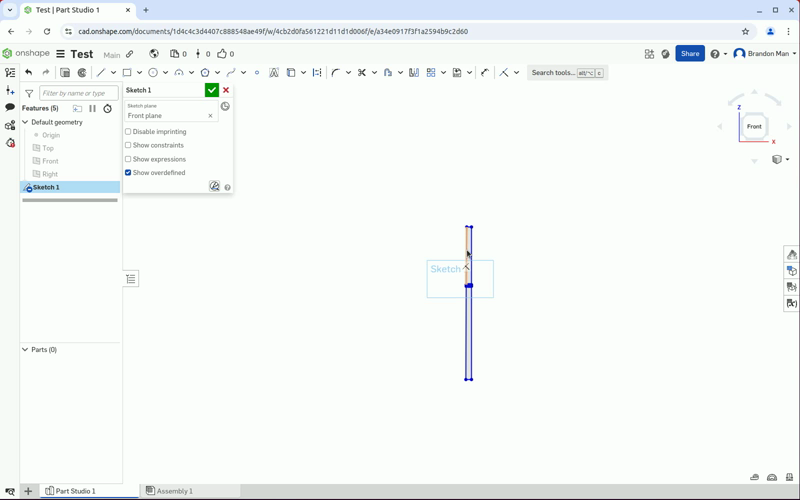
scroll(6)
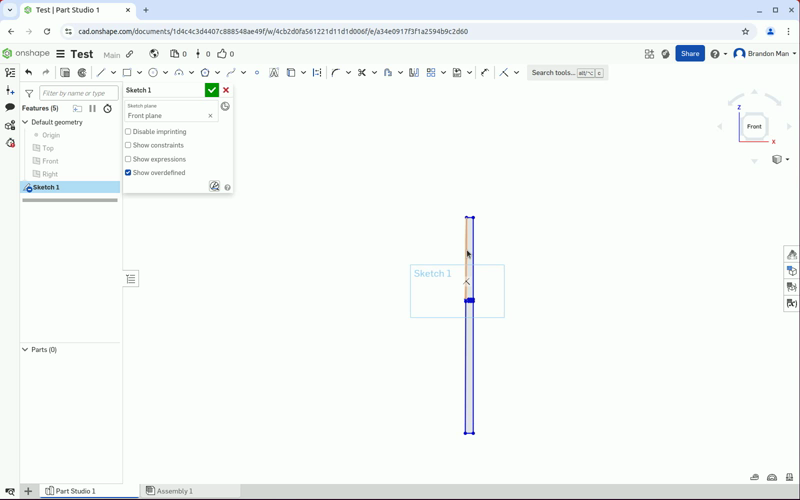
scroll(6)
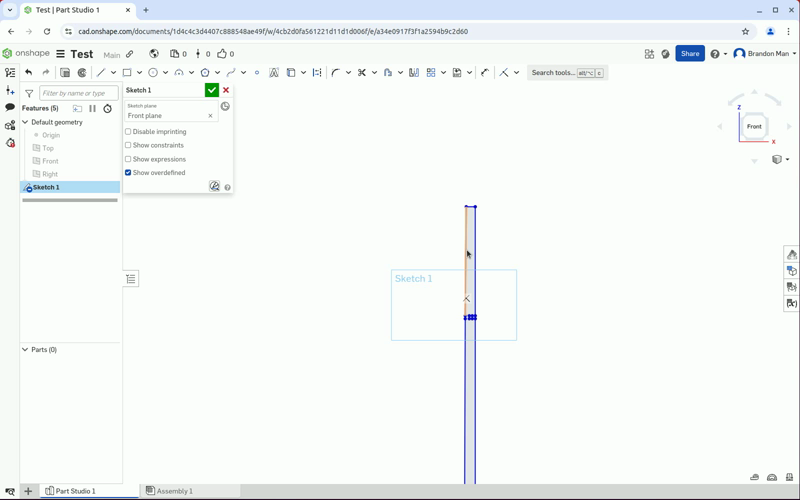
scroll(6)
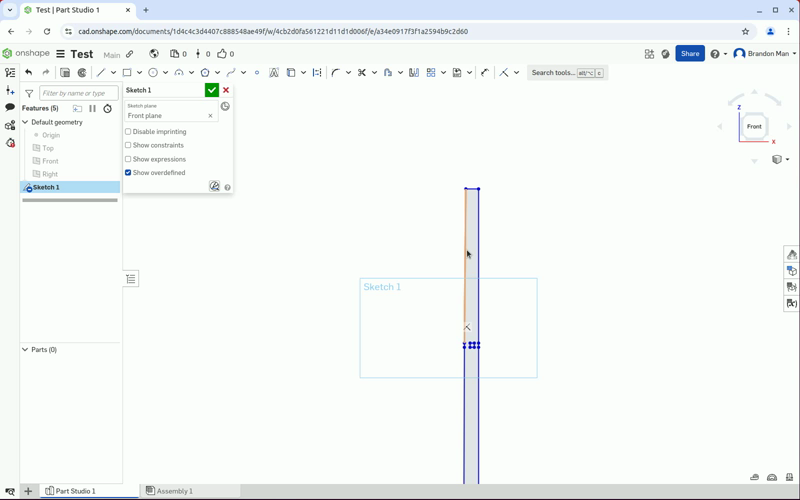
scroll(6)
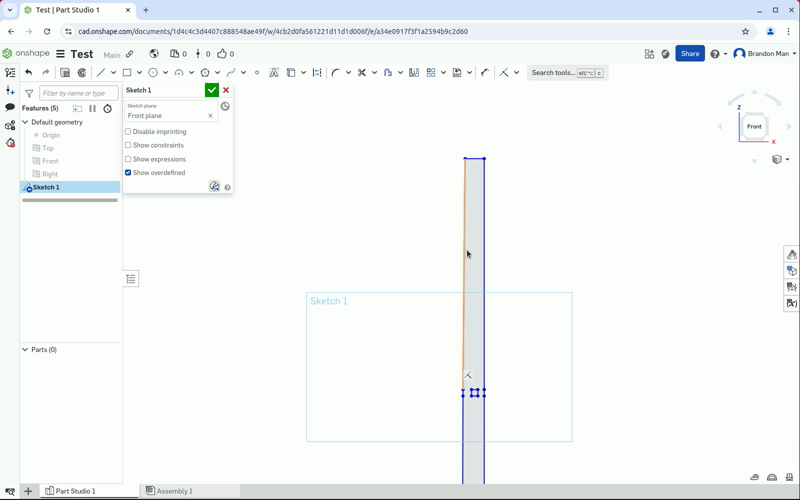
scroll(6)
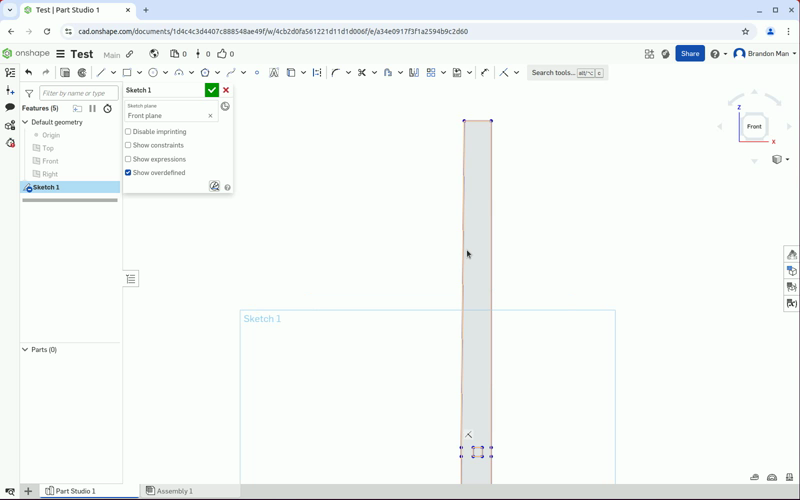
scroll(6)
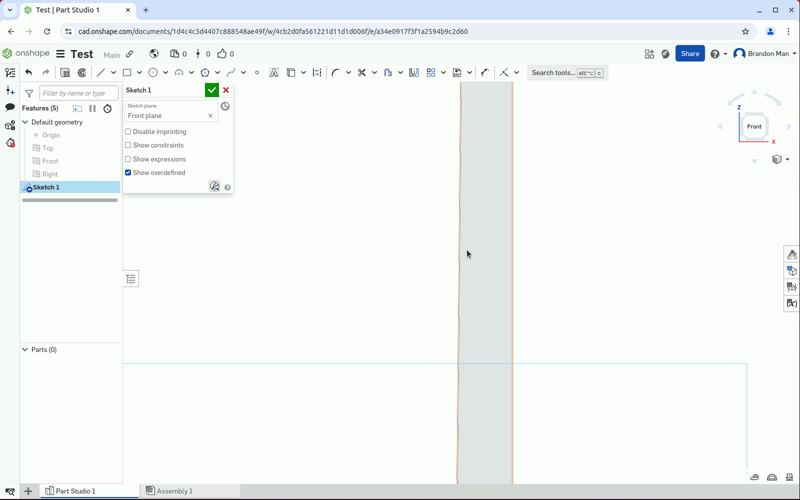
click(467, 249)
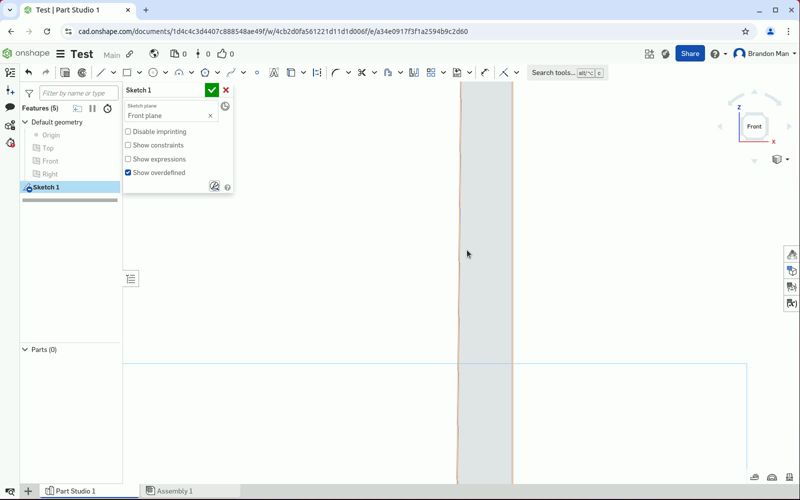
scroll(-6)
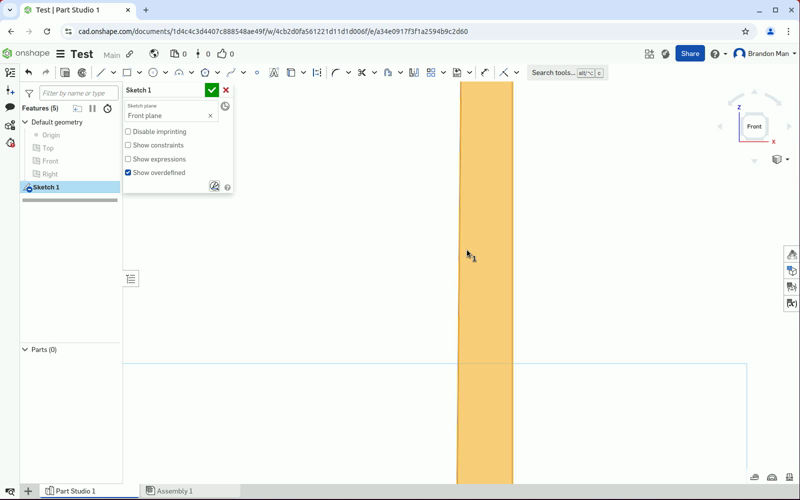
scroll(-6)
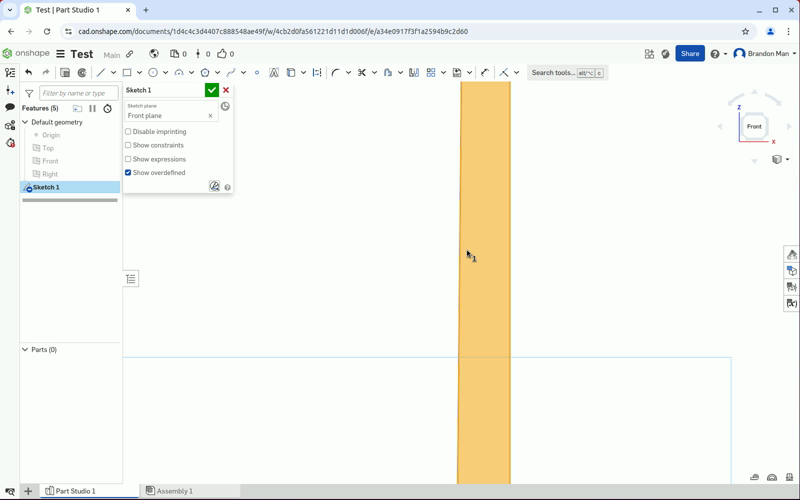
scroll(-6)
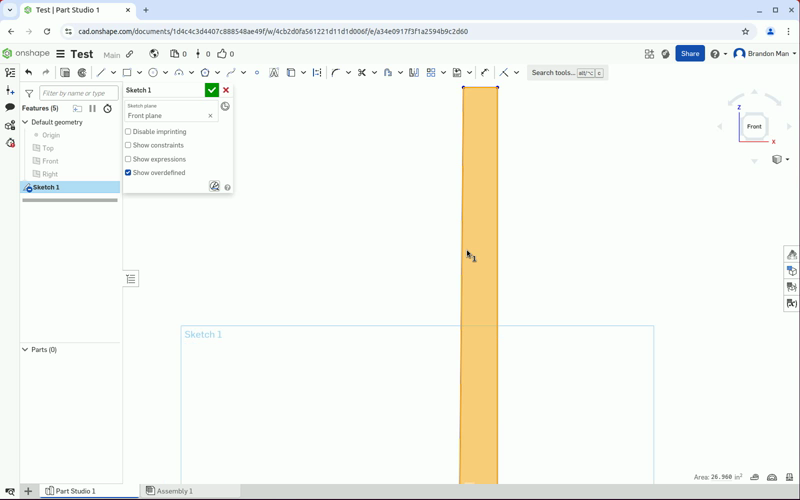
scroll(-6)
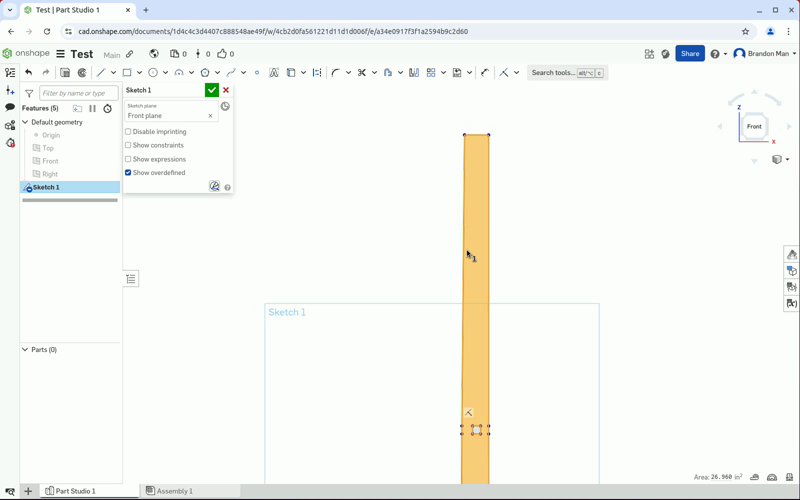
scroll(-6)
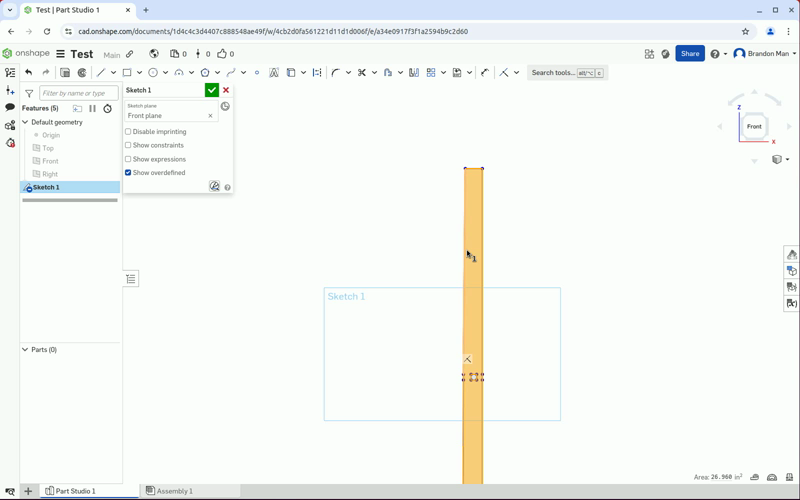
scroll(-6)
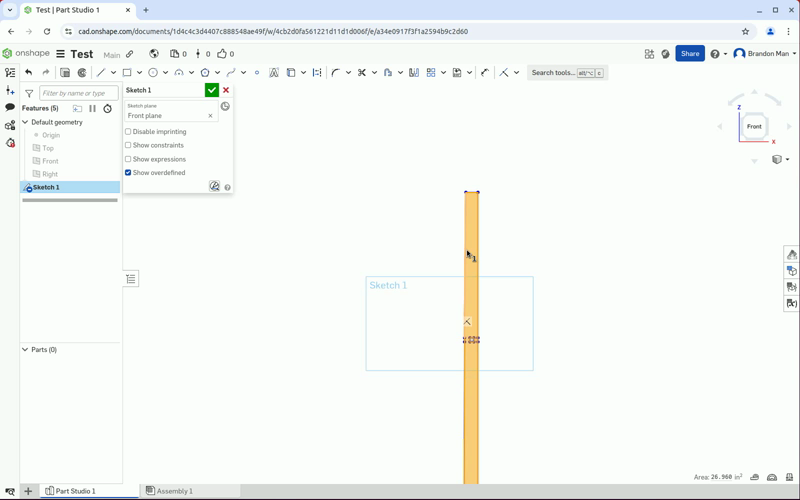
scroll(-6)
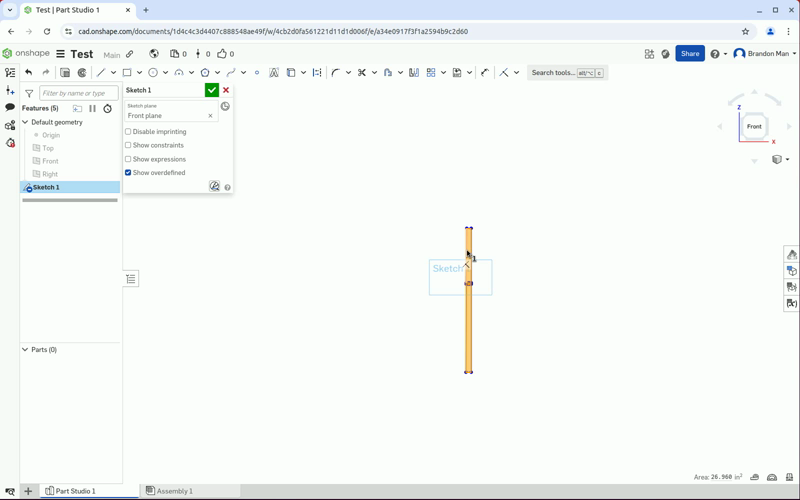
mouse_move(73, 352)
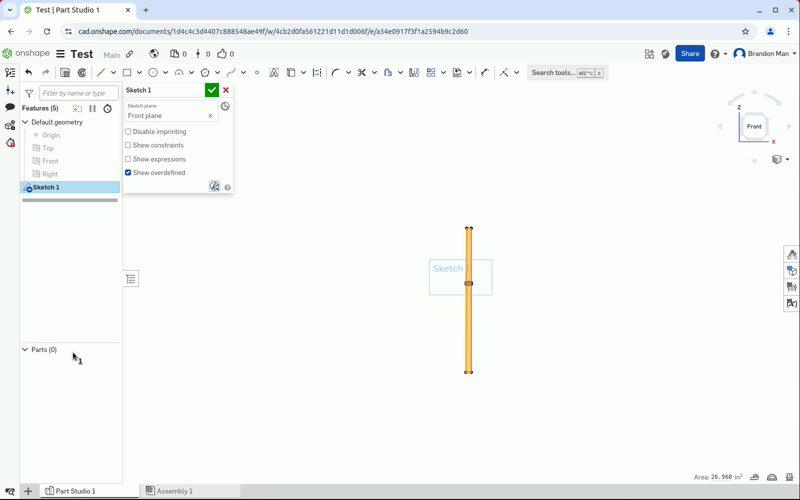
key(shift+y)
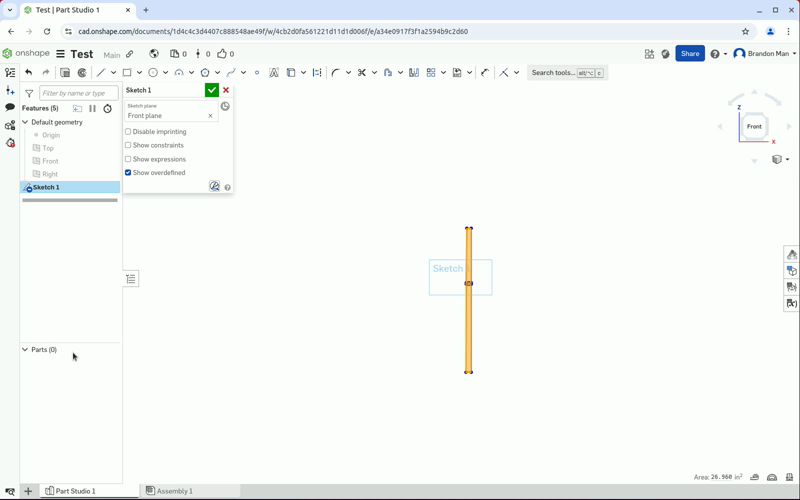
key(shift+e)
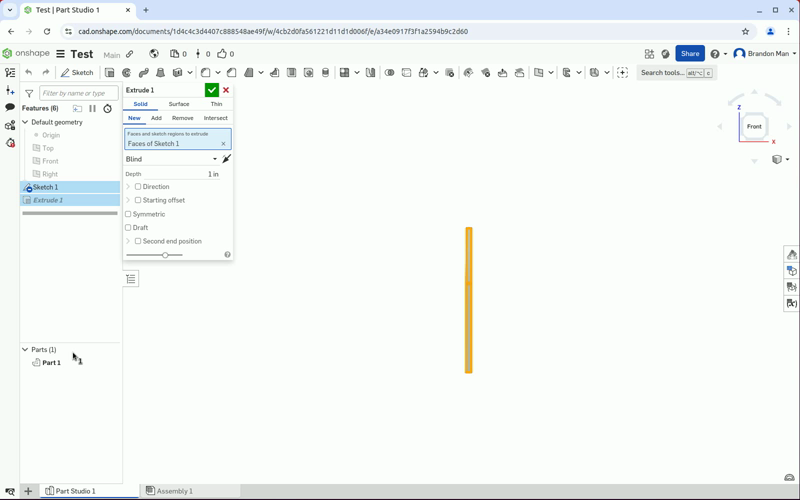
mouse_move(143, 106)
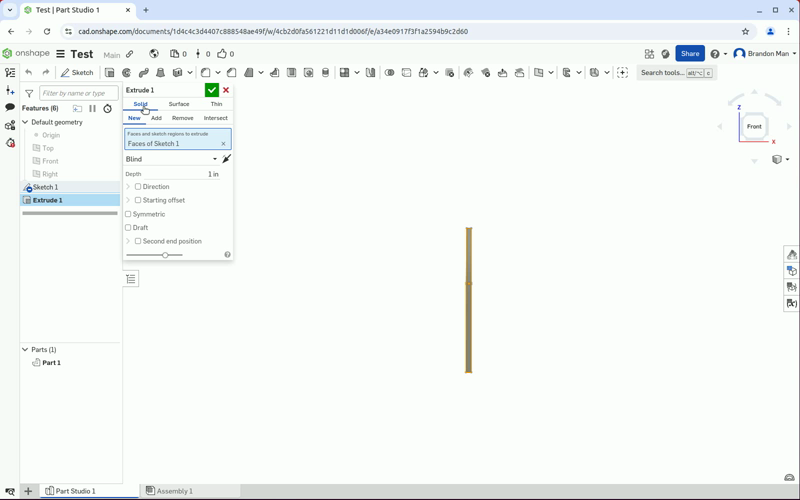
click(143, 106)
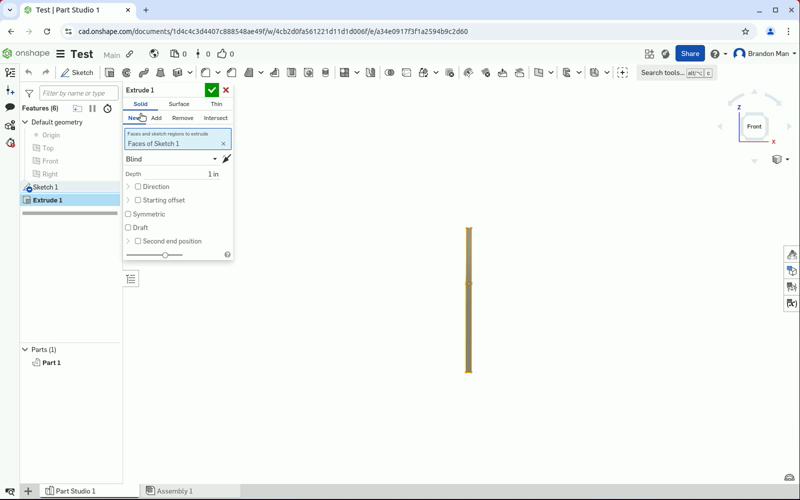
mouse_move(137, 120)
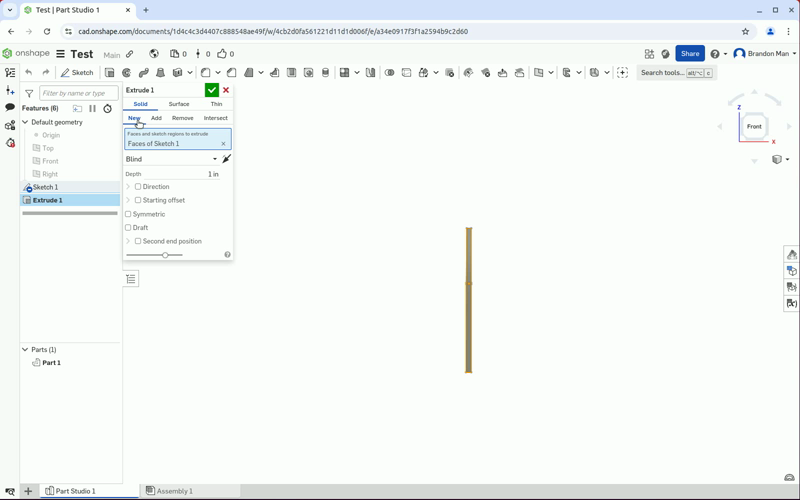
click(137, 120)
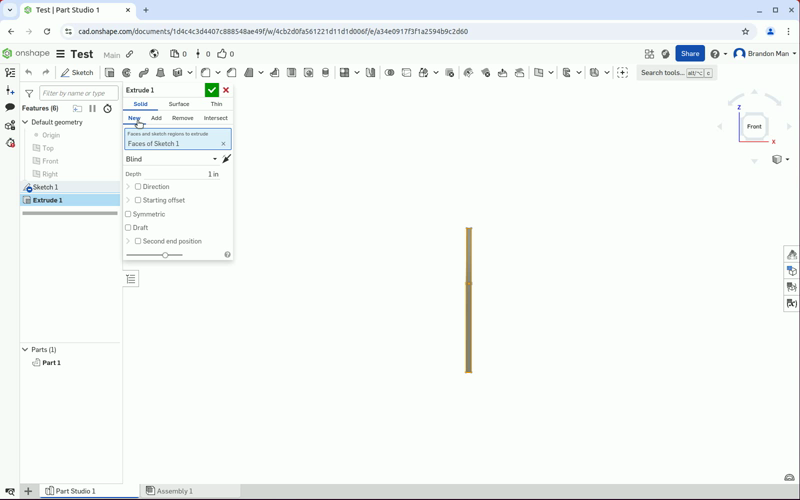
key(tab, 4)
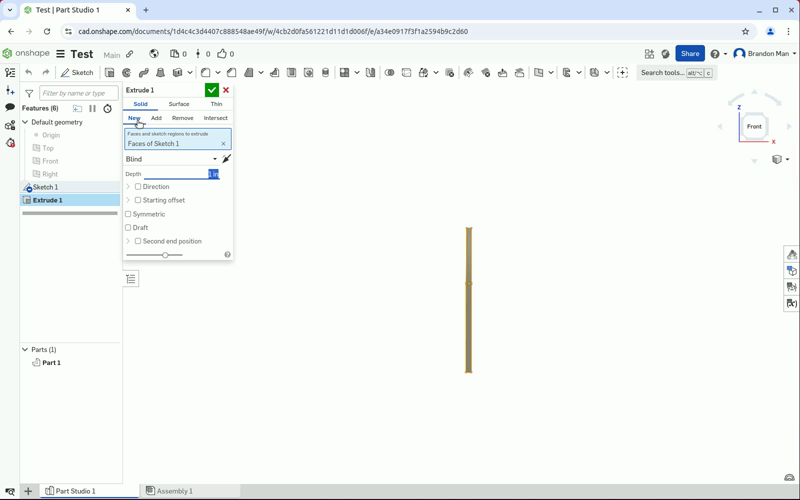
text(0.481)
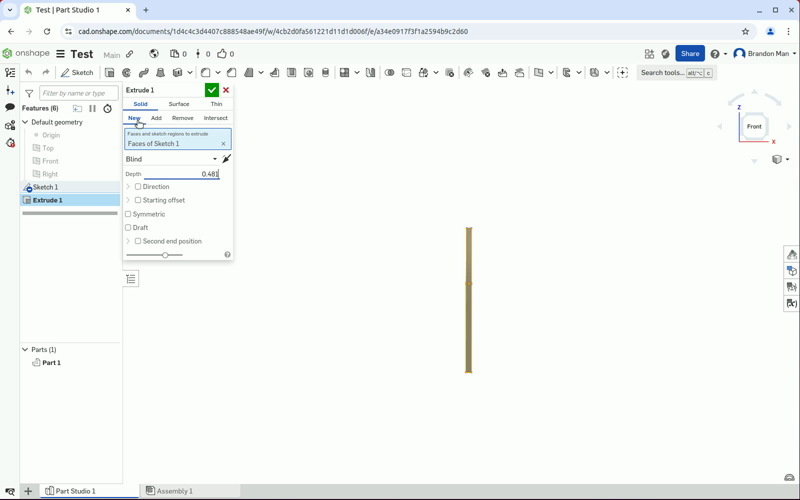
key(enter)
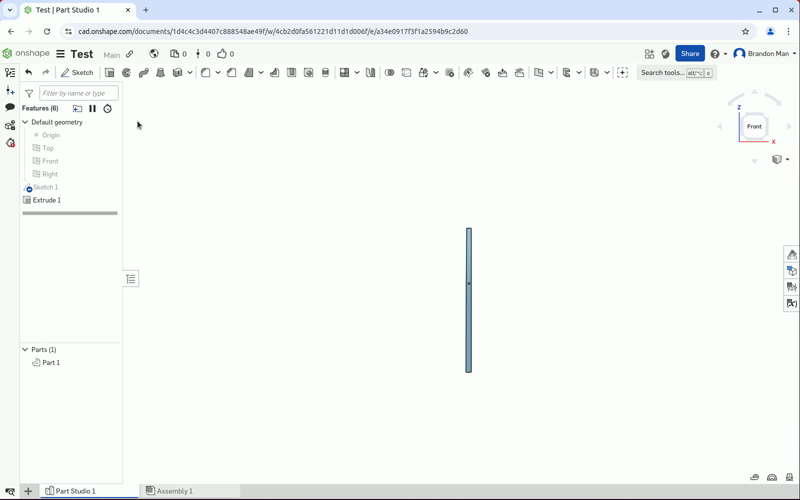
key(shift+h)
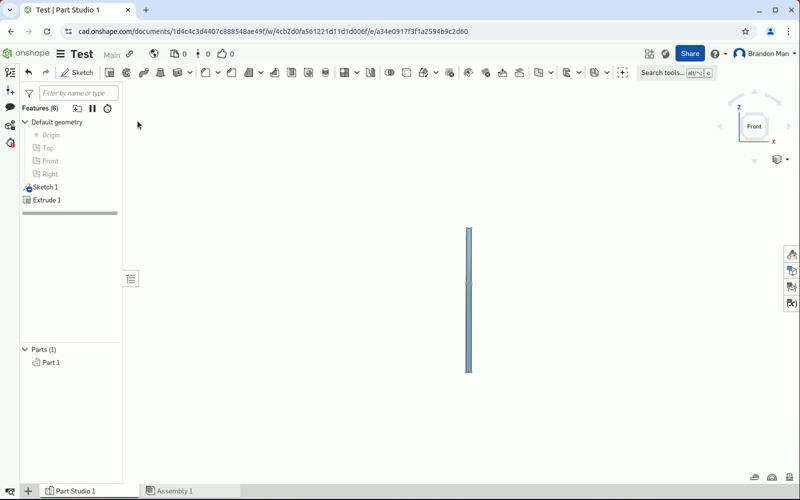
key(shift+h)
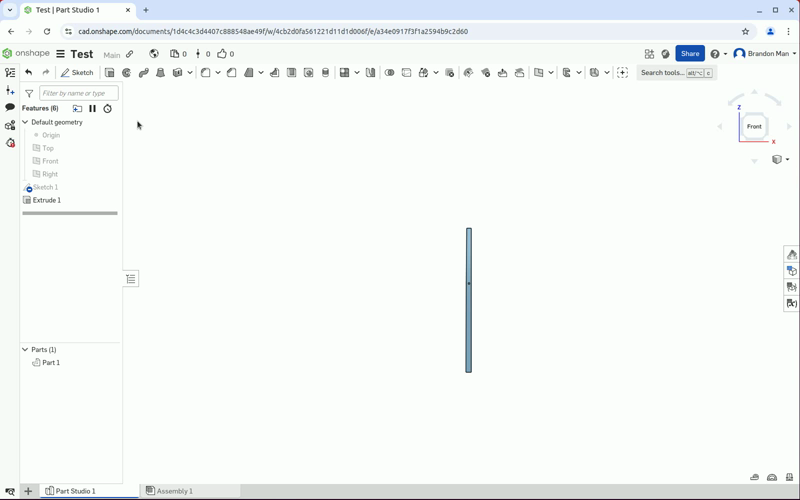
mouse_move(73, 189)
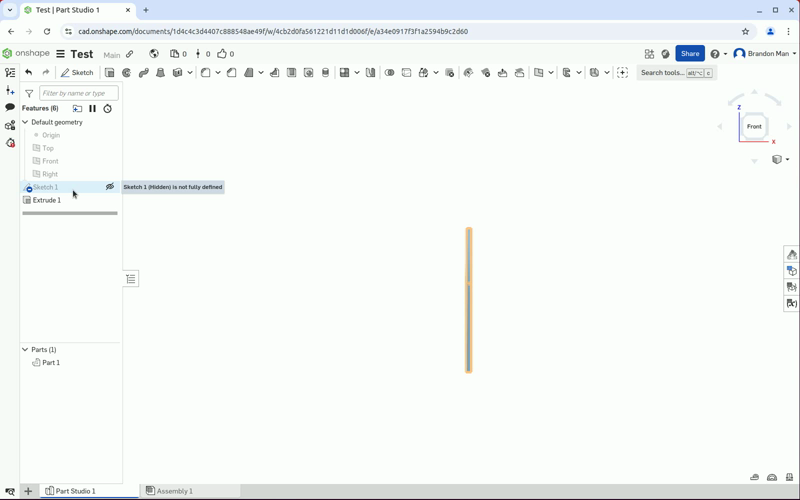
click(73, 189)
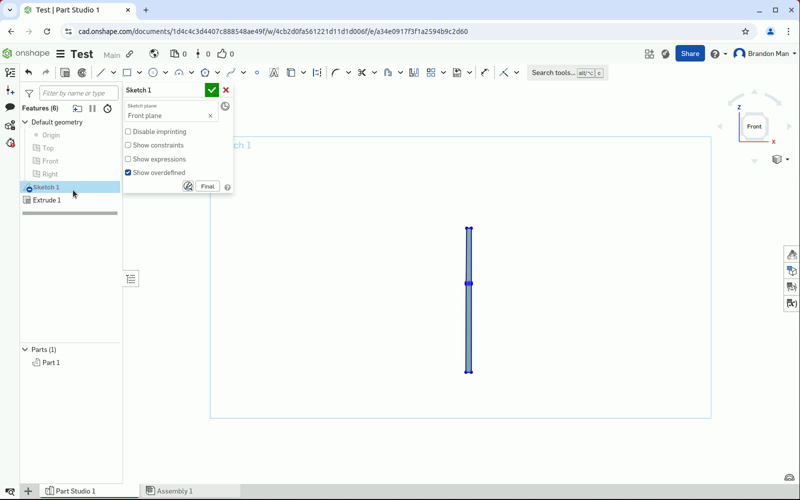
mouse_move(229, 92)
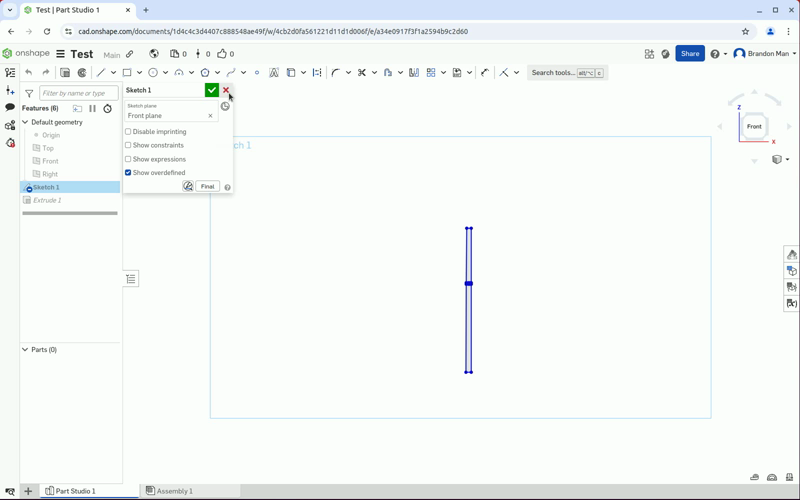
click(229, 92)
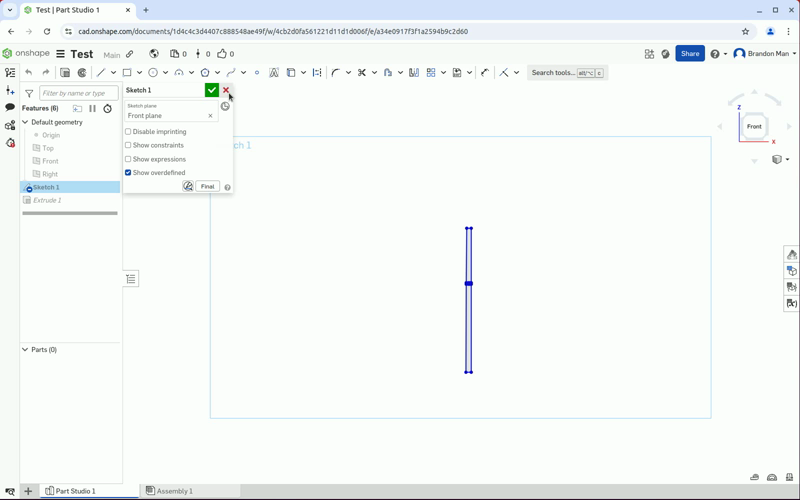
key(shift+s)
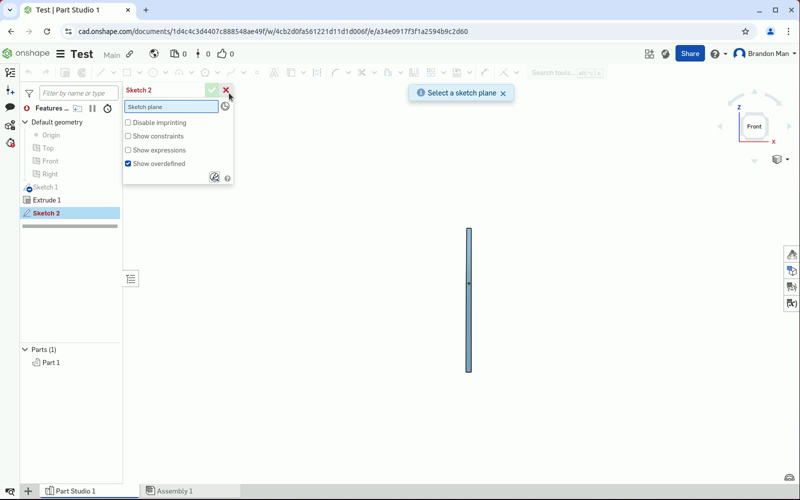
mouse_move(73, 163)
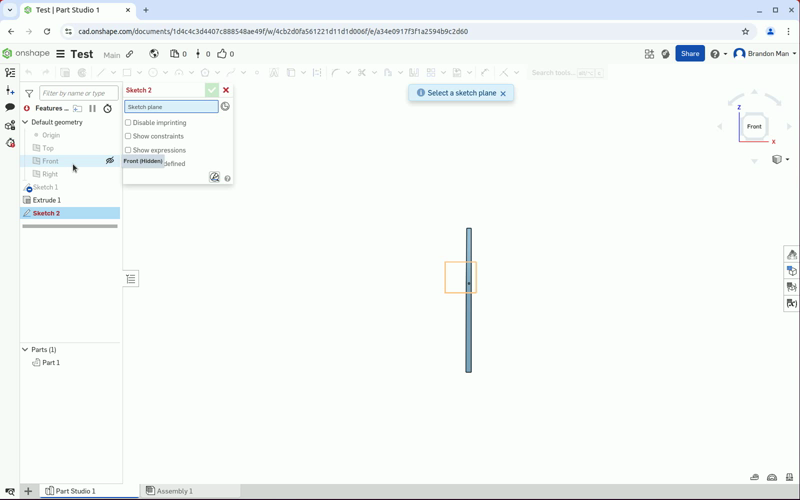
click(73, 163)
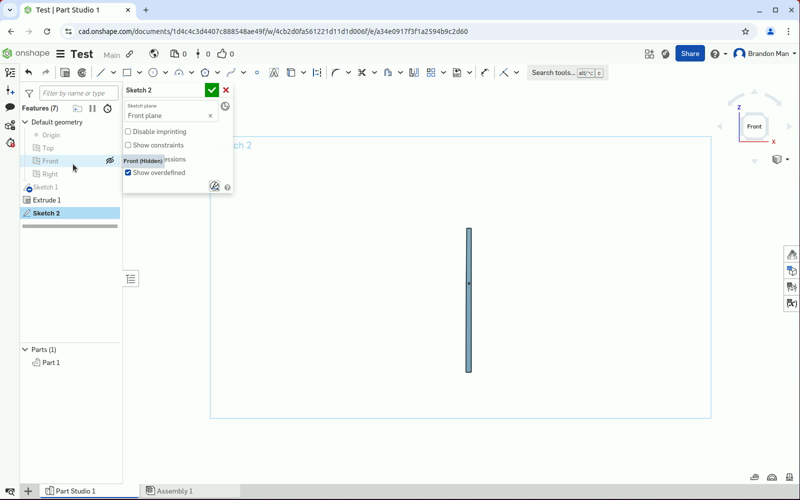
mouse_move(73, 352)
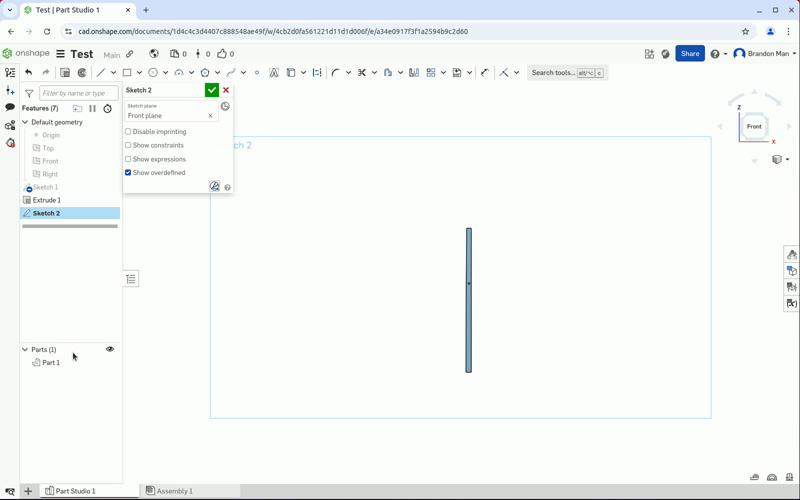
key(y)
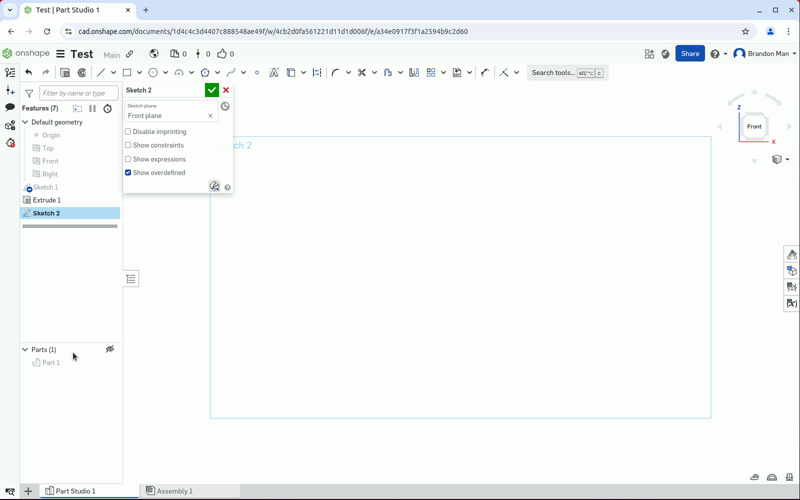
key(l)
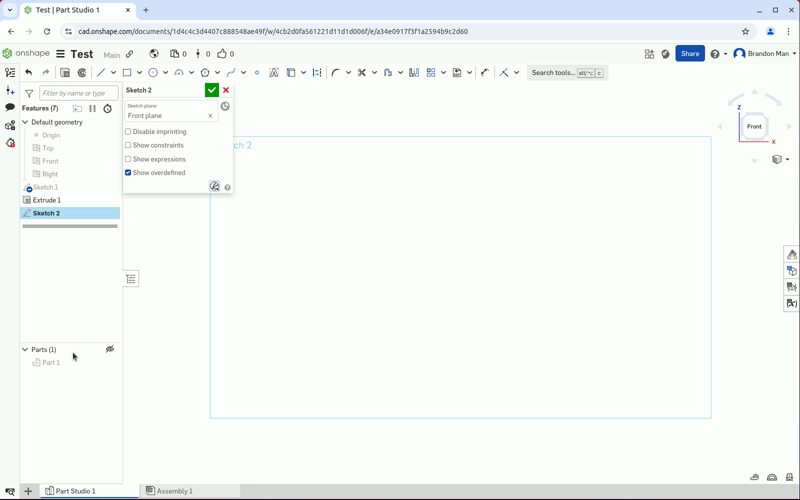
key_down(shift)
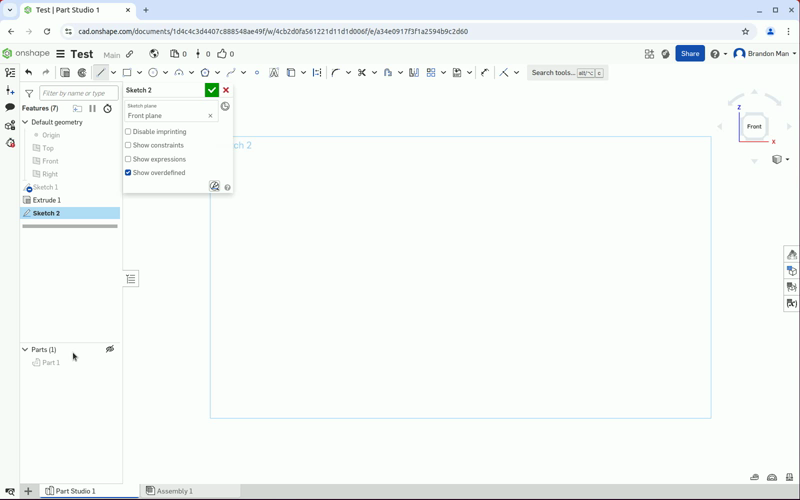
mouse_move(452, 372)
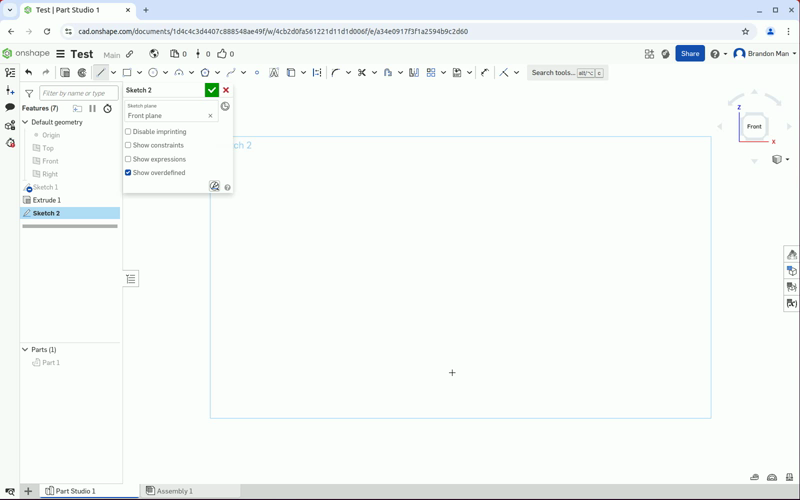
click(452, 372)
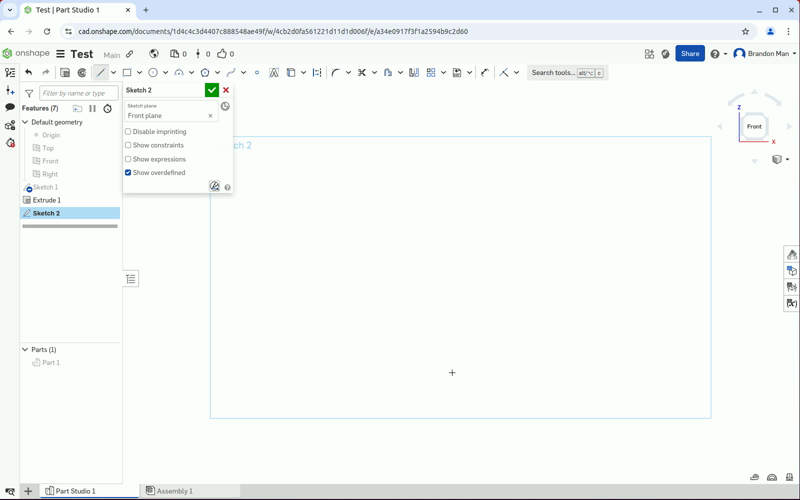
key_up(shift)
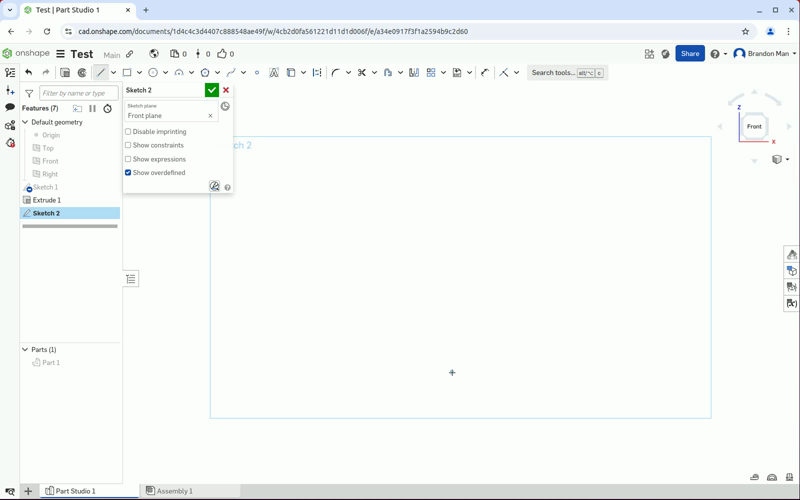
key_down(shift)
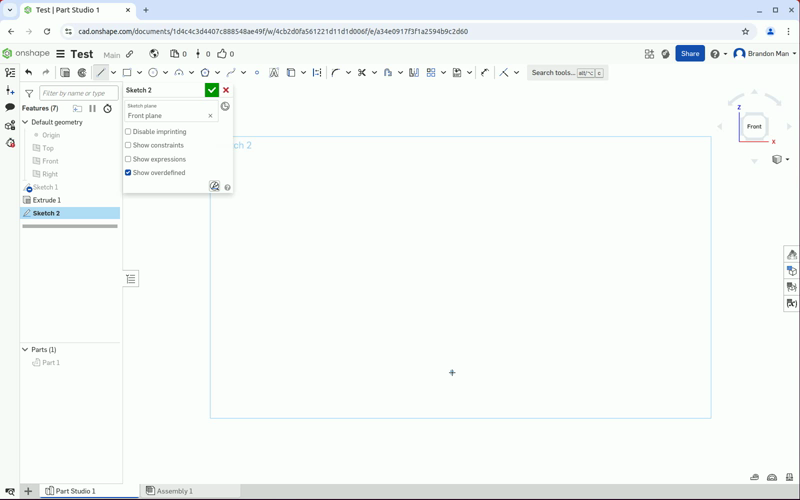
mouse_move(482, 372)
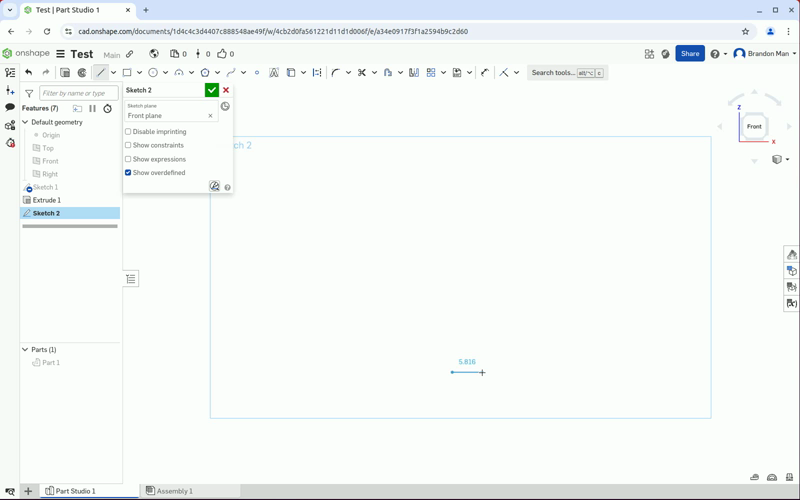
mouse_move(457, 372)
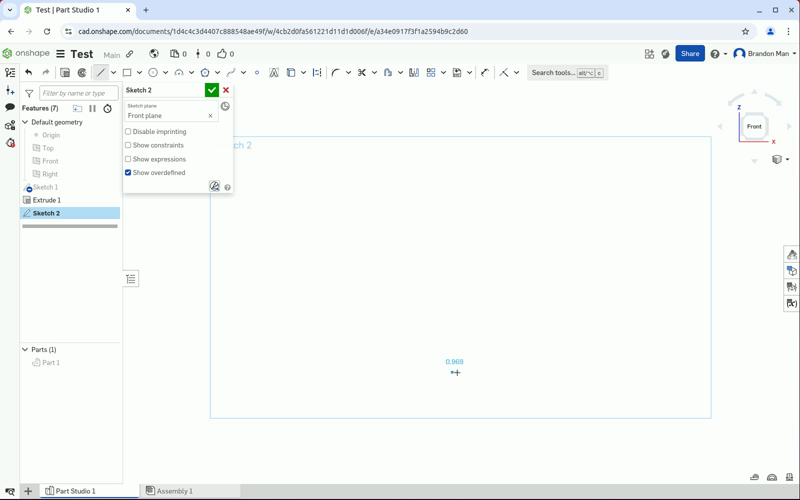
scroll(6)
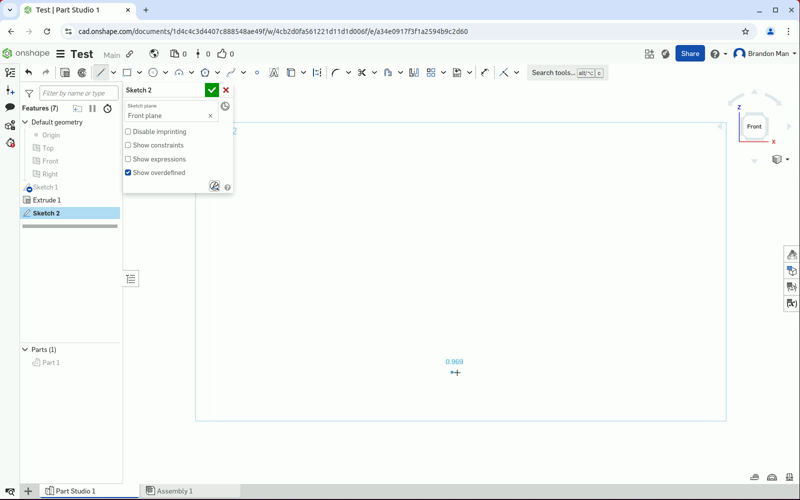
scroll(6)
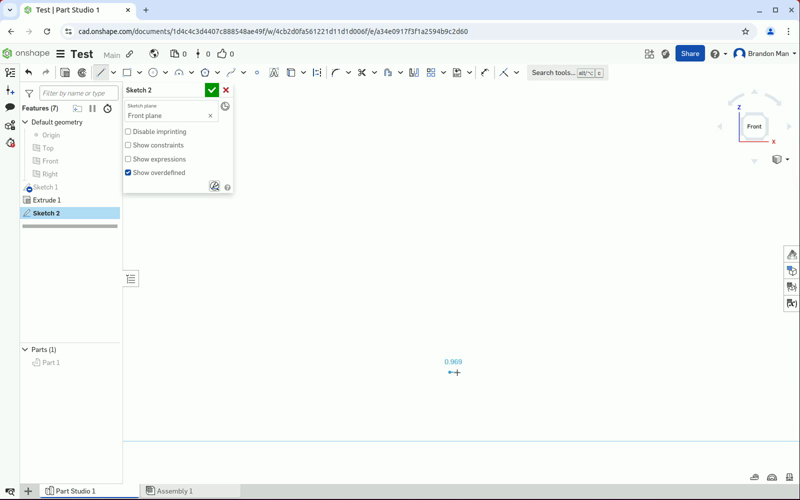
scroll(6)
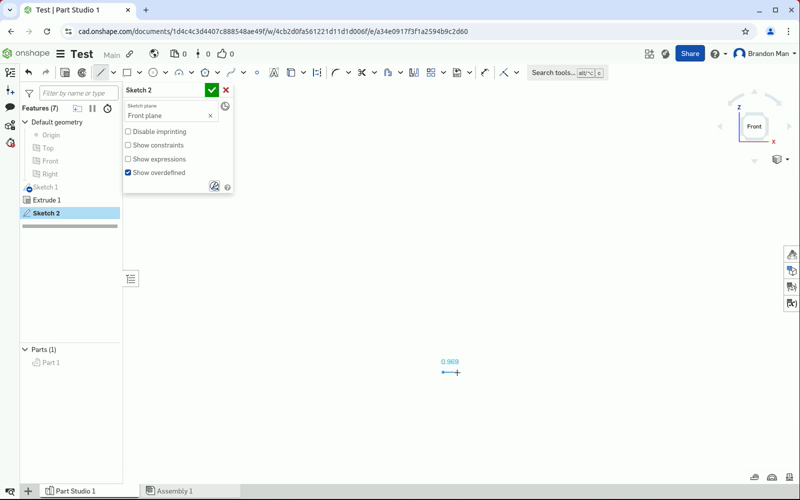
scroll(6)
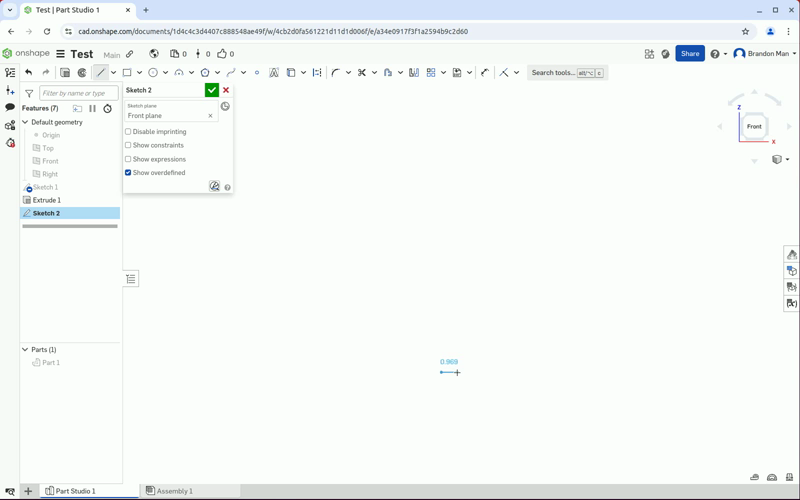
scroll(6)
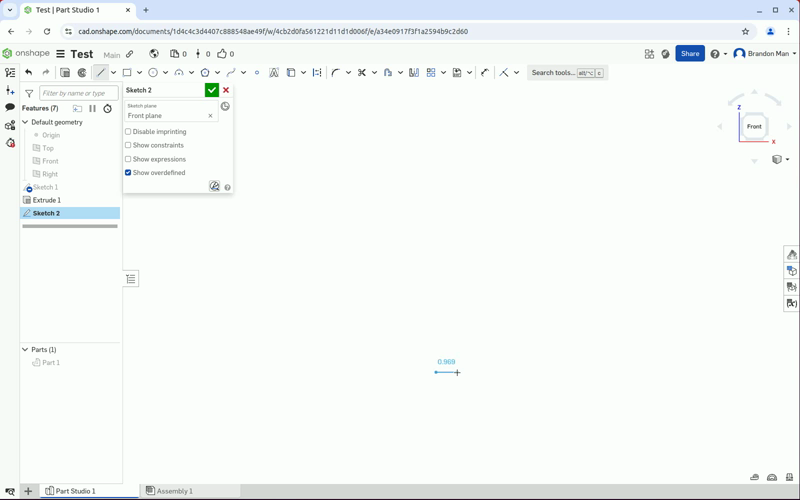
scroll(6)
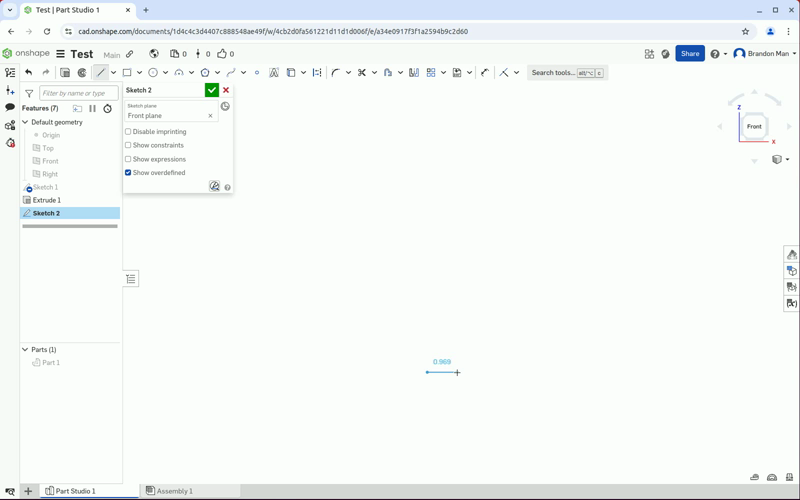
scroll(6)
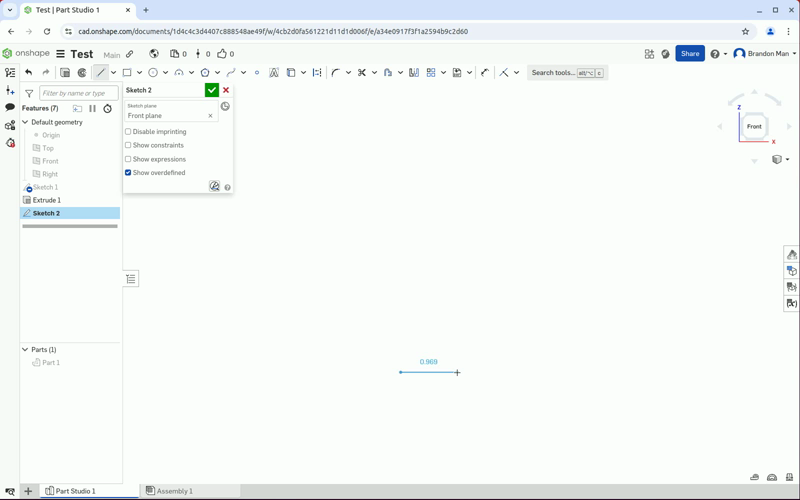
click(457, 372)
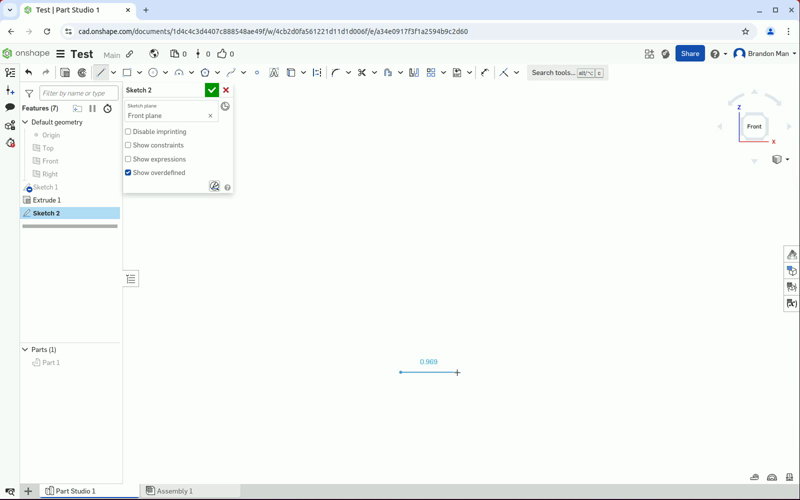
scroll(-6)
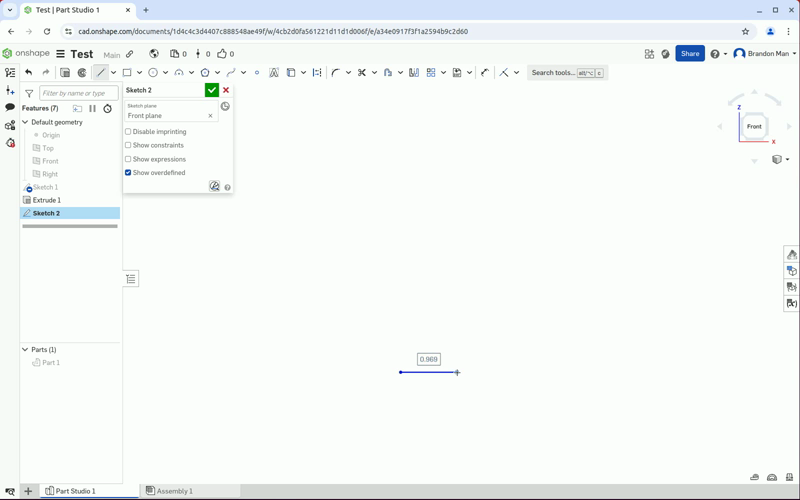
scroll(-6)
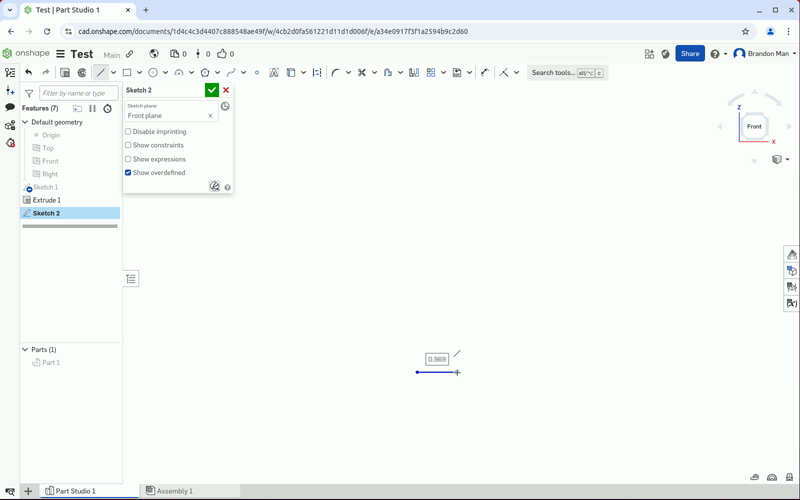
scroll(-6)
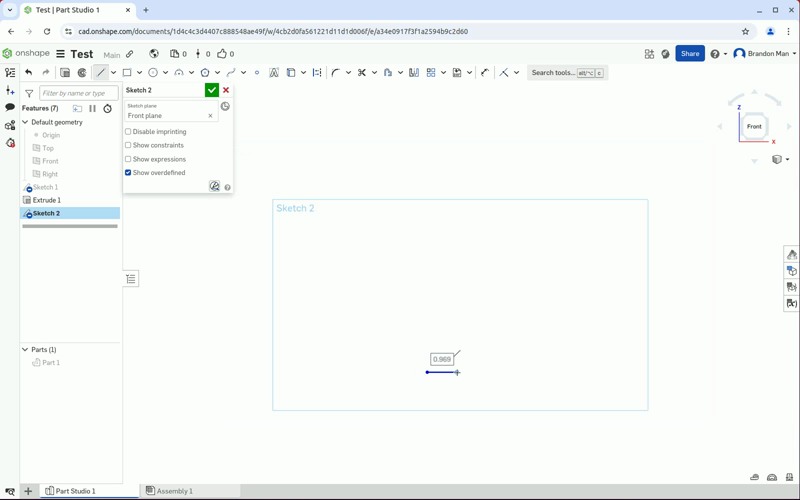
scroll(-6)
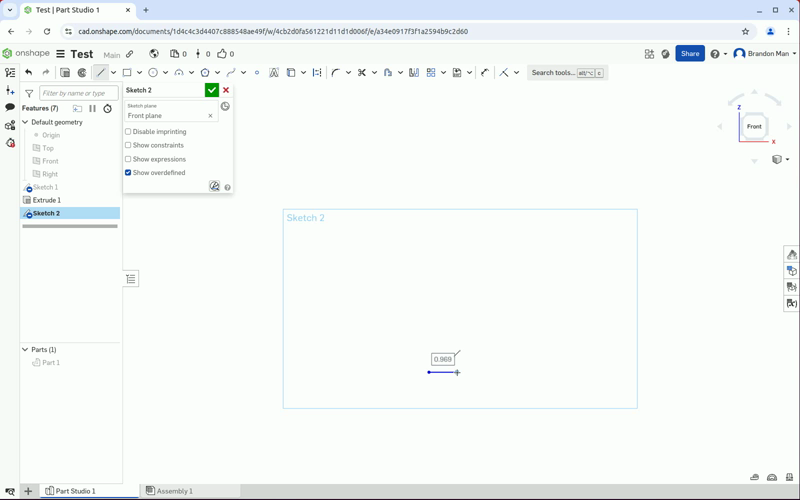
scroll(-6)
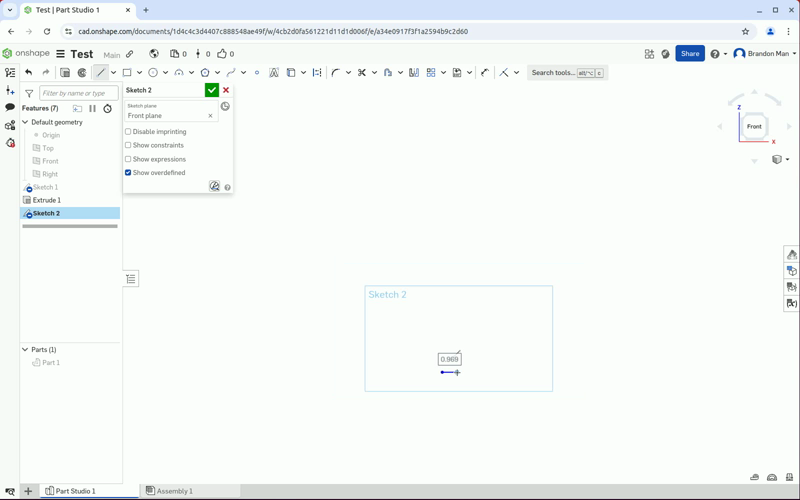
scroll(-6)
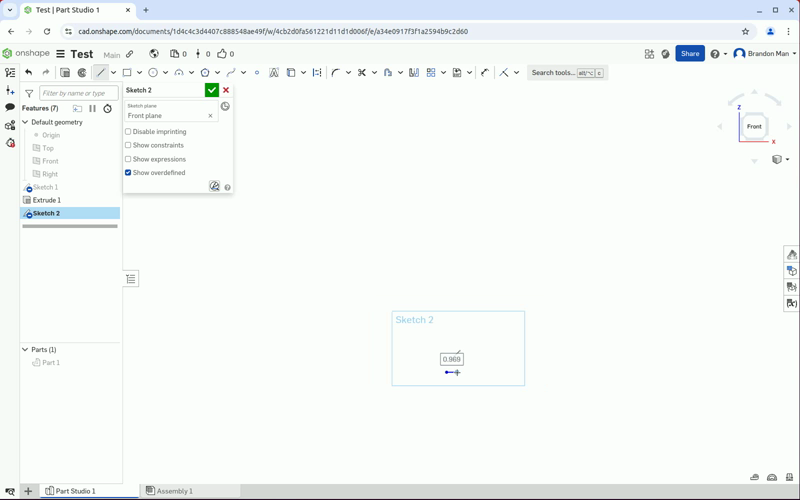
scroll(-6)
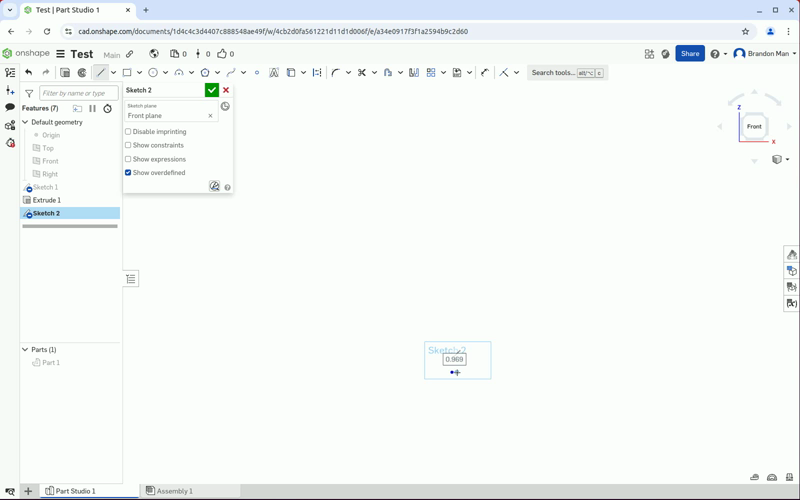
key_up(shift)
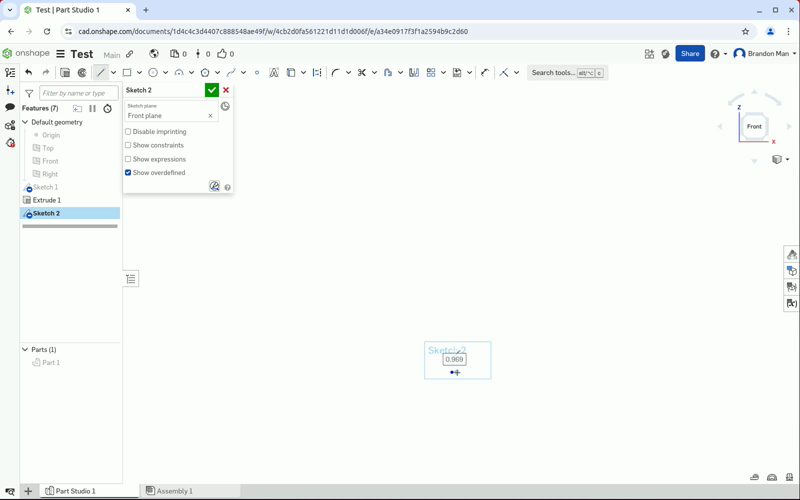
key_down(shift)
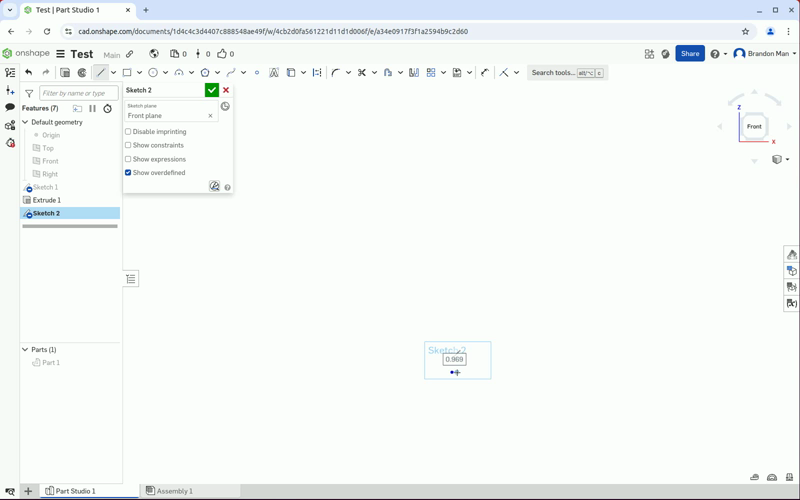
mouse_move(457, 284)
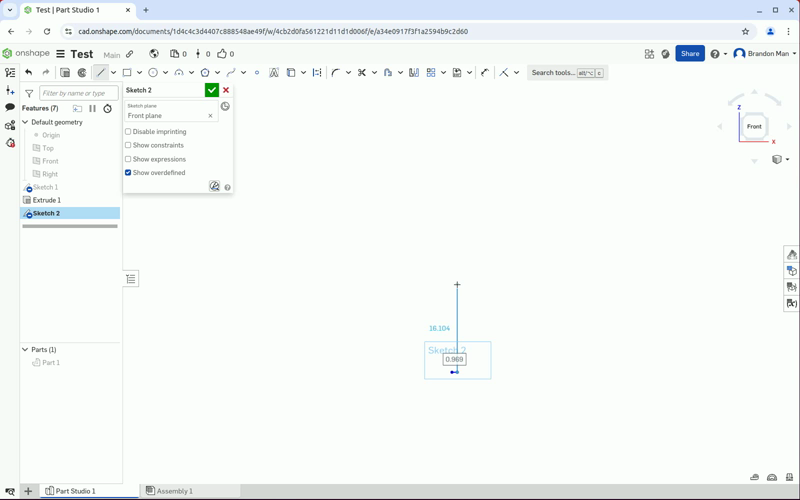
click(457, 284)
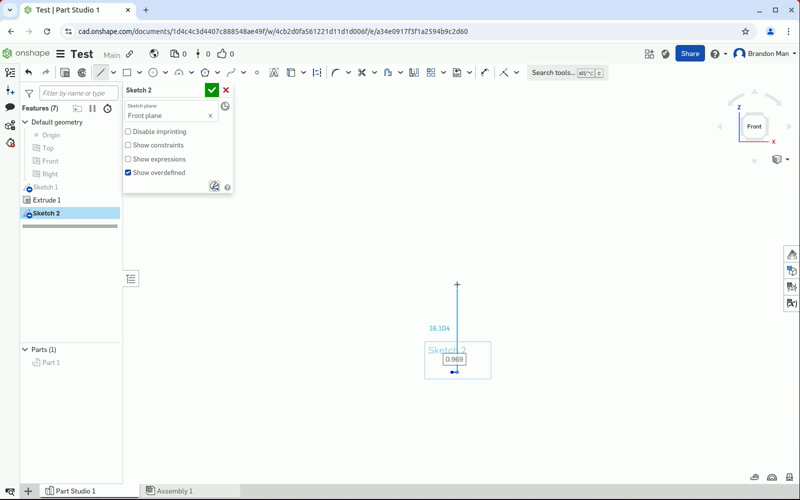
key_up(shift)
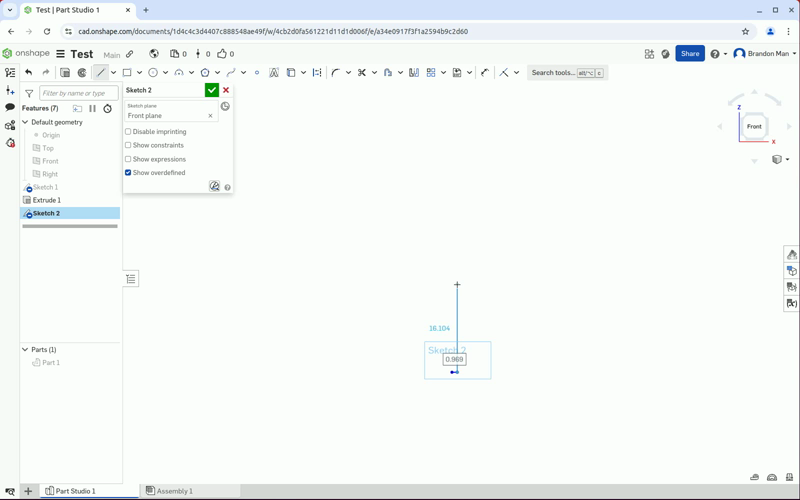
key_down(shift)
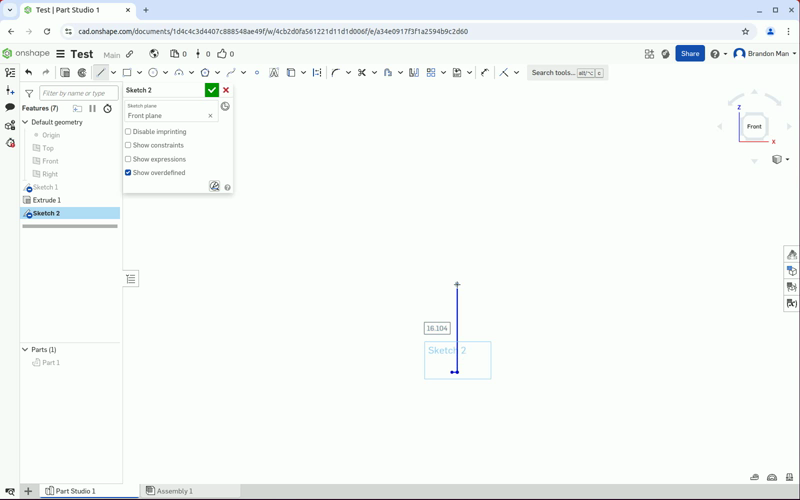
mouse_move(487, 284)
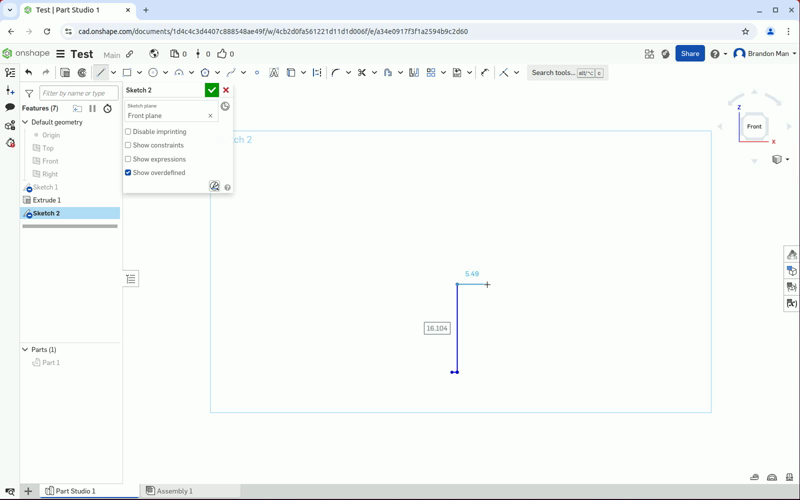
mouse_move(457, 282)
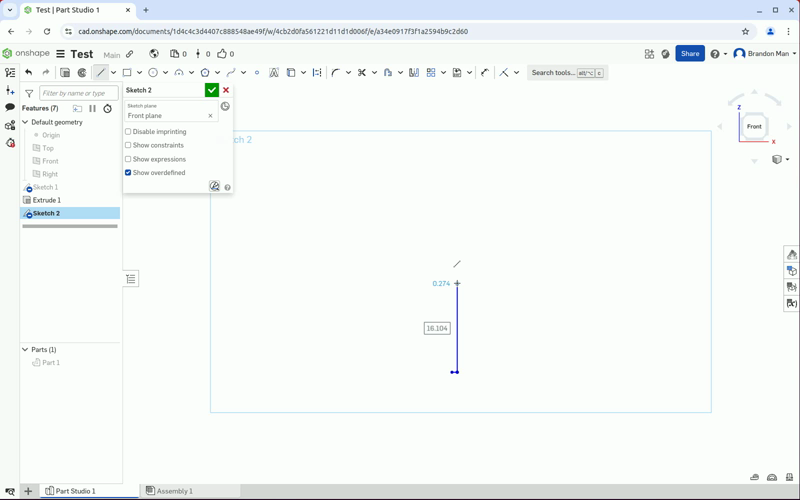
scroll(6)
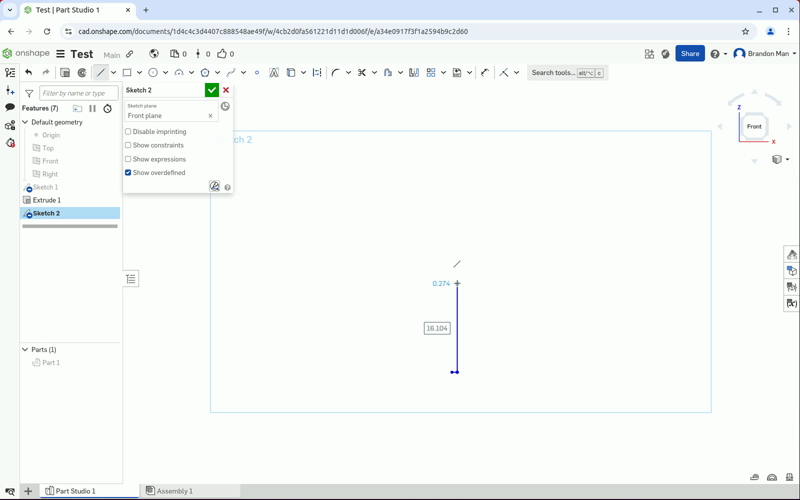
scroll(6)
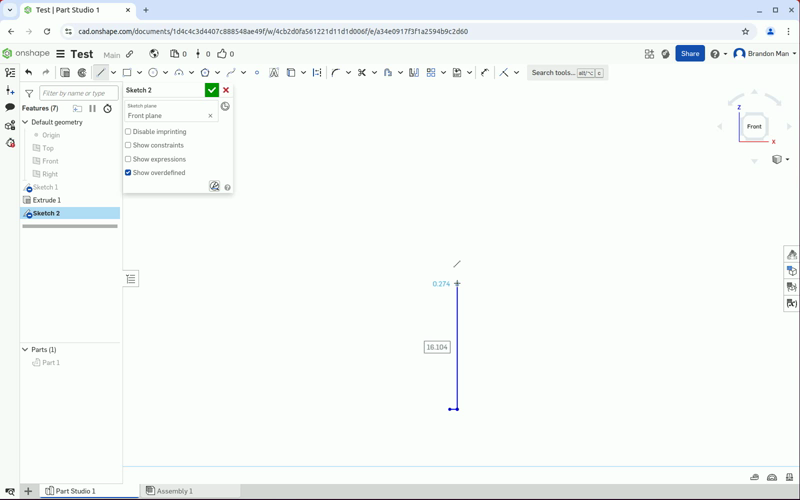
scroll(6)
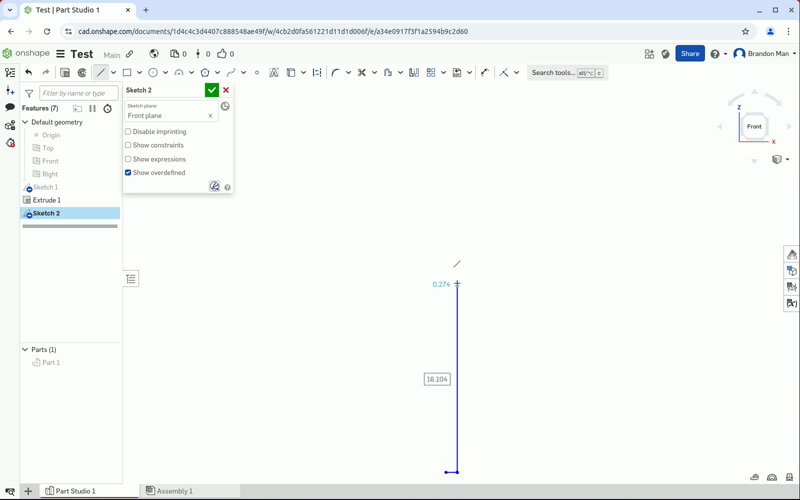
scroll(6)
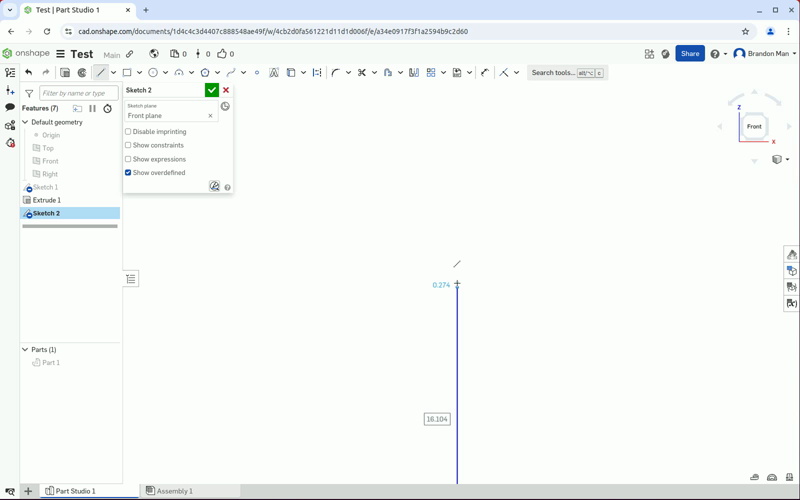
scroll(6)
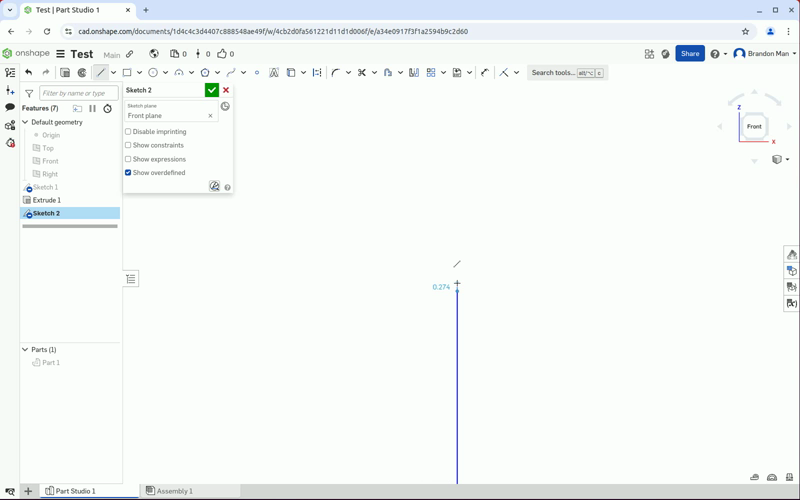
scroll(6)
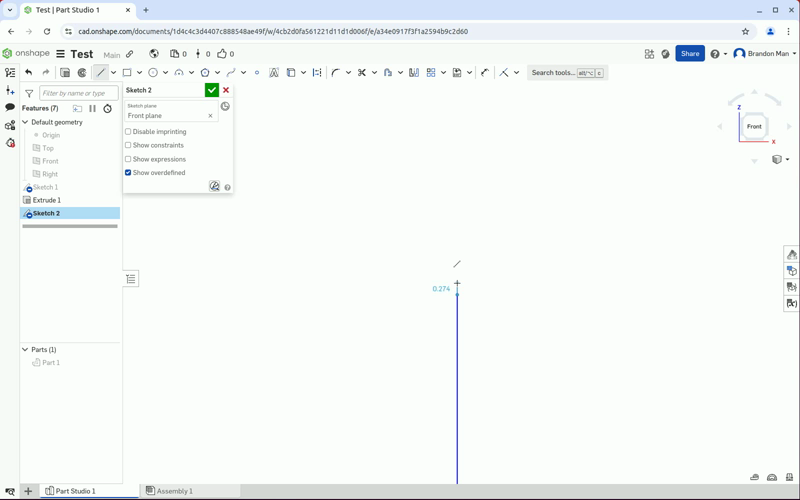
scroll(6)
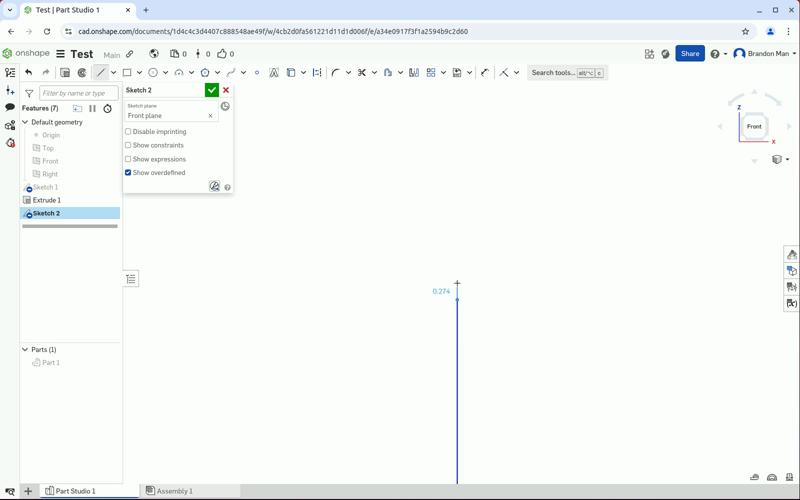
click(457, 282)
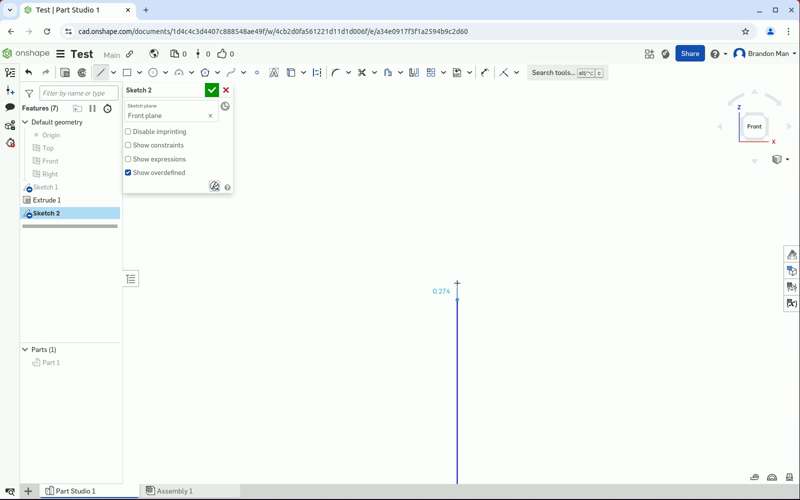
scroll(-6)
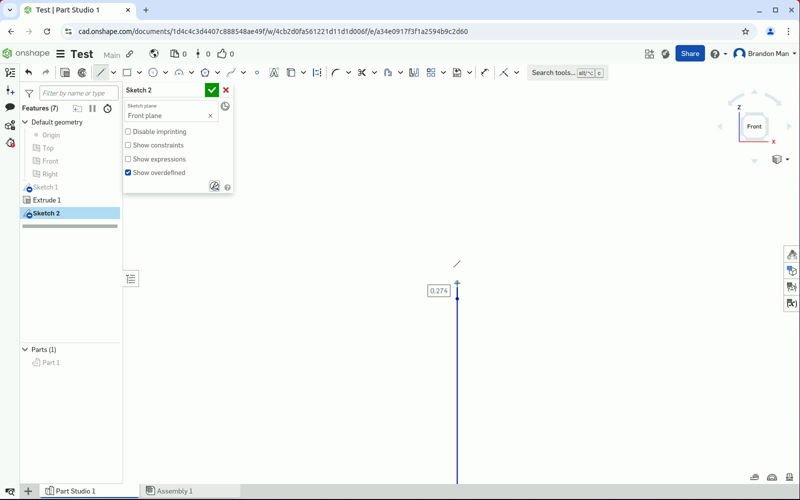
scroll(-6)
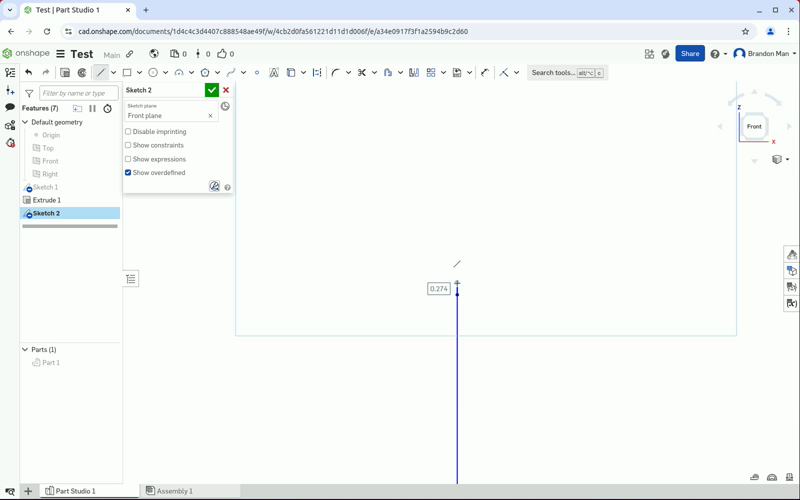
scroll(-6)
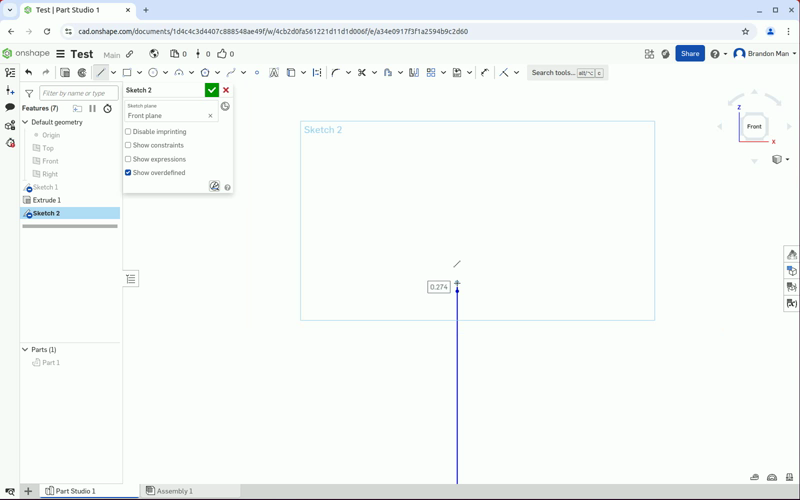
scroll(-6)
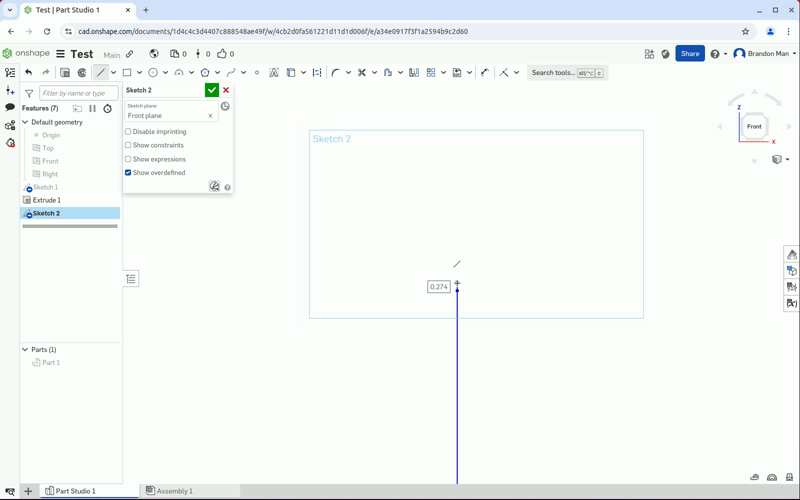
scroll(-6)
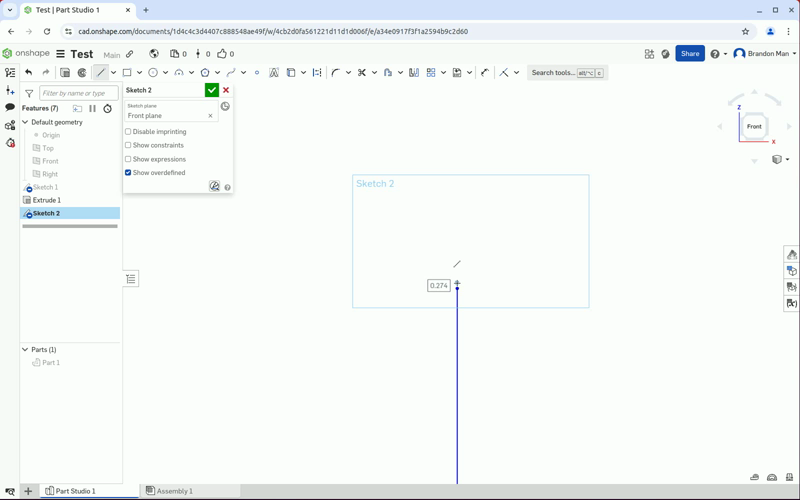
scroll(-6)
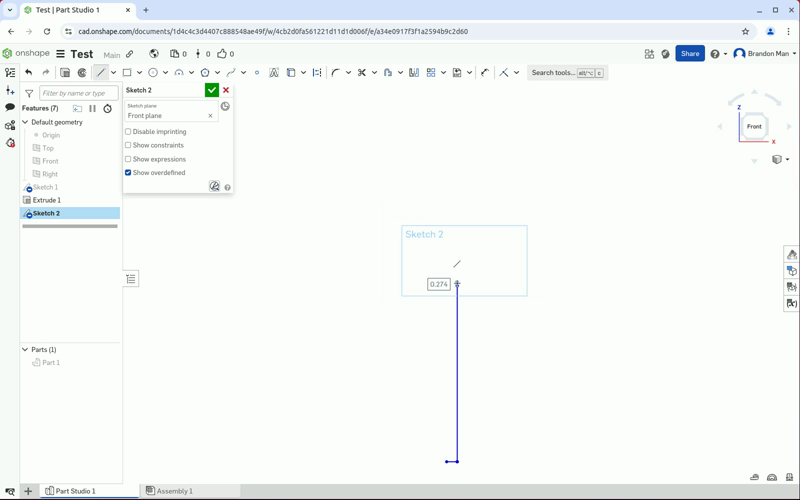
scroll(-6)
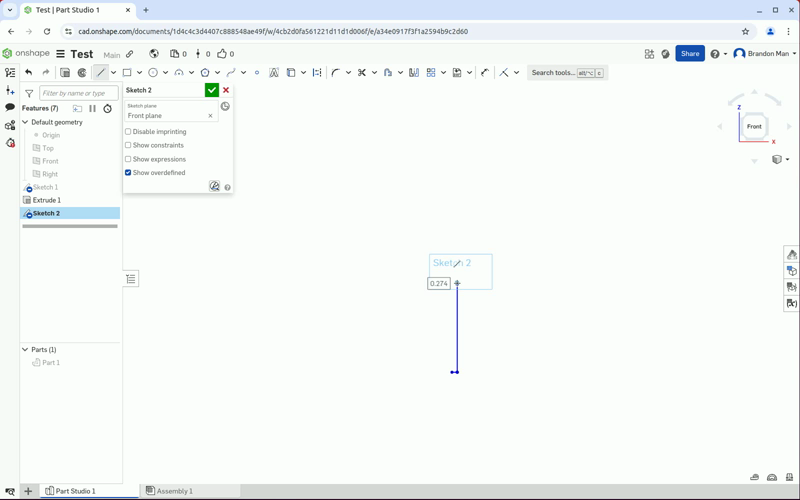
key_up(shift)
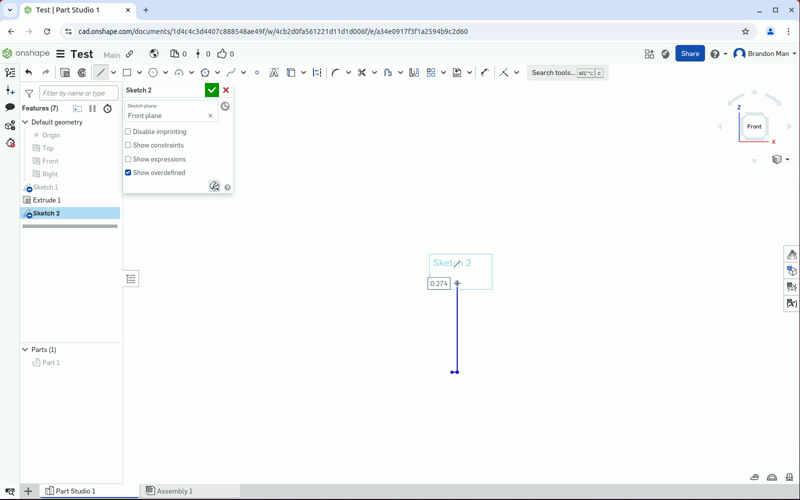
key_down(shift)
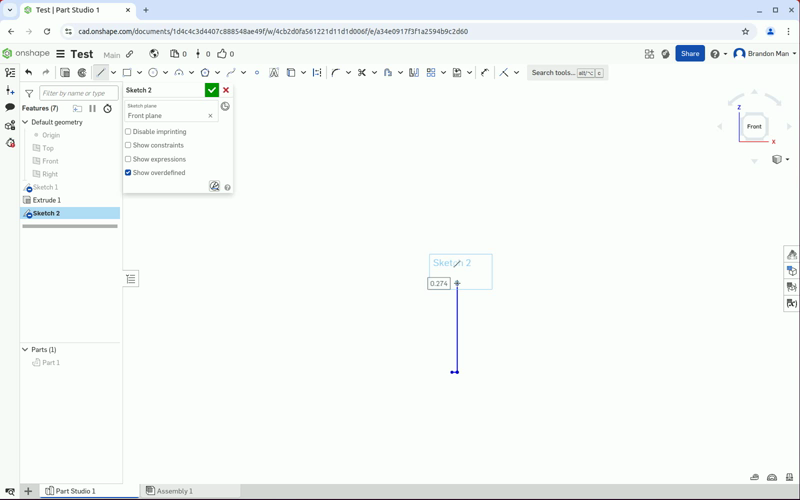
mouse_move(487, 282)
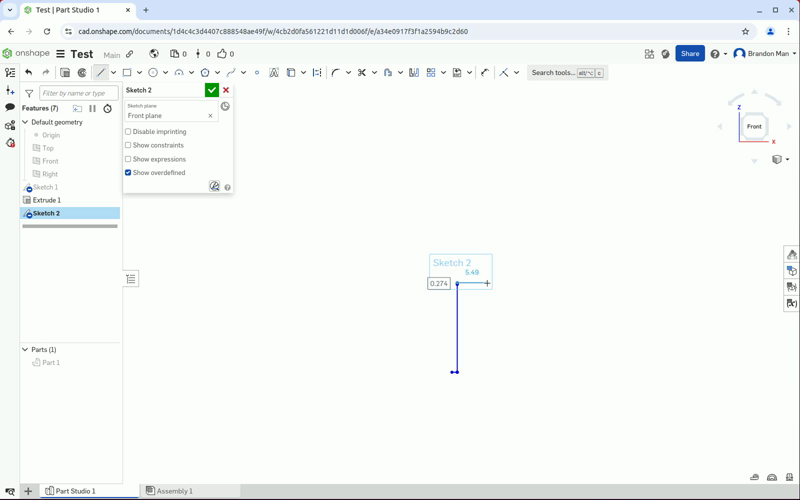
mouse_move(457, 228)
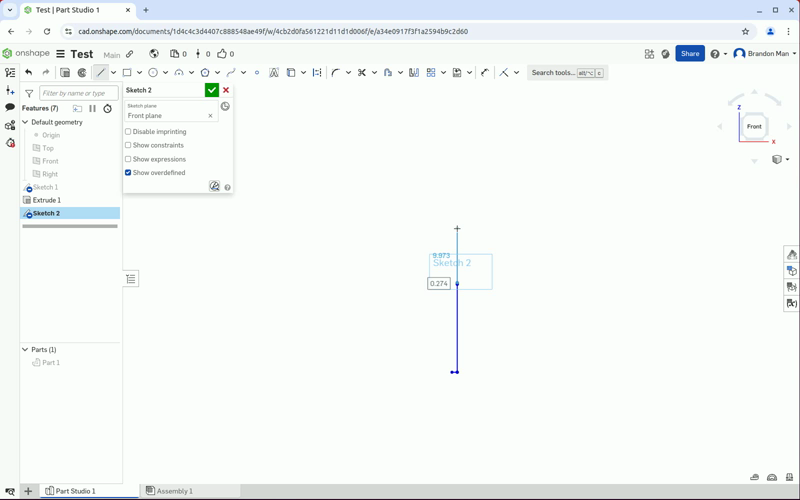
click(457, 228)
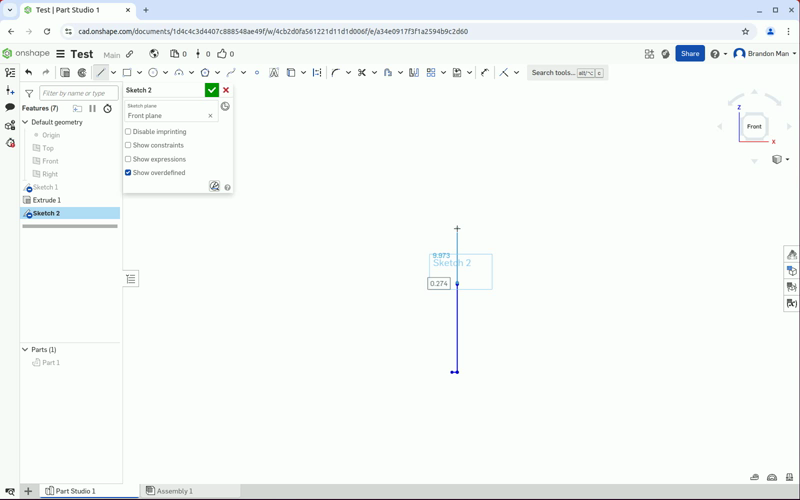
key_up(shift)
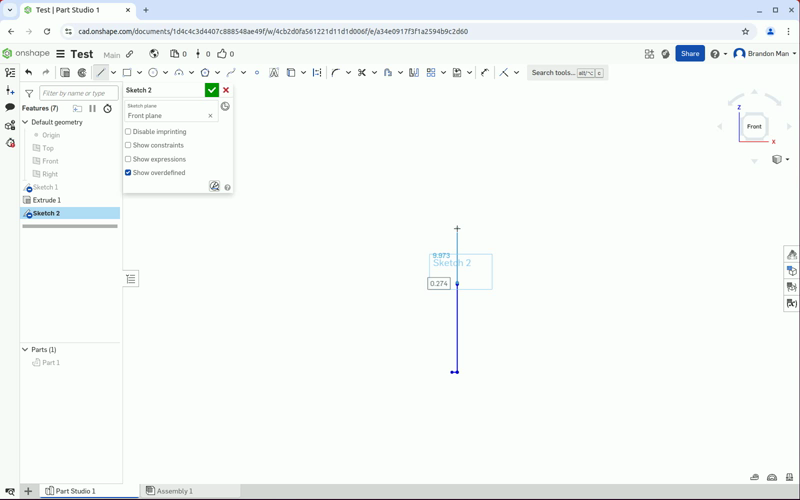
key_down(shift)
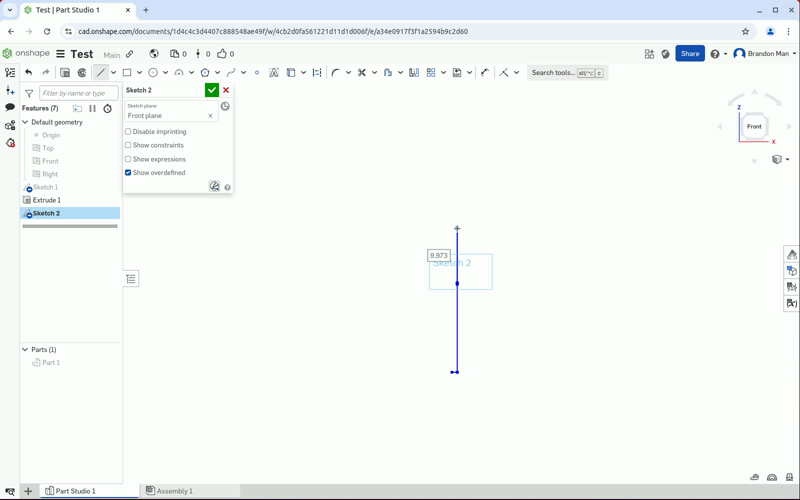
mouse_move(487, 228)
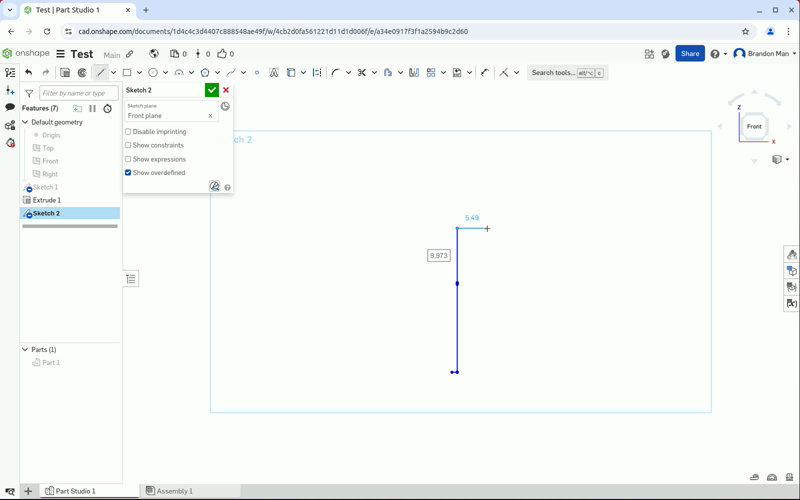
mouse_move(452, 228)
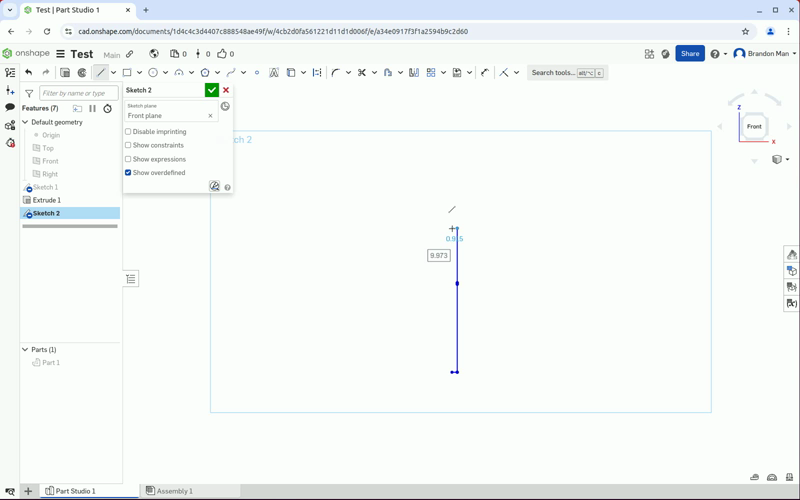
scroll(6)
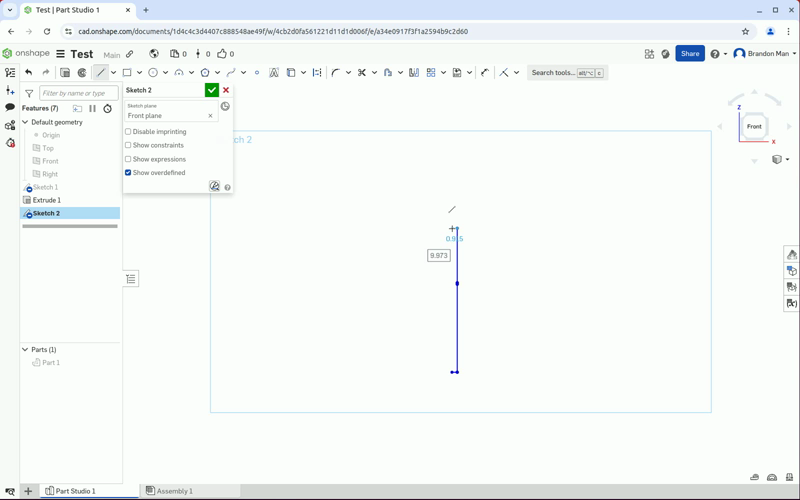
scroll(6)
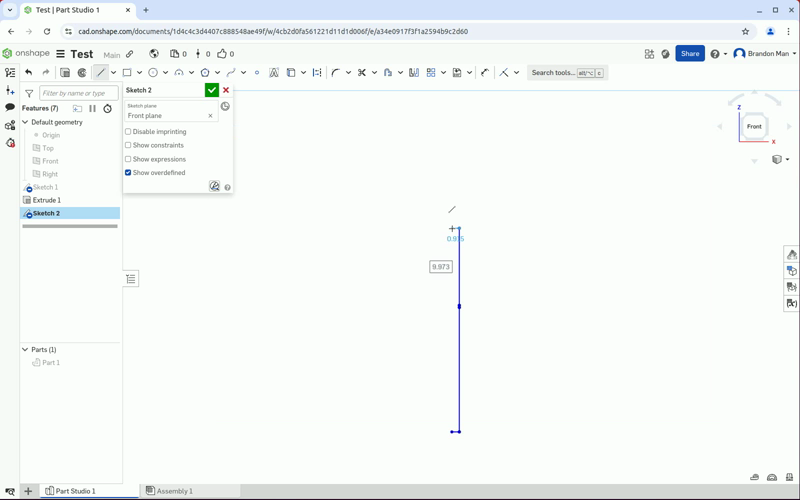
scroll(6)
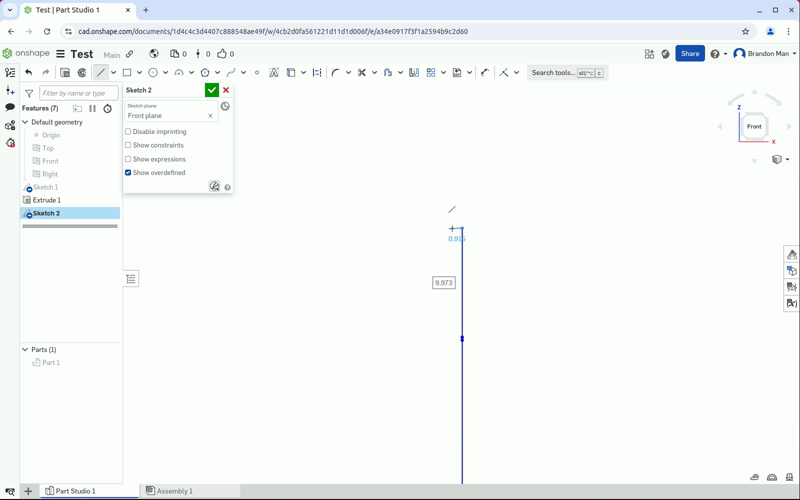
scroll(6)
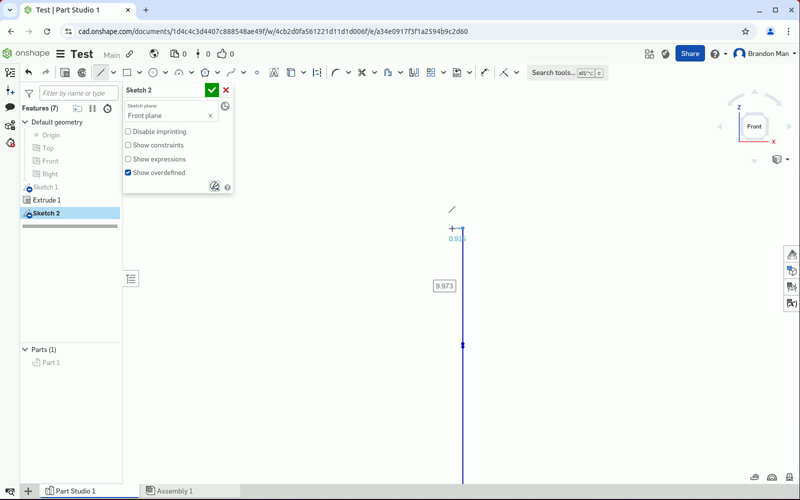
scroll(6)
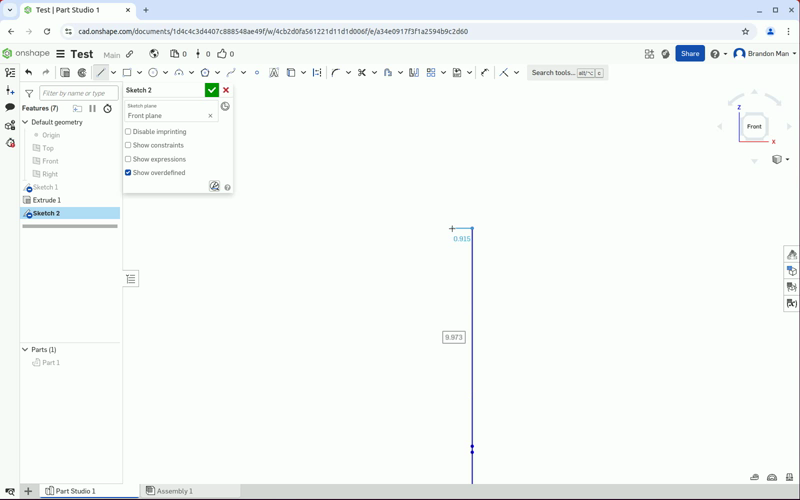
scroll(6)
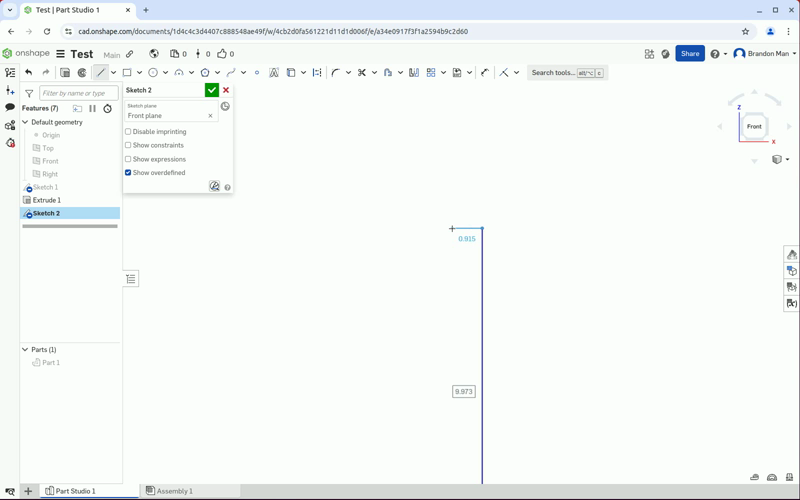
scroll(6)
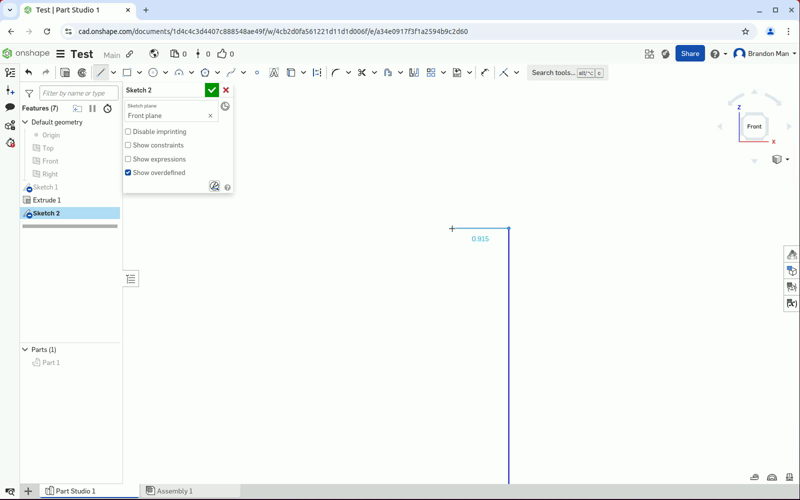
click(452, 228)
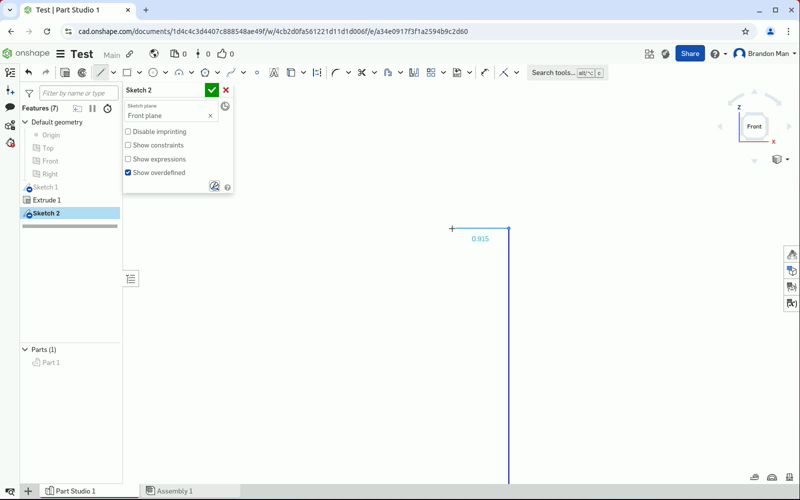
scroll(-6)
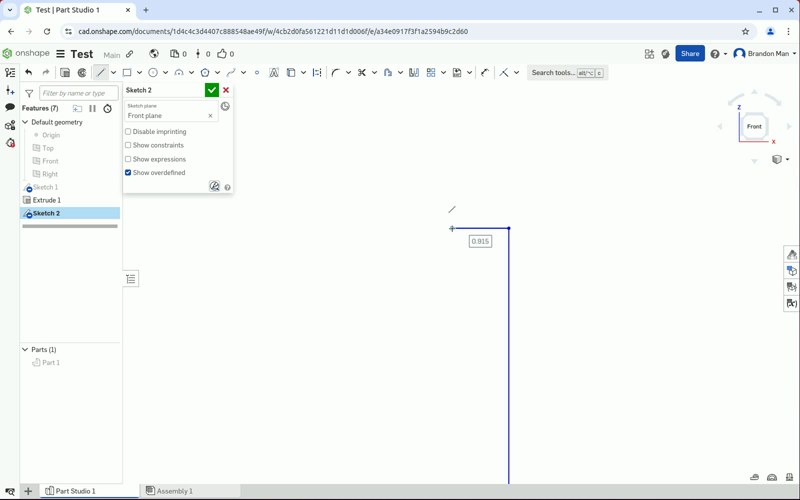
scroll(-6)
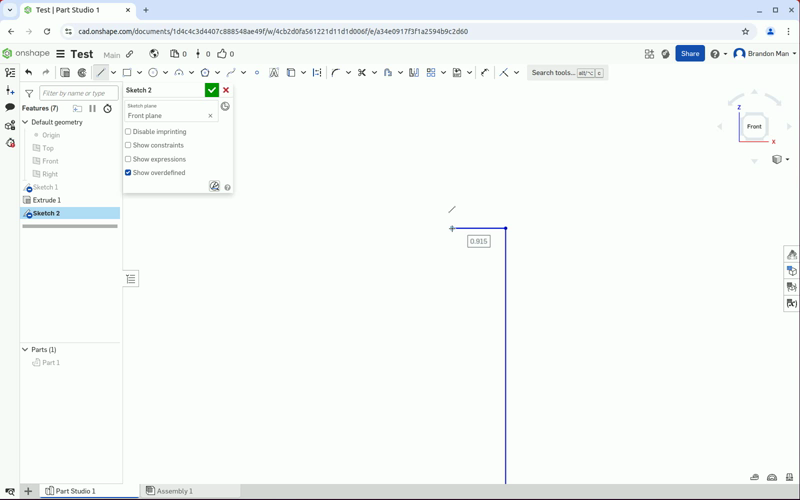
scroll(-6)
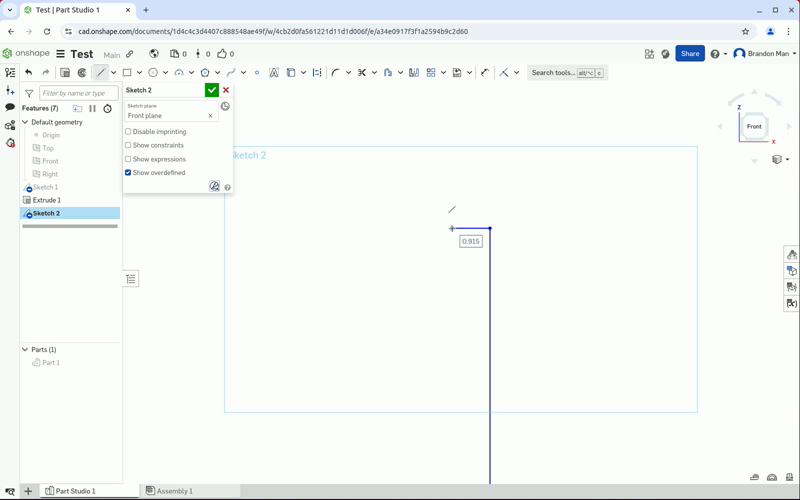
scroll(-6)
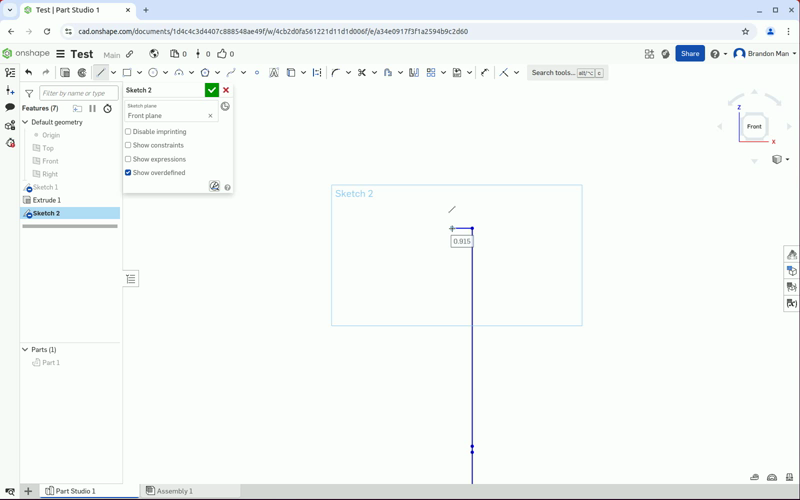
scroll(-6)
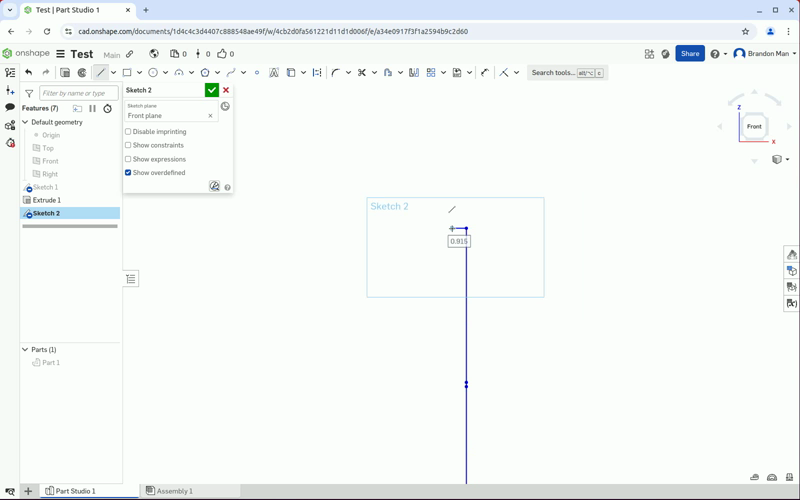
scroll(-6)
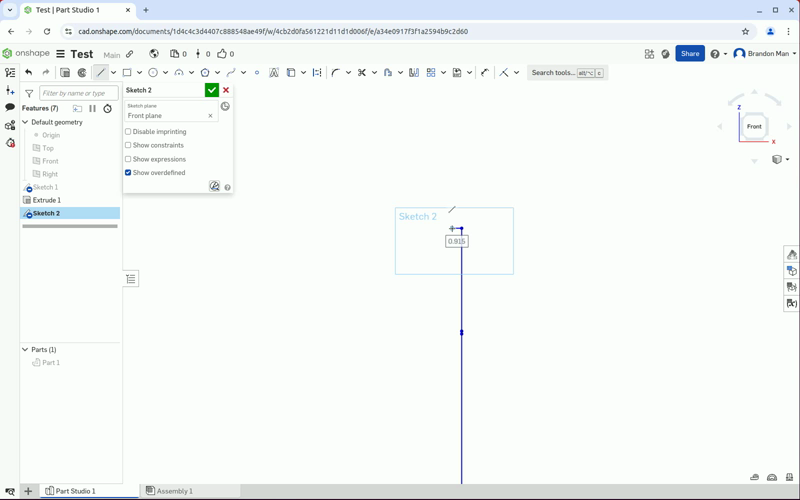
scroll(-6)
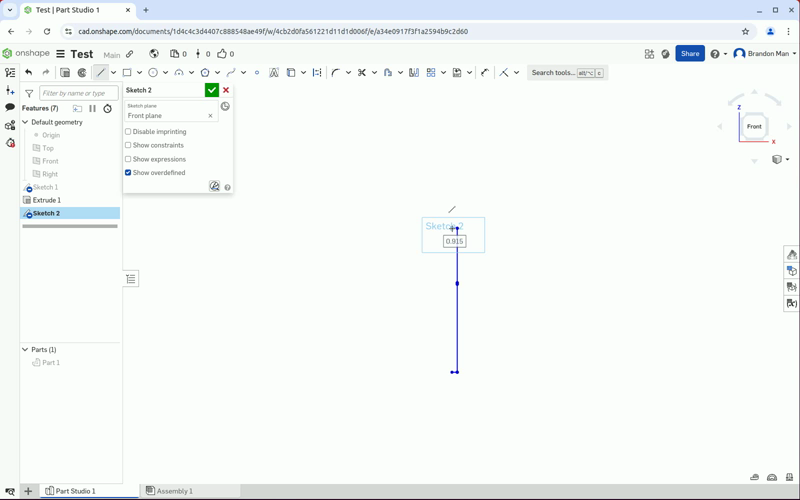
key_up(shift)
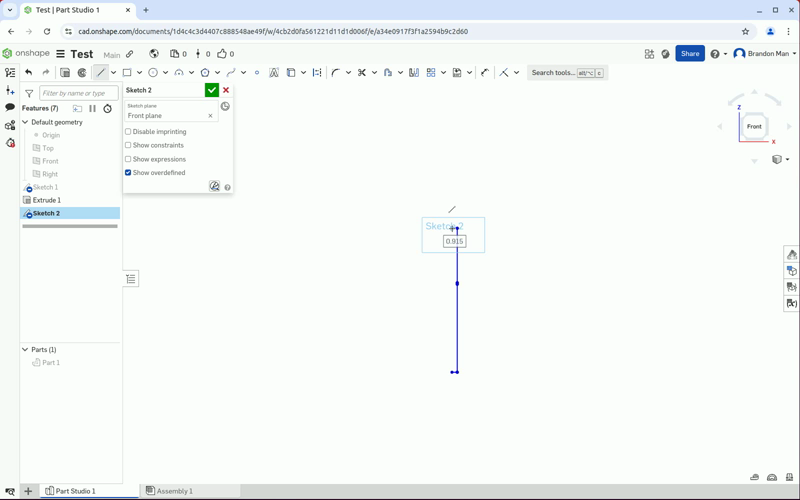
key_down(shift)
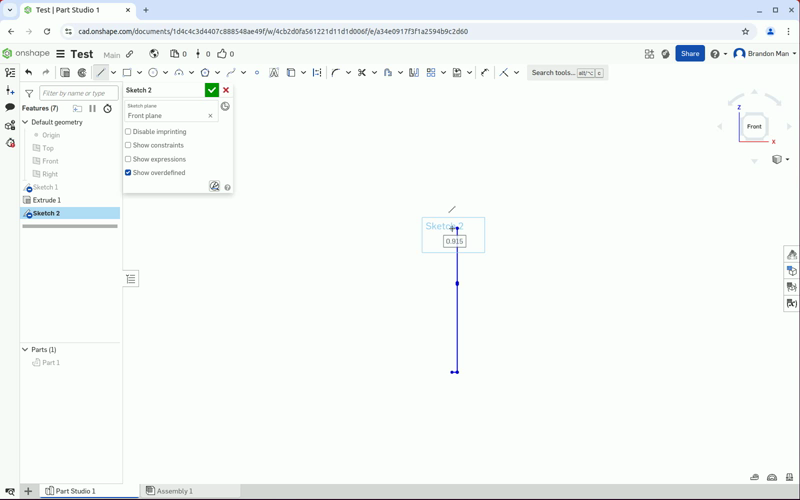
mouse_move(482, 228)
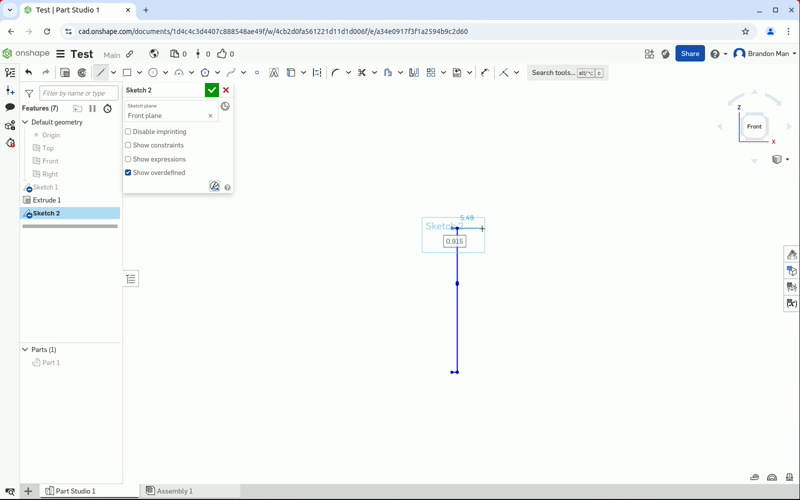
mouse_move(452, 282)
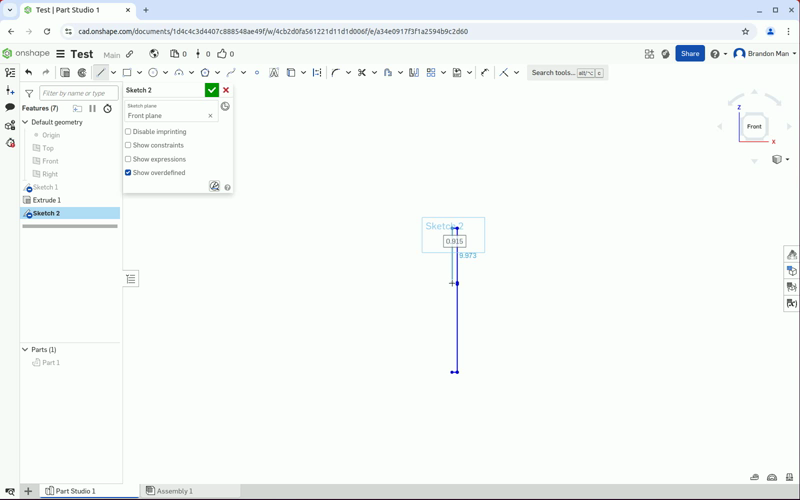
click(452, 282)
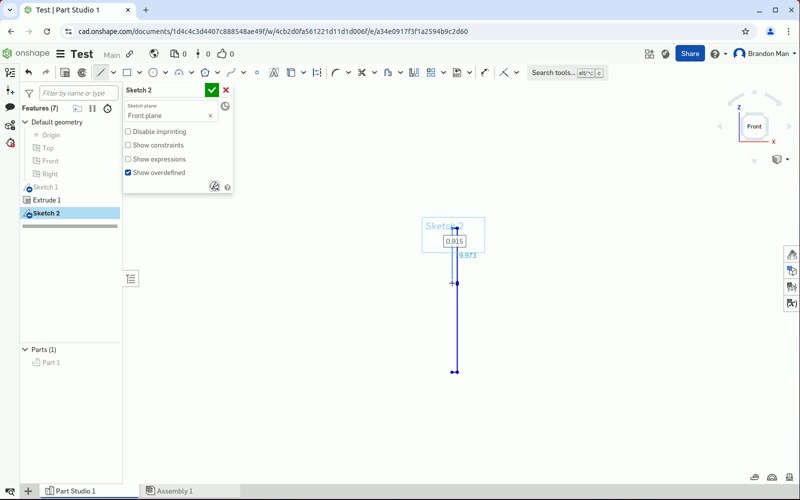
key_up(shift)
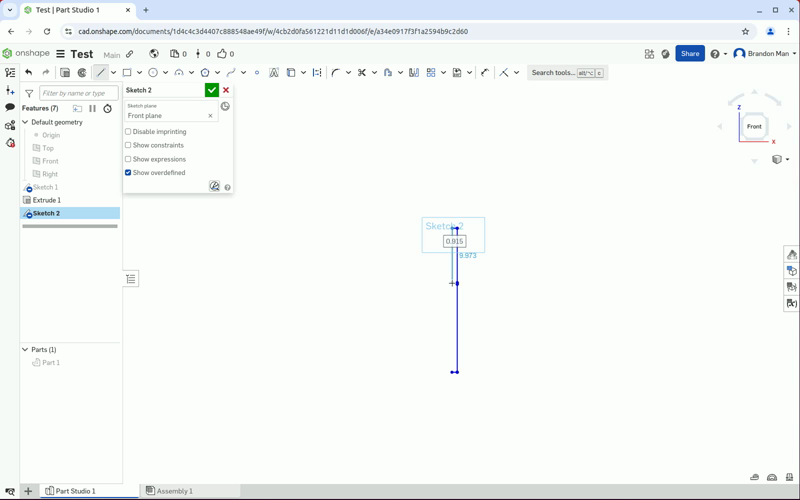
key_down(shift)
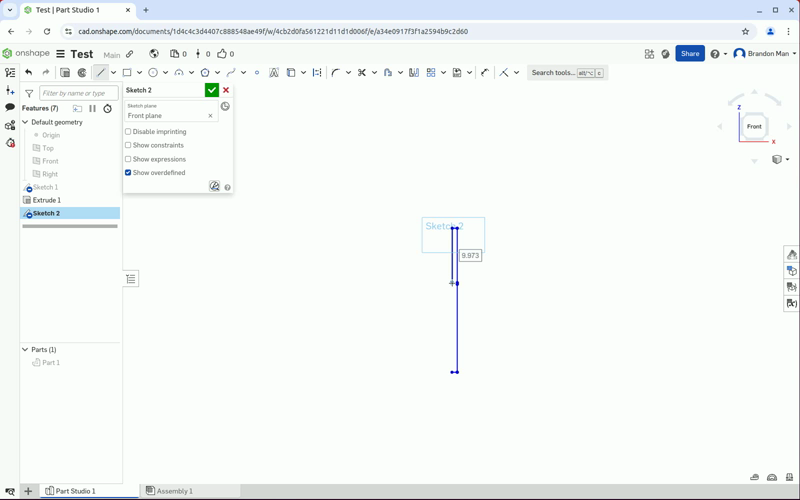
mouse_move(482, 282)
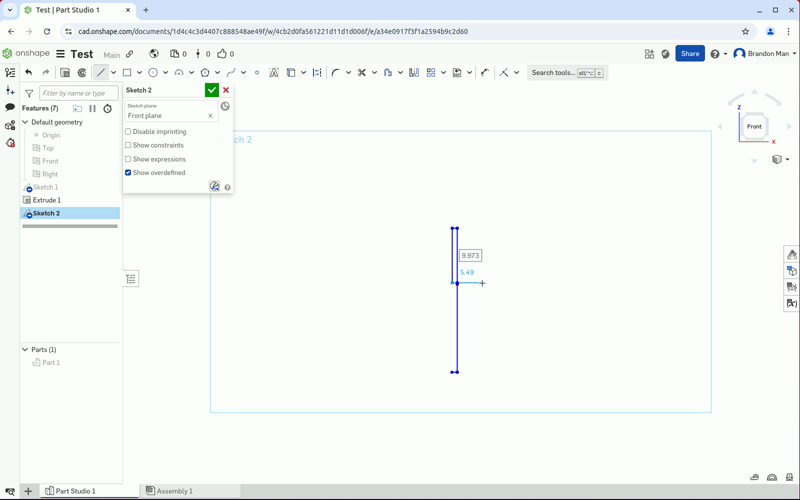
mouse_move(452, 284)
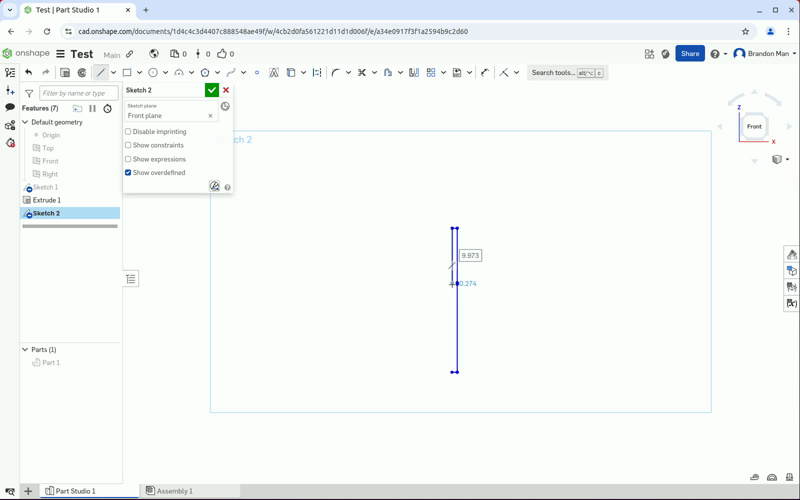
scroll(6)
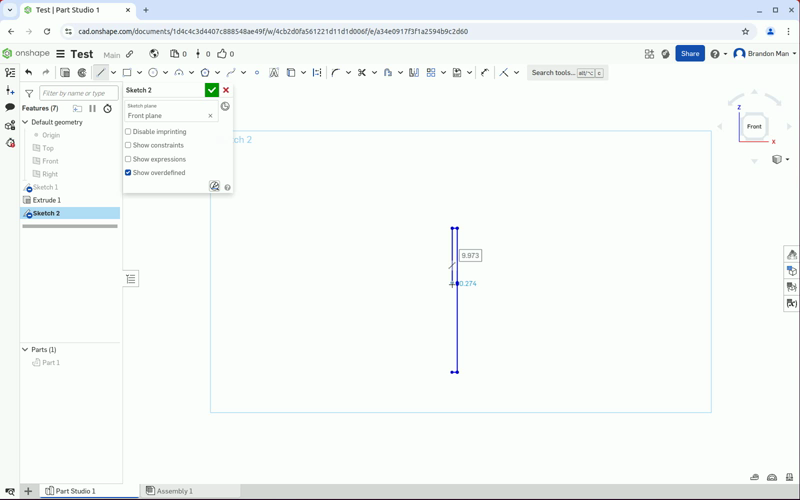
scroll(6)
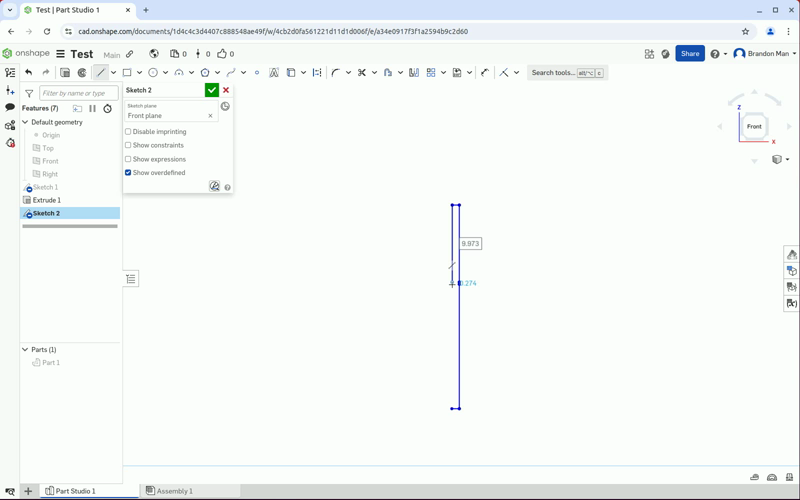
scroll(6)
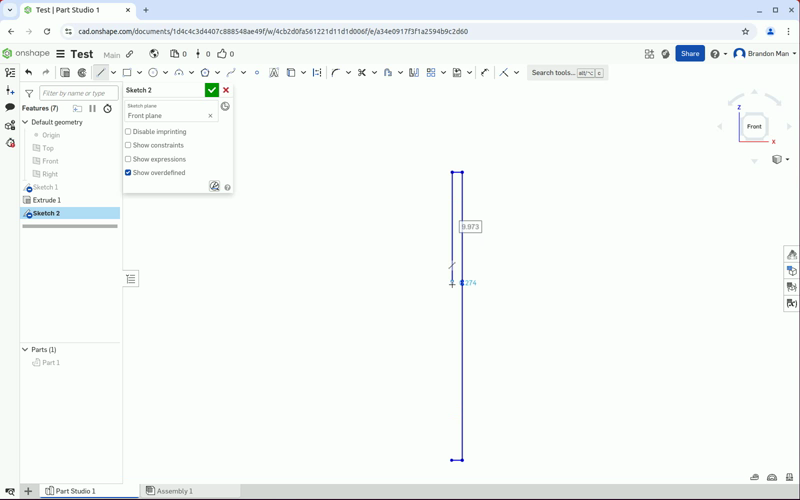
scroll(6)
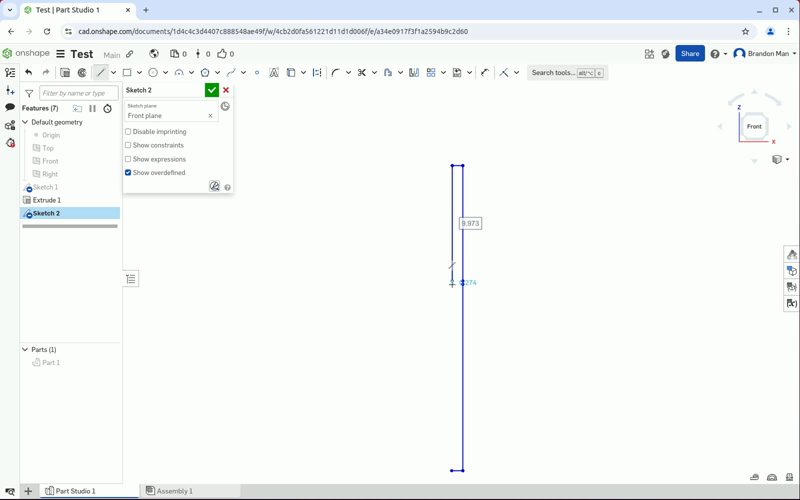
scroll(6)
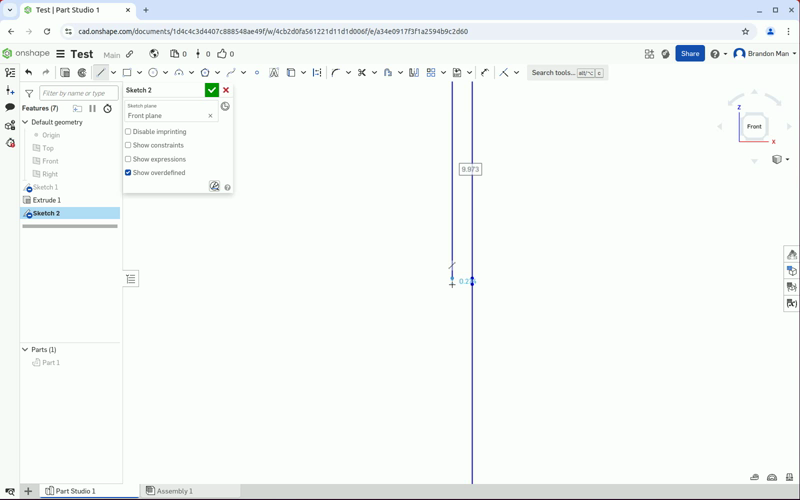
scroll(6)
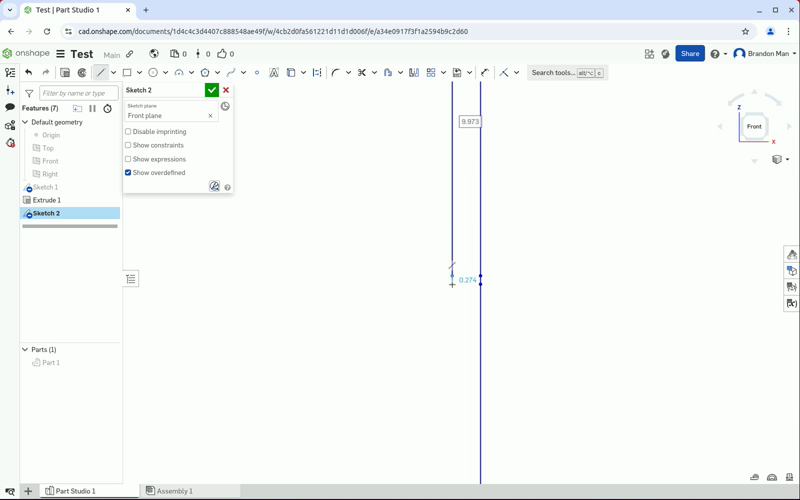
scroll(6)
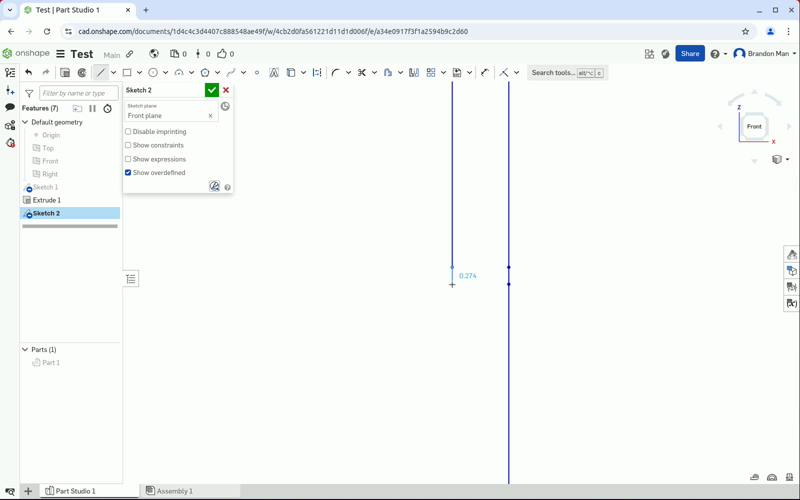
click(452, 284)
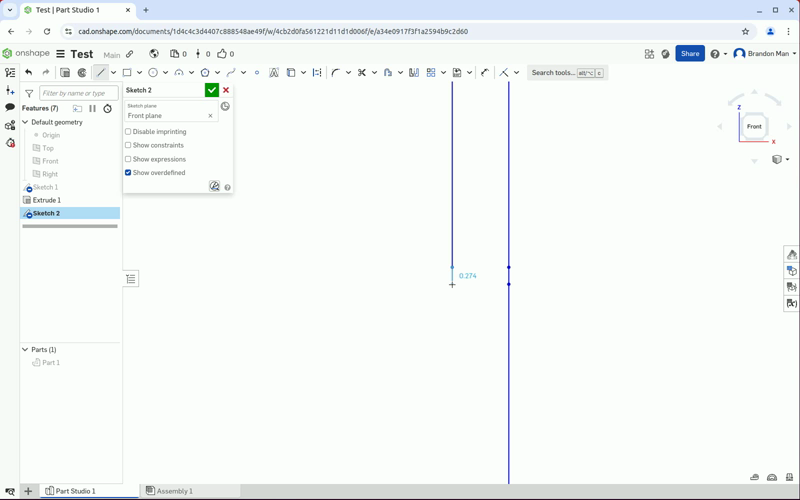
scroll(-6)
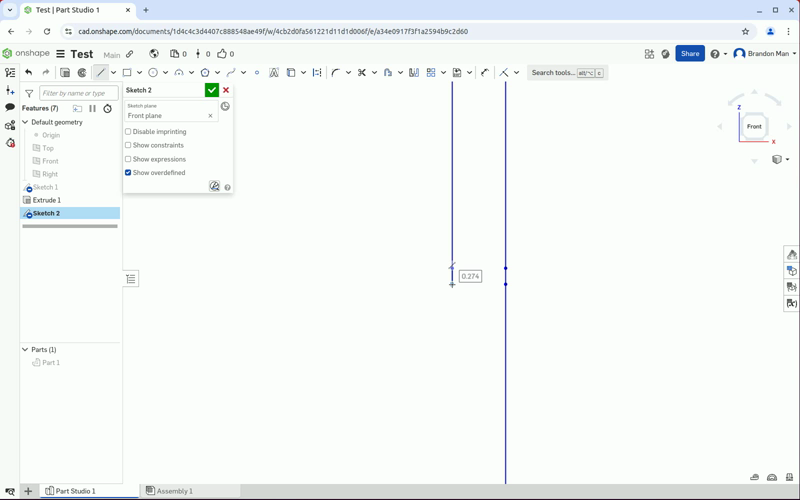
scroll(-6)
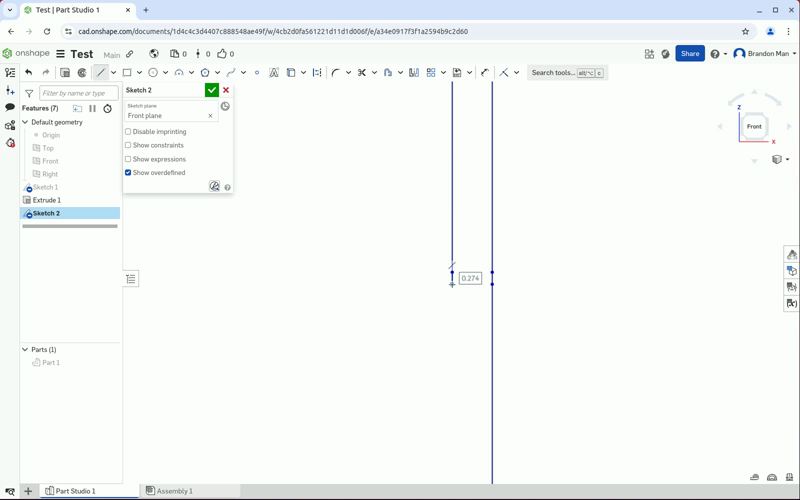
scroll(-6)
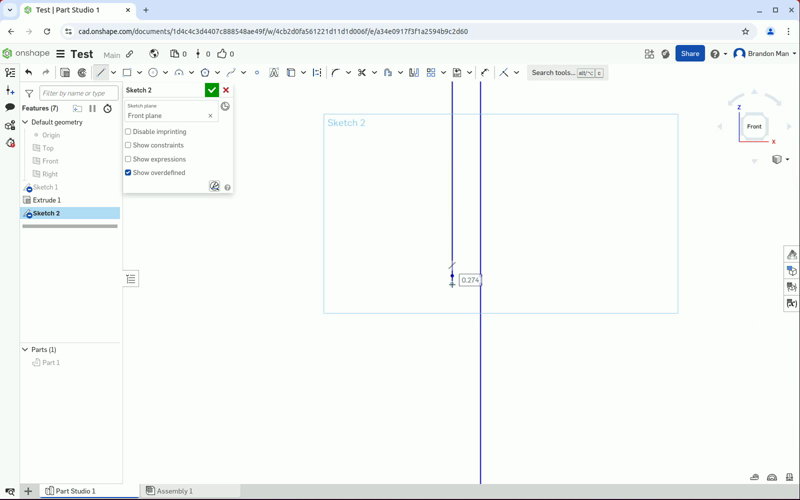
scroll(-6)
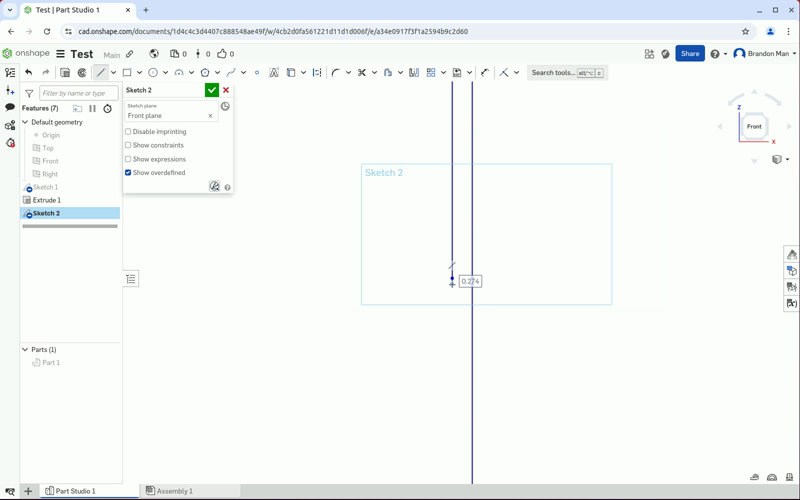
scroll(-6)
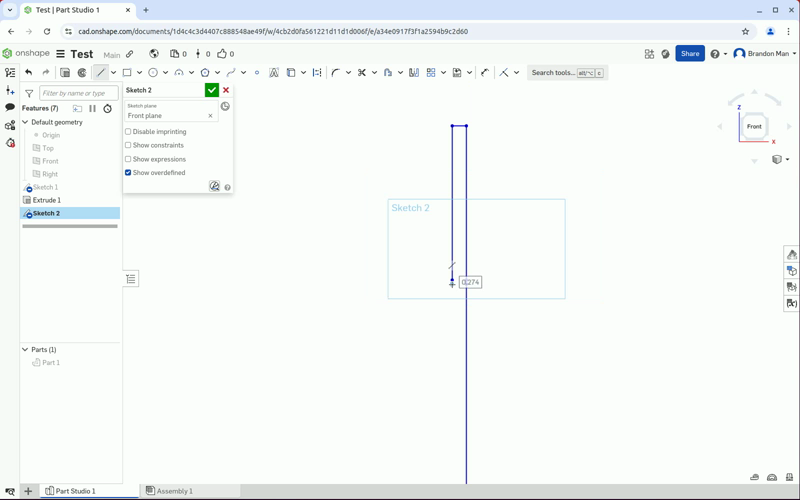
scroll(-6)
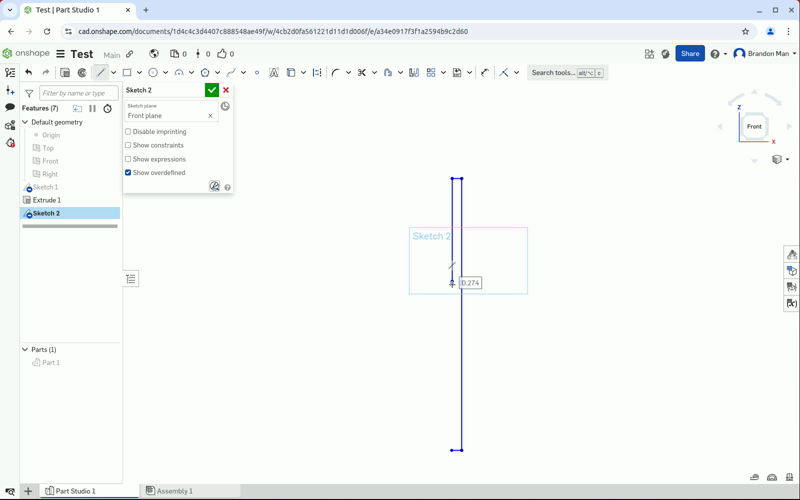
scroll(-6)
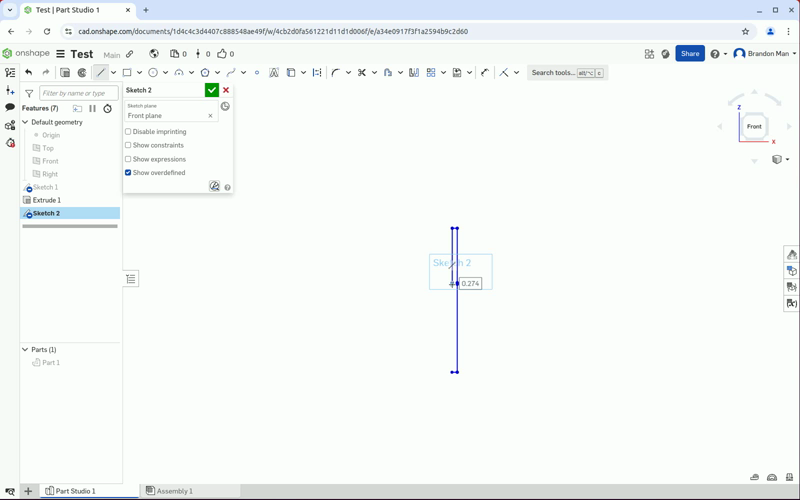
key_up(shift)
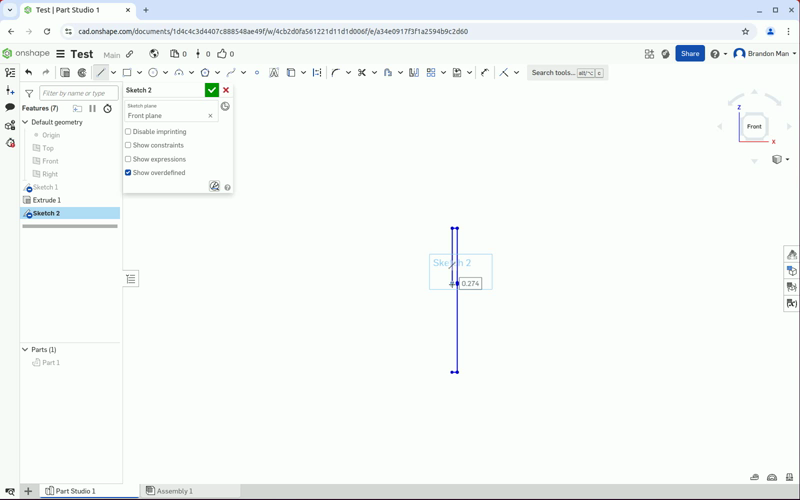
key_down(shift)
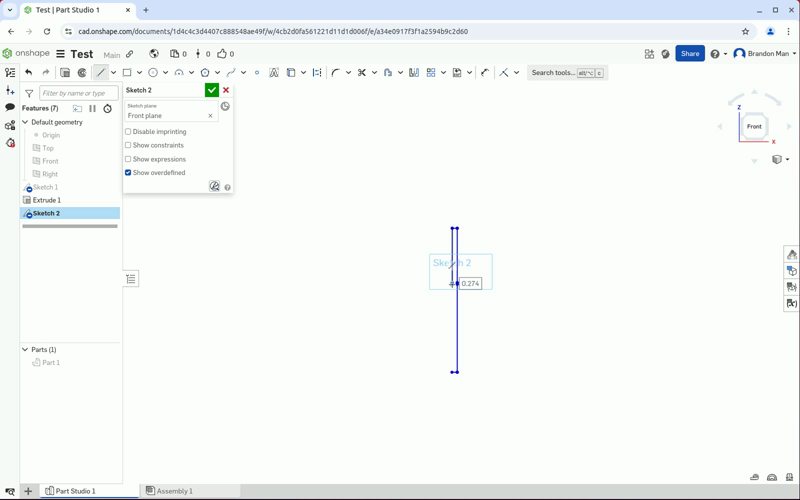
mouse_move(452, 372)
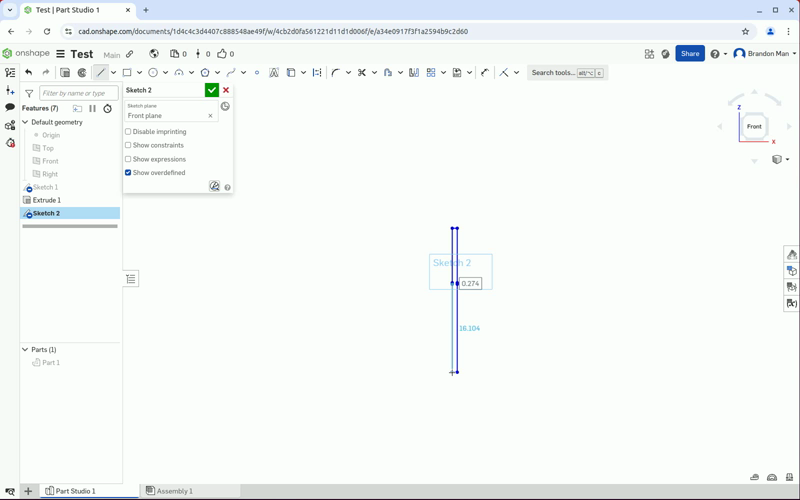
key_up(shift)
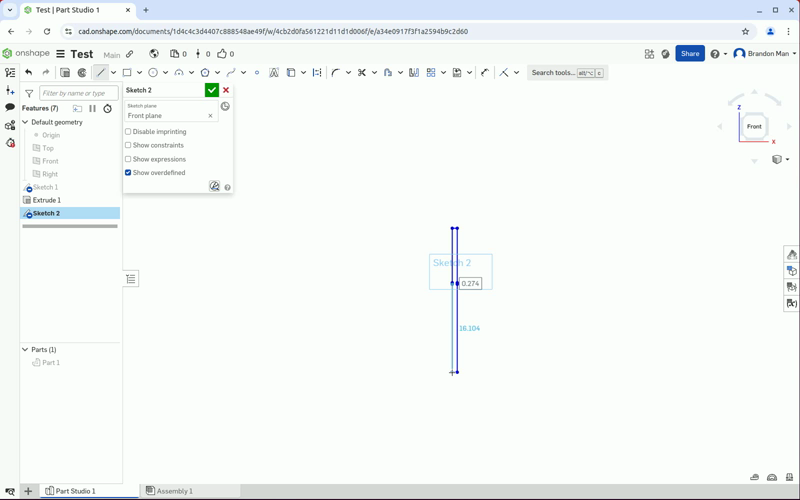
click(452, 372)
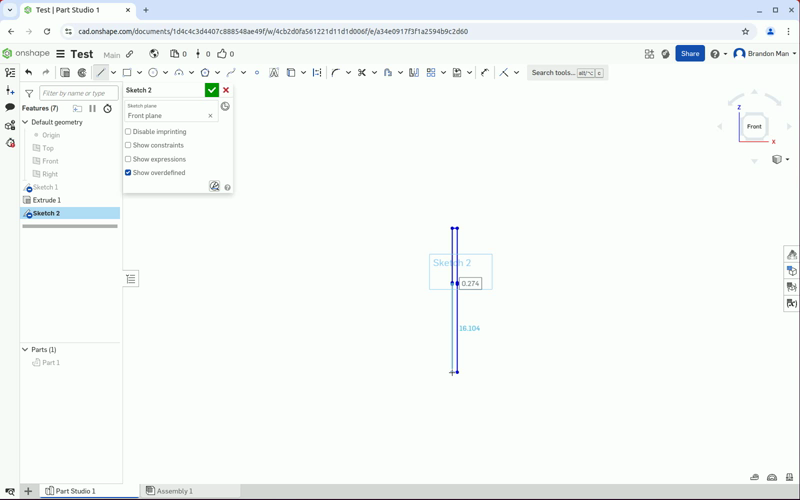
key(esc)
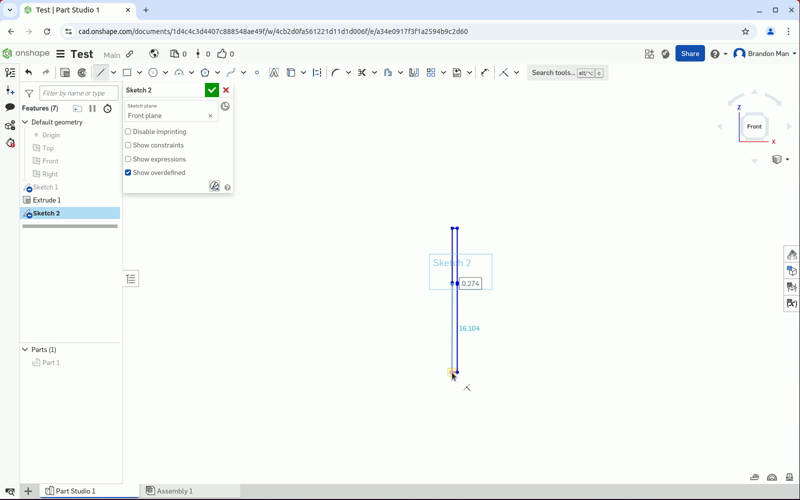
key(l)
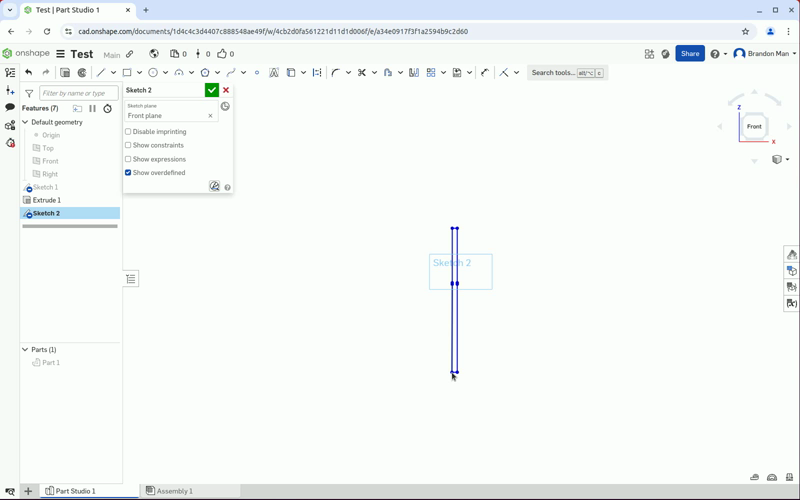
key_down(shift)
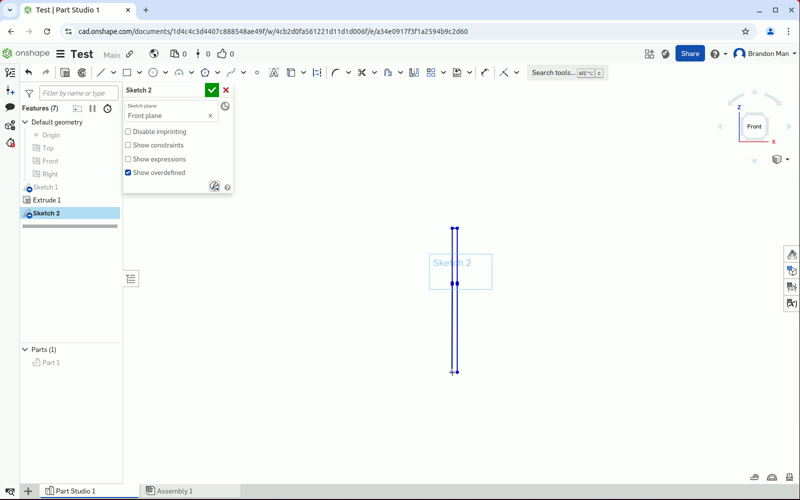
mouse_move(454, 284)
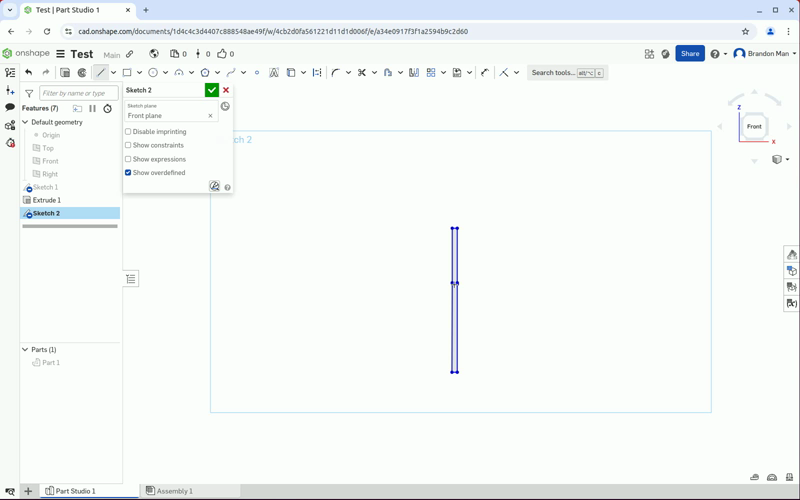
scroll(6)
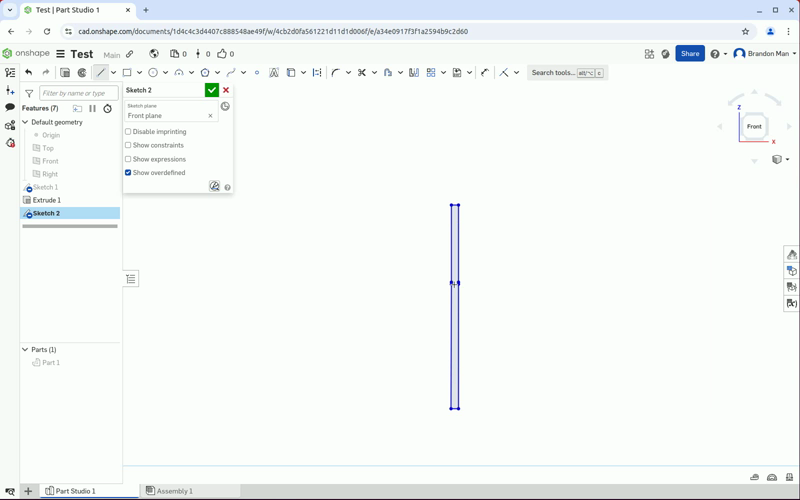
scroll(6)
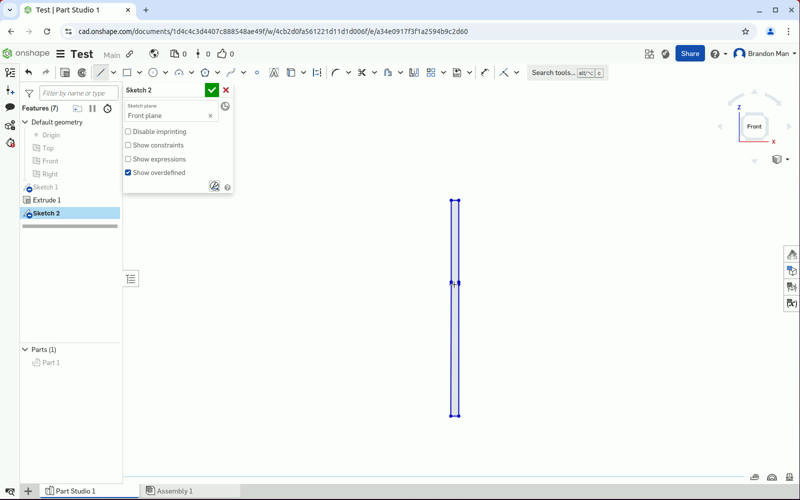
scroll(6)
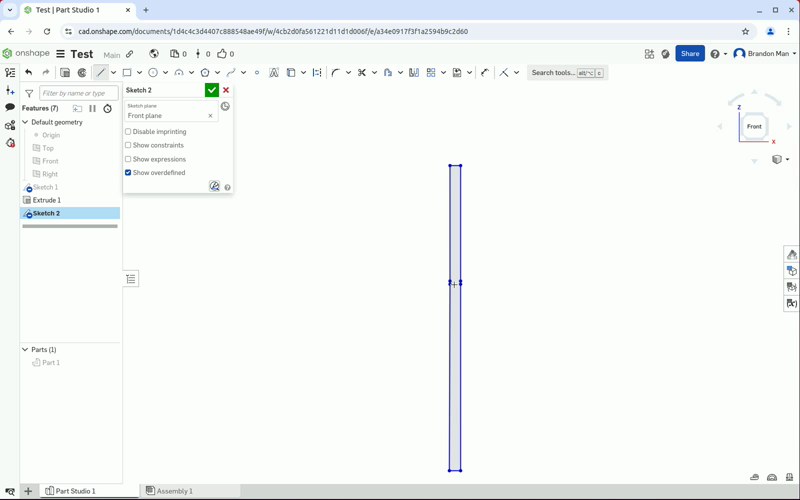
scroll(6)
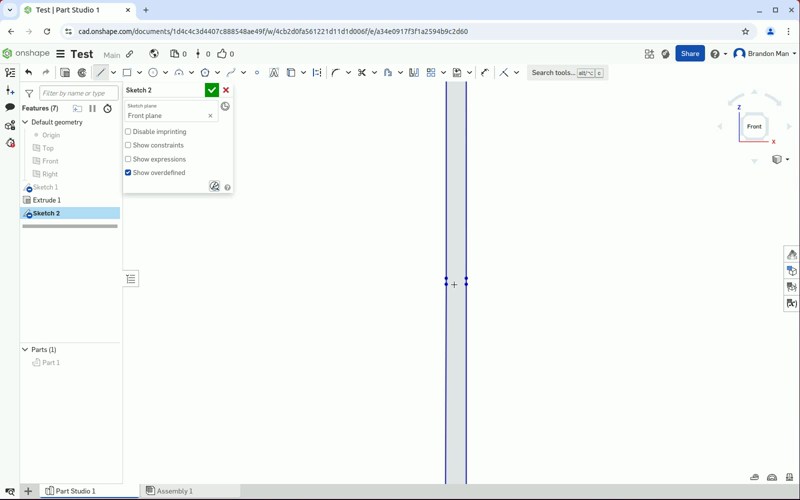
scroll(6)
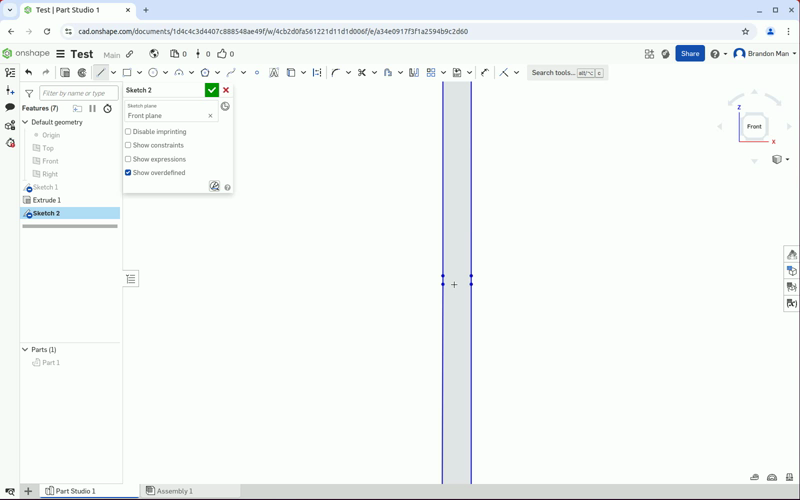
scroll(6)
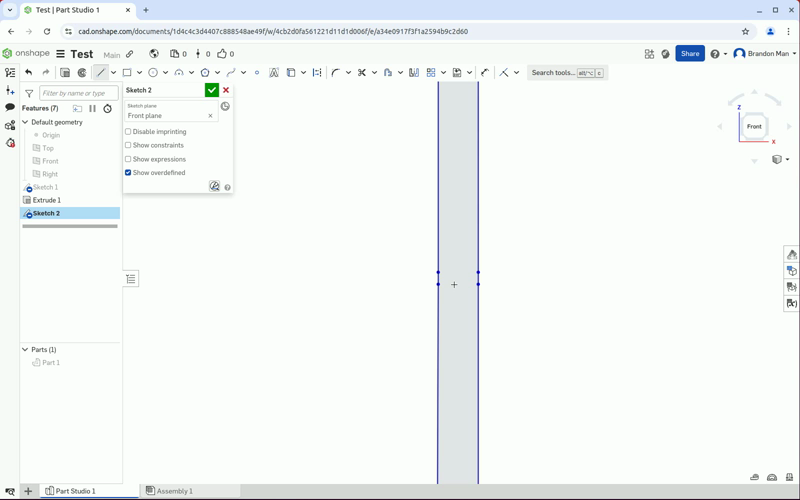
scroll(6)
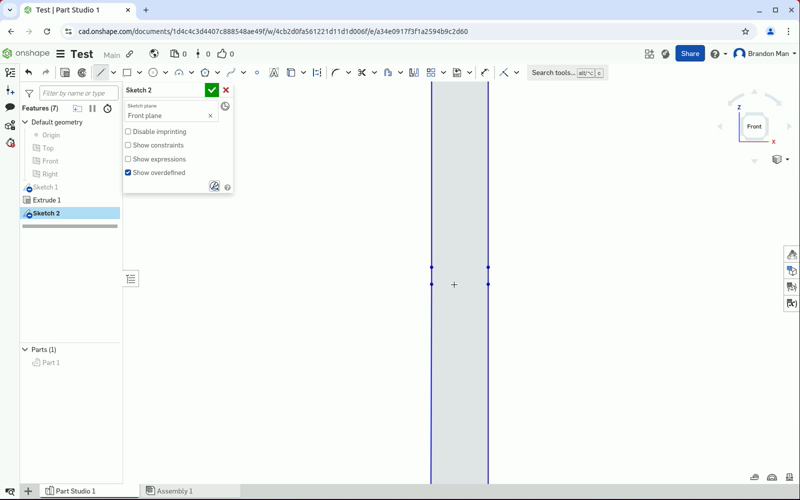
click(454, 284)
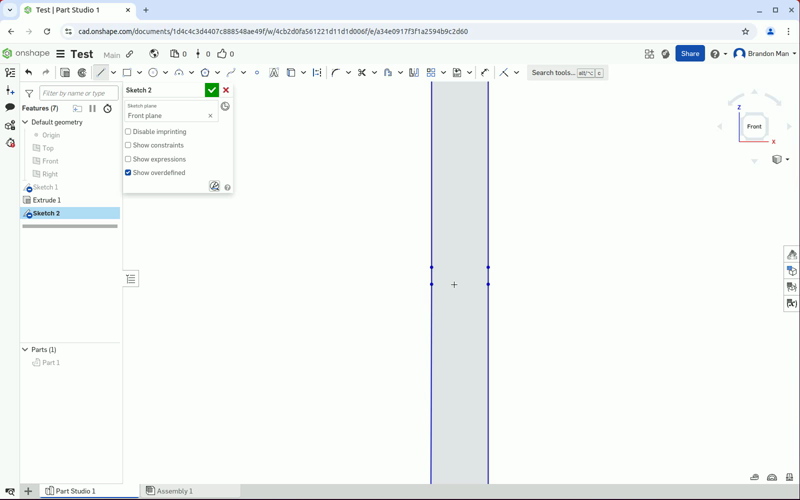
scroll(-6)
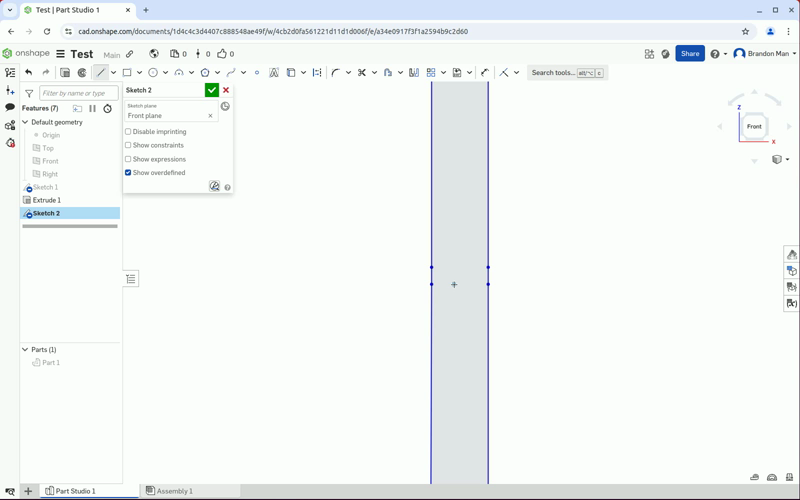
scroll(-6)
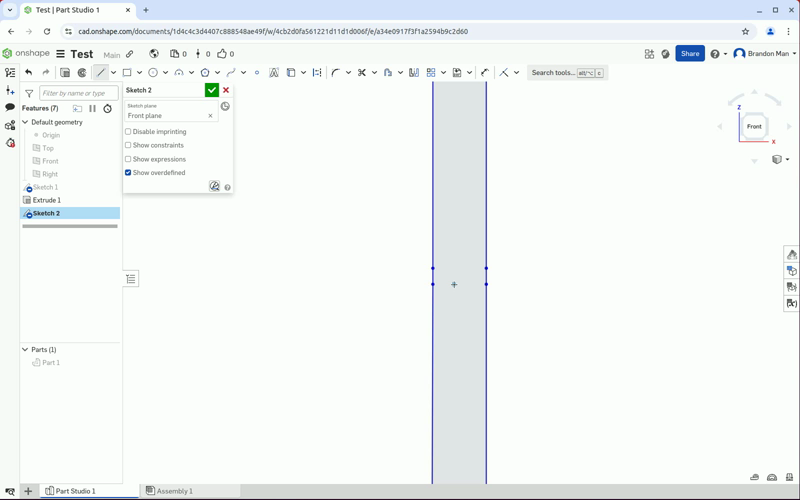
scroll(-6)
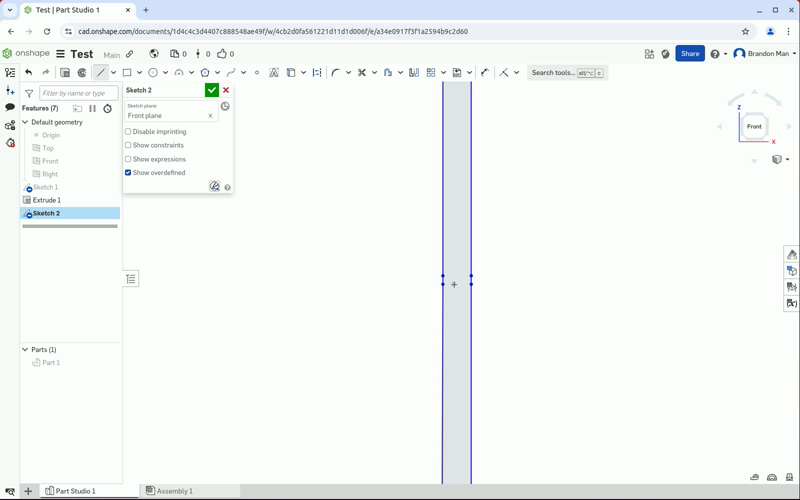
scroll(-6)
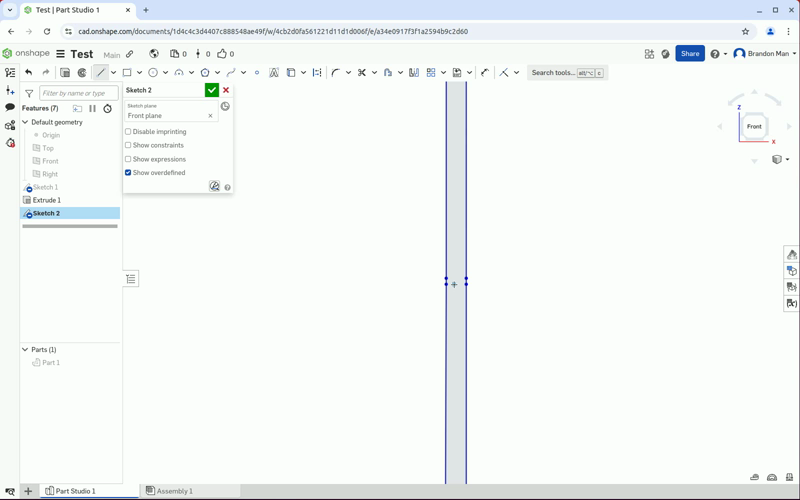
scroll(-6)
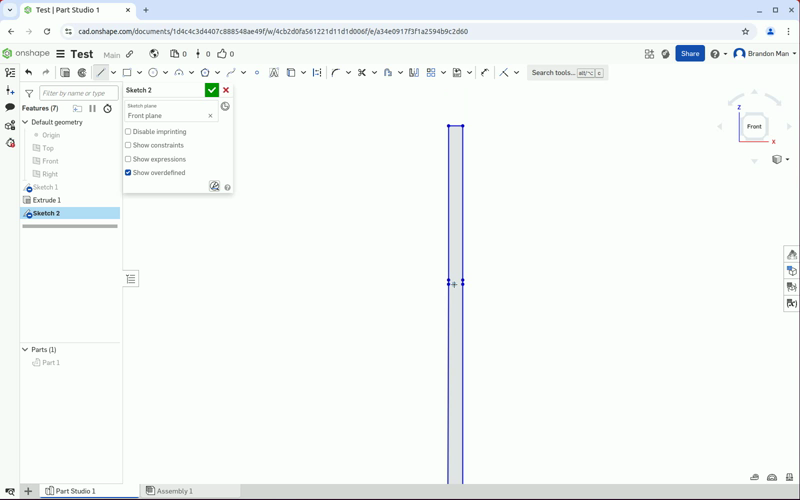
scroll(-6)
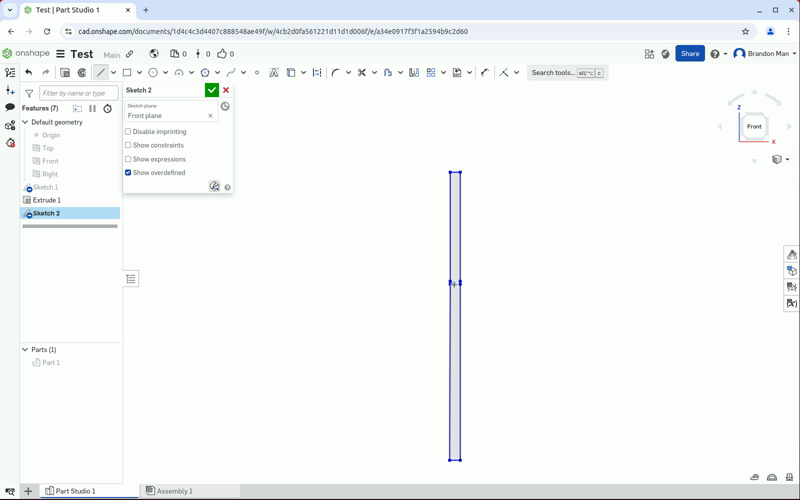
scroll(-6)
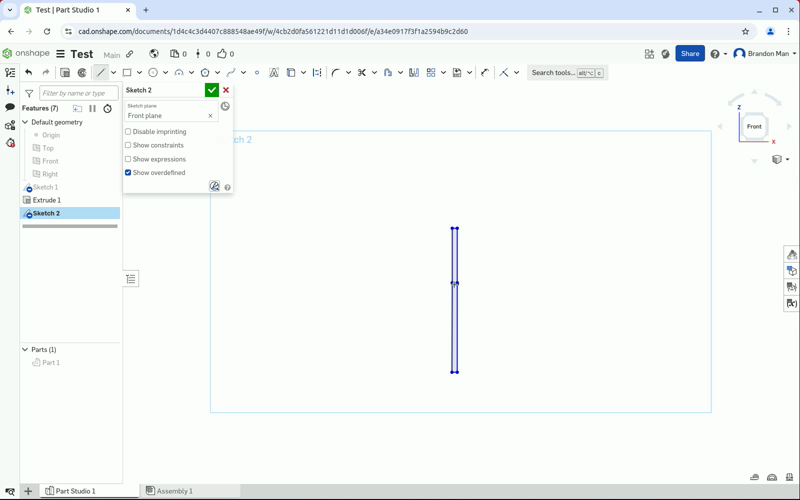
key_up(shift)
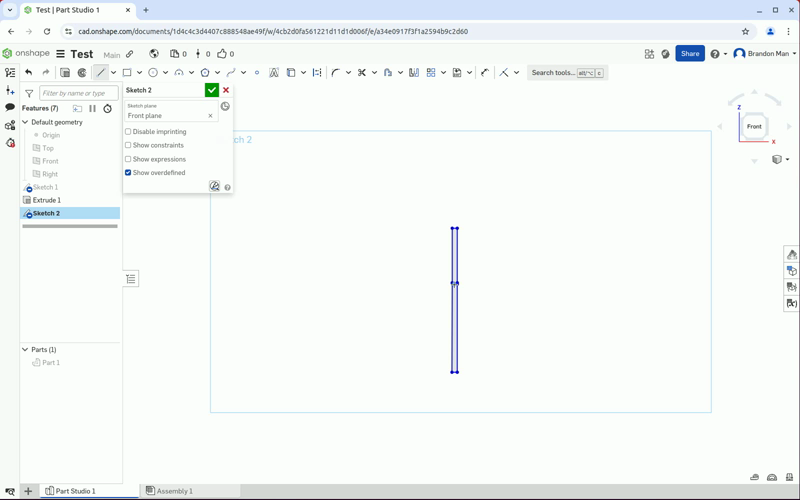
key_down(shift)
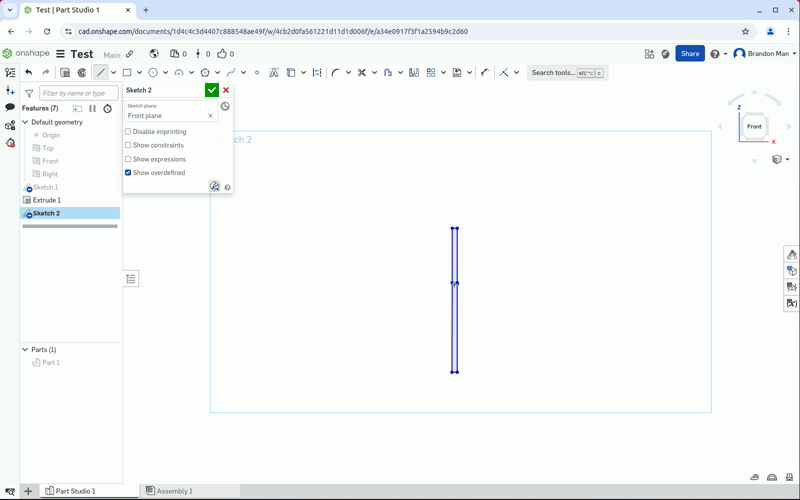
mouse_move(484, 284)
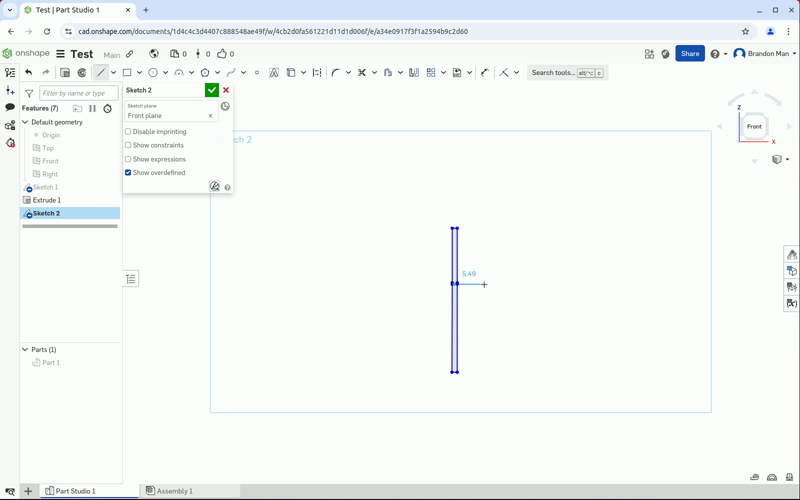
mouse_move(455, 284)
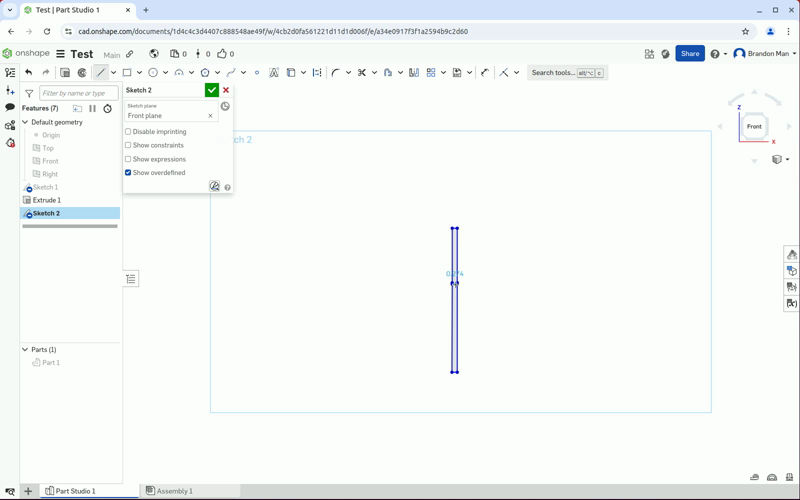
scroll(6)
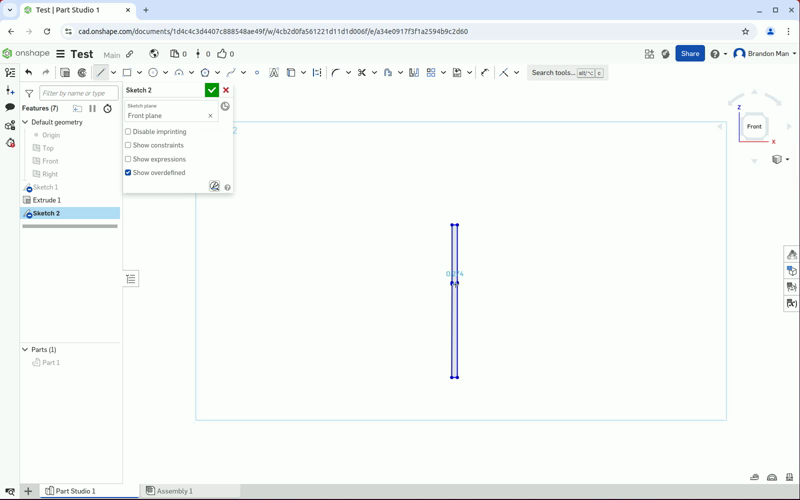
scroll(6)
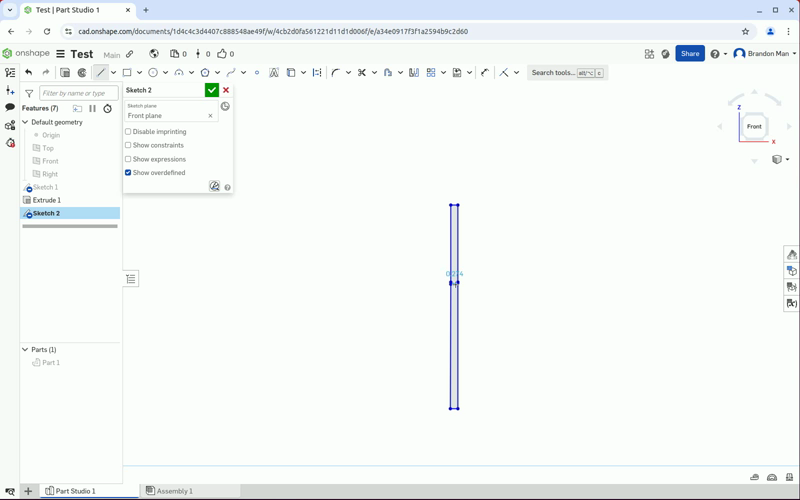
scroll(6)
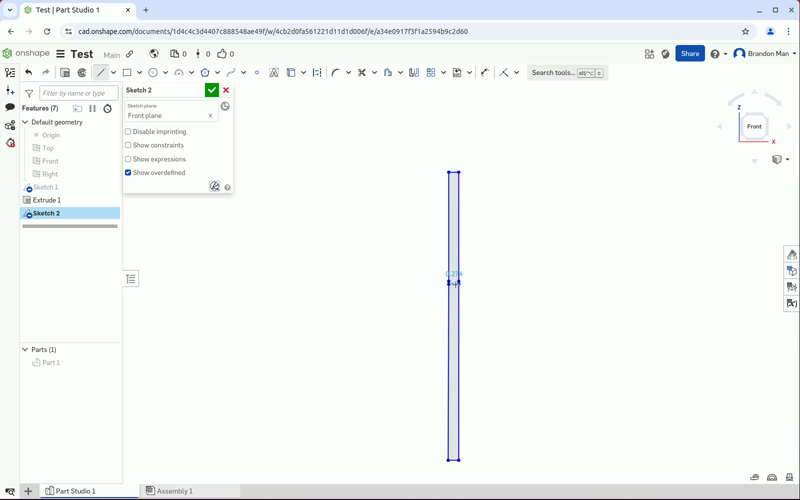
scroll(6)
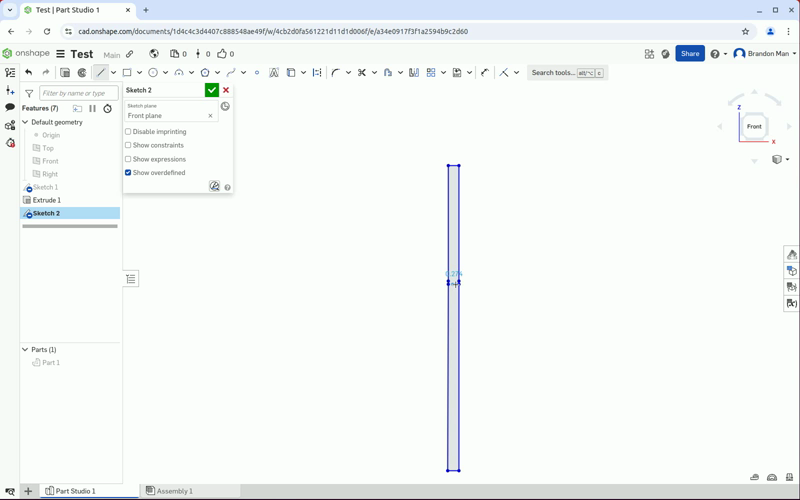
scroll(6)
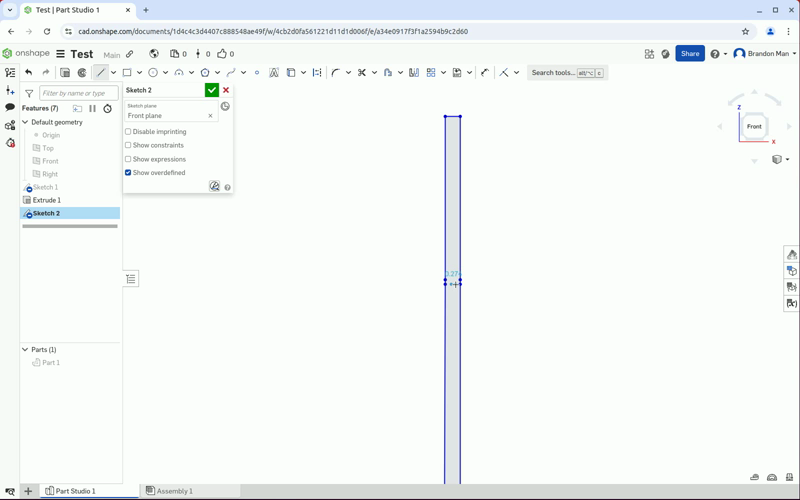
scroll(6)
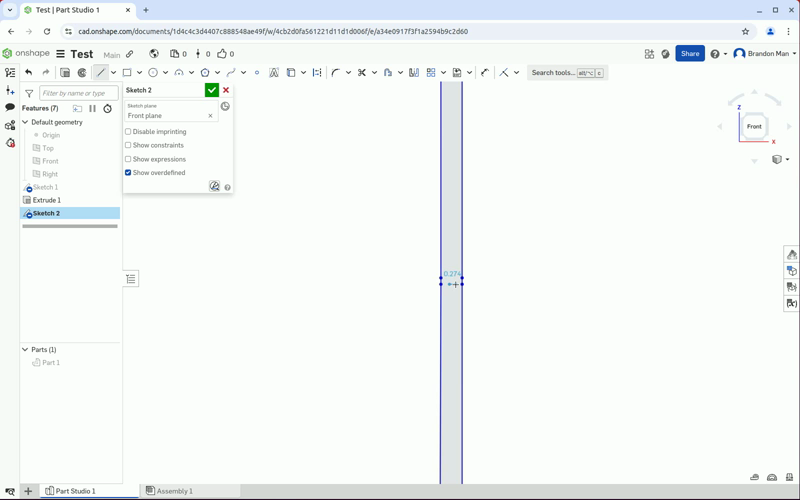
scroll(6)
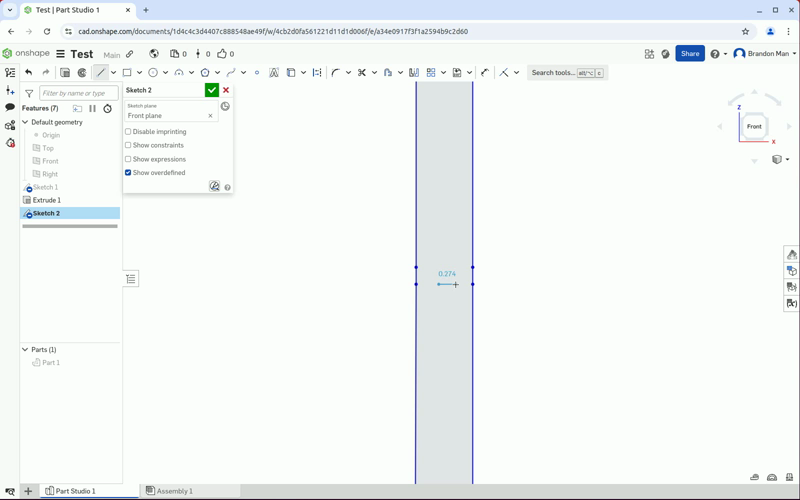
click(455, 284)
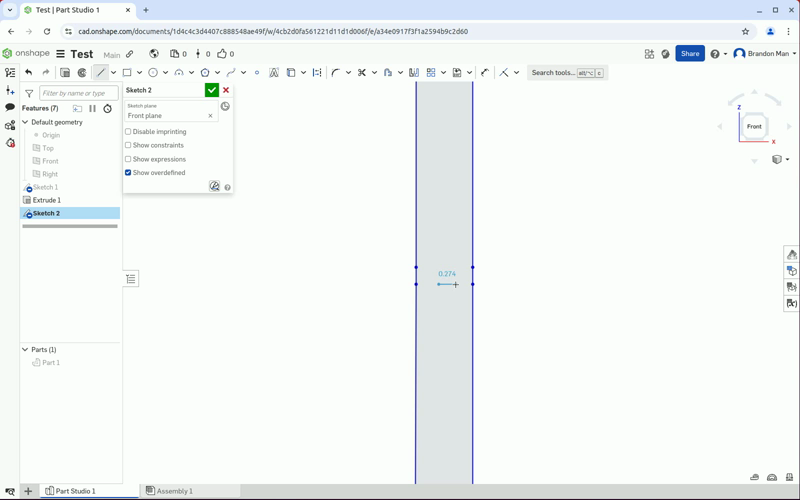
scroll(-6)
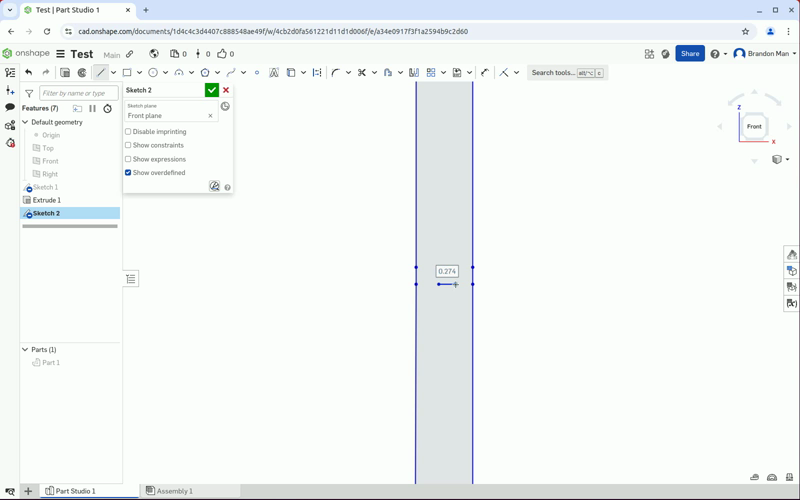
scroll(-6)
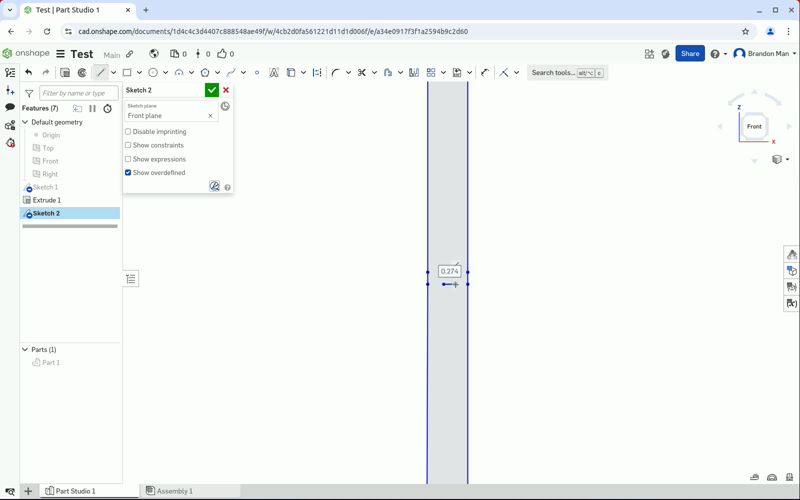
scroll(-6)
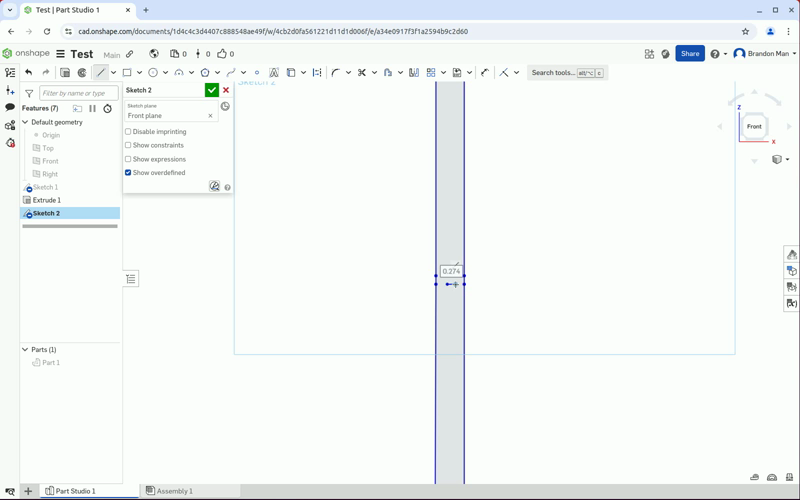
scroll(-6)
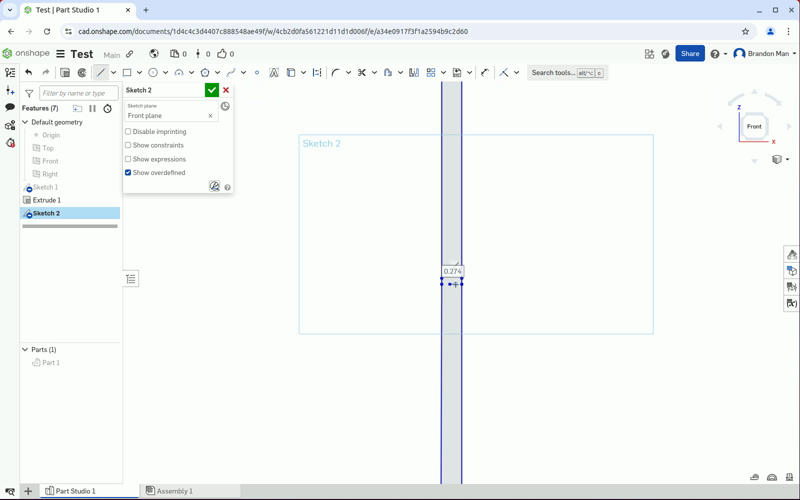
scroll(-6)
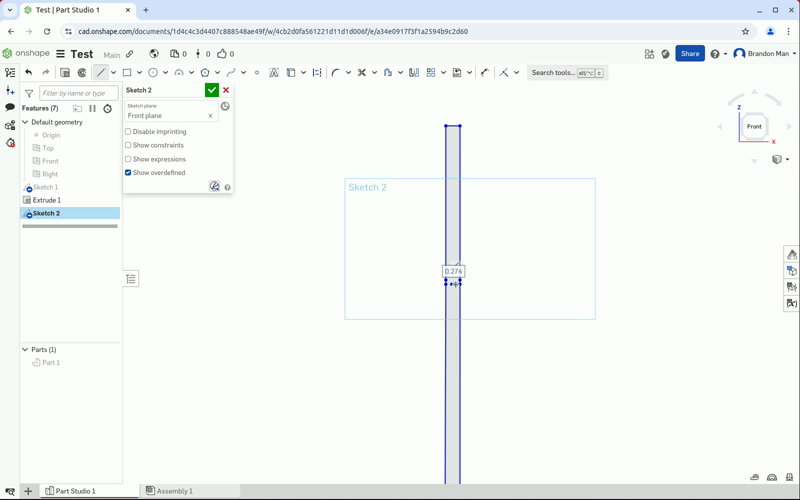
scroll(-6)
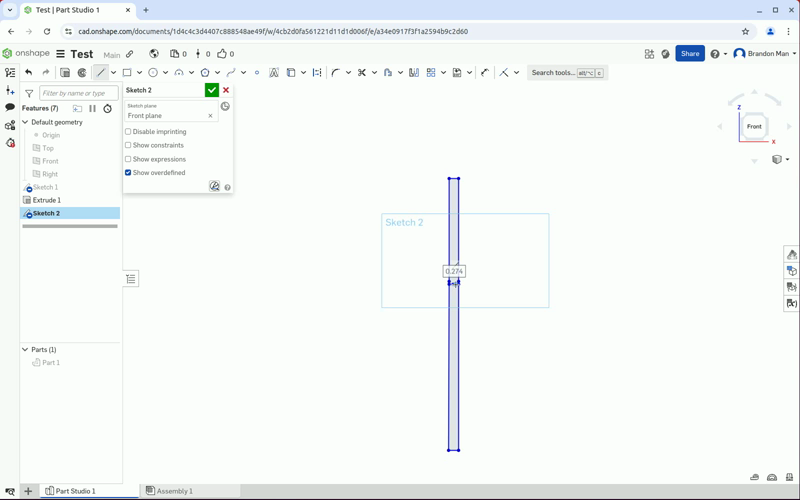
scroll(-6)
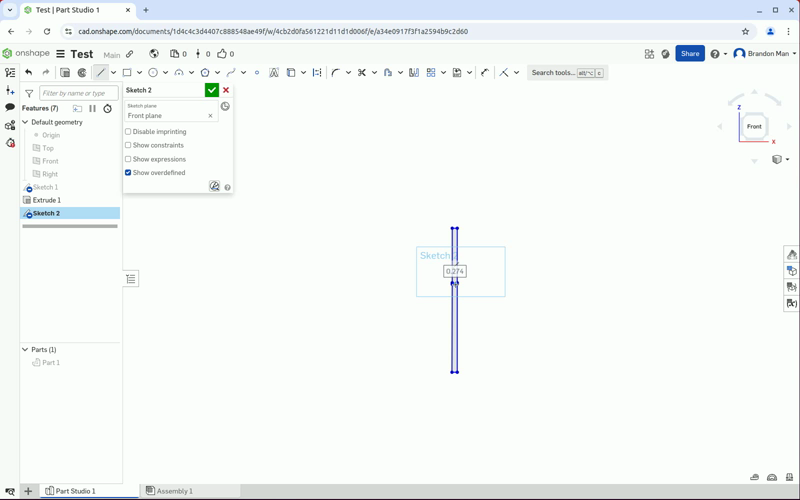
key_up(shift)
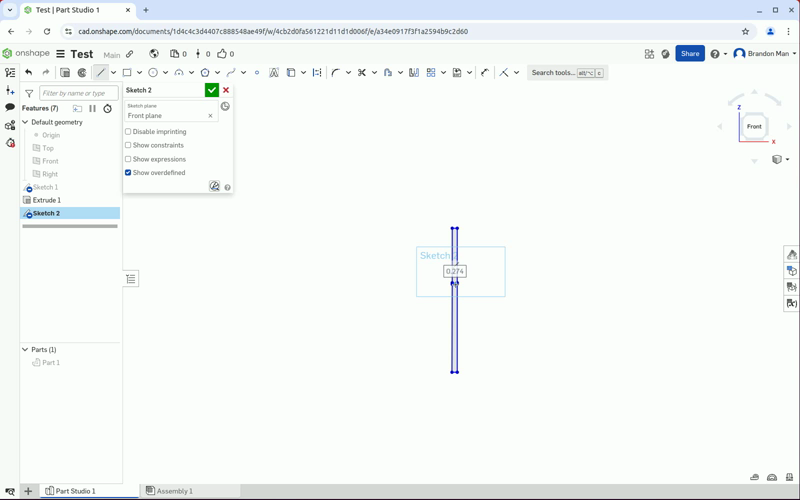
key_down(shift)
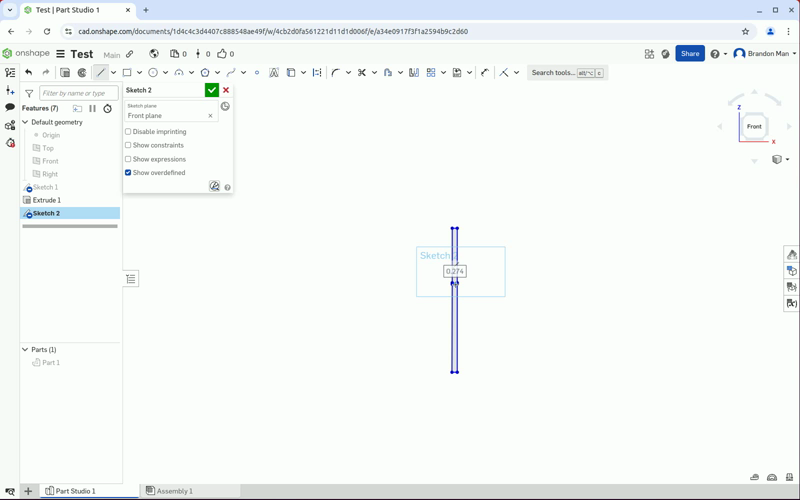
mouse_move(485, 284)
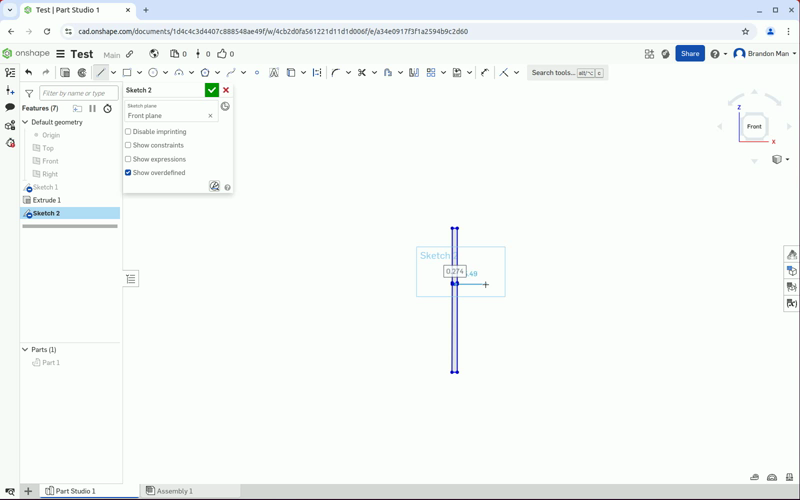
mouse_move(455, 282)
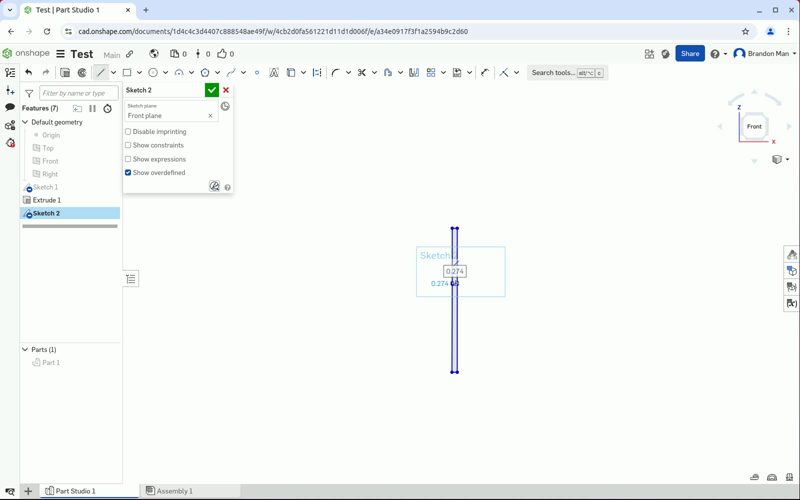
scroll(6)
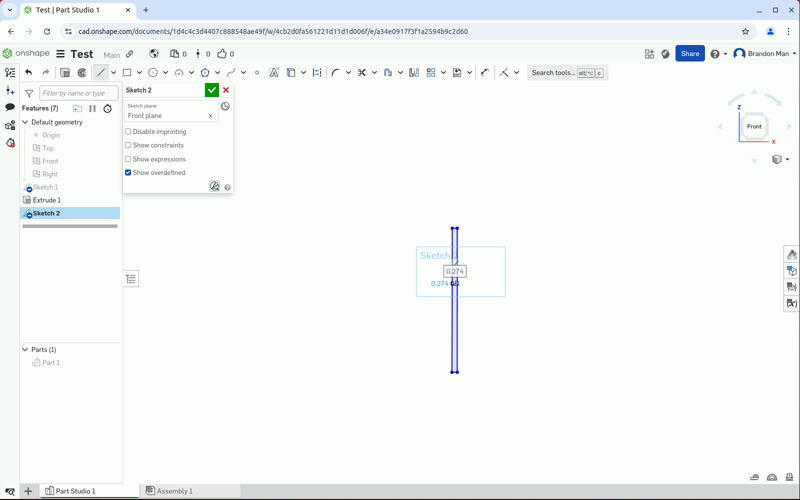
scroll(6)
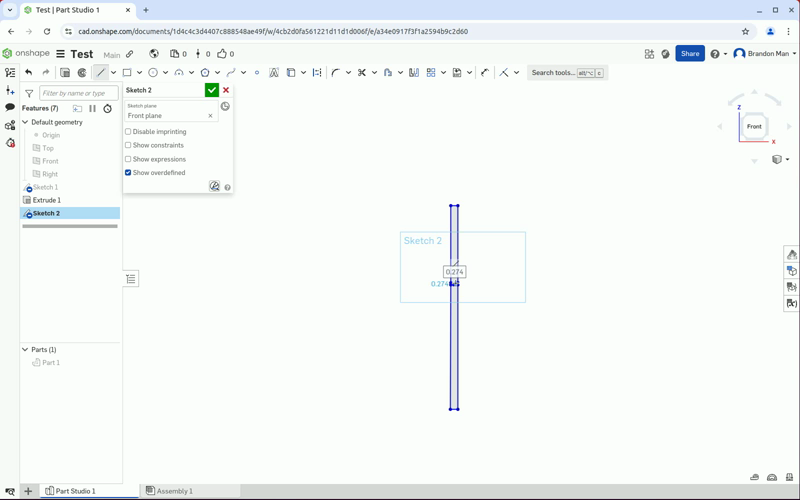
scroll(6)
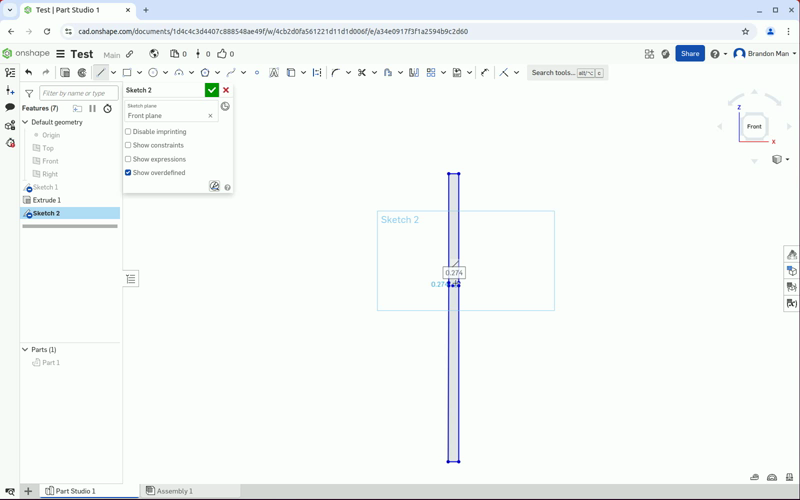
scroll(6)
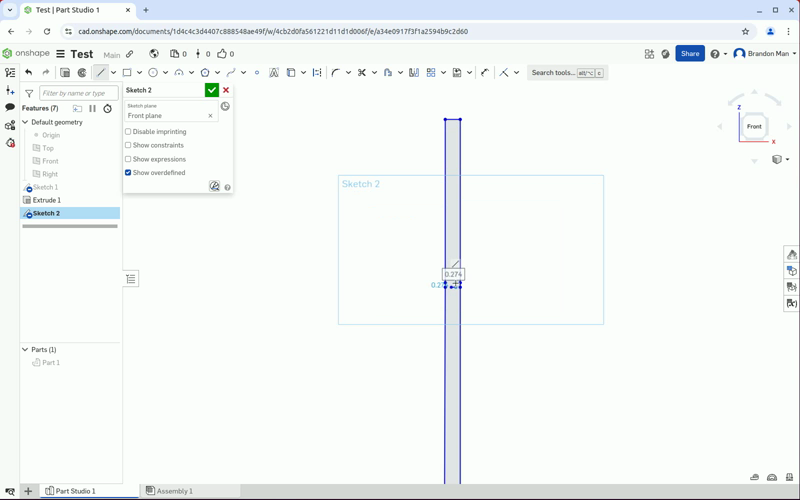
scroll(6)
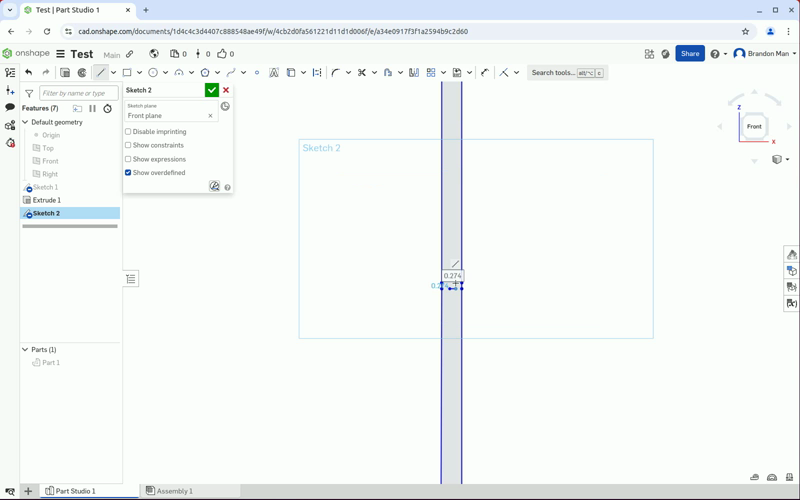
scroll(6)
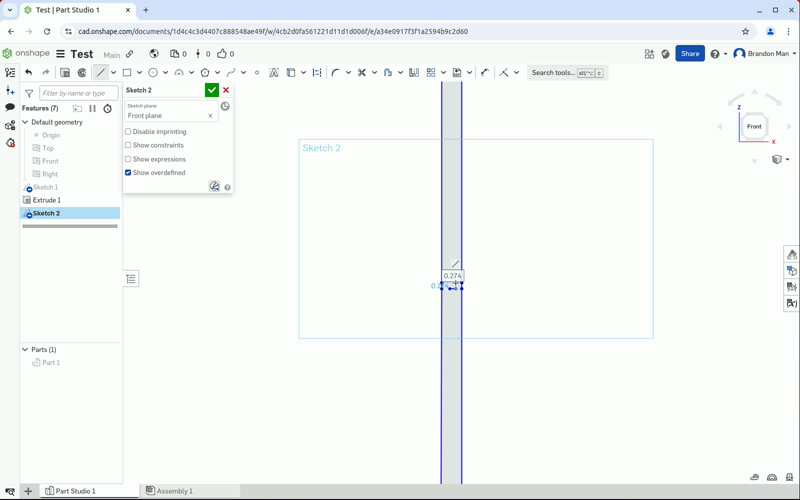
scroll(6)
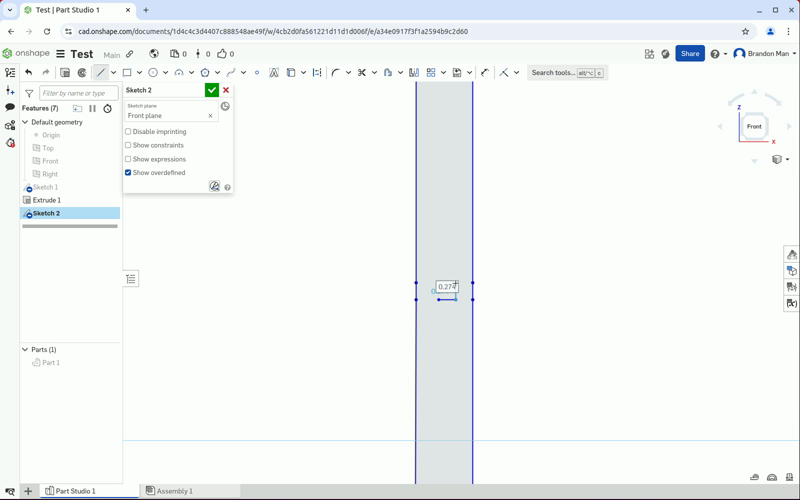
click(455, 282)
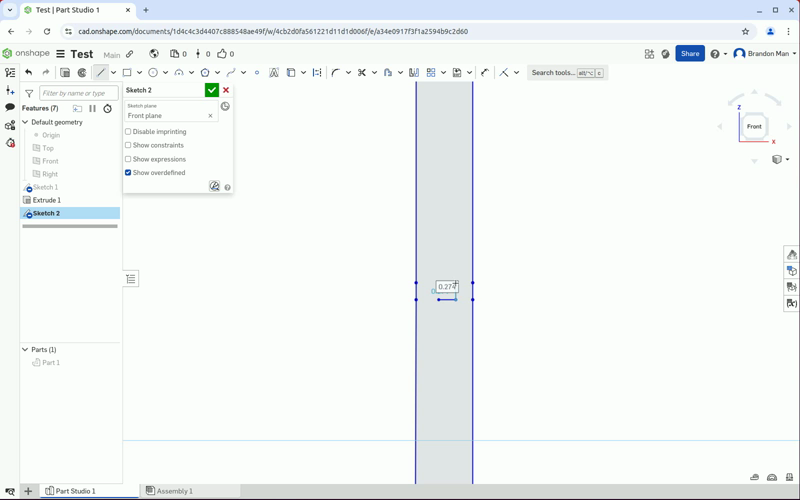
scroll(-6)
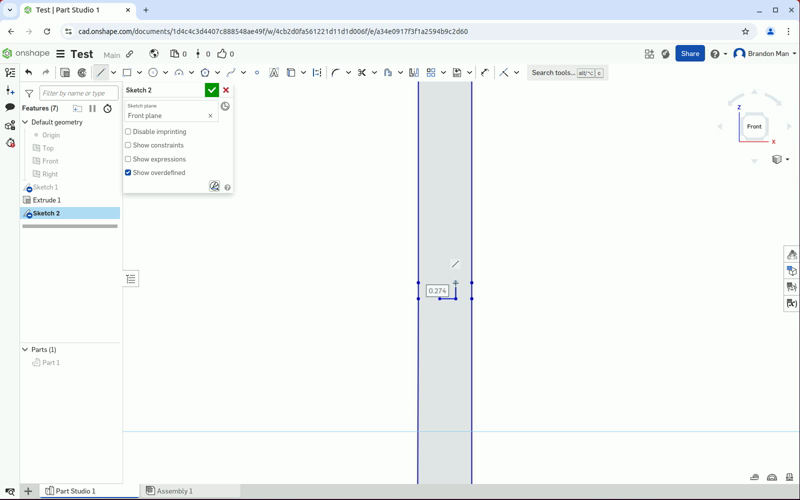
scroll(-6)
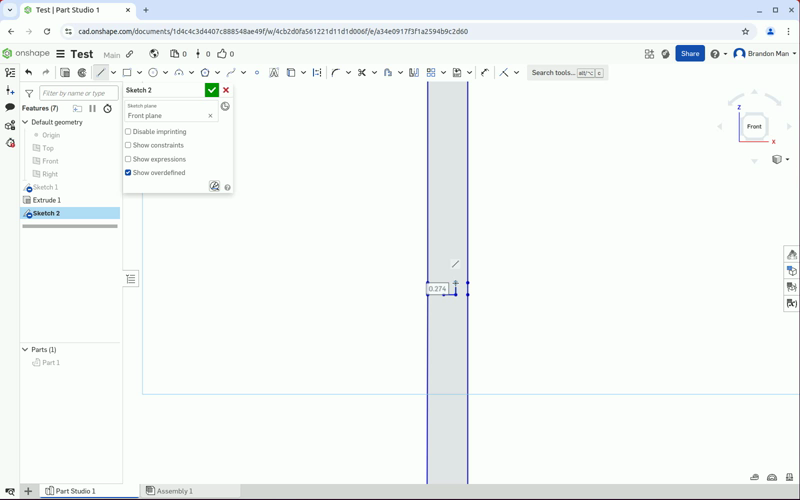
scroll(-6)
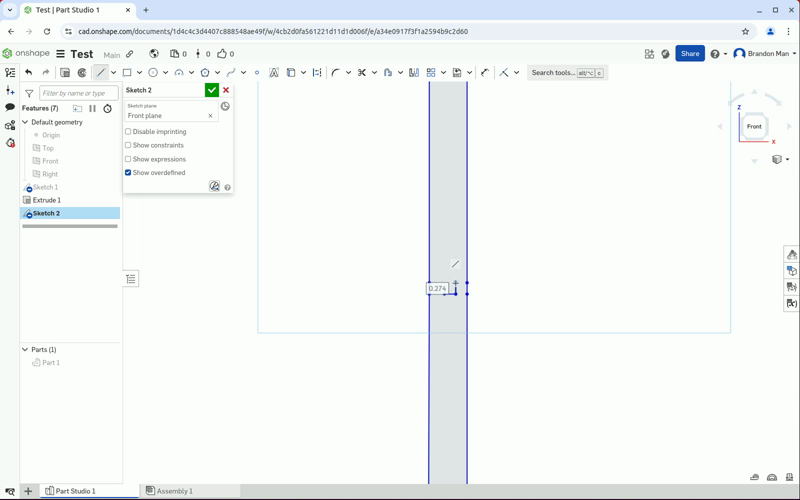
scroll(-6)
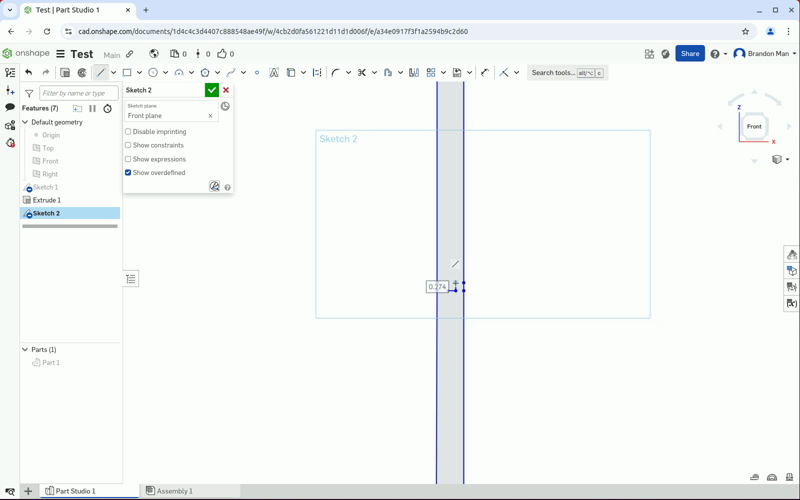
scroll(-6)
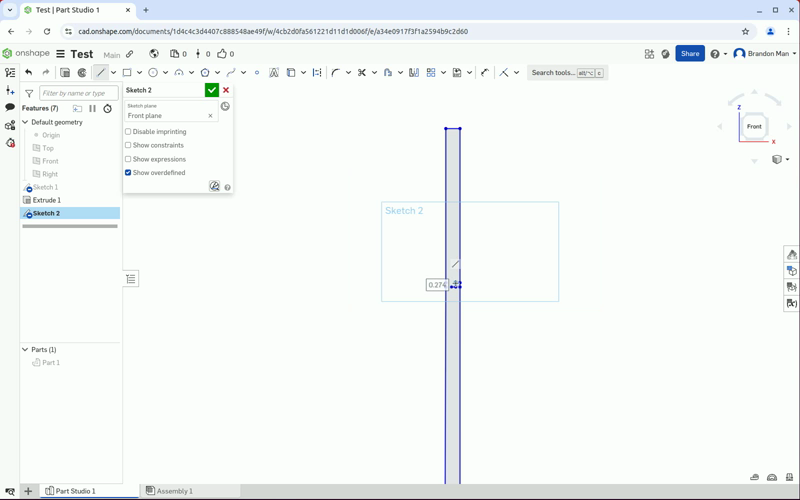
scroll(-6)
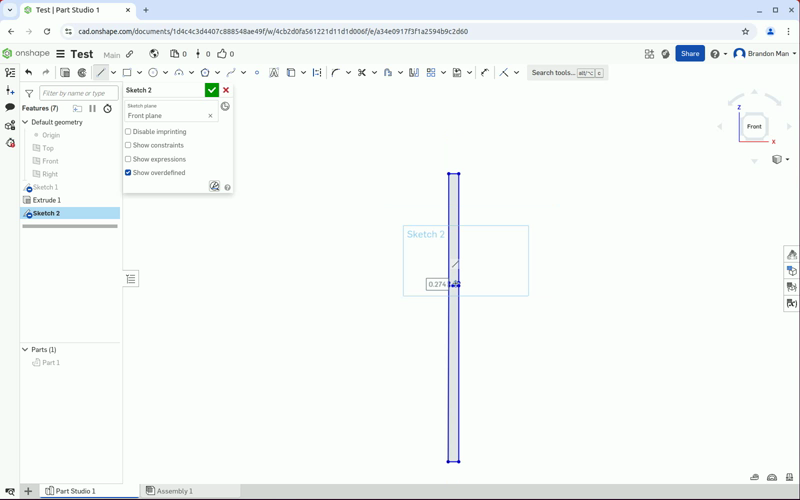
scroll(-6)
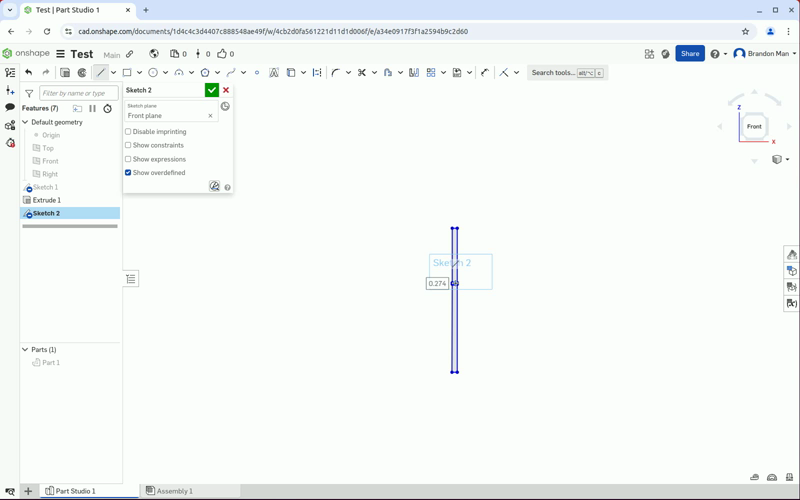
key_up(shift)
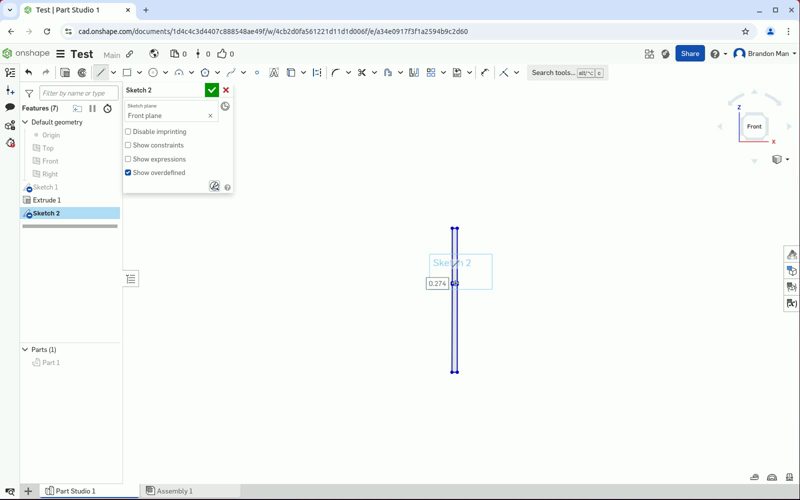
key_down(shift)
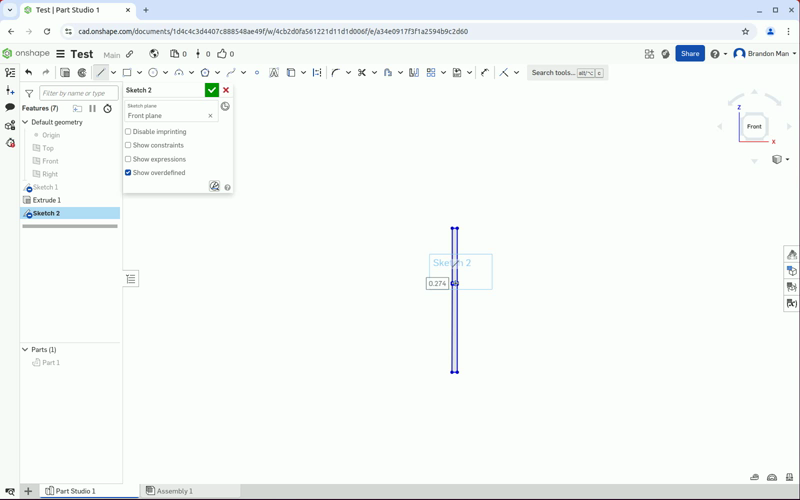
mouse_move(485, 282)
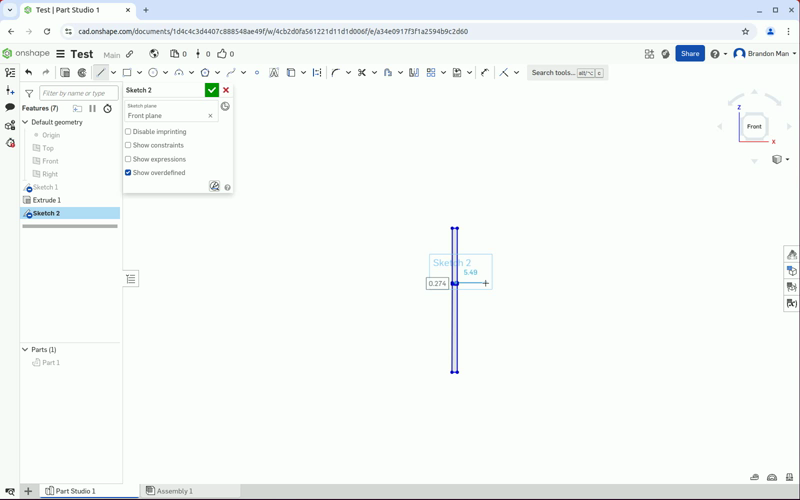
mouse_move(454, 282)
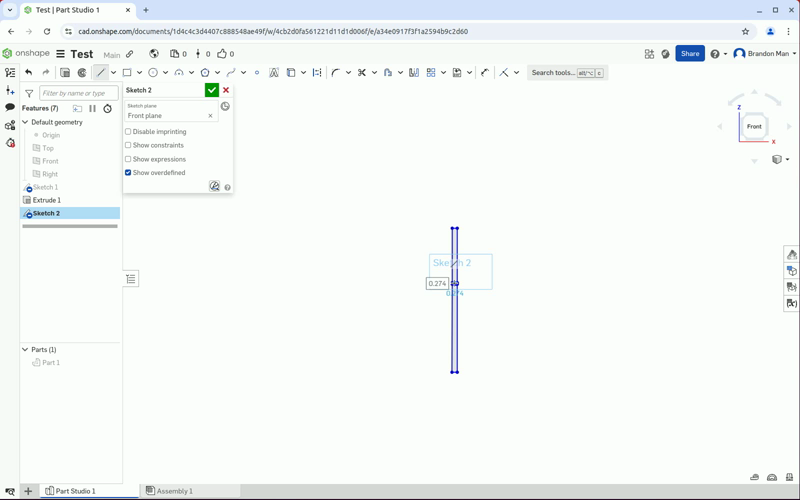
scroll(6)
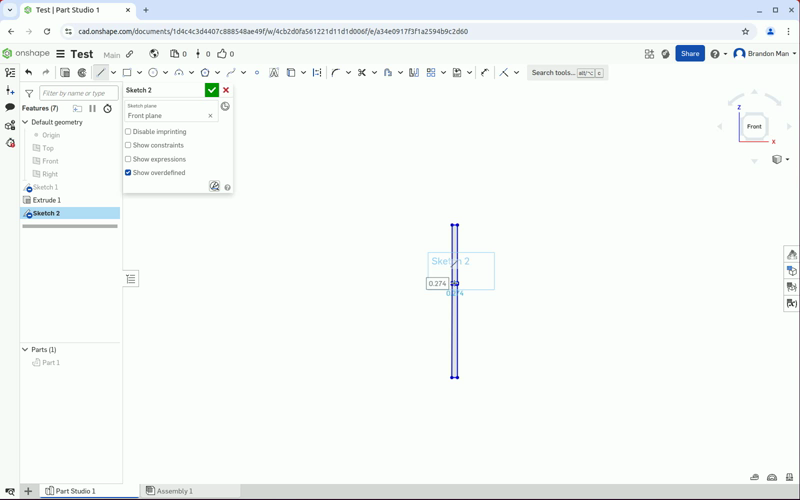
scroll(6)
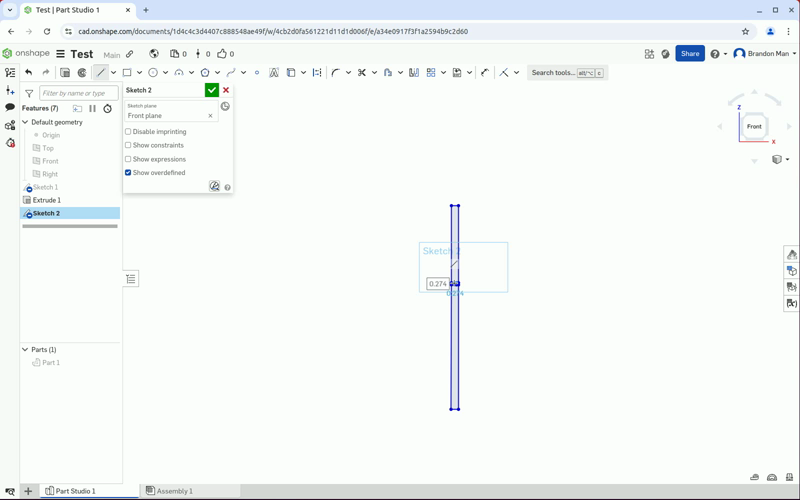
scroll(6)
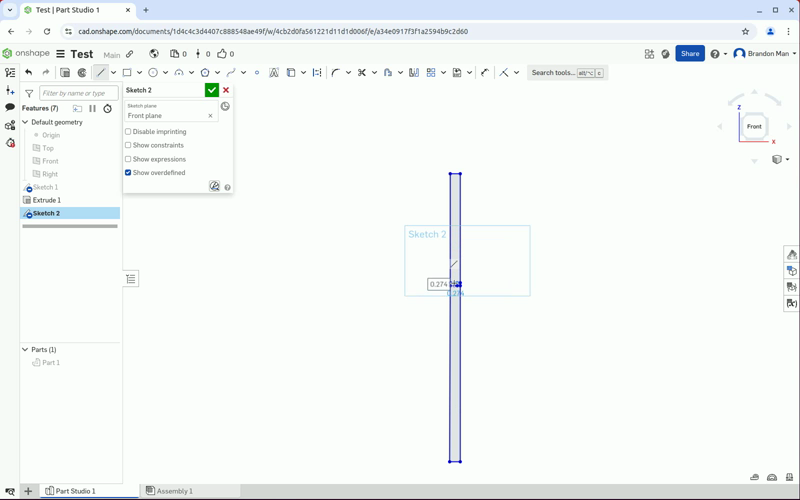
scroll(6)
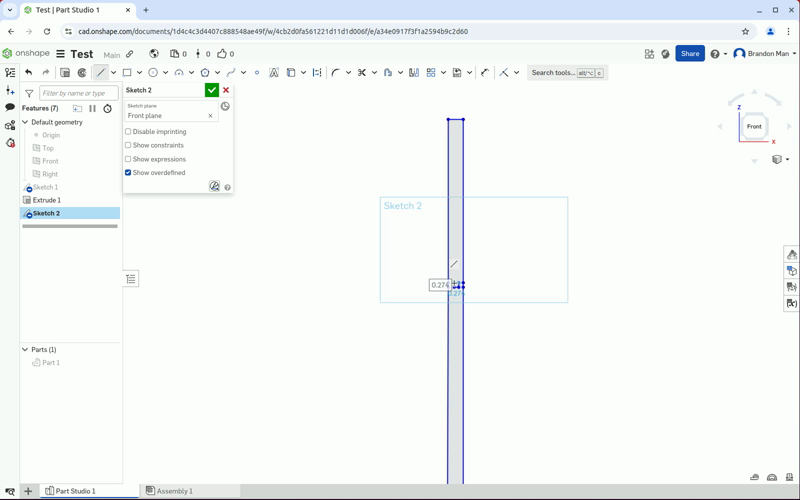
scroll(6)
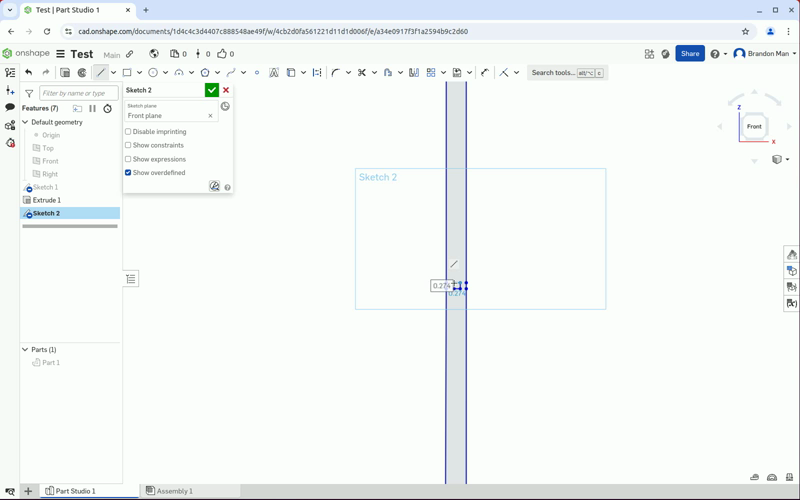
scroll(6)
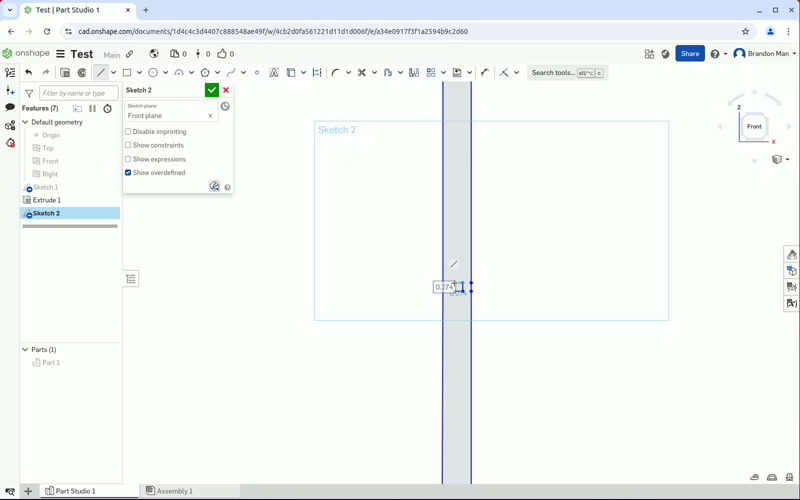
scroll(6)
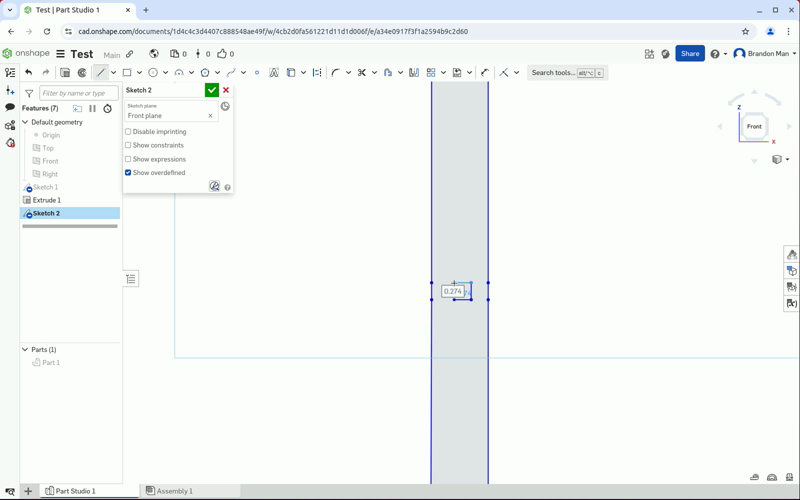
click(454, 282)
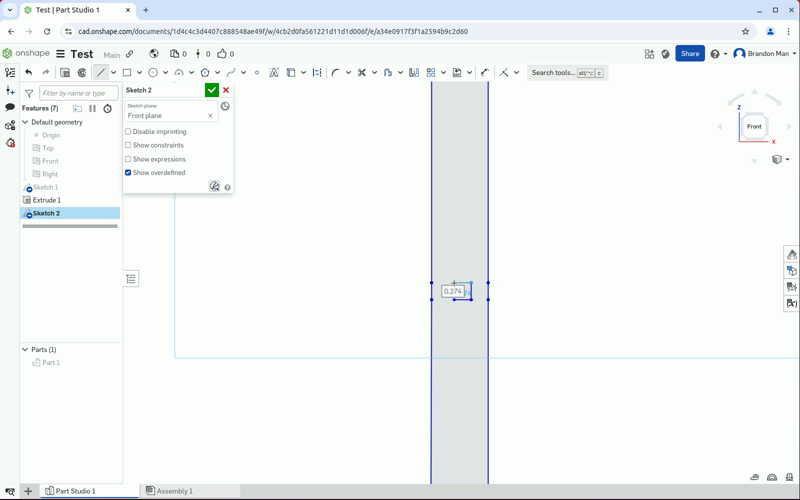
scroll(-6)
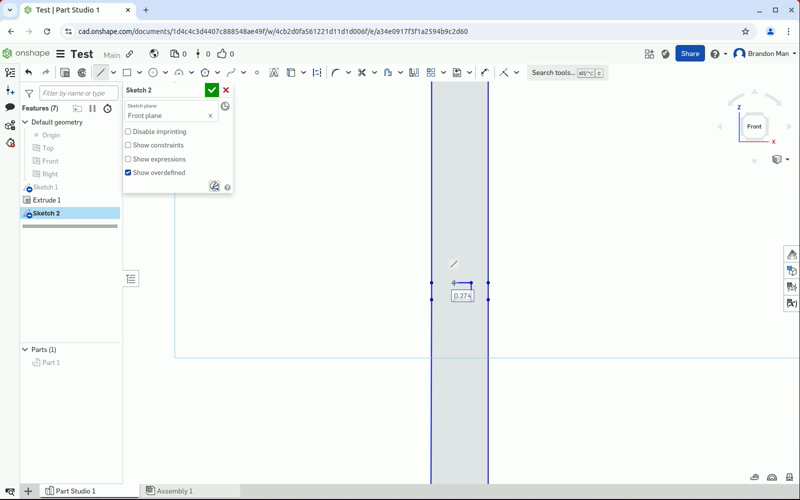
scroll(-6)
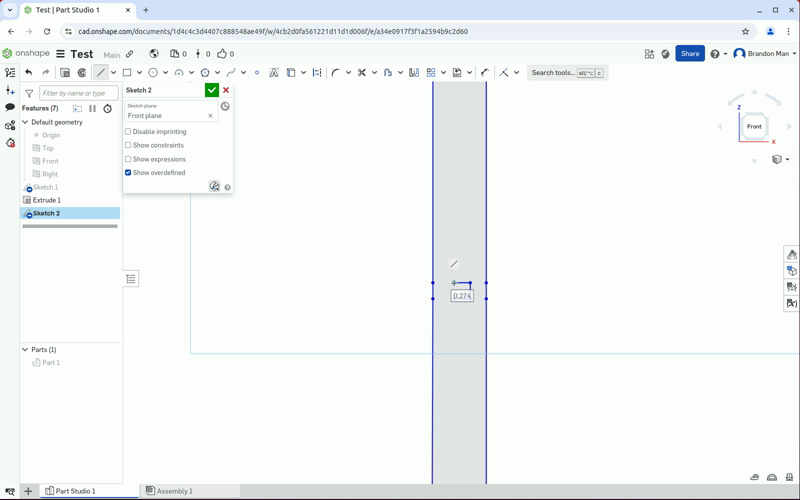
scroll(-6)
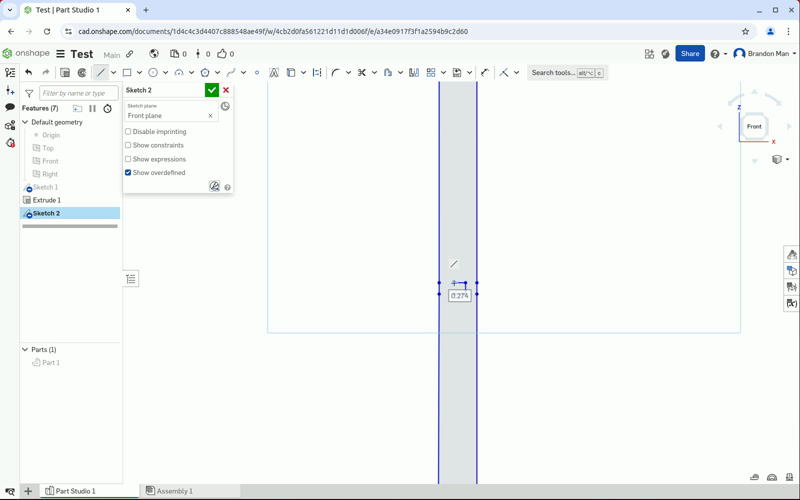
scroll(-6)
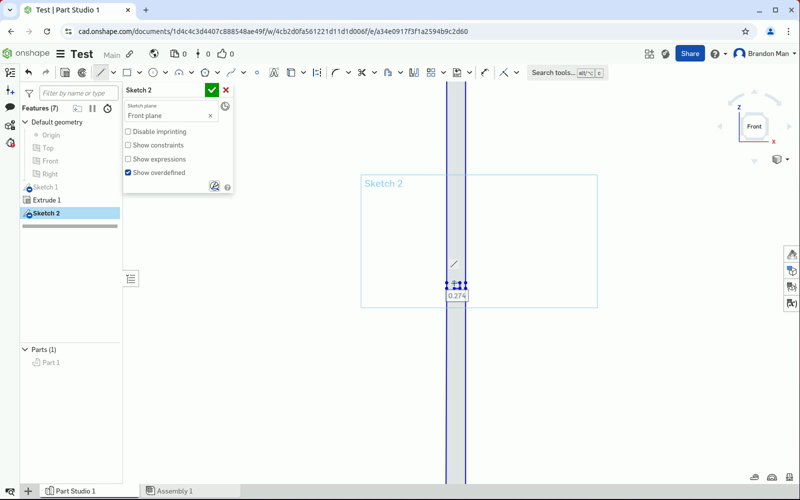
scroll(-6)
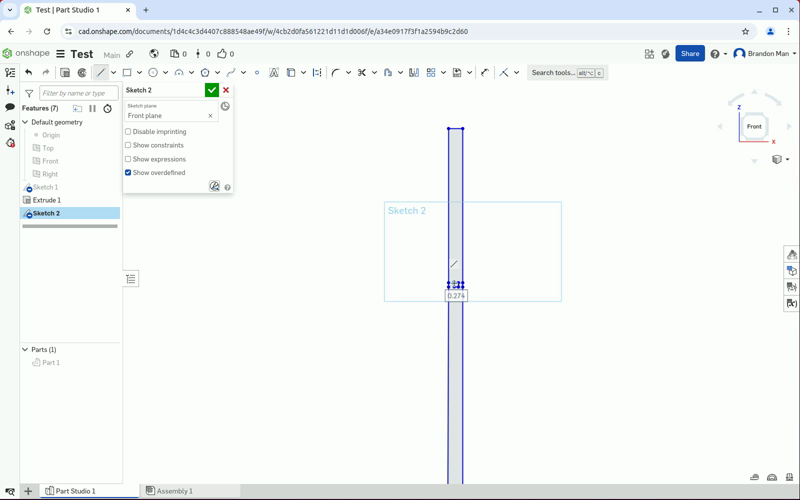
scroll(-6)
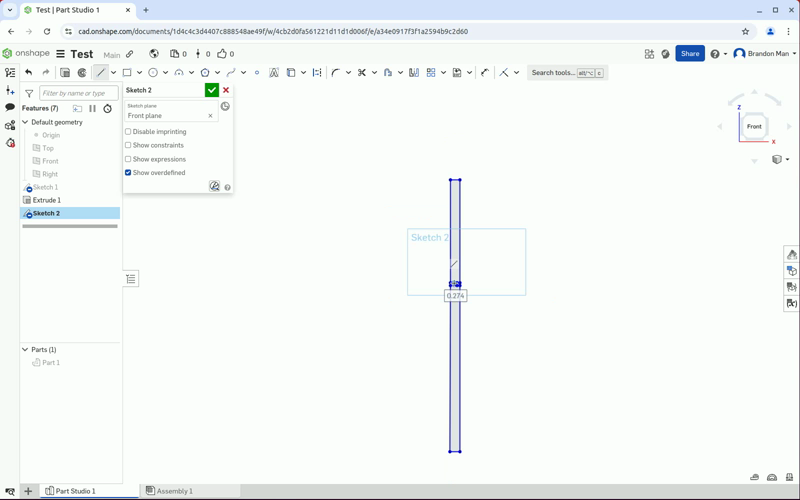
scroll(-6)
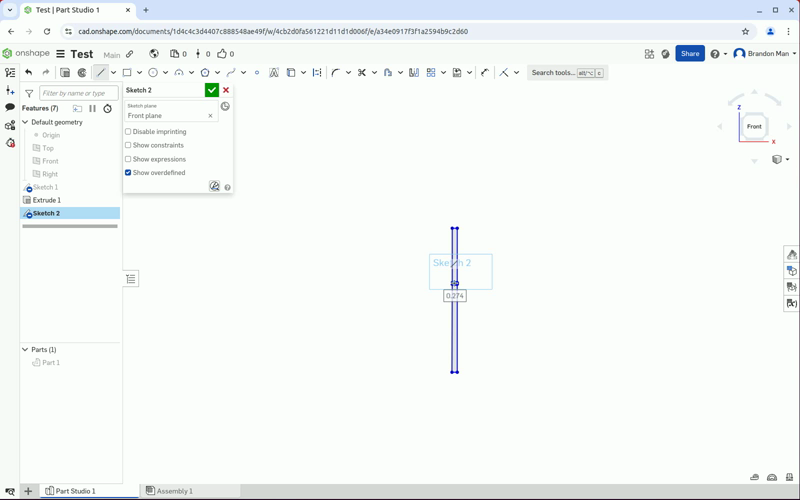
key_up(shift)
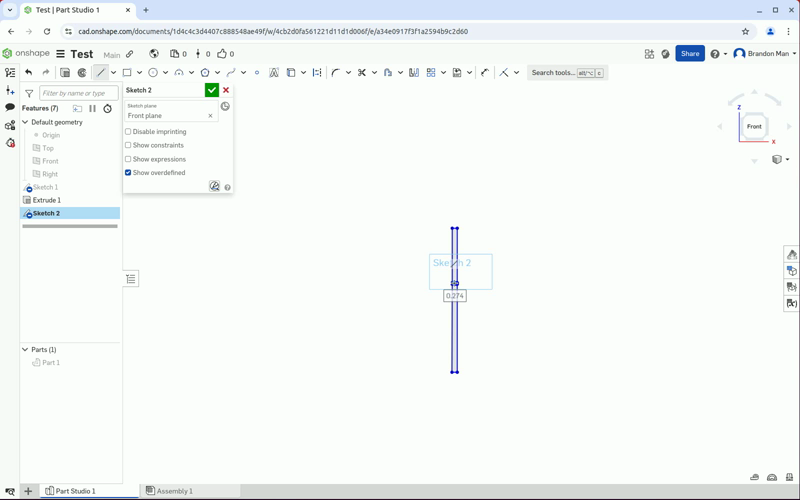
mouse_move(484, 282)
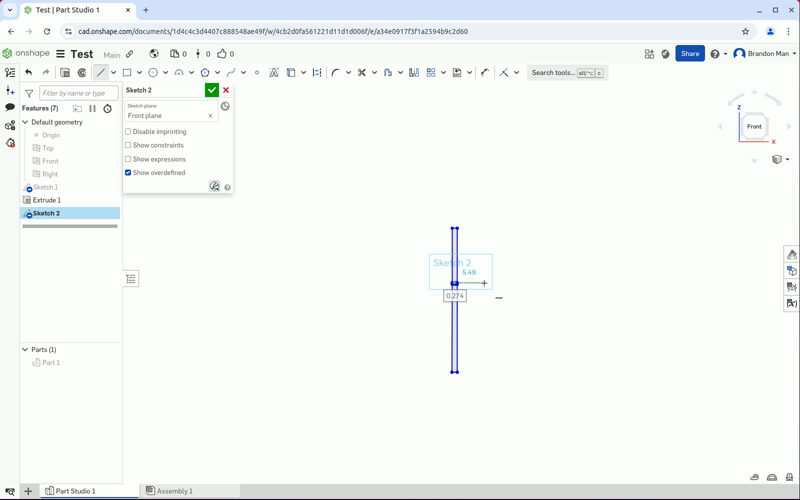
key_down(shift)
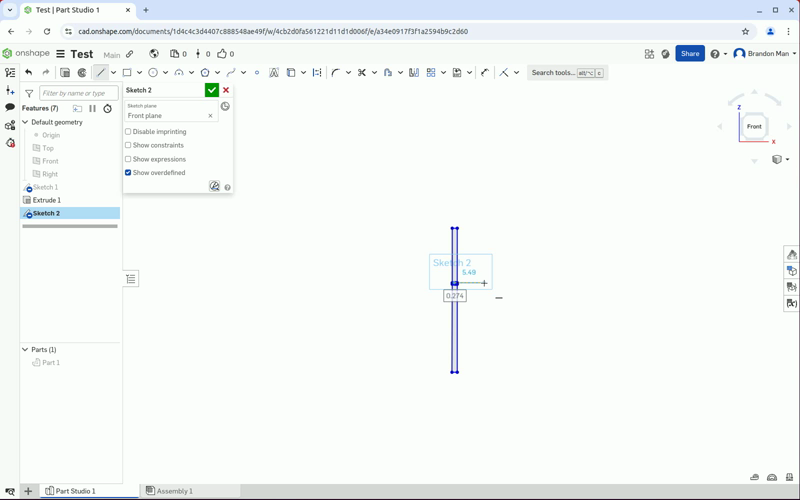
mouse_move(454, 284)
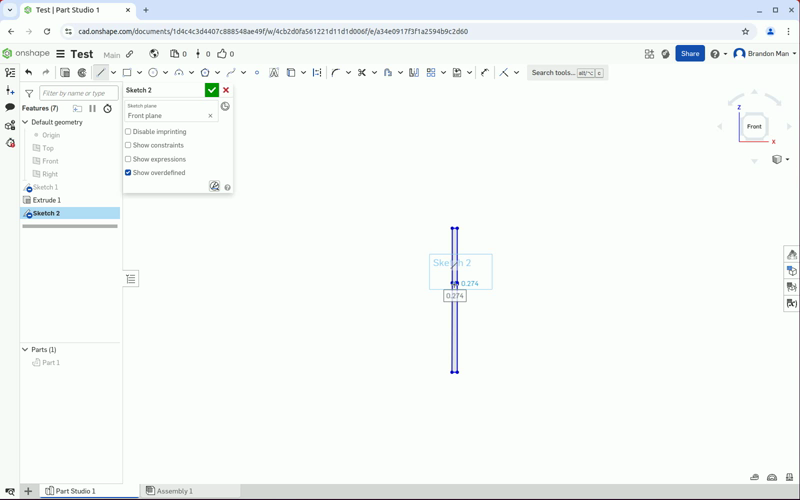
scroll(6)
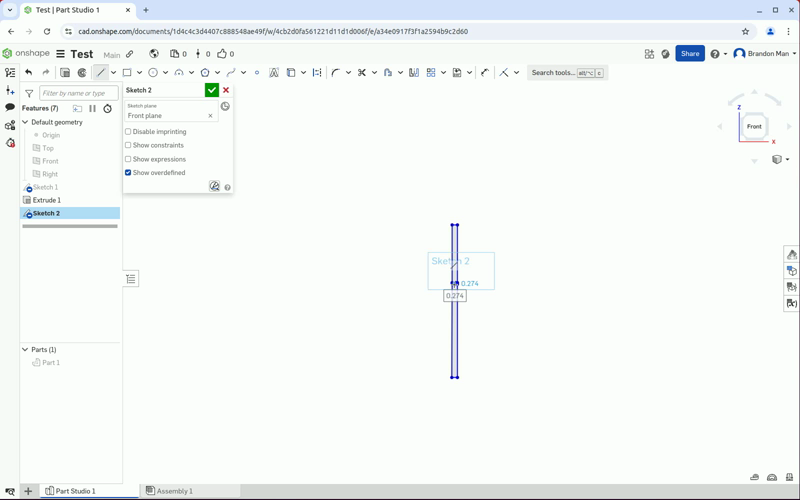
scroll(6)
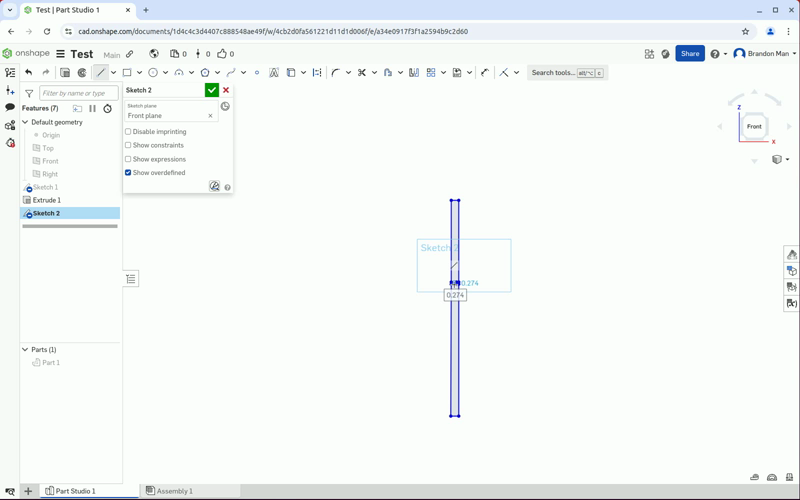
scroll(6)
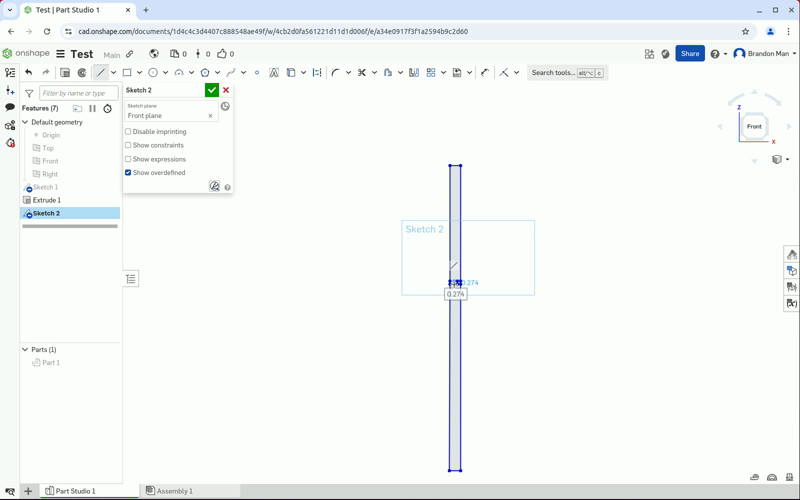
scroll(6)
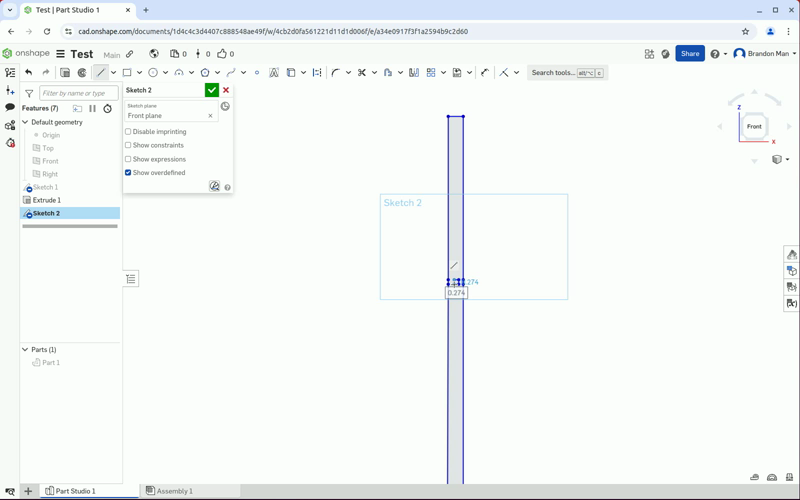
scroll(6)
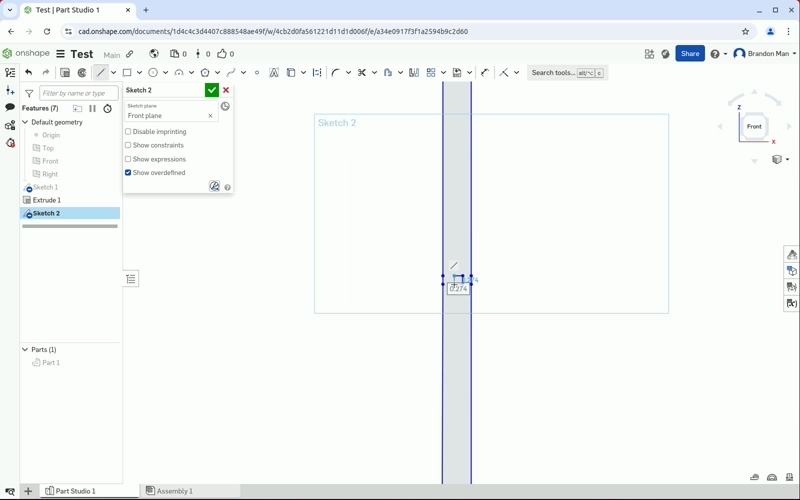
scroll(6)
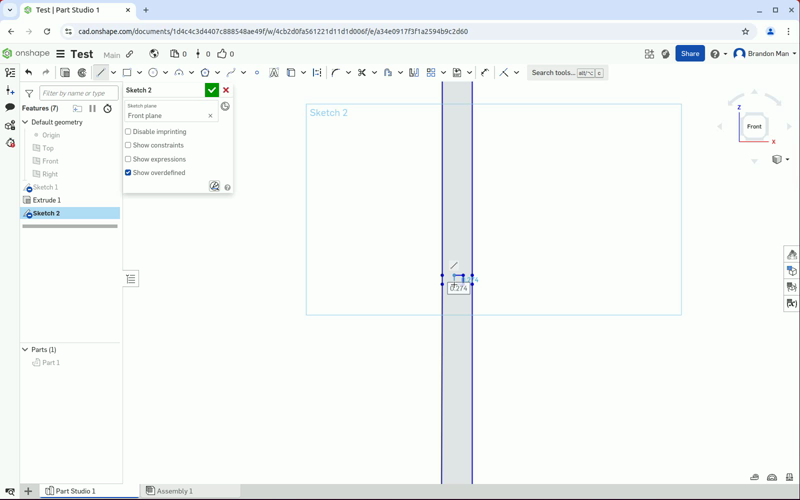
scroll(6)
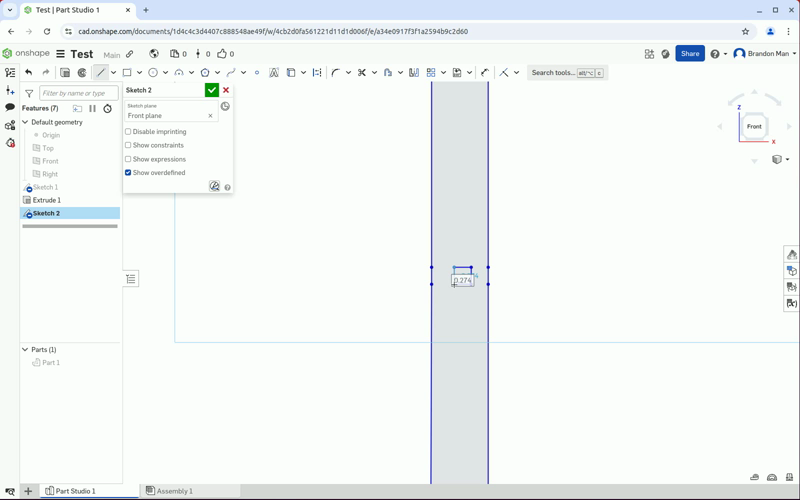
key_up(shift)
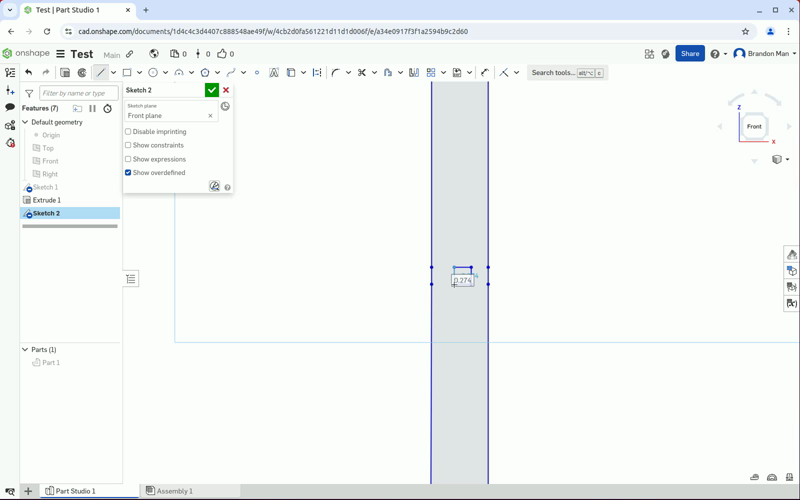
click(454, 284)
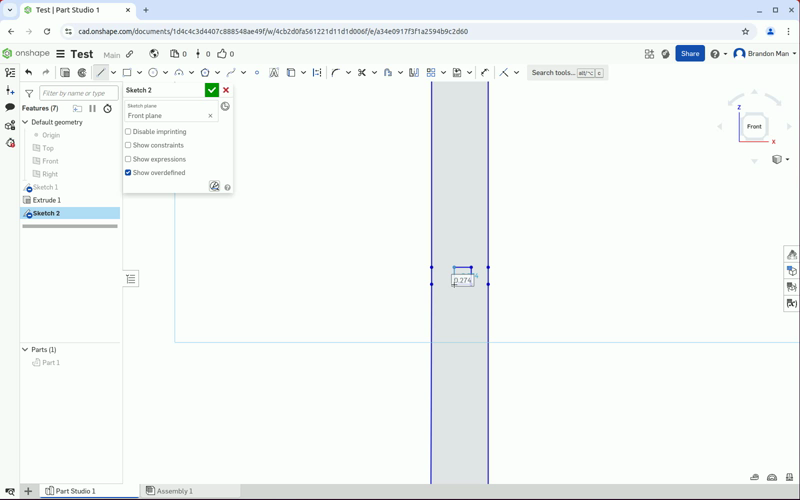
scroll(-6)
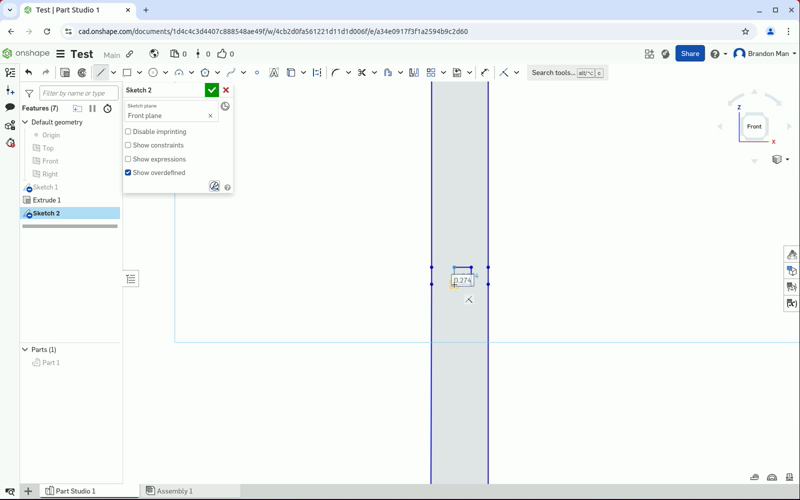
scroll(-6)
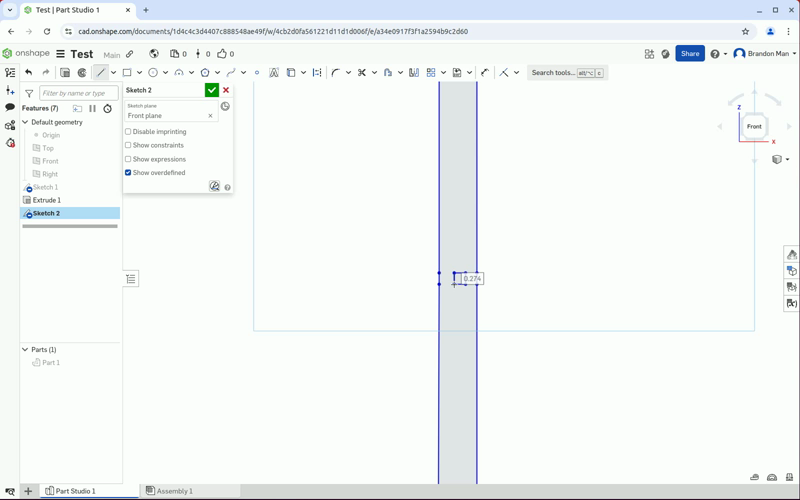
scroll(-6)
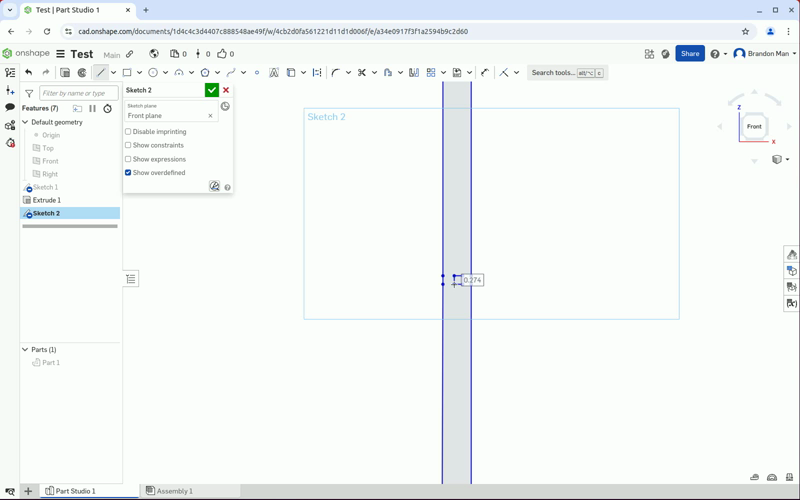
scroll(-6)
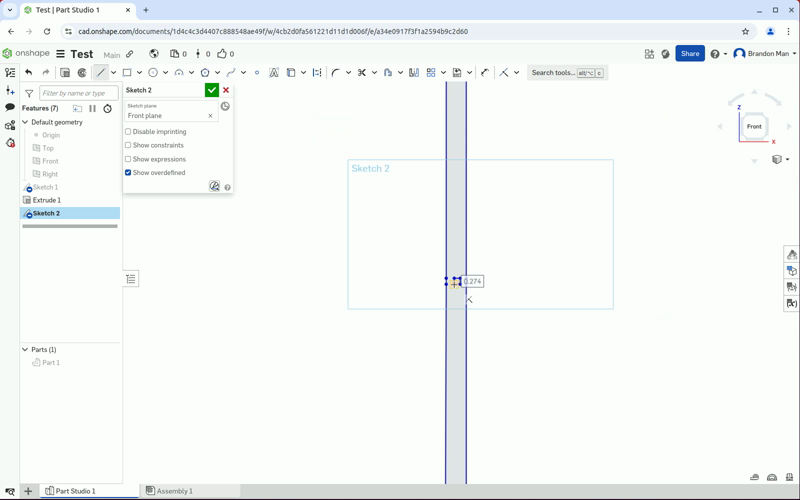
scroll(-6)
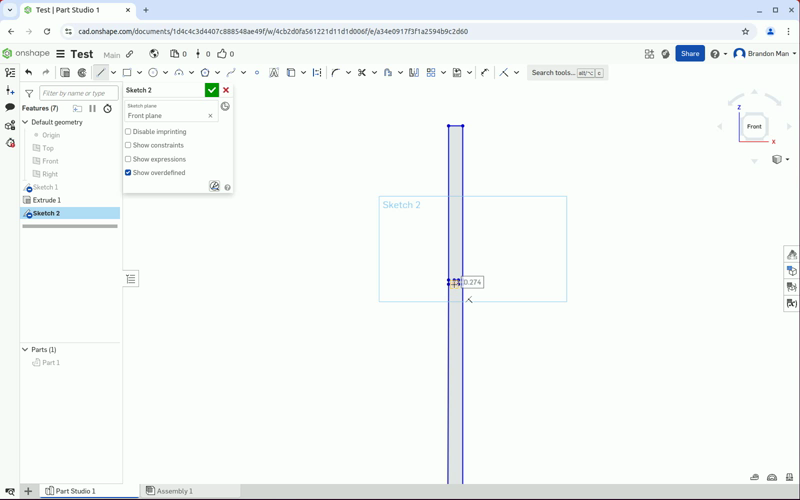
scroll(-6)
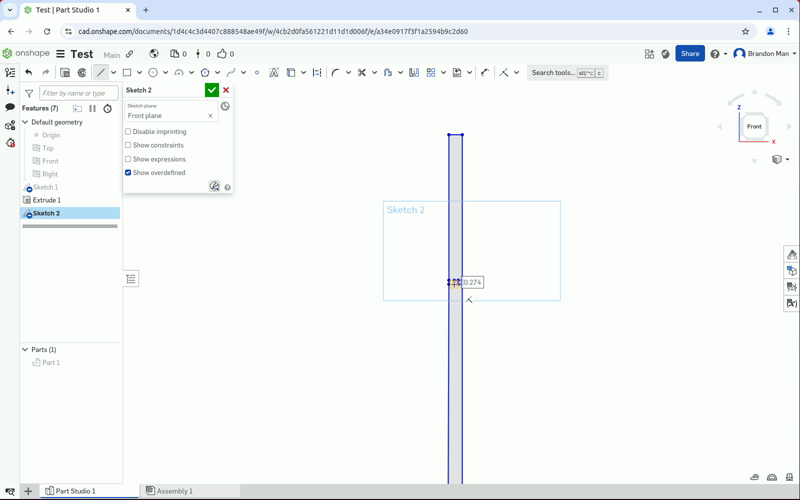
scroll(-6)
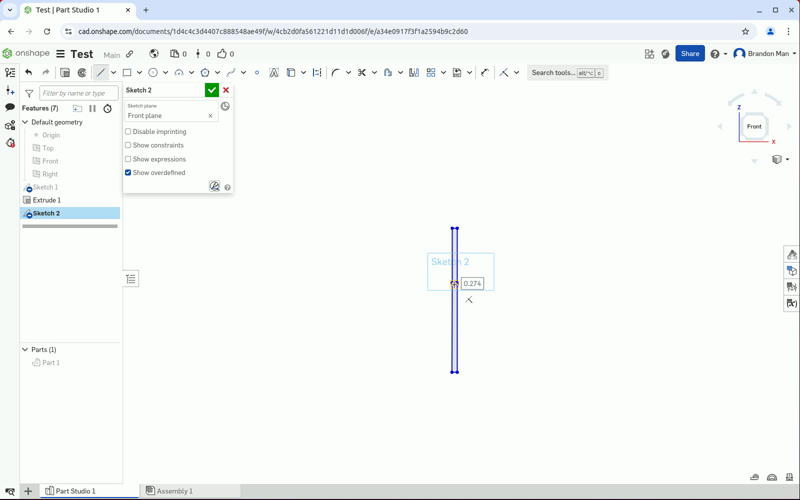
key(esc)
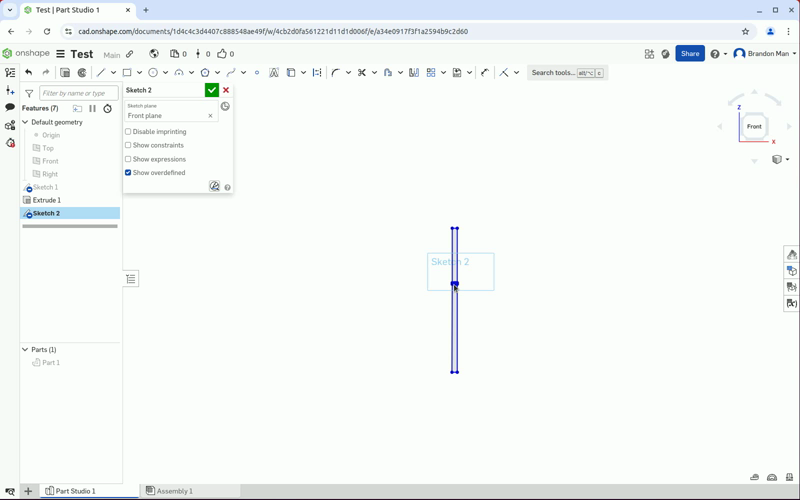
mouse_move(455, 320)
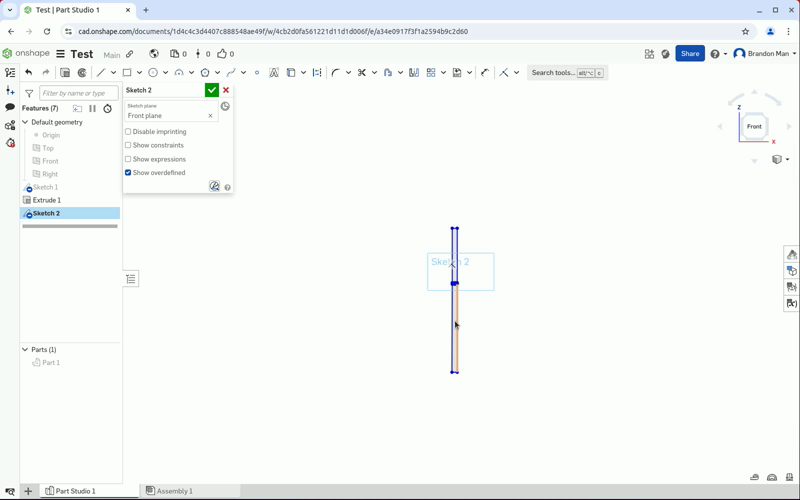
scroll(6)
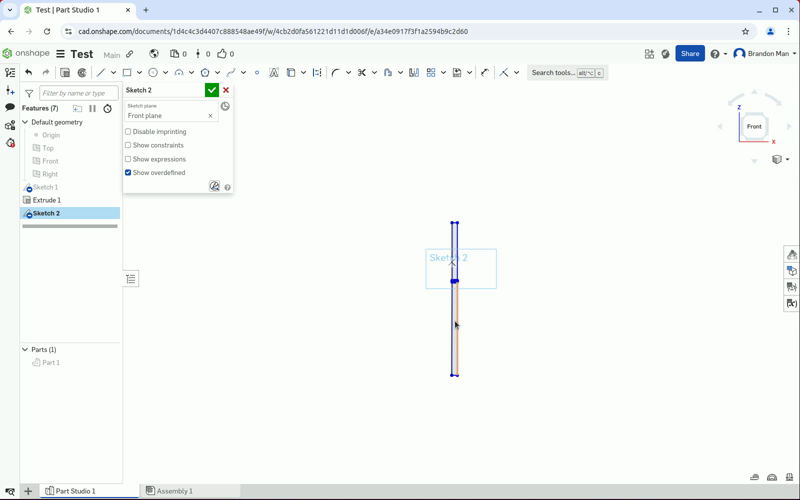
scroll(6)
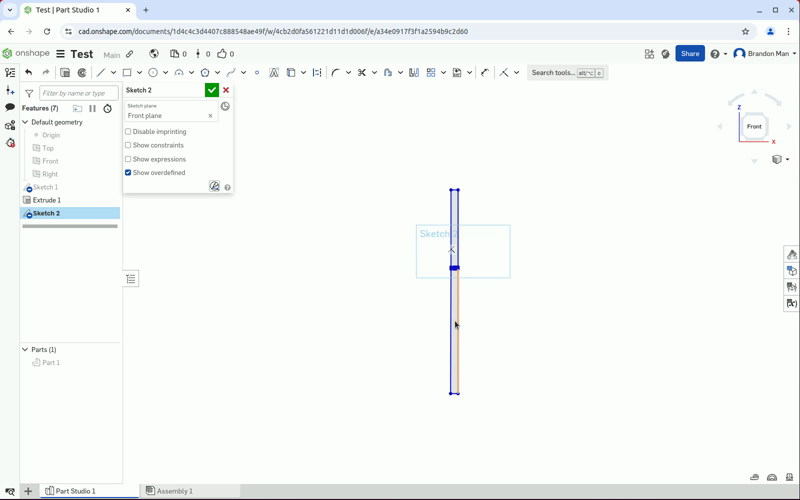
scroll(6)
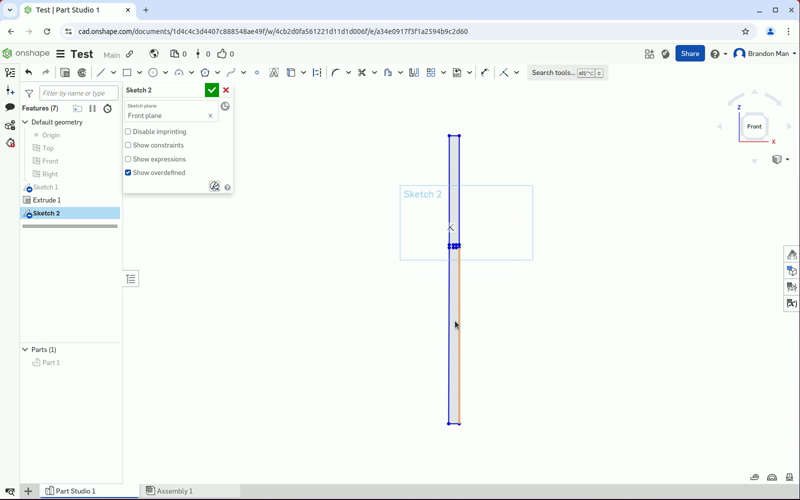
scroll(6)
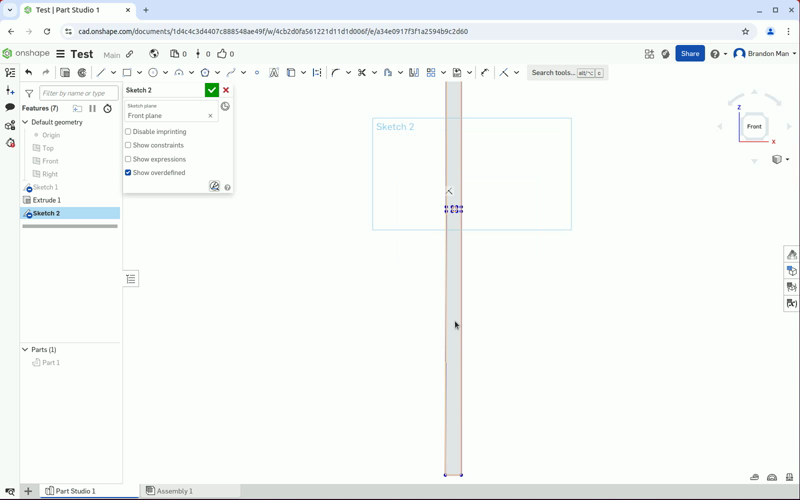
scroll(6)
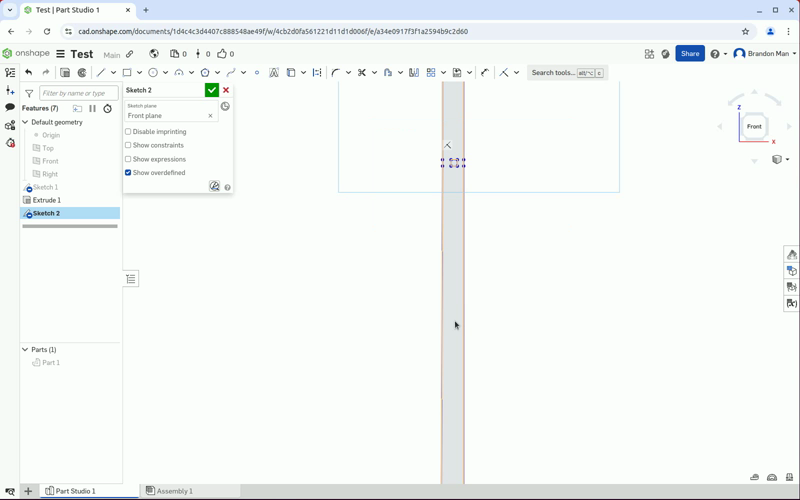
scroll(6)
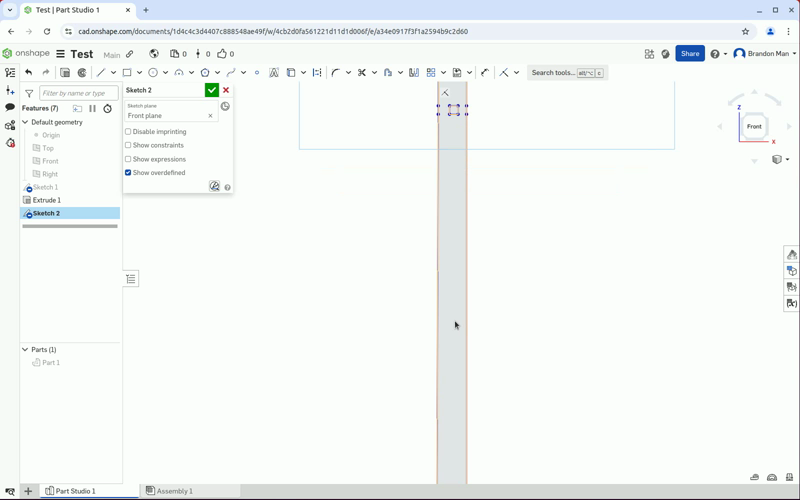
scroll(6)
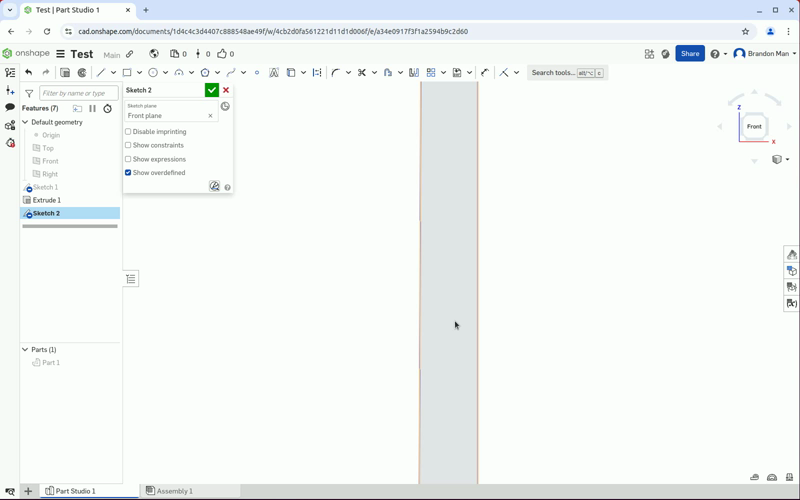
click(455, 320)
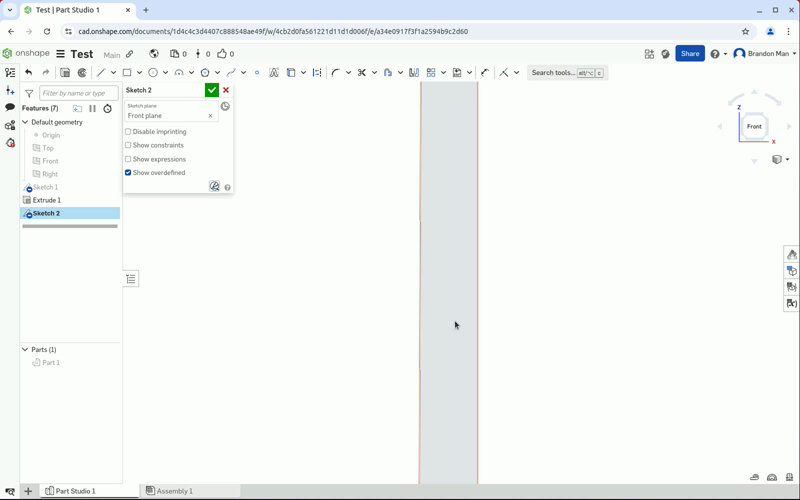
scroll(-6)
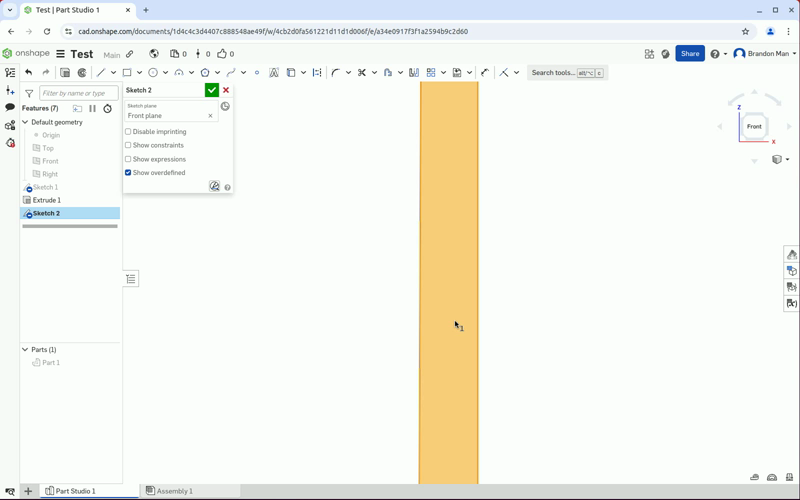
scroll(-6)
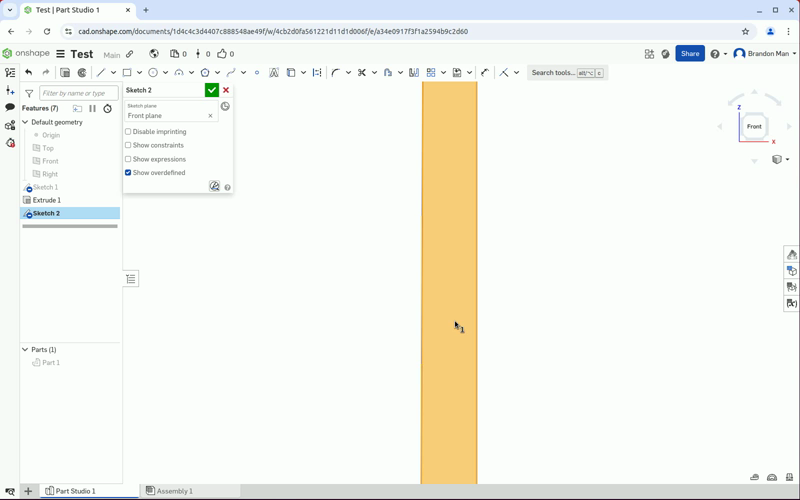
scroll(-6)
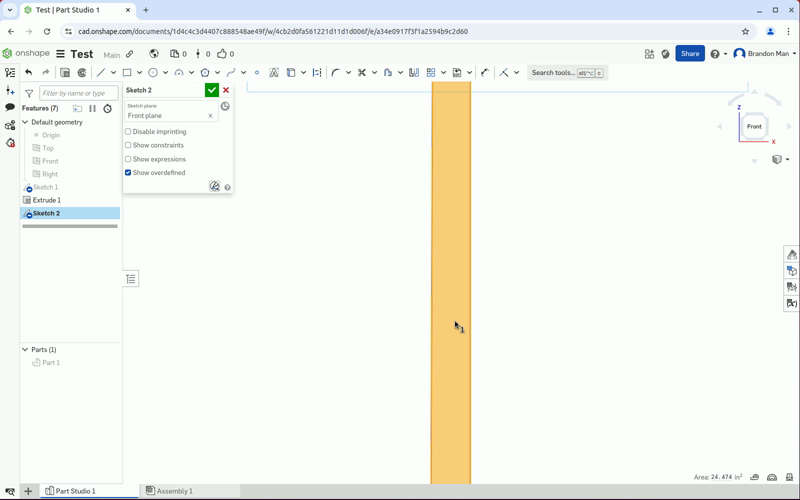
scroll(-6)
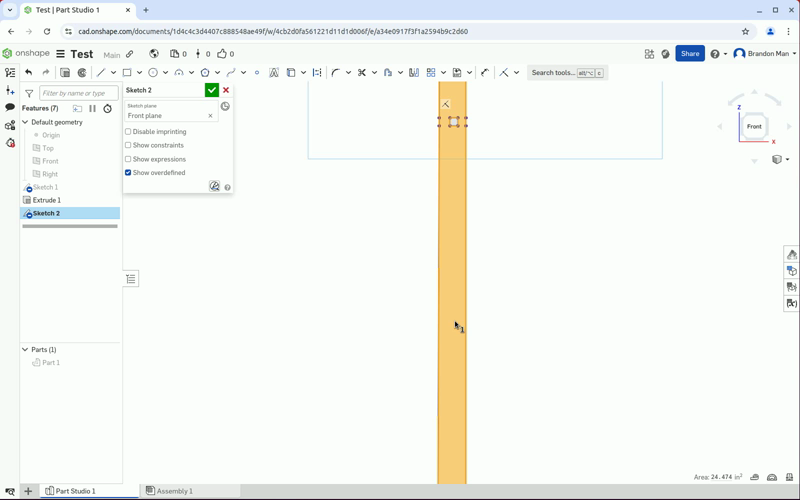
scroll(-6)
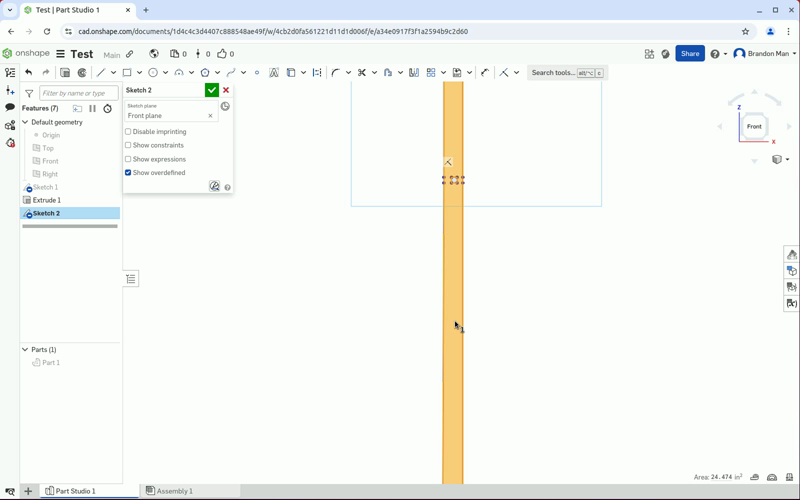
scroll(-6)
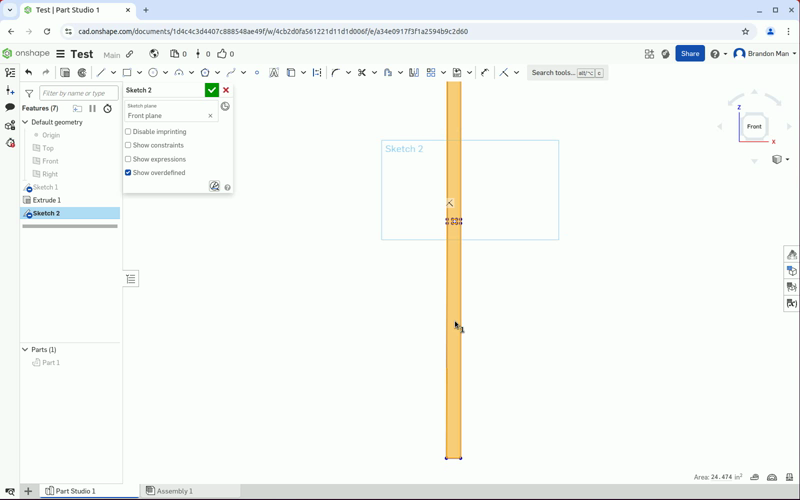
scroll(-6)
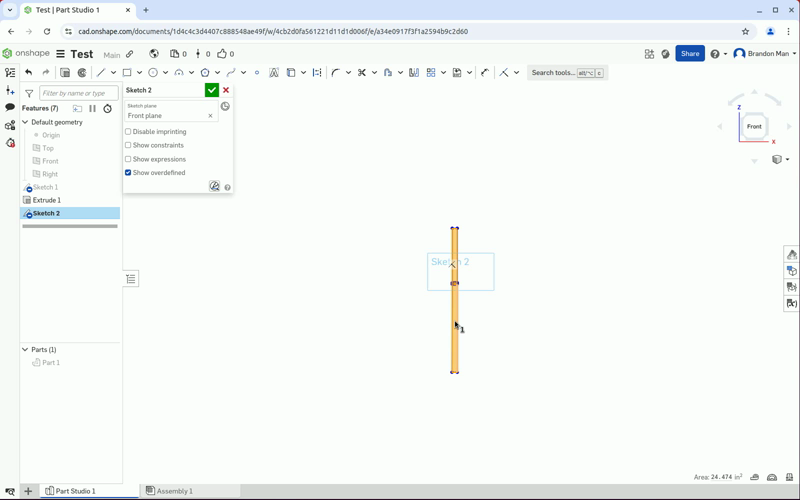
mouse_move(73, 352)
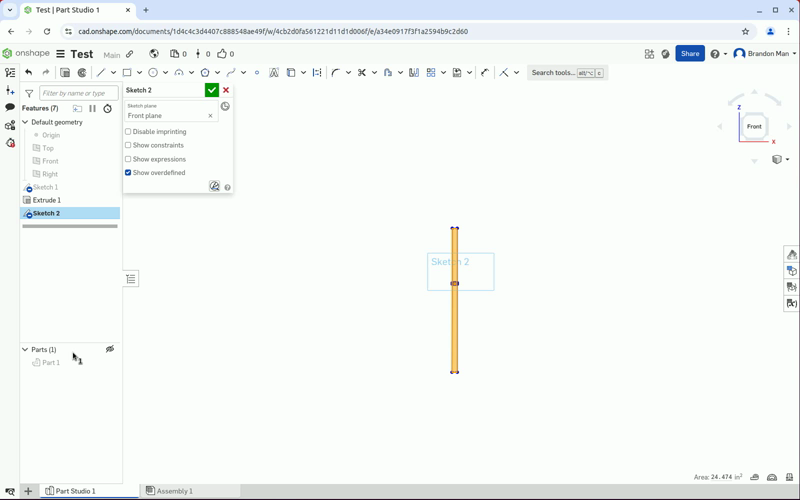
key(shift+y)
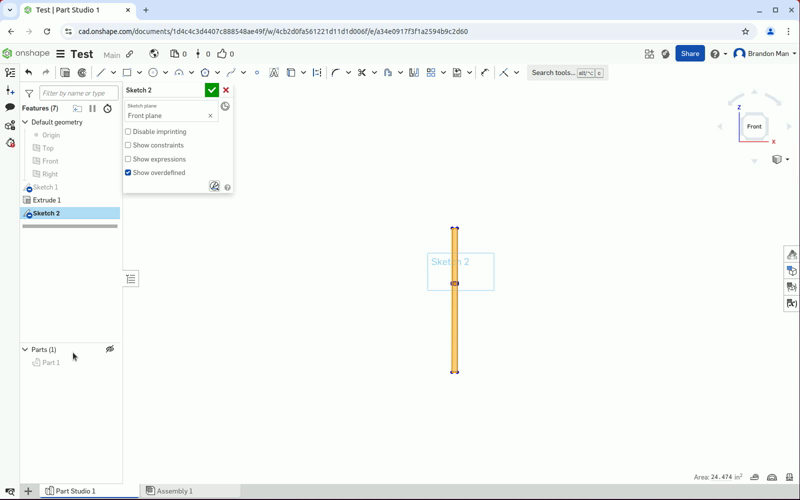
key(shift+e)
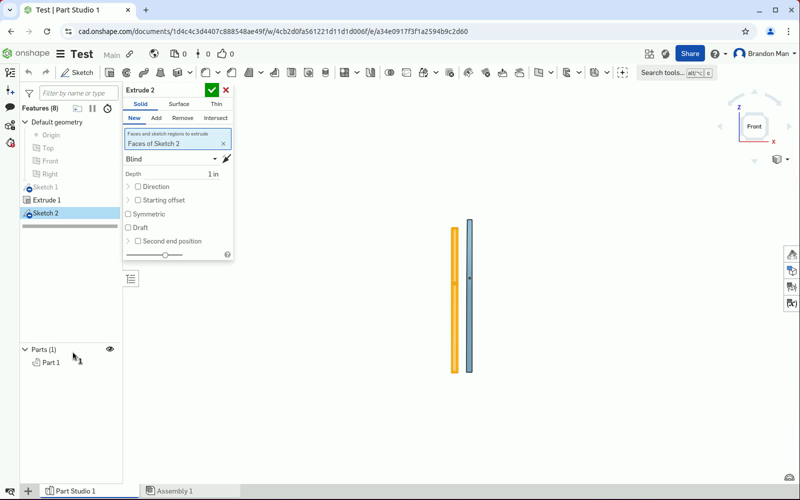
mouse_move(143, 106)
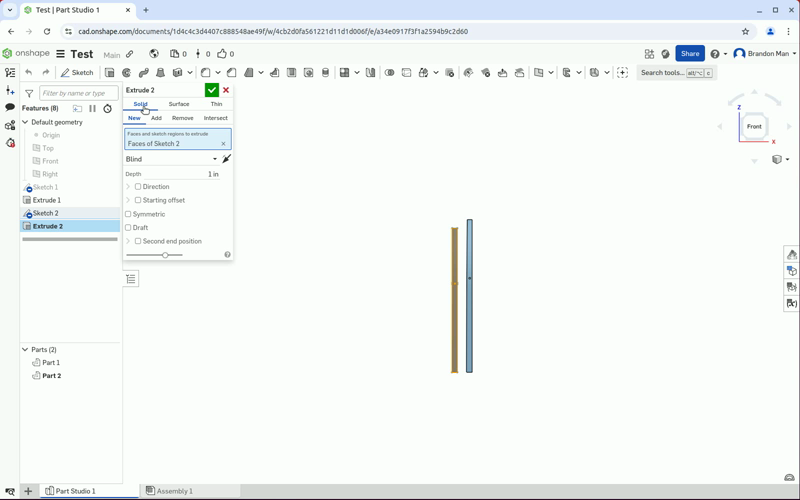
click(143, 106)
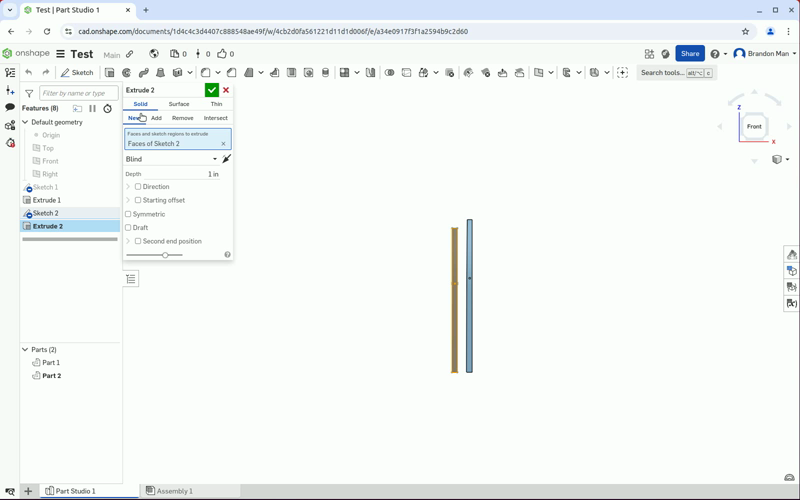
mouse_move(137, 120)
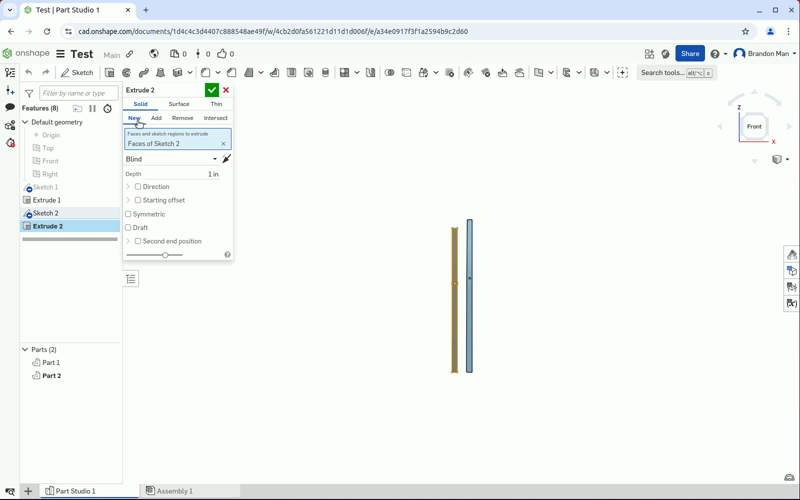
click(137, 120)
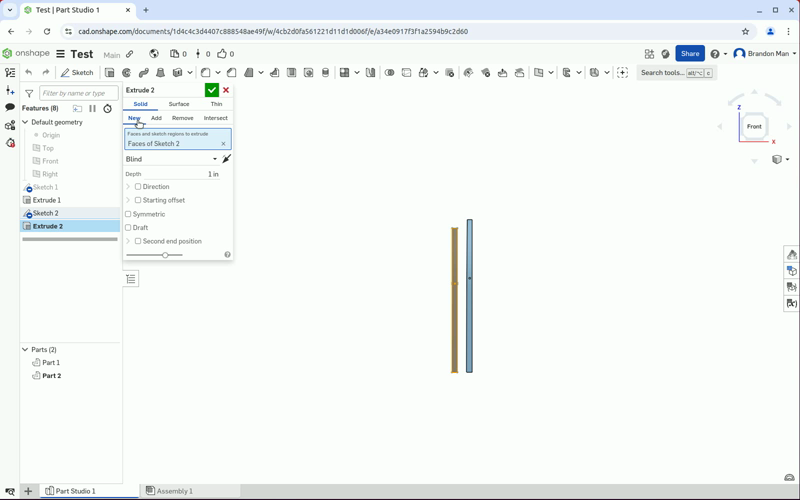
key(tab, 4)
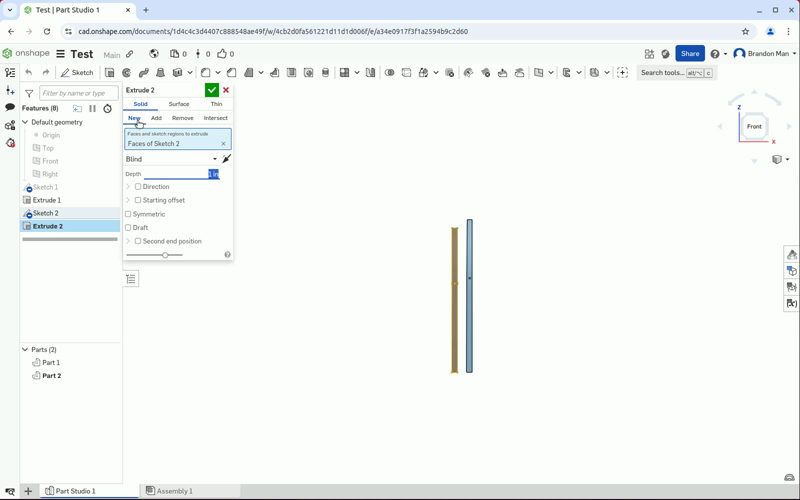
text(0.481)
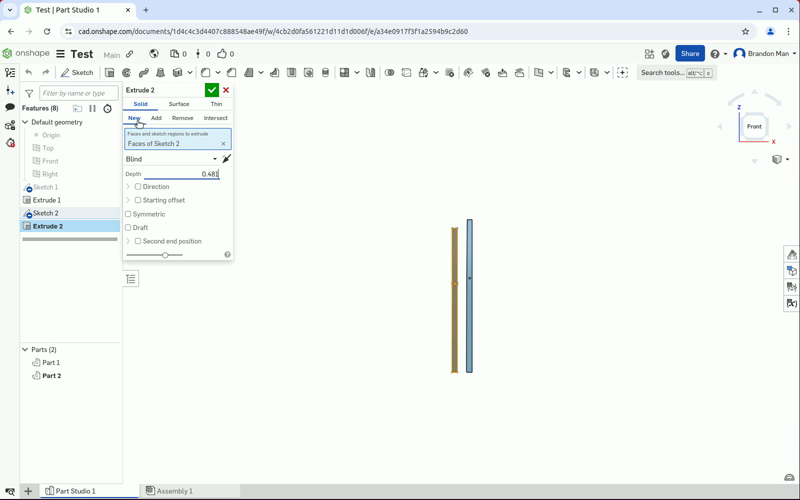
key(enter)
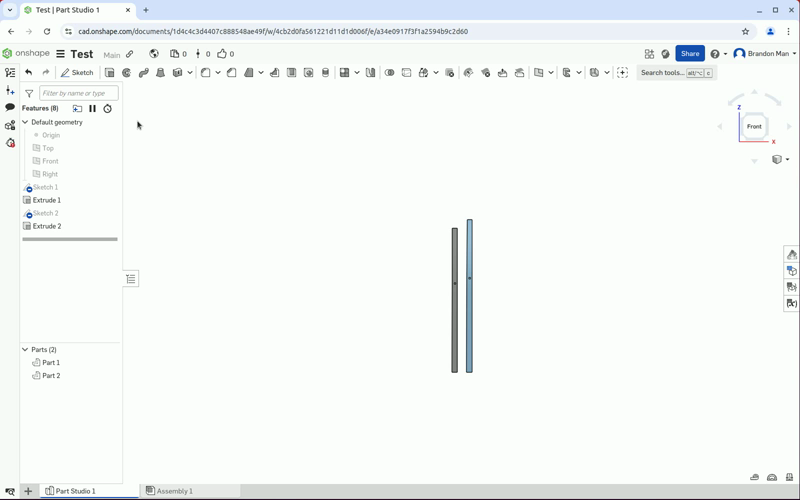
key(shift+h)
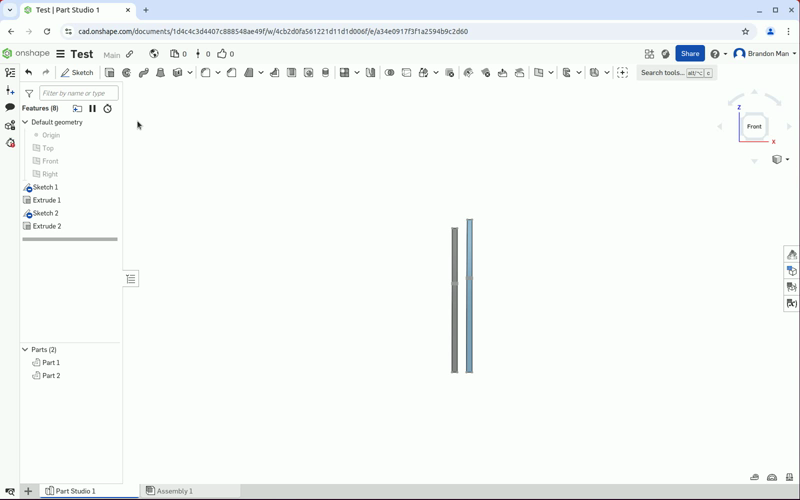
key(shift+h)
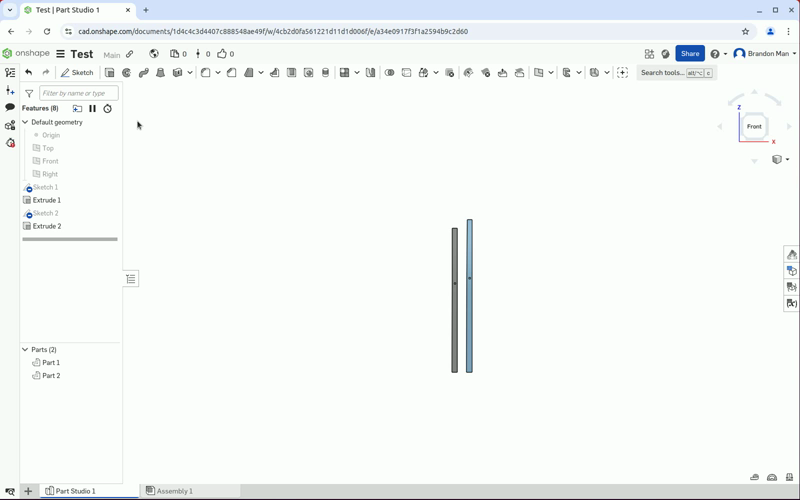
mouse_move(73, 189)
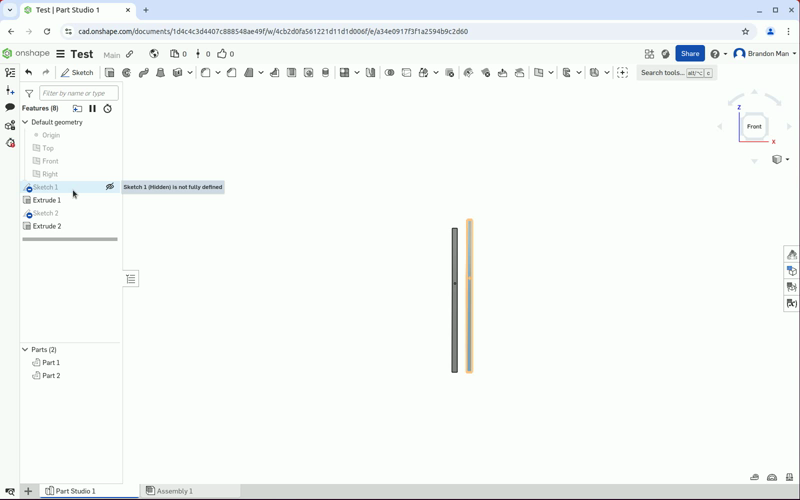
click(73, 189)
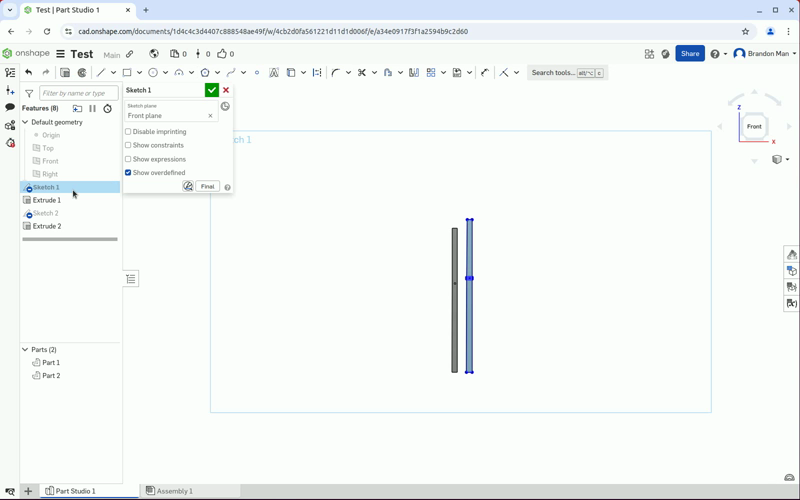
mouse_move(229, 92)
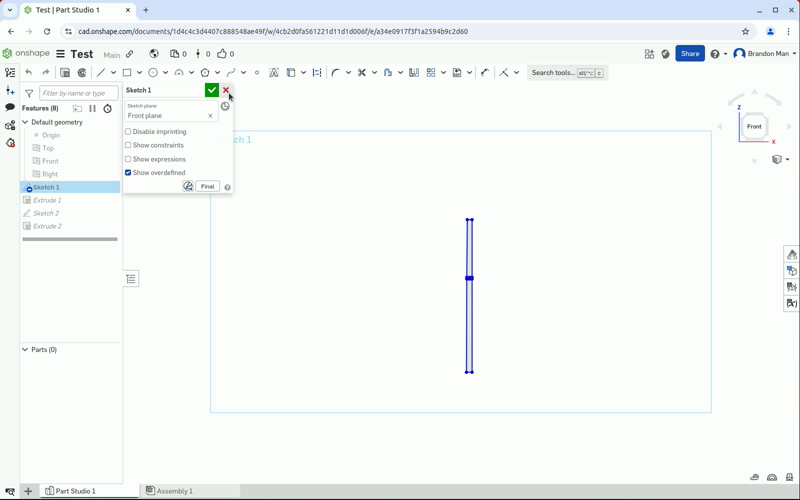
click(229, 92)
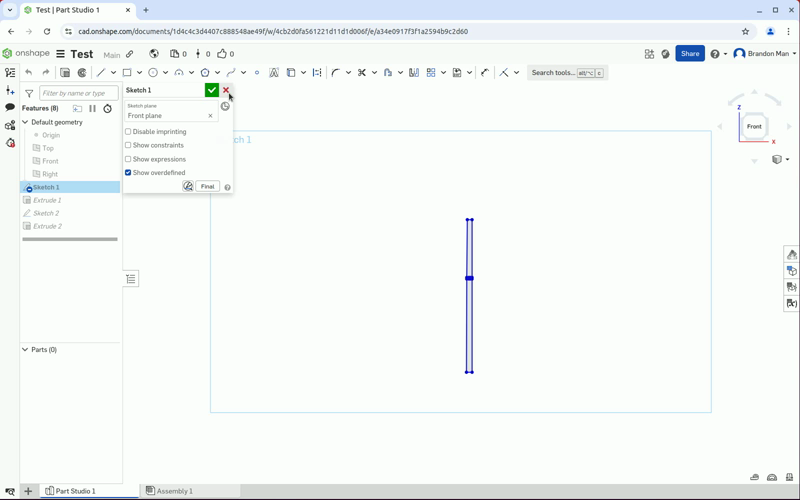
key(shift+s)
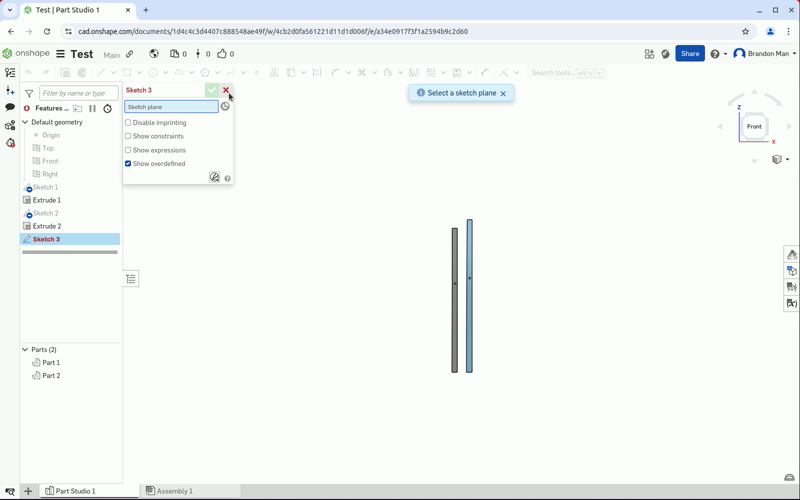
mouse_move(73, 163)
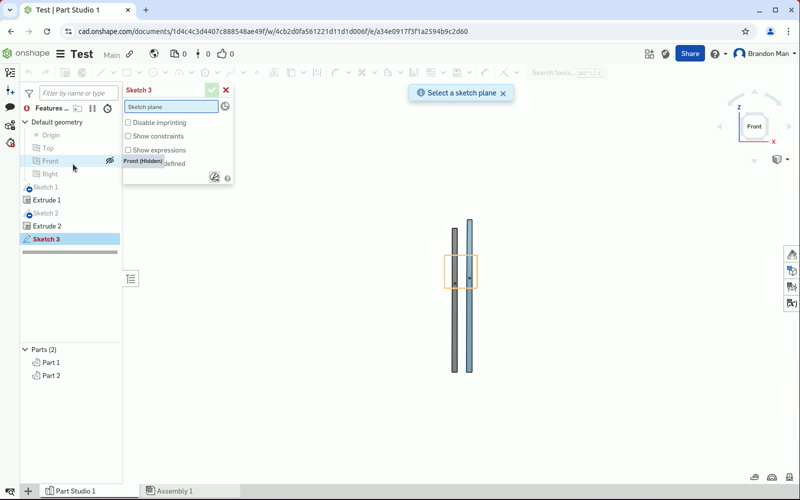
click(73, 163)
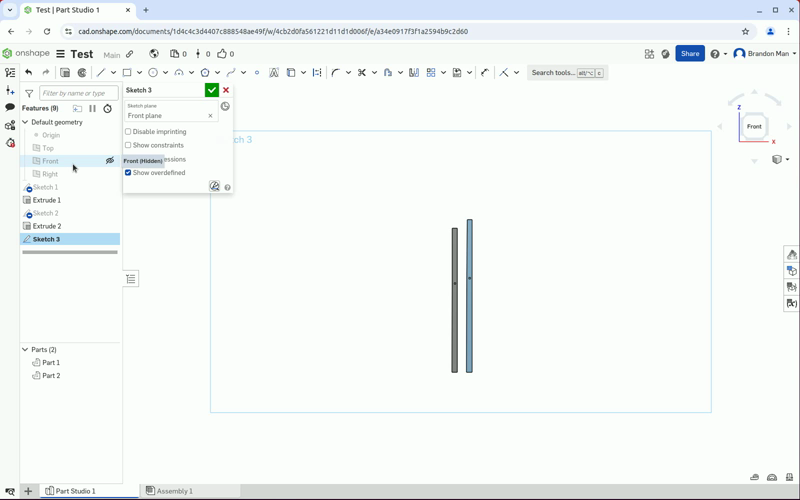
mouse_move(73, 352)
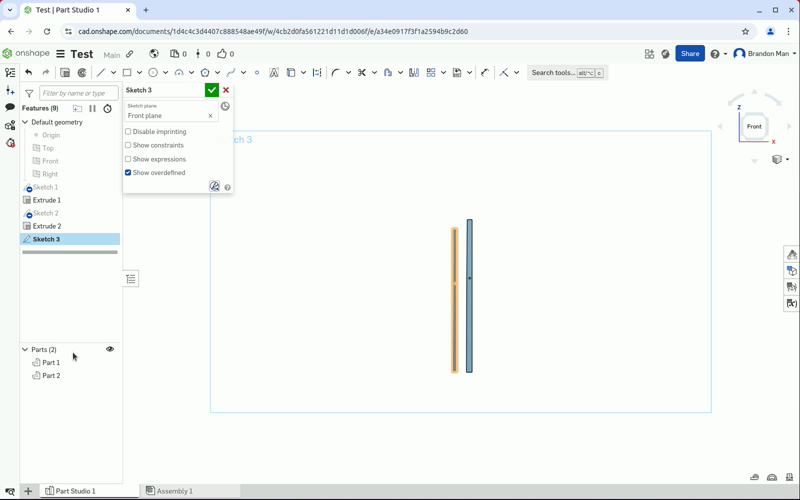
key(y)
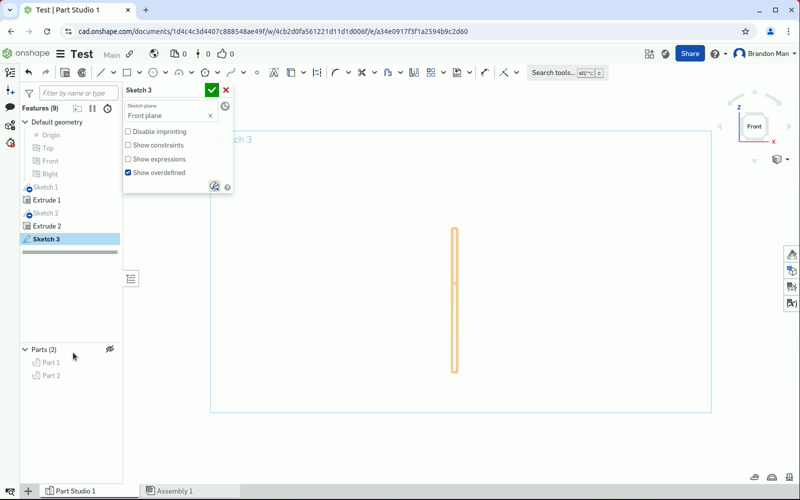
key(l)
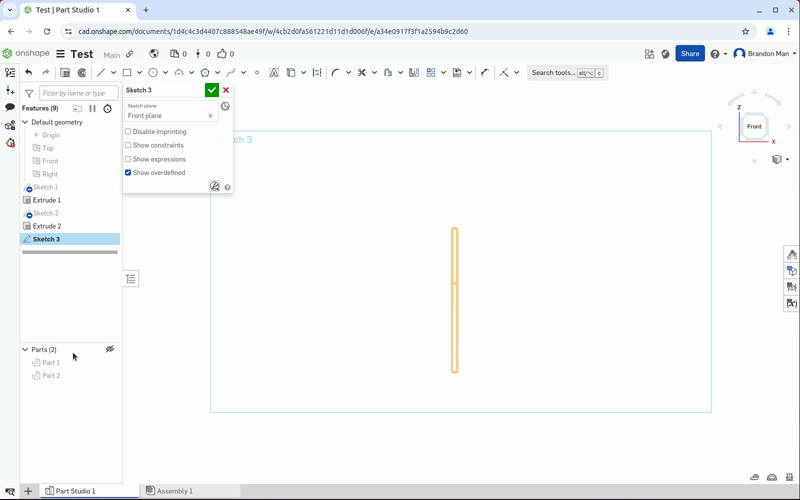
key_down(shift)
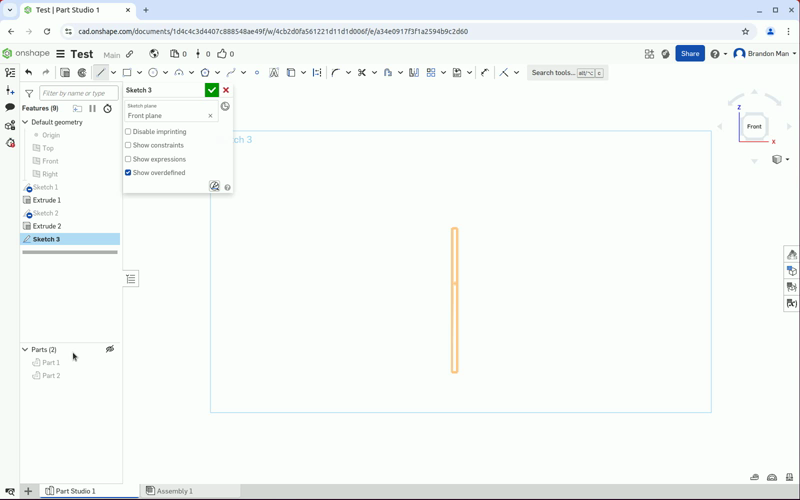
mouse_move(348, 301)
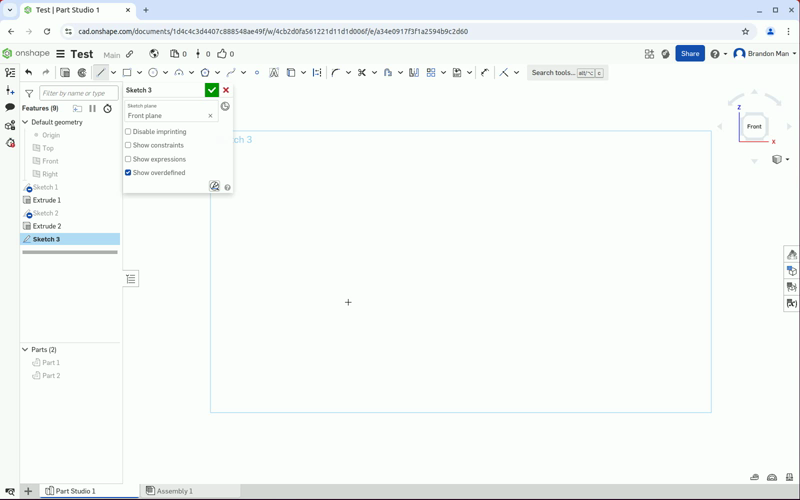
click(348, 301)
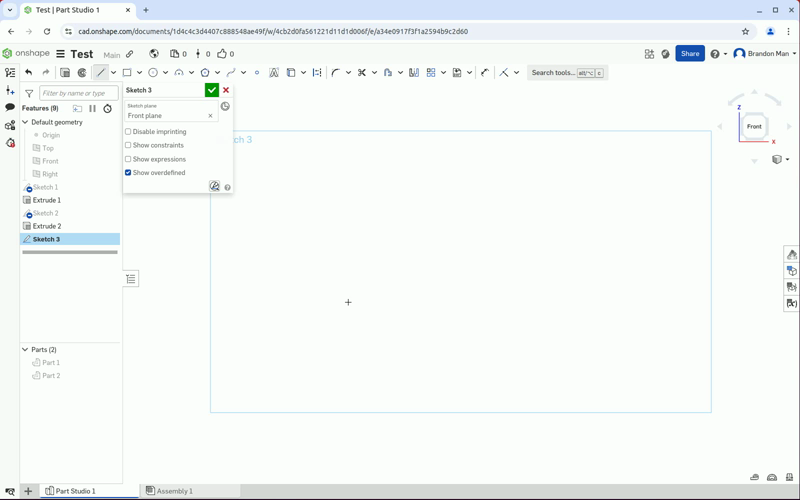
key_up(shift)
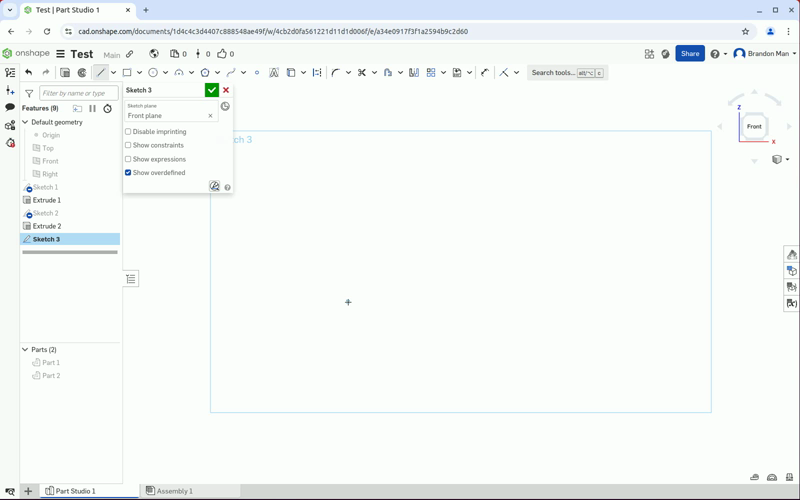
key_down(shift)
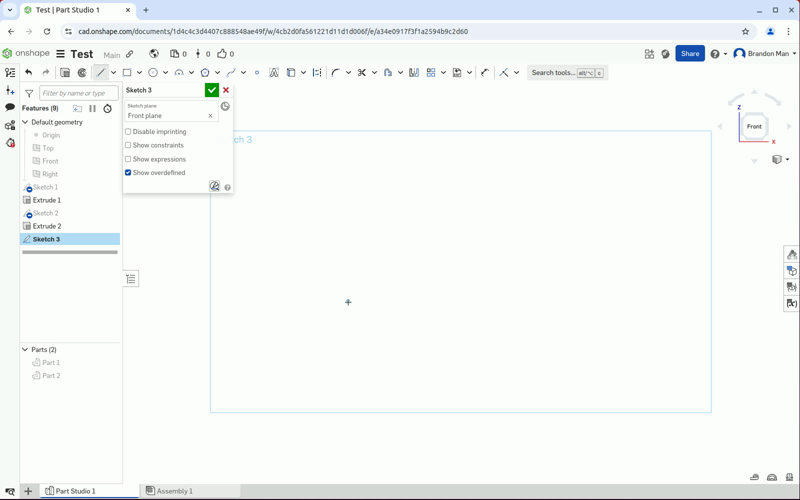
mouse_move(378, 301)
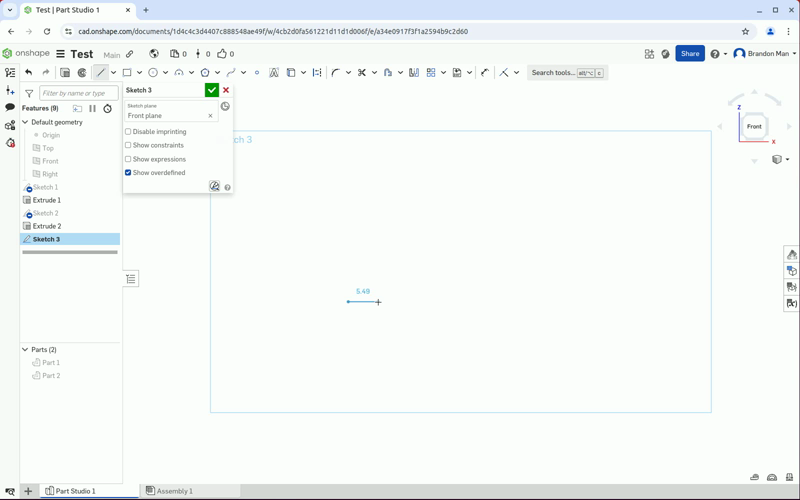
mouse_move(385, 301)
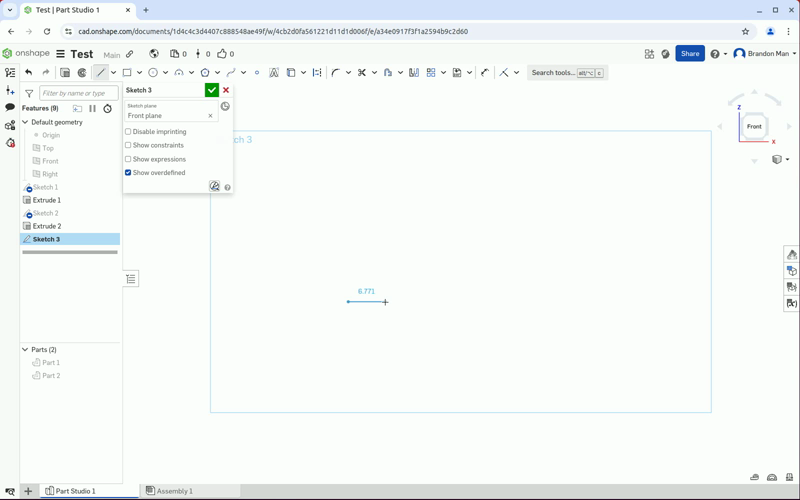
click(385, 301)
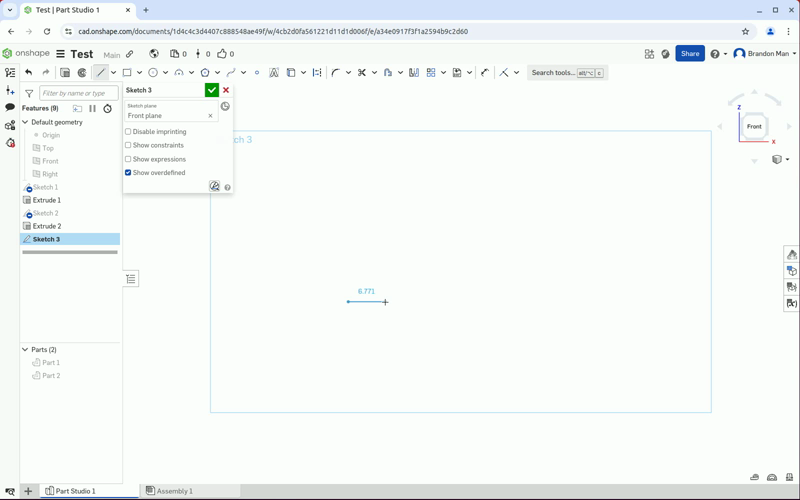
key_up(shift)
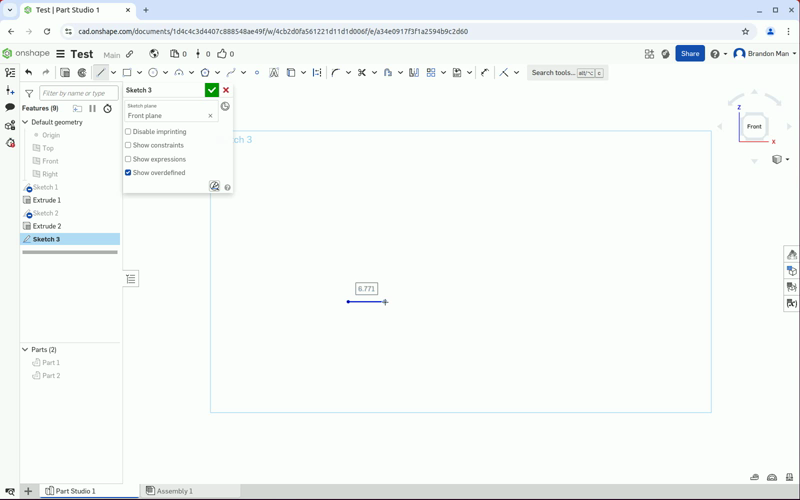
key_down(shift)
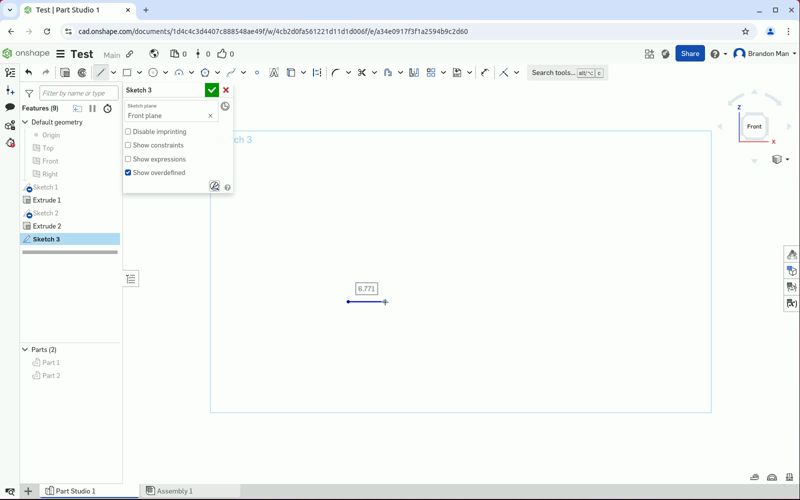
mouse_move(415, 301)
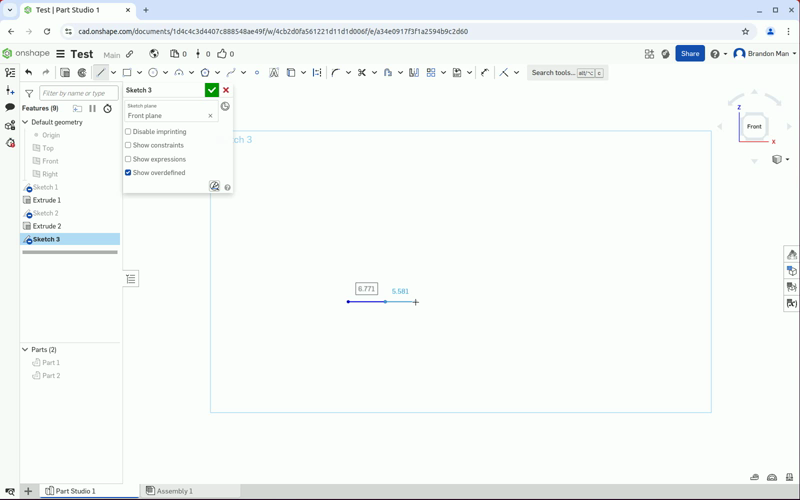
mouse_move(385, 300)
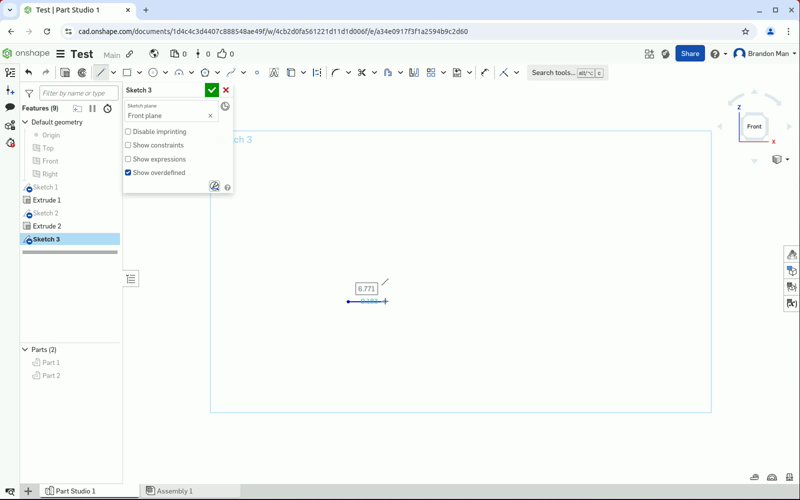
scroll(6)
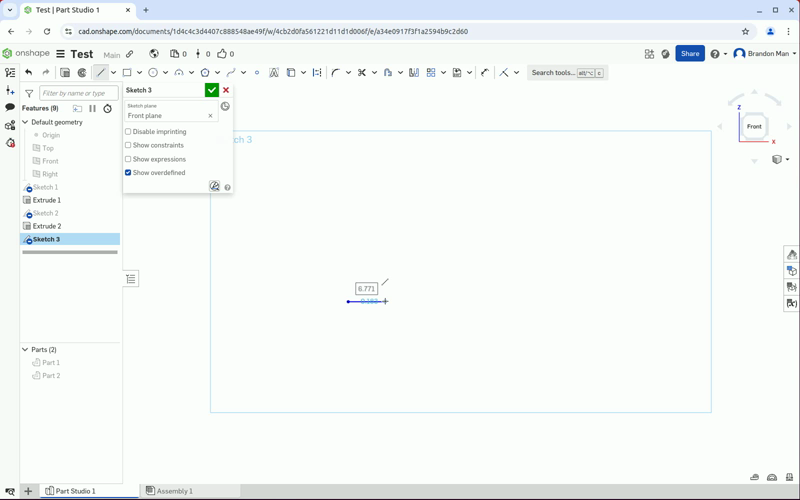
scroll(6)
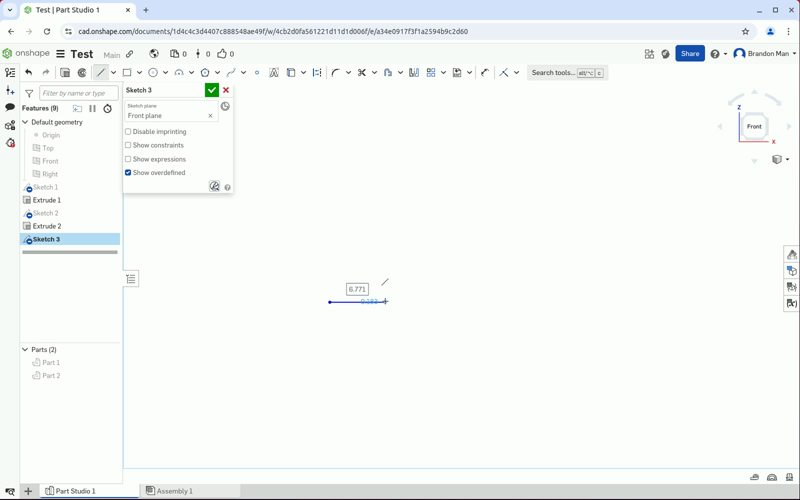
scroll(6)
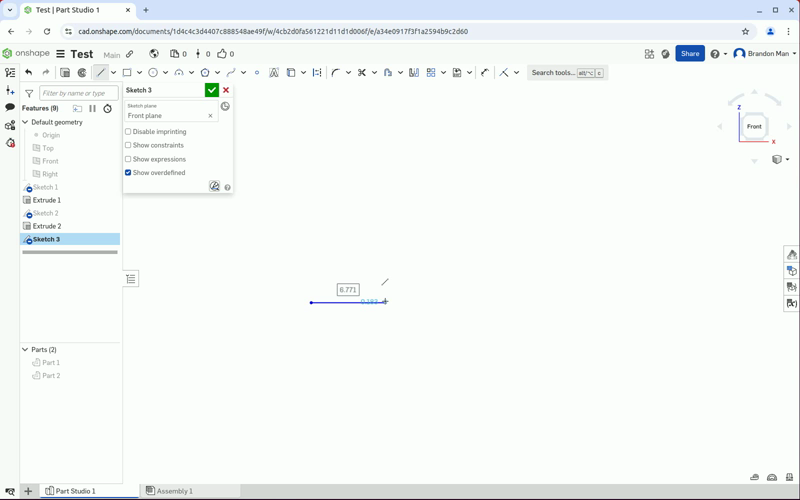
scroll(6)
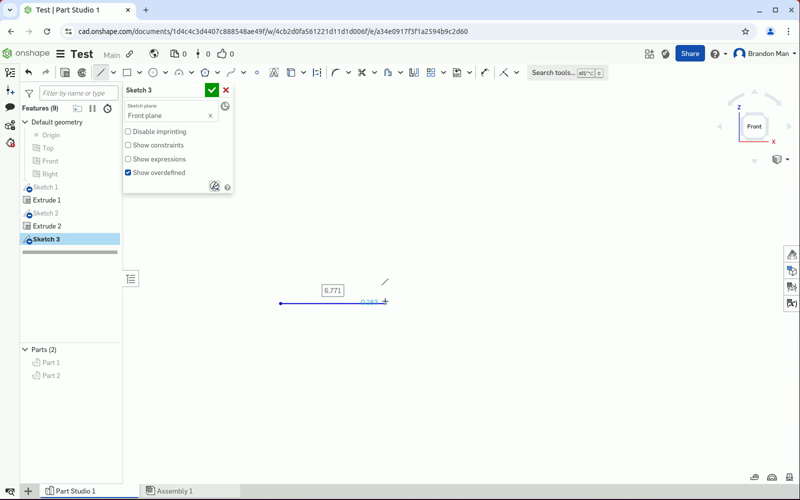
scroll(6)
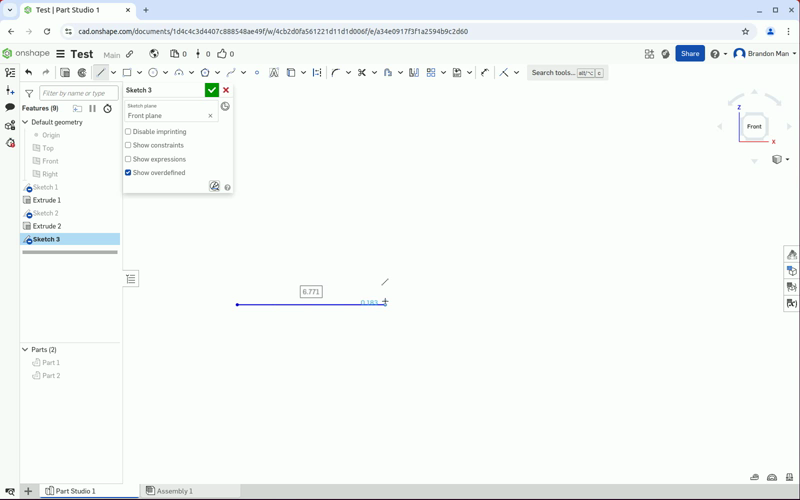
scroll(6)
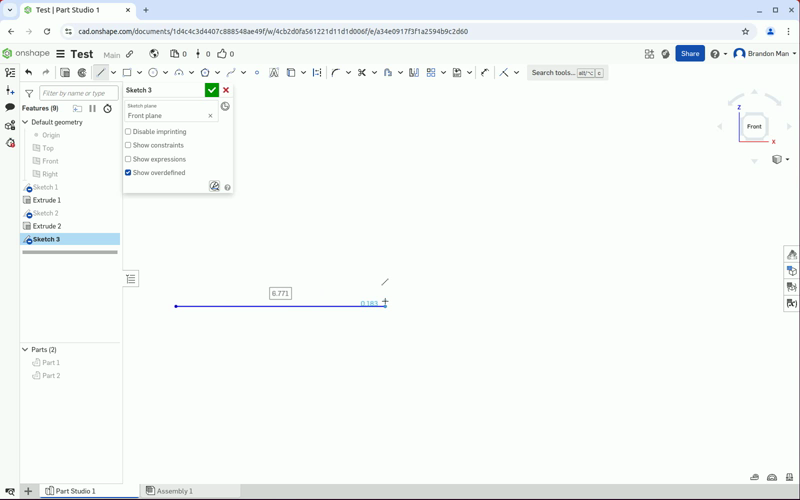
scroll(6)
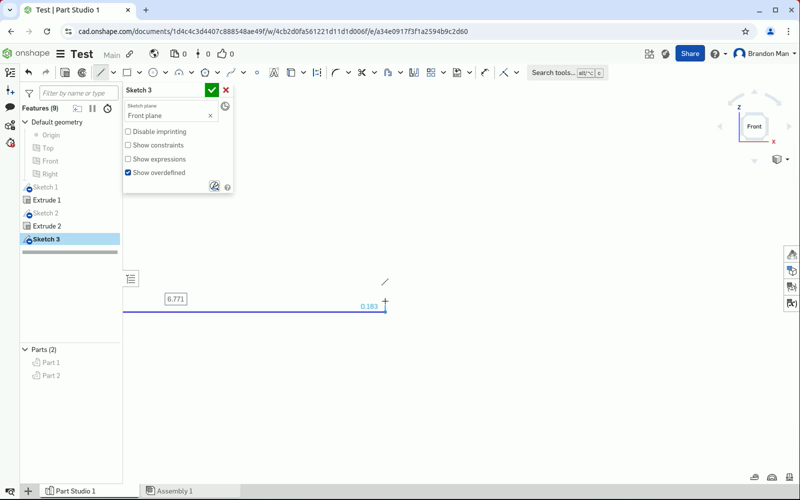
click(385, 300)
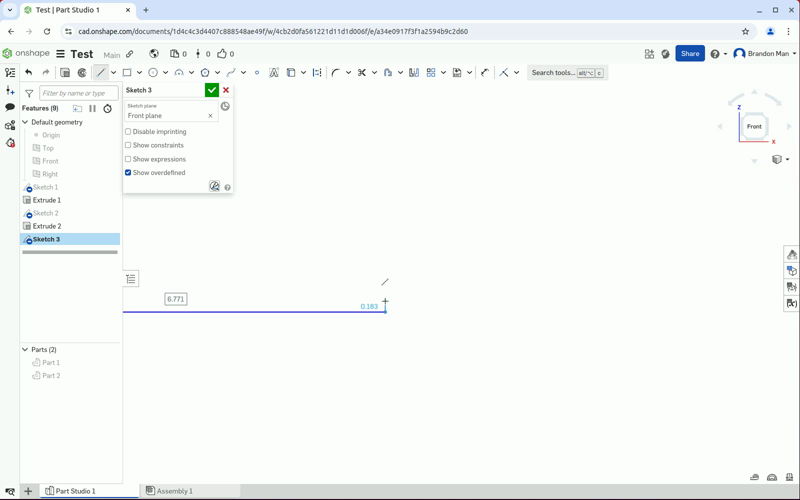
scroll(-6)
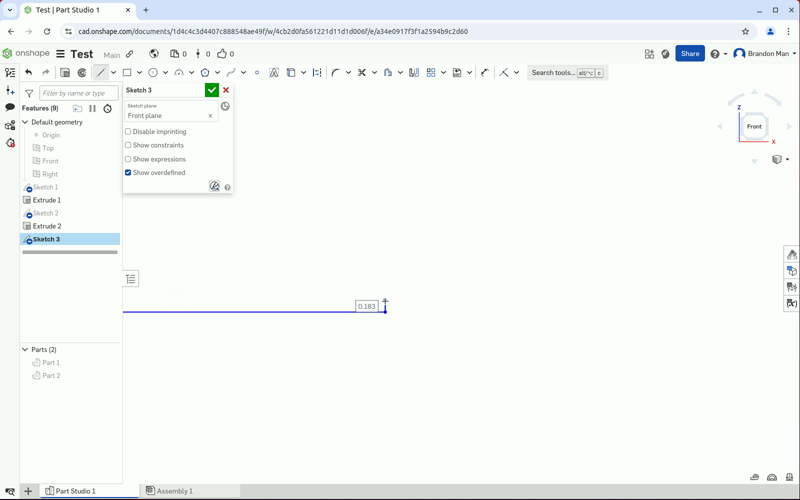
scroll(-6)
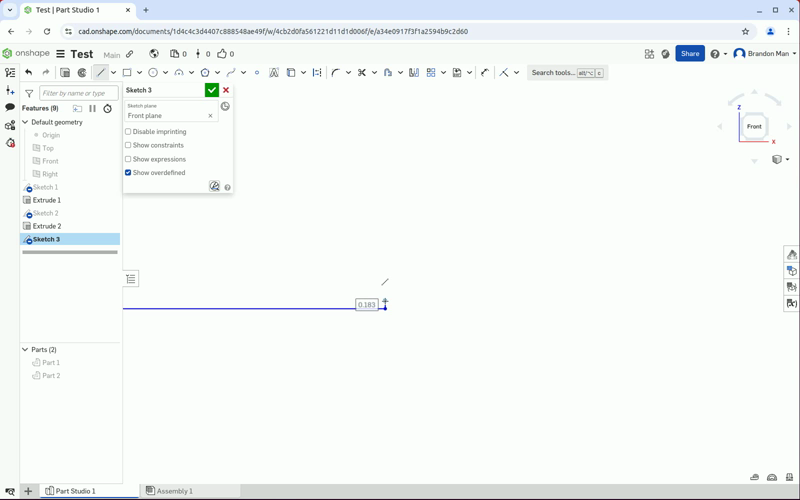
scroll(-6)
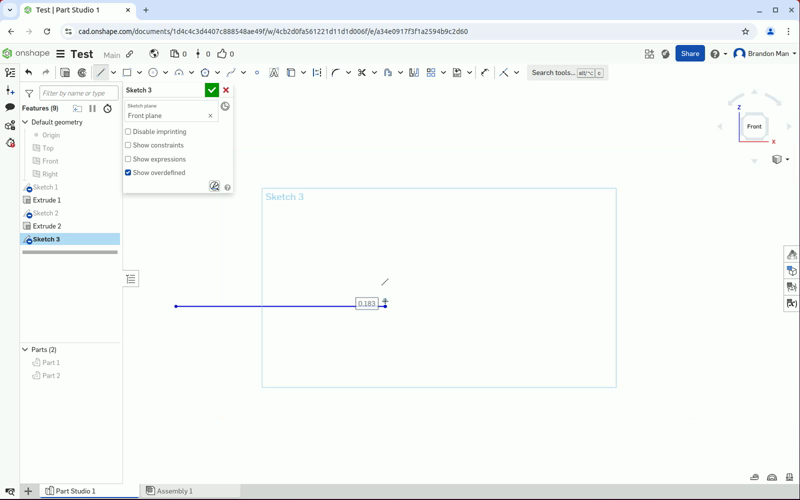
scroll(-6)
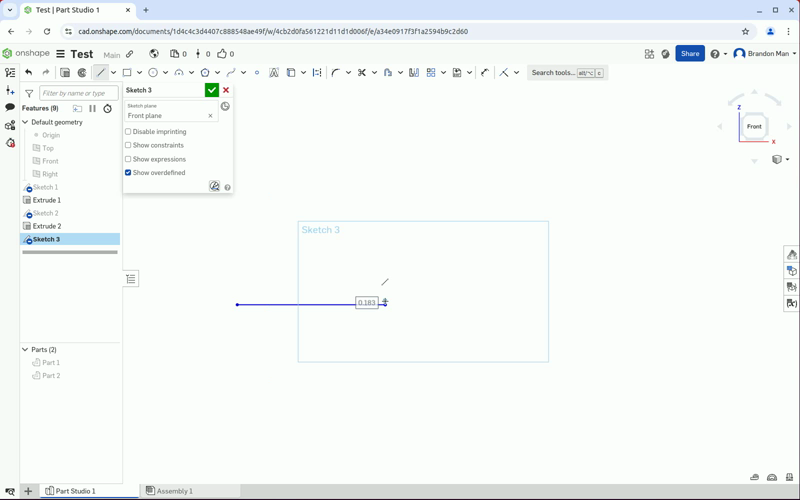
scroll(-6)
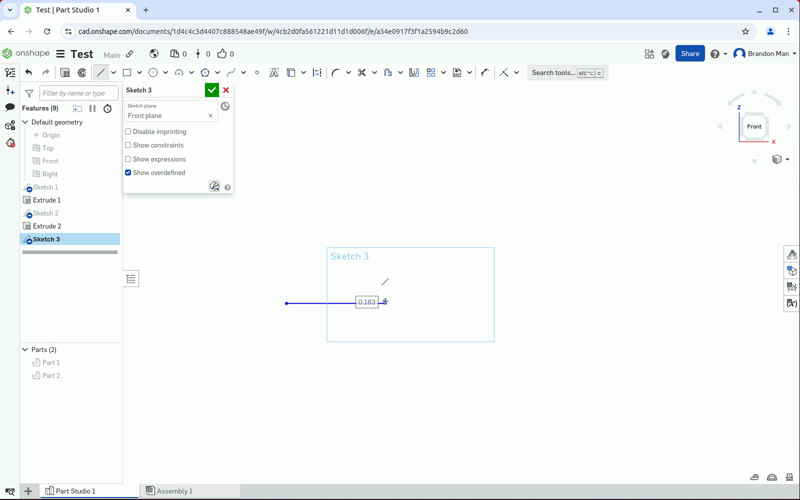
scroll(-6)
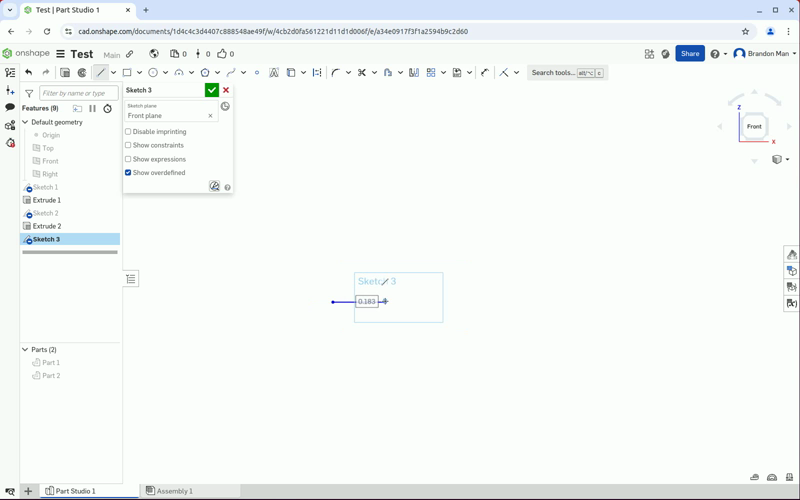
scroll(-6)
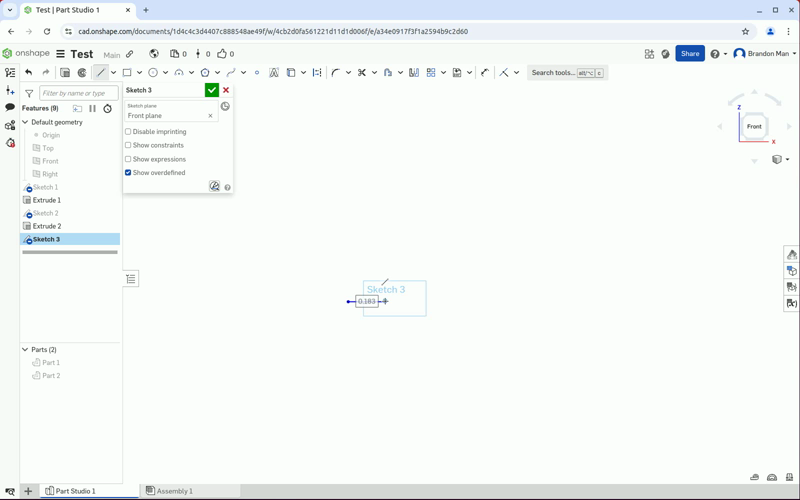
key_up(shift)
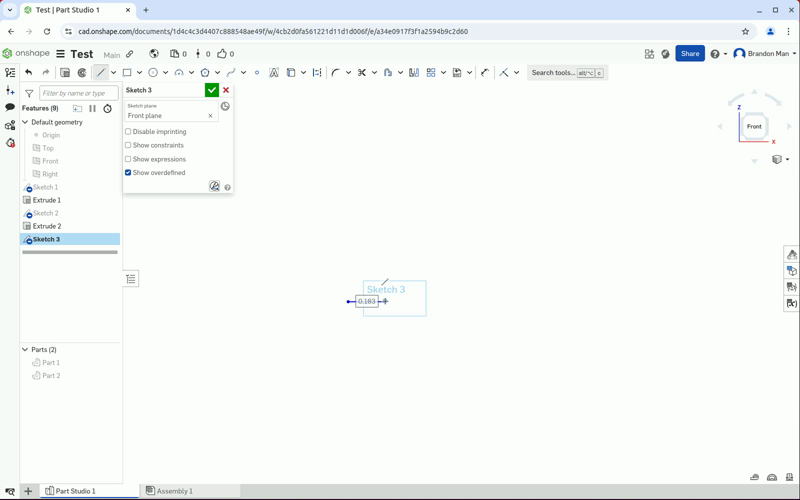
key_down(shift)
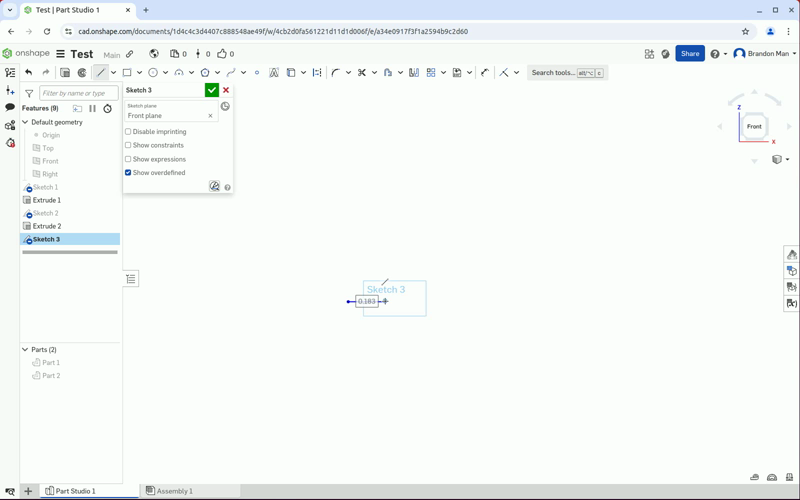
mouse_move(415, 300)
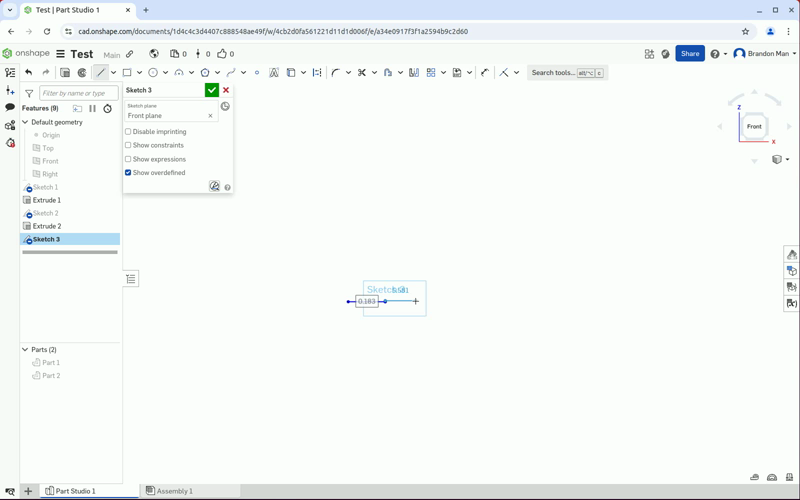
mouse_move(348, 300)
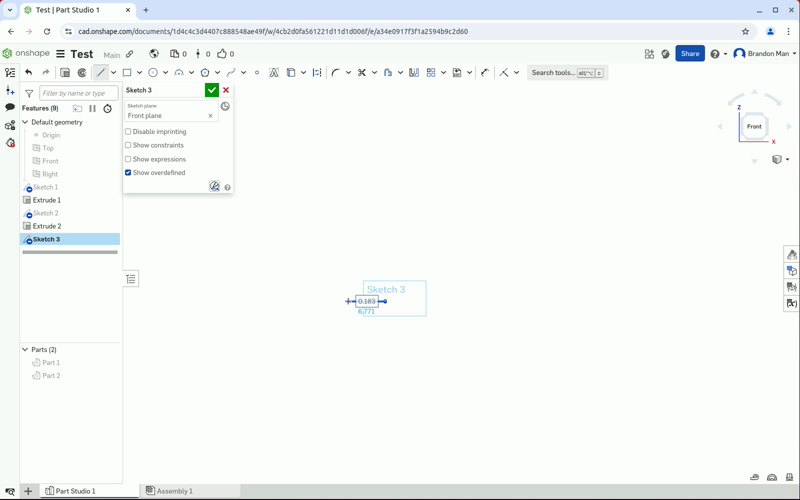
scroll(6)
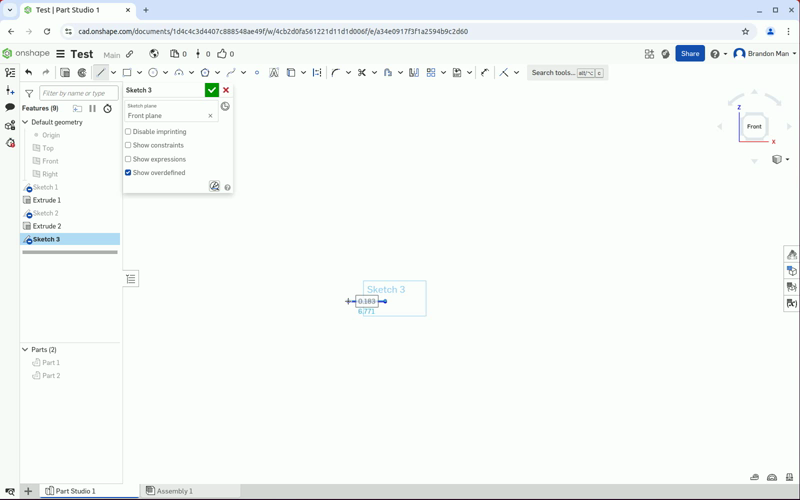
scroll(6)
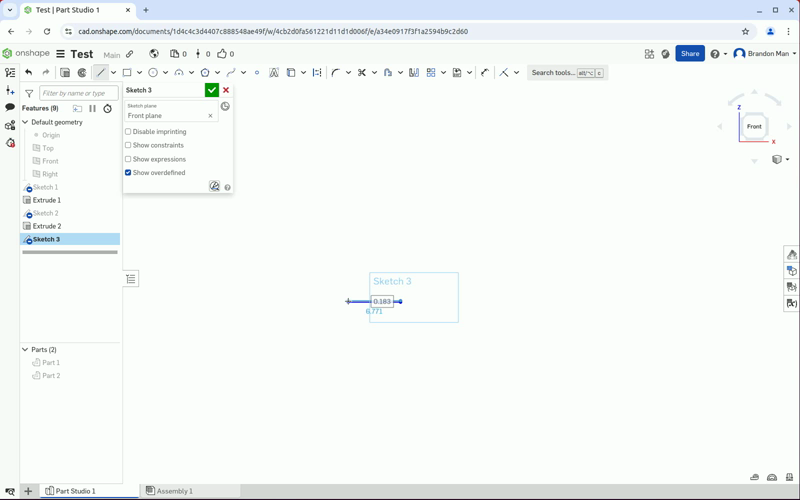
scroll(6)
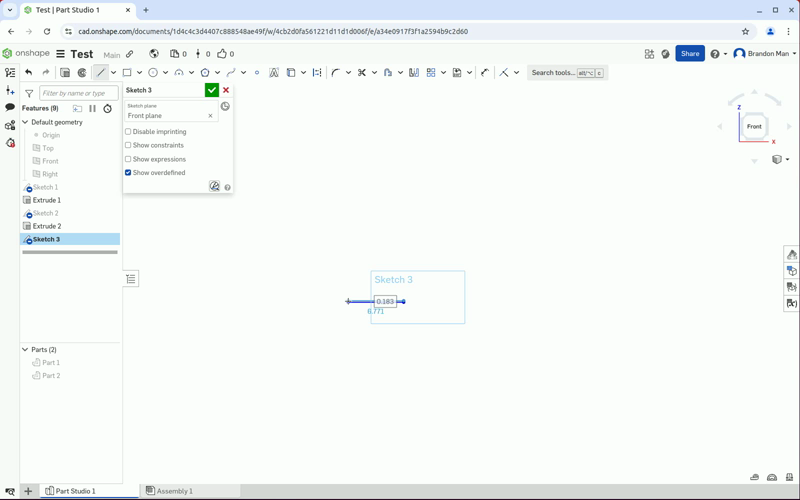
scroll(6)
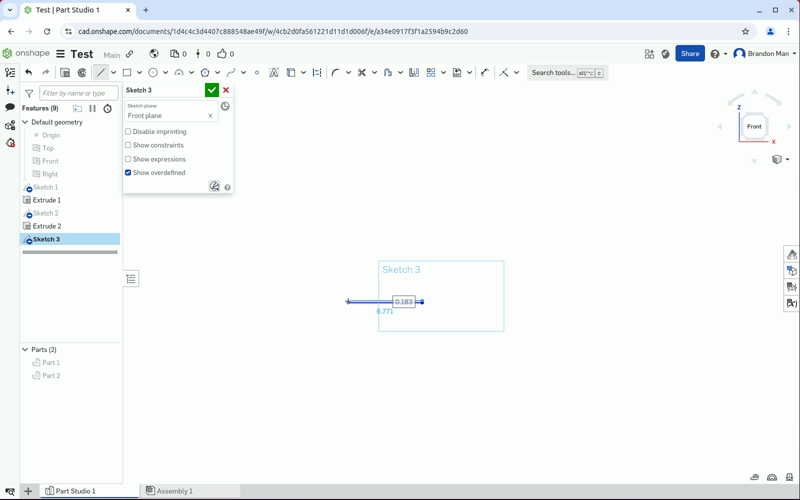
scroll(6)
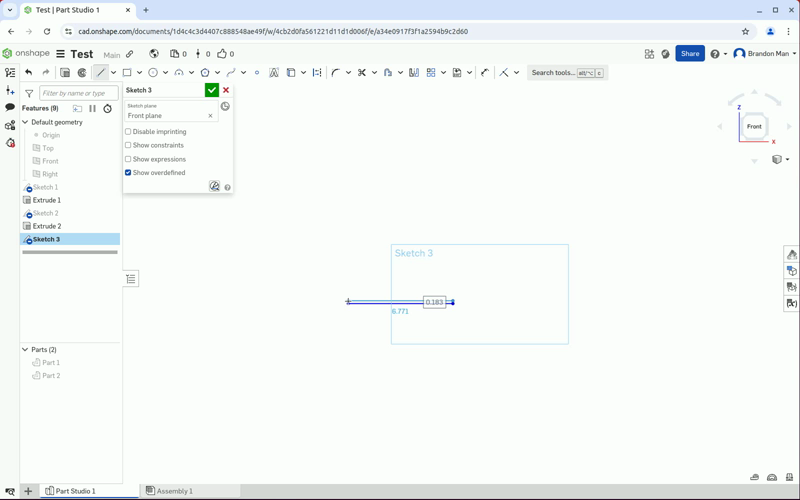
scroll(6)
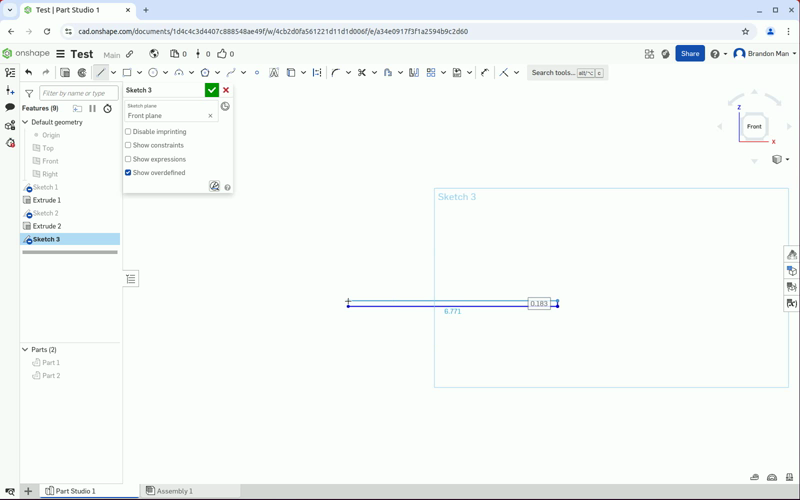
scroll(6)
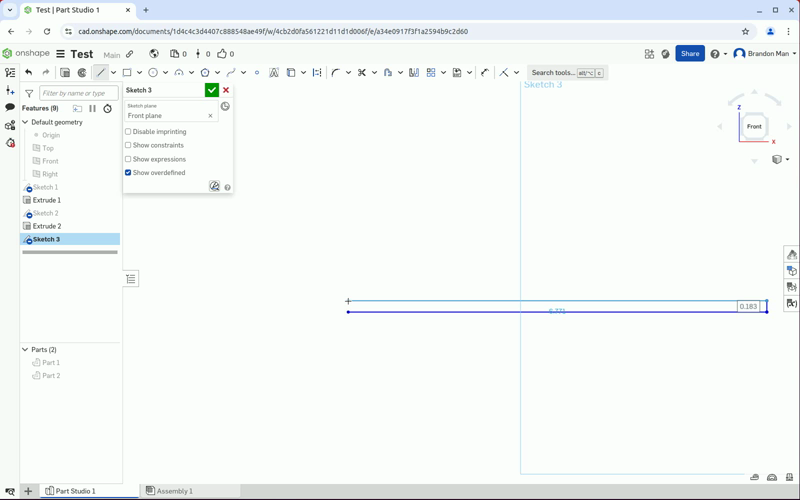
click(348, 300)
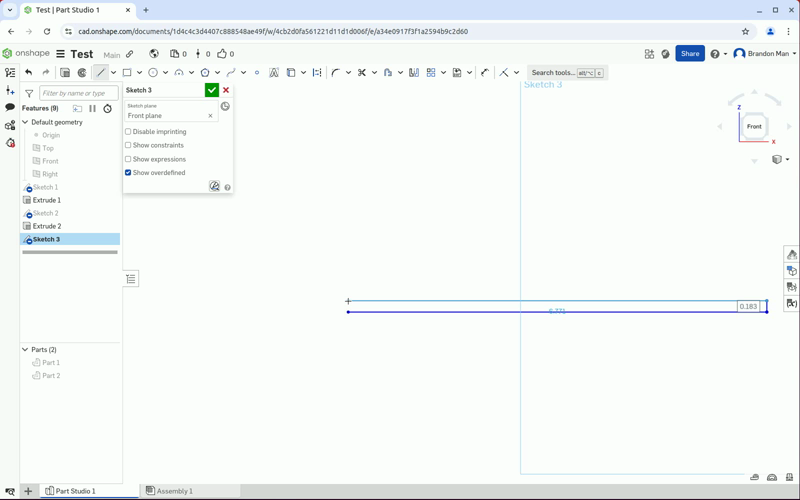
scroll(-6)
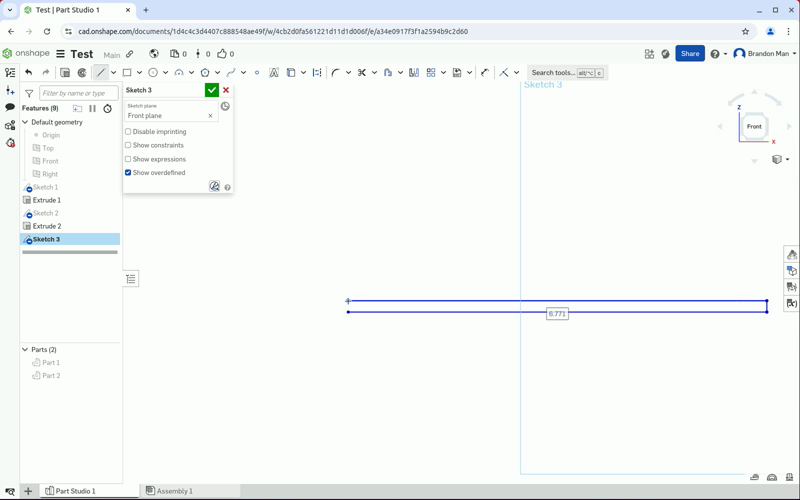
scroll(-6)
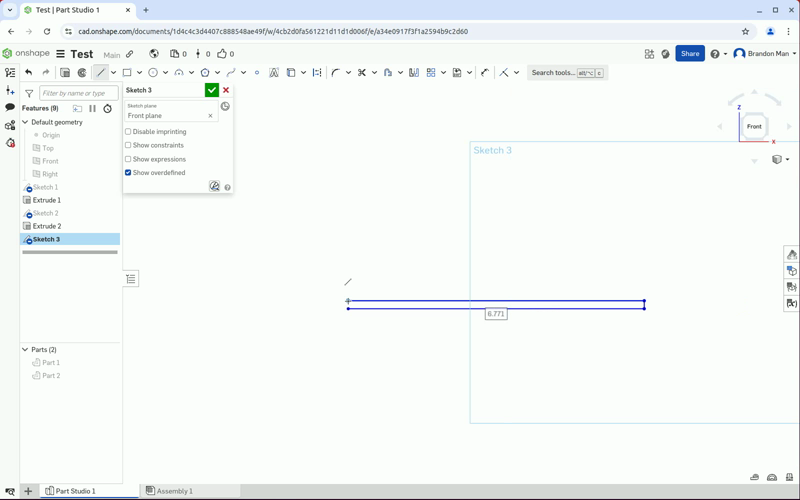
scroll(-6)
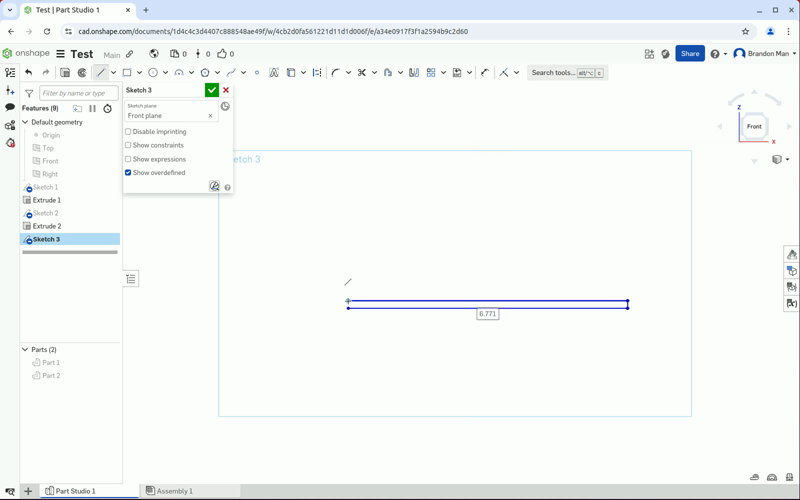
scroll(-6)
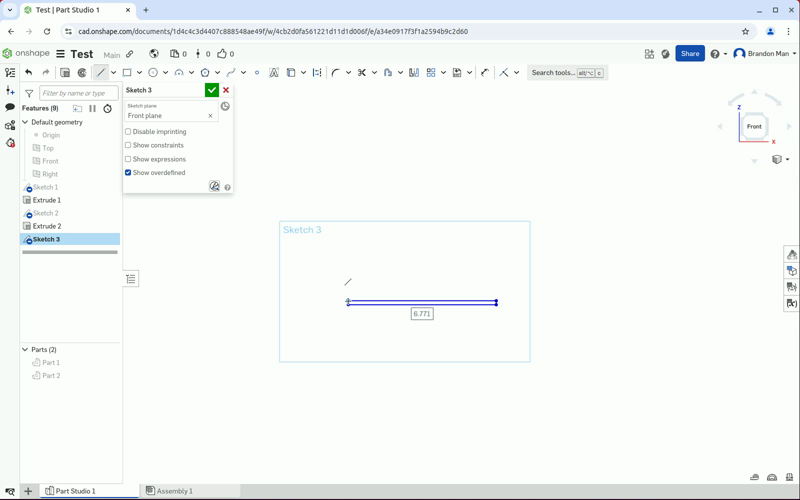
scroll(-6)
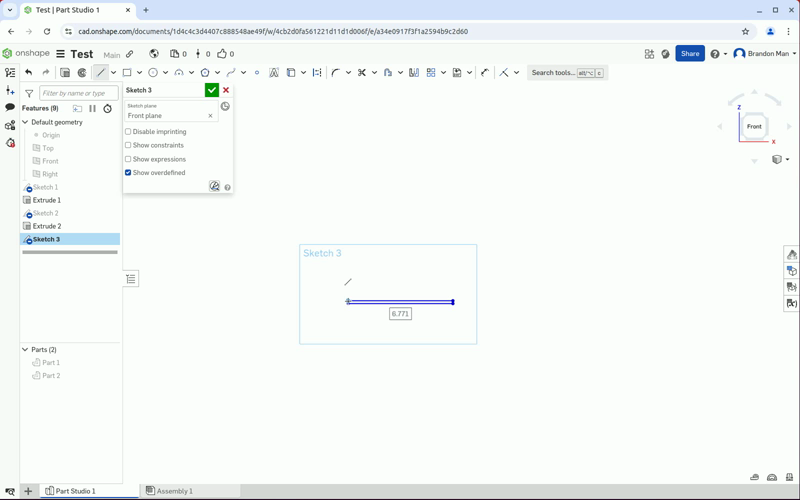
scroll(-6)
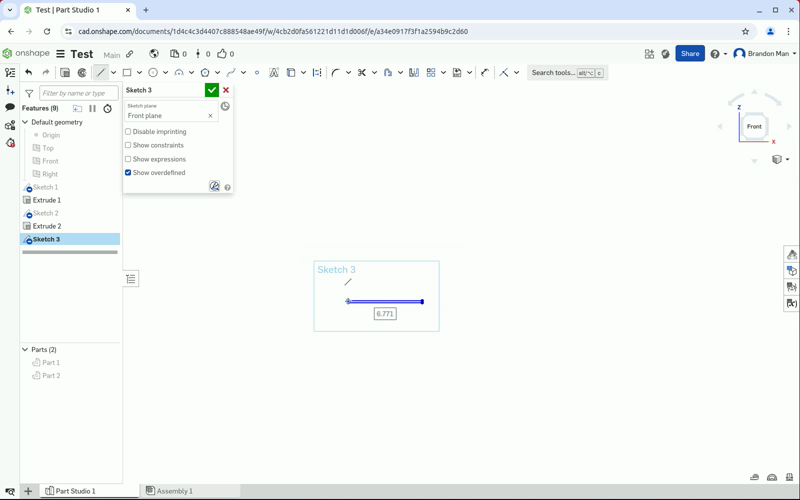
scroll(-6)
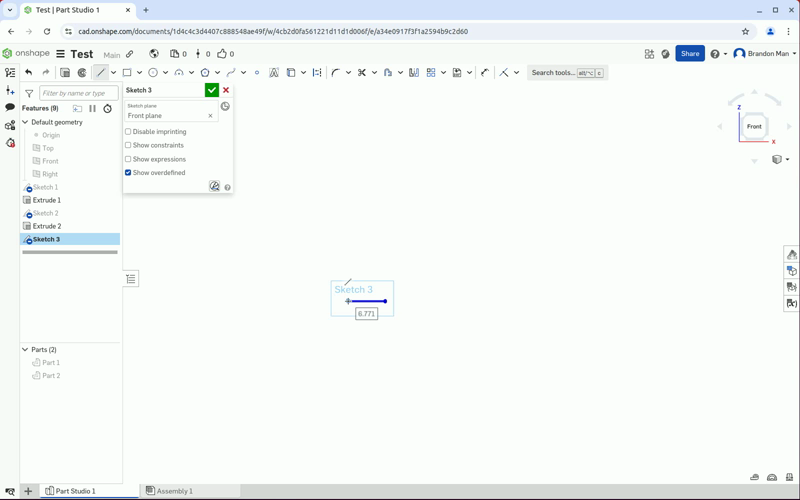
key_up(shift)
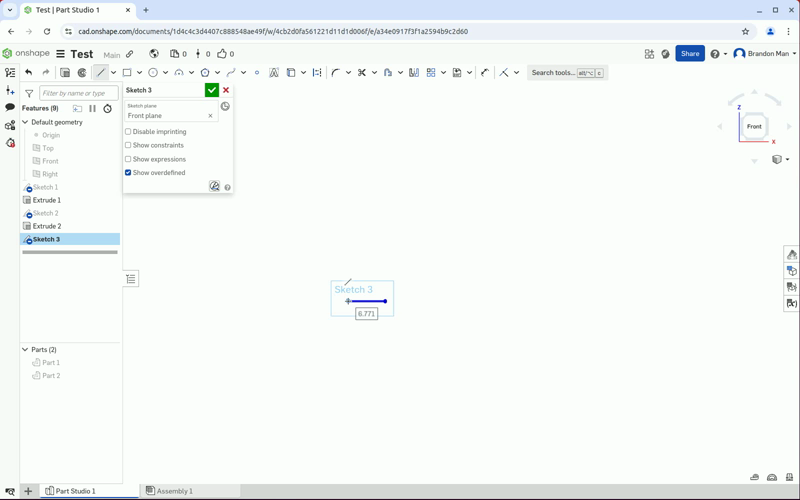
mouse_move(378, 300)
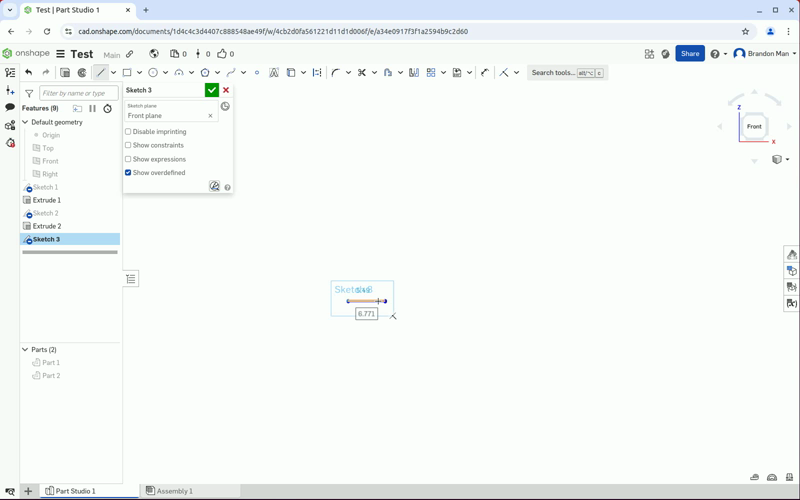
key_down(shift)
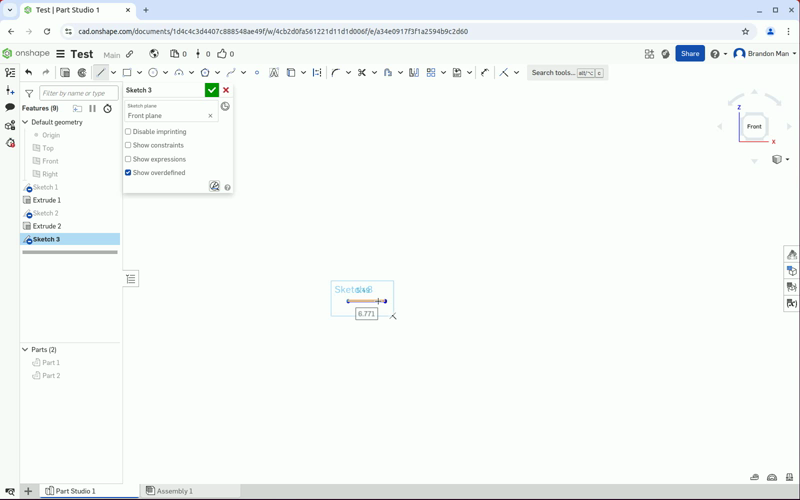
mouse_move(348, 301)
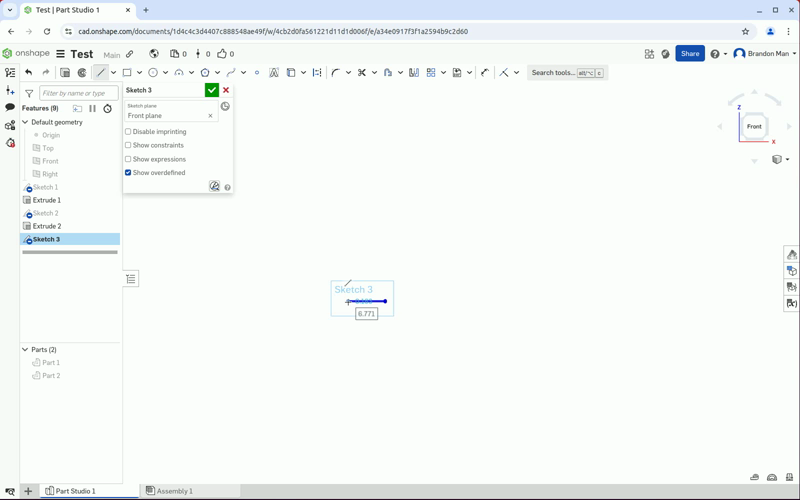
scroll(6)
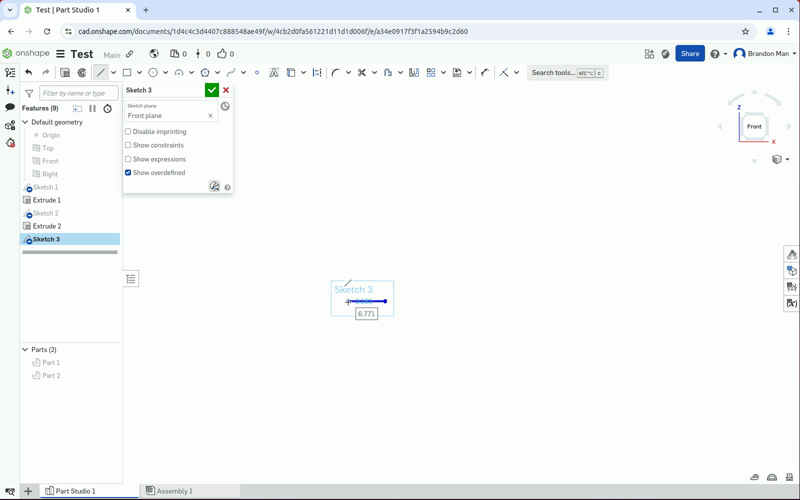
scroll(6)
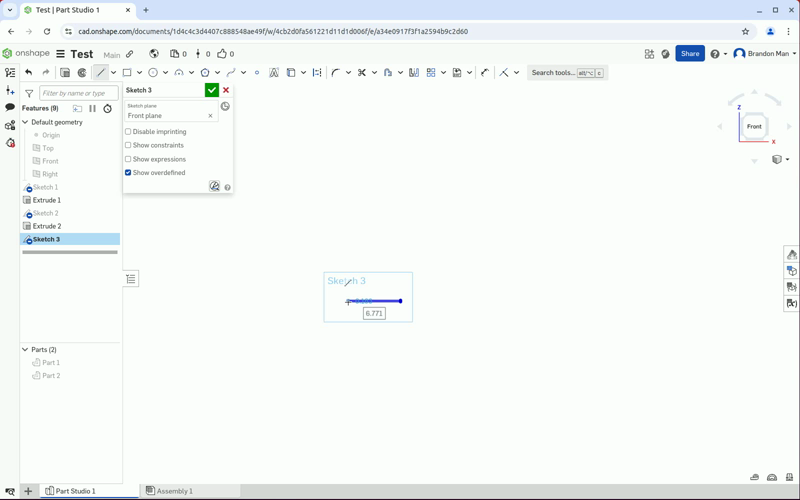
scroll(6)
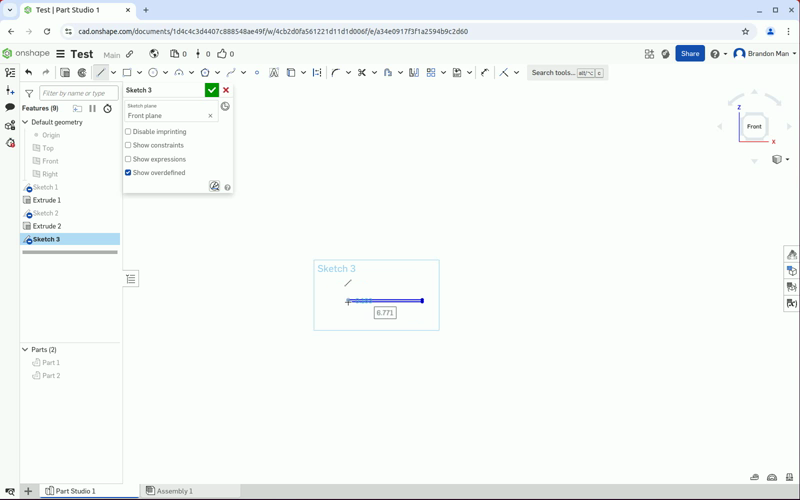
scroll(6)
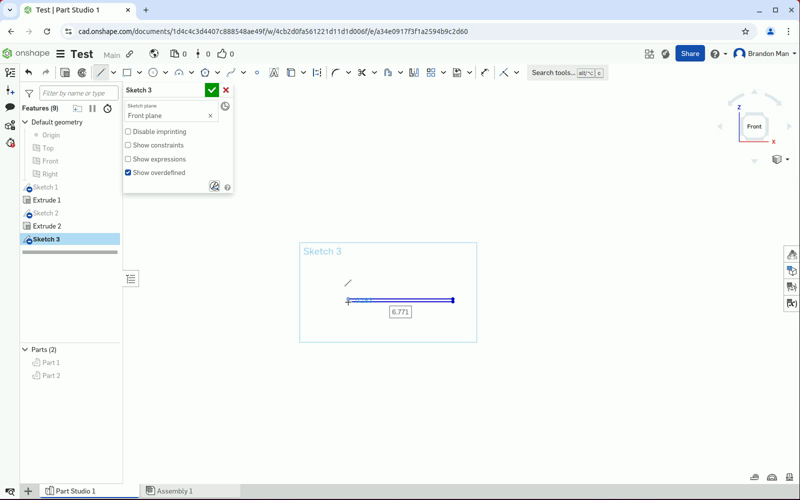
scroll(6)
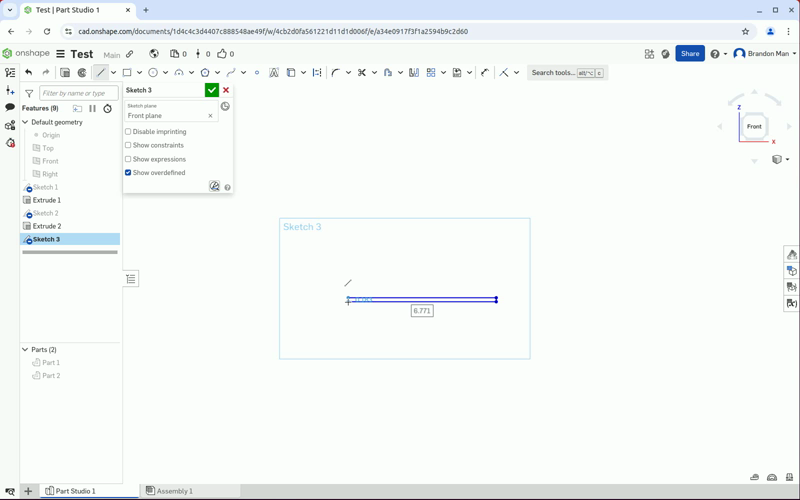
scroll(6)
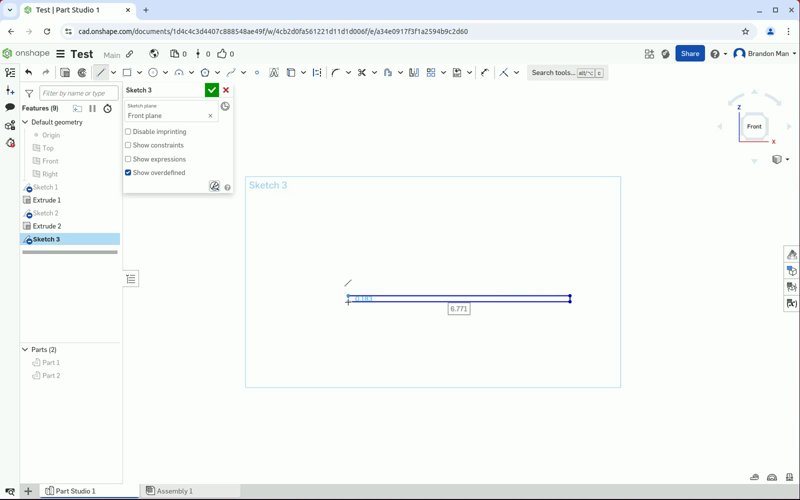
scroll(6)
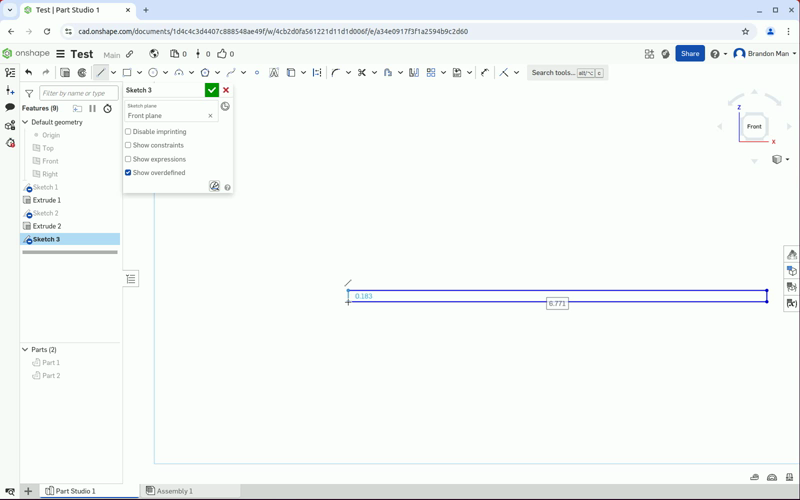
key_up(shift)
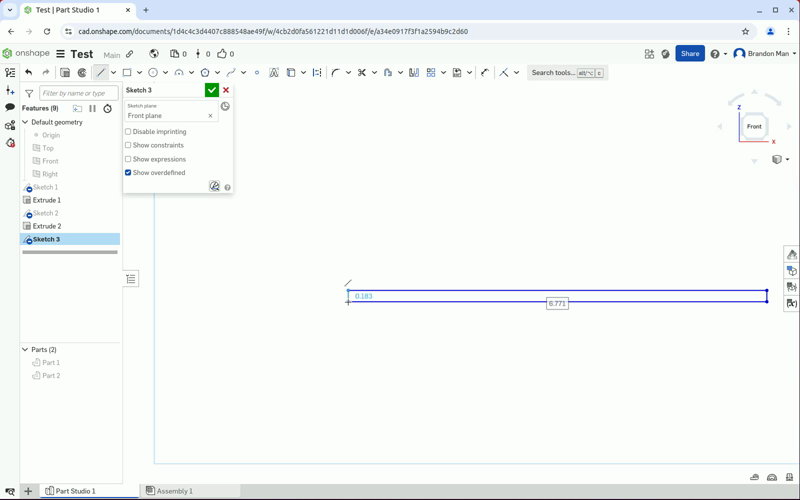
click(348, 301)
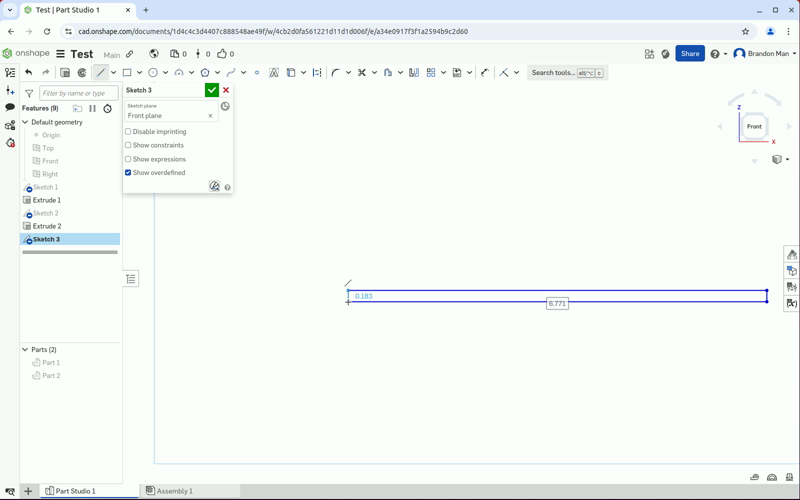
scroll(-6)
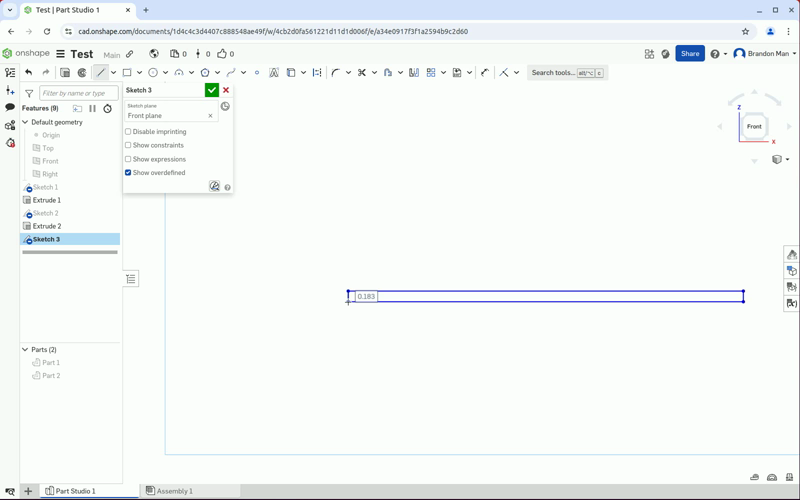
scroll(-6)
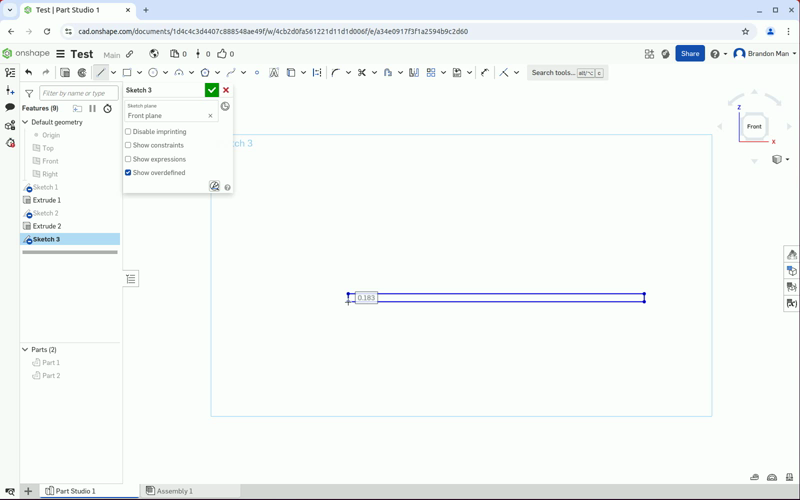
scroll(-6)
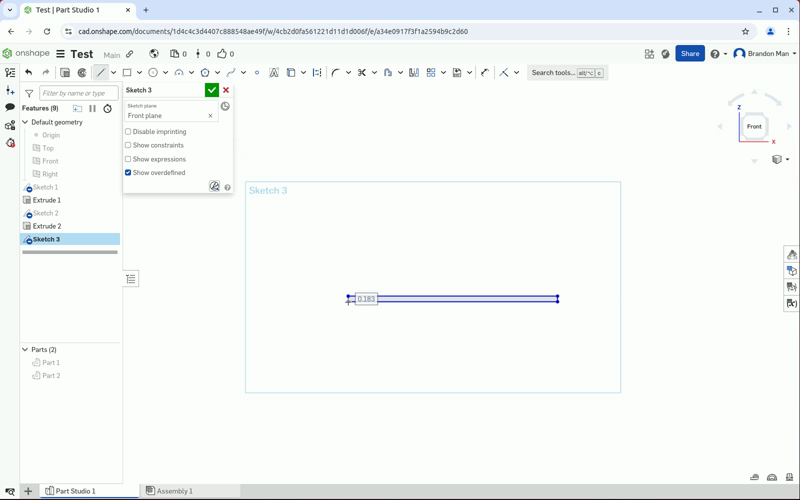
scroll(-6)
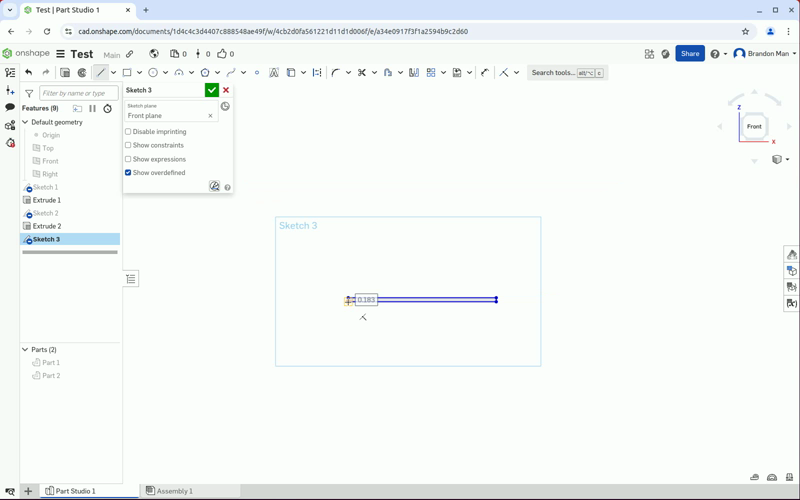
scroll(-6)
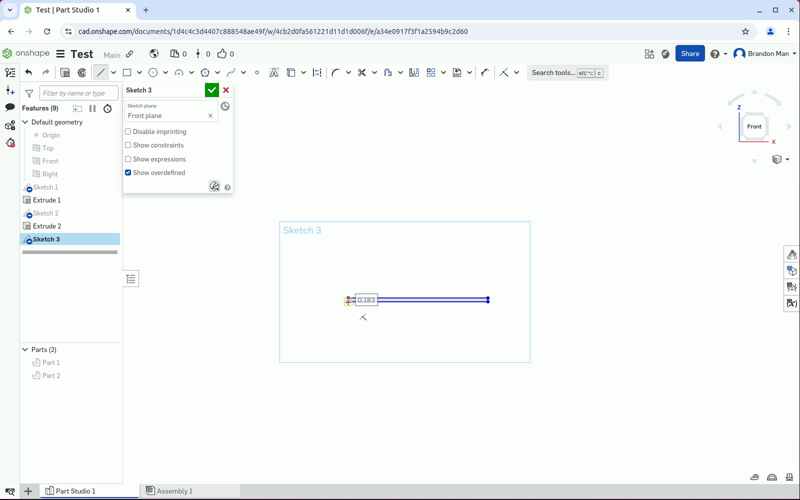
scroll(-6)
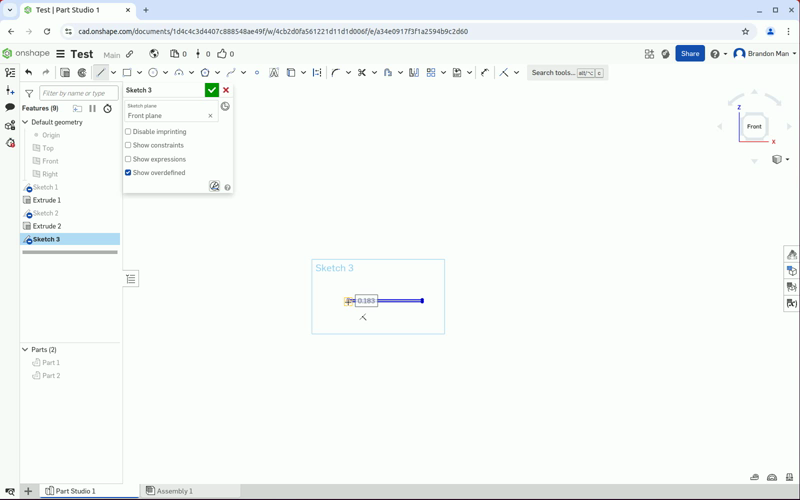
scroll(-6)
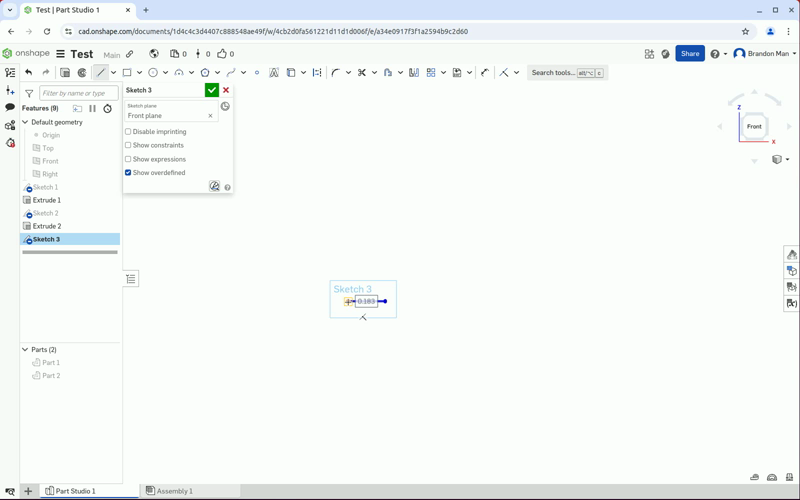
key(esc)
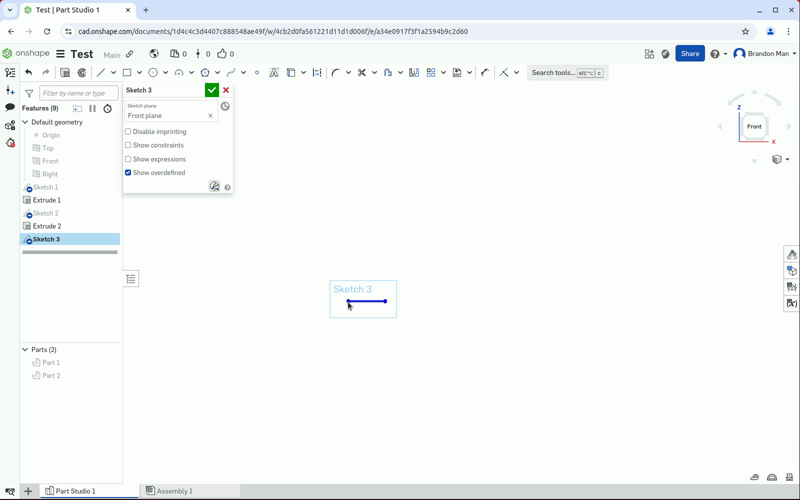
mouse_move(356, 300)
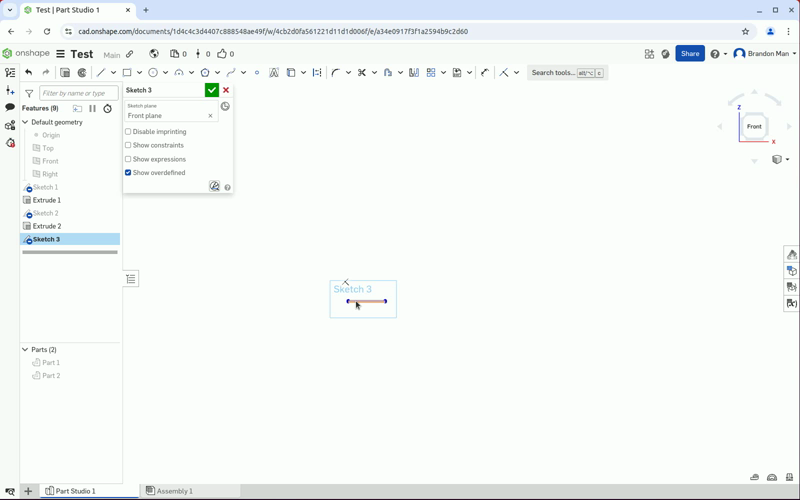
scroll(6)
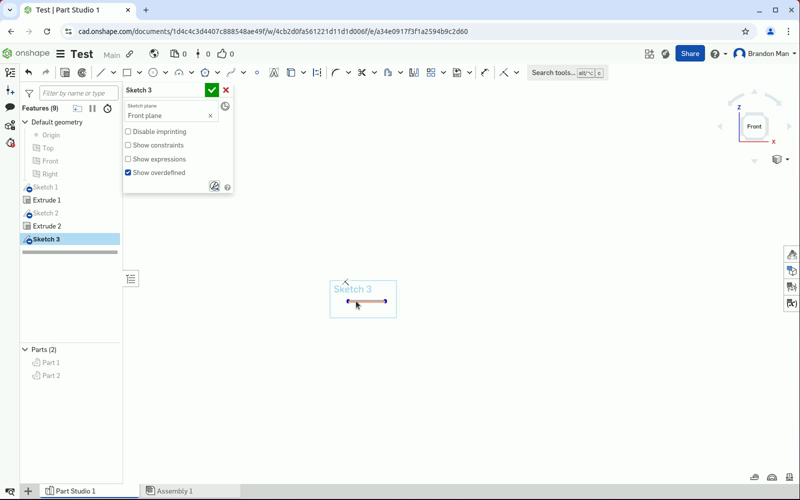
scroll(6)
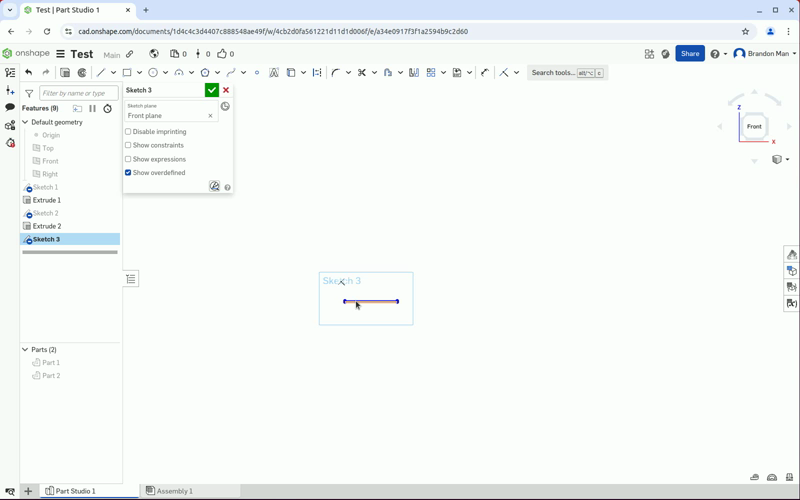
scroll(6)
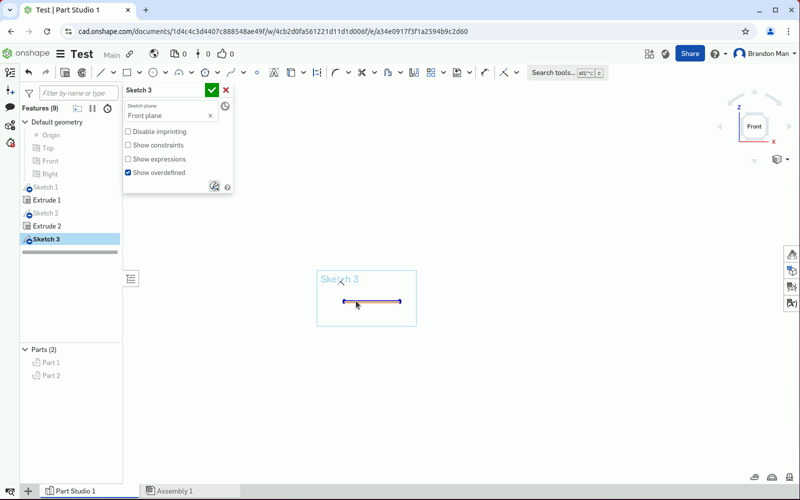
scroll(6)
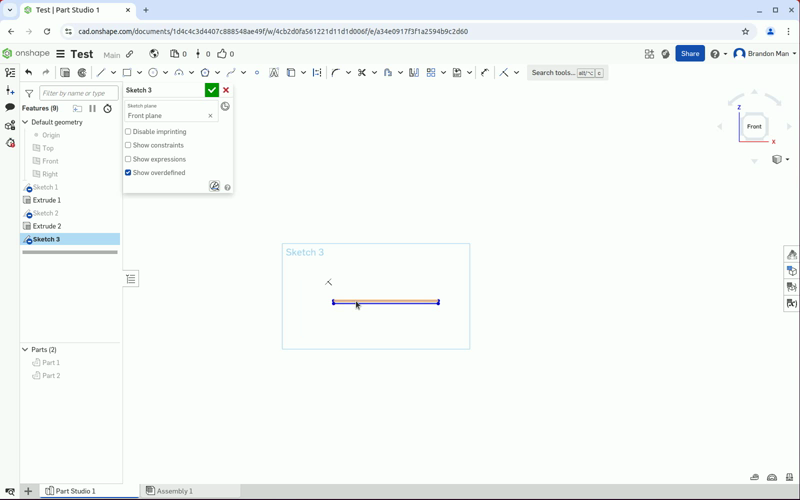
scroll(6)
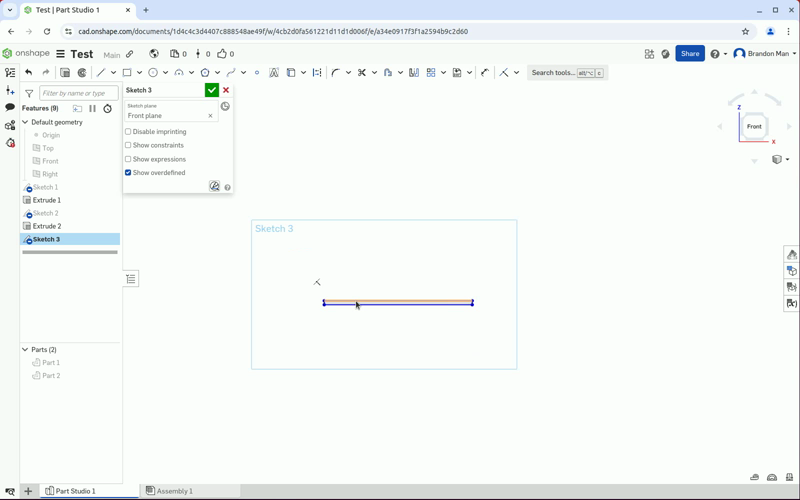
scroll(6)
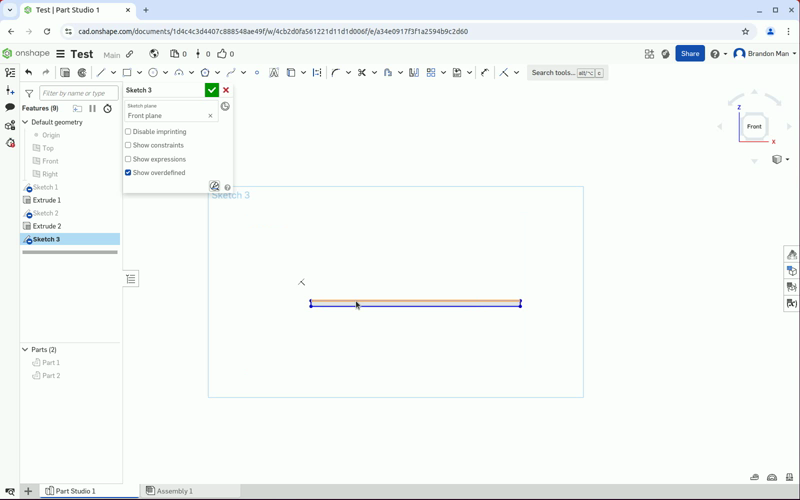
scroll(6)
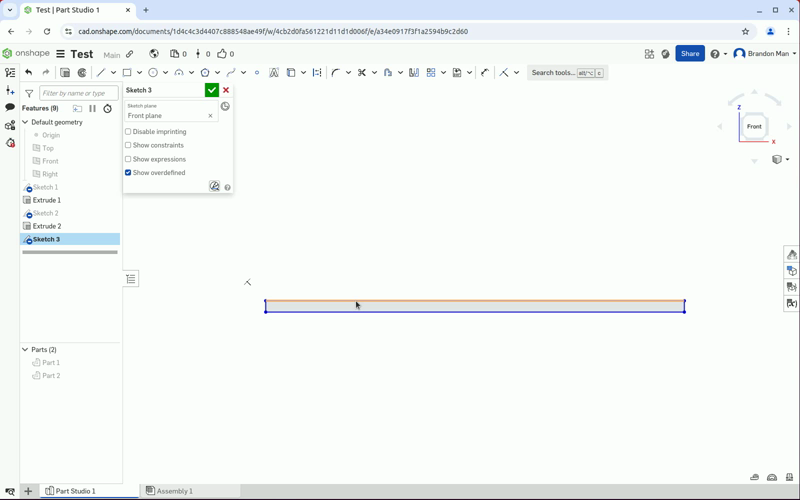
click(356, 300)
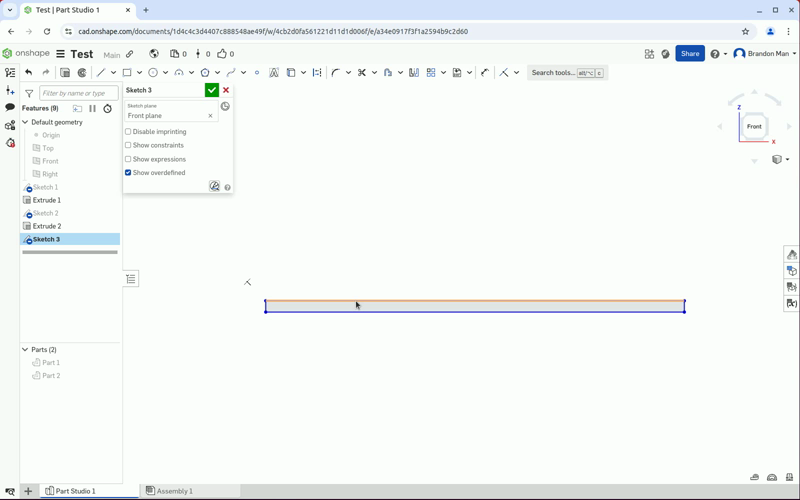
scroll(-6)
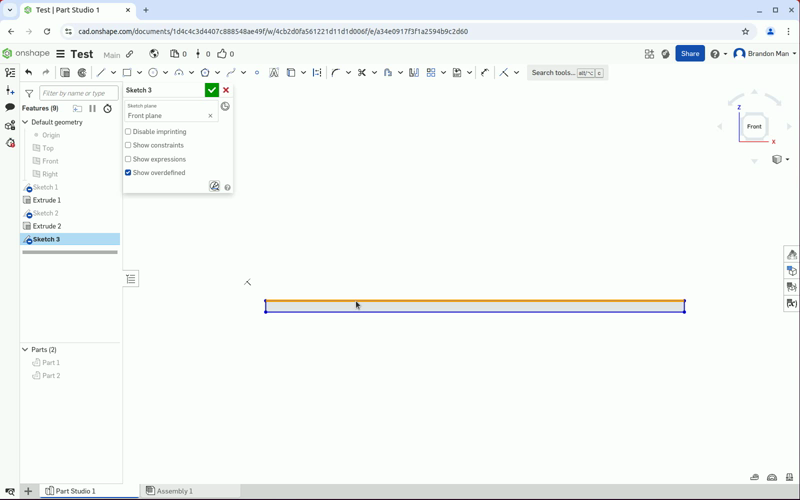
scroll(-6)
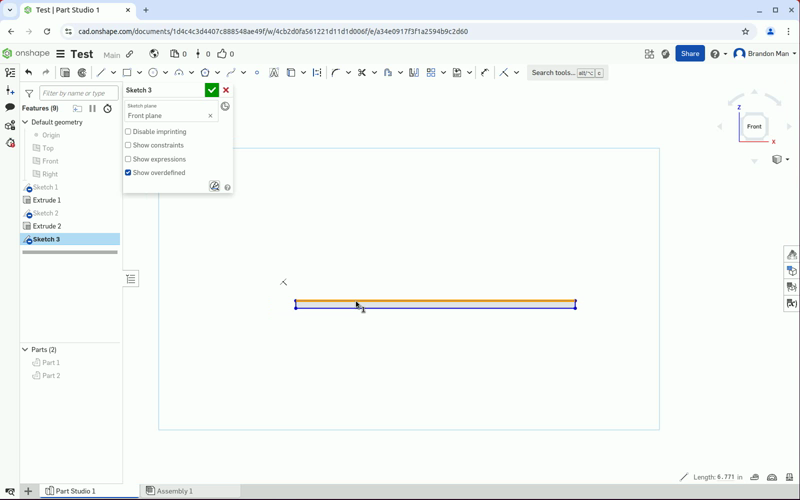
scroll(-6)
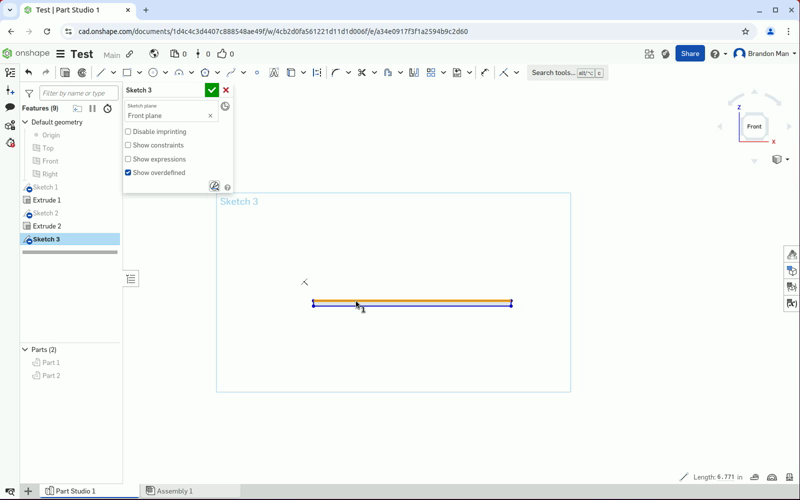
scroll(-6)
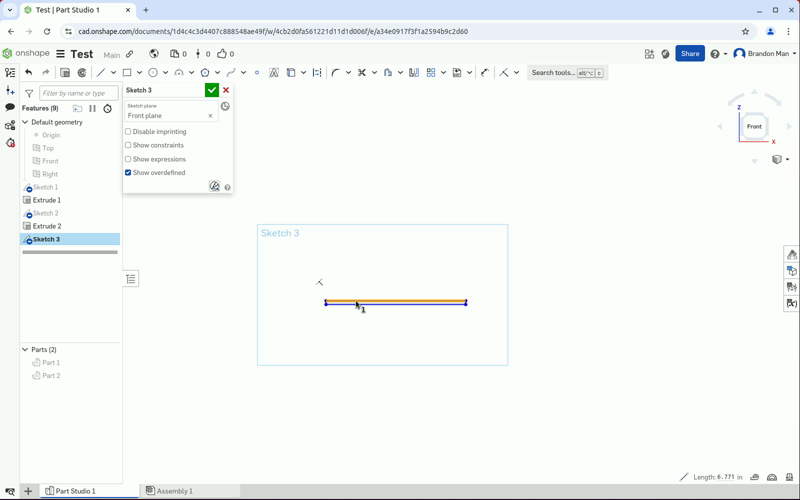
scroll(-6)
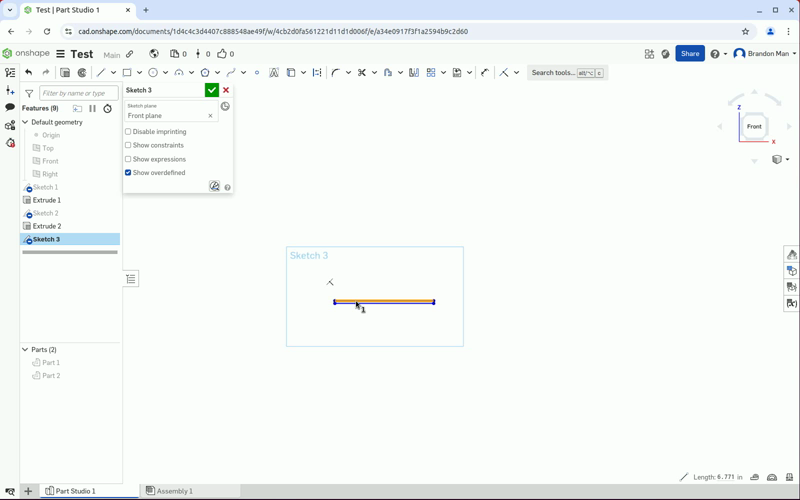
scroll(-6)
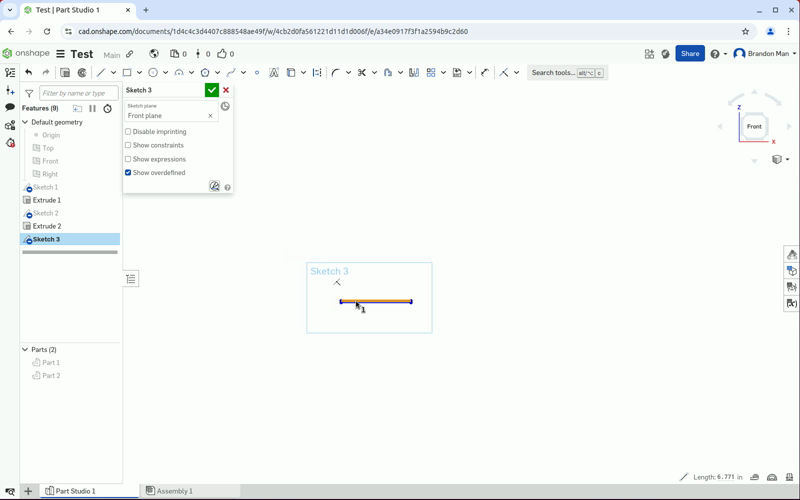
scroll(-6)
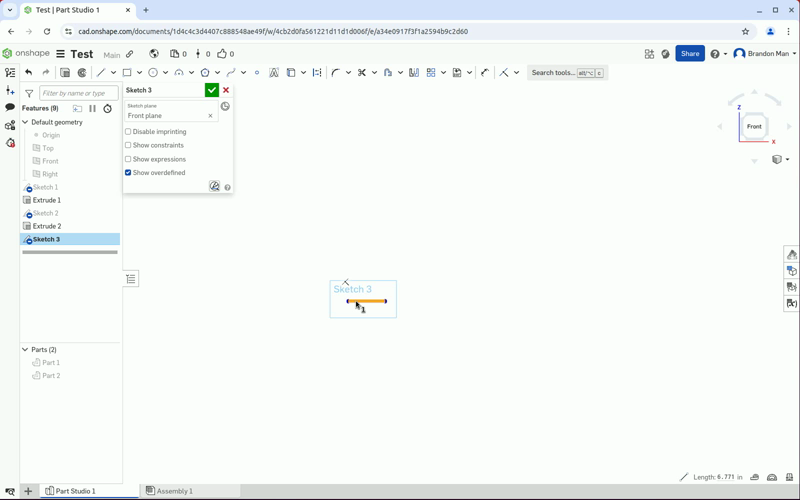
mouse_move(73, 352)
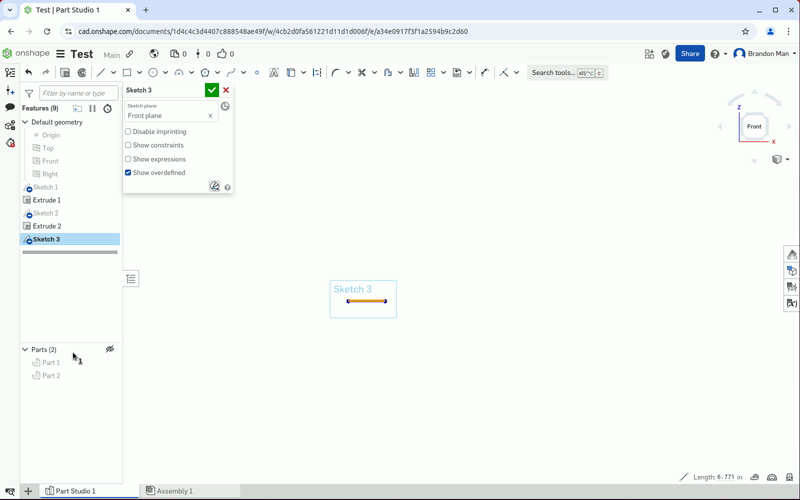
key(shift+y)
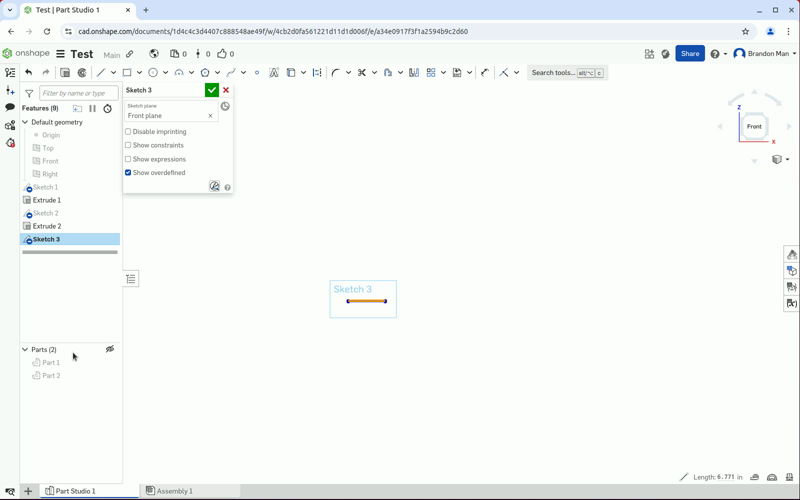
key(shift+e)
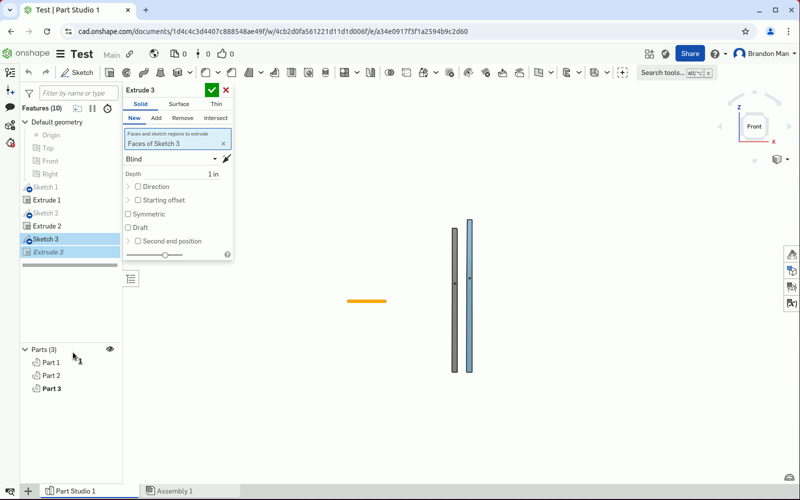
mouse_move(143, 106)
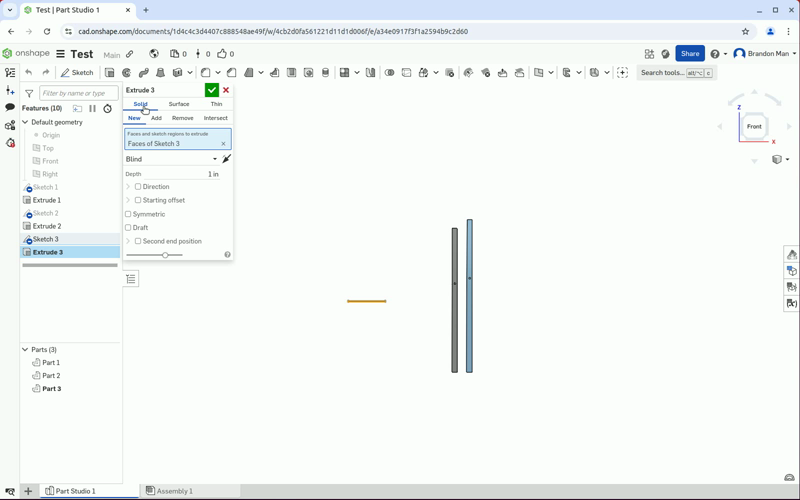
click(143, 106)
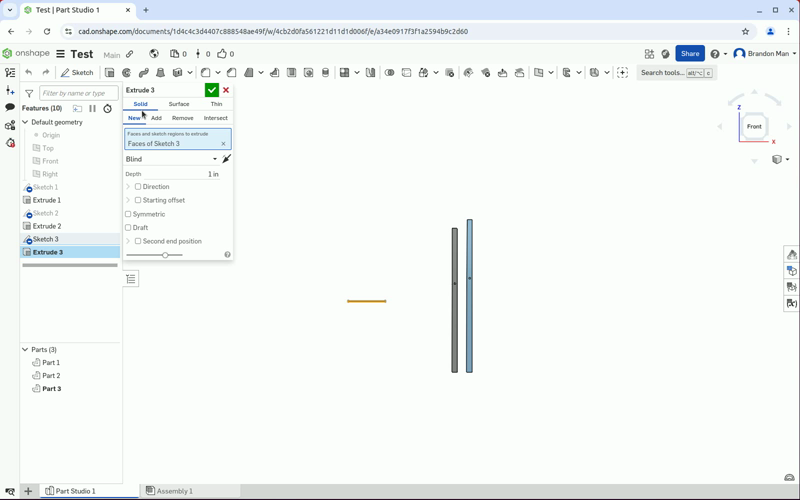
mouse_move(137, 120)
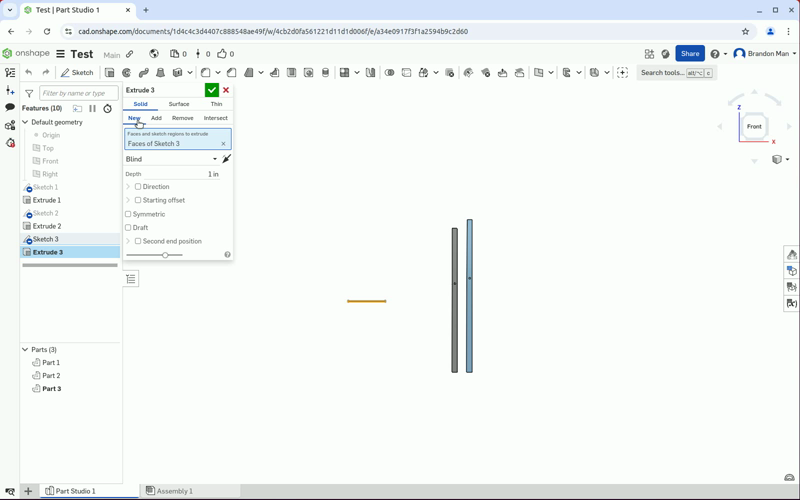
click(137, 120)
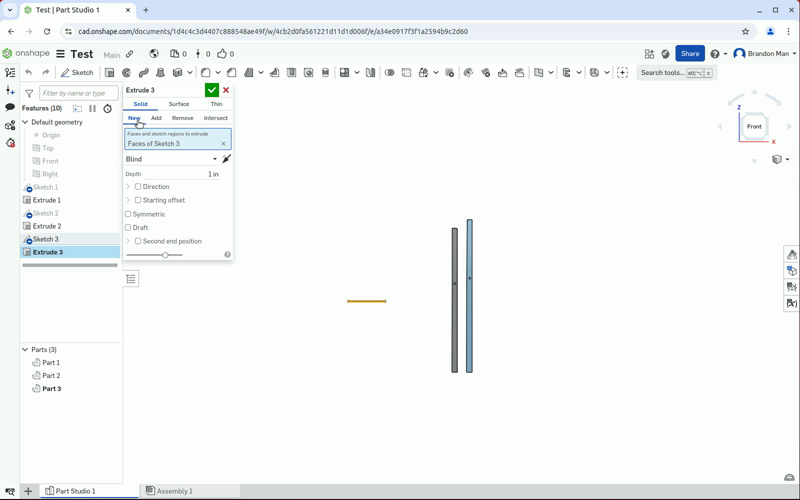
key(tab, 4)
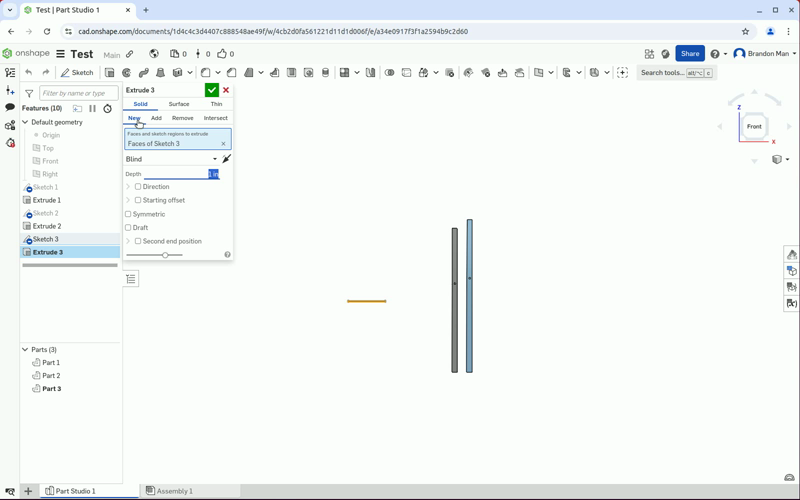
text(0.481)
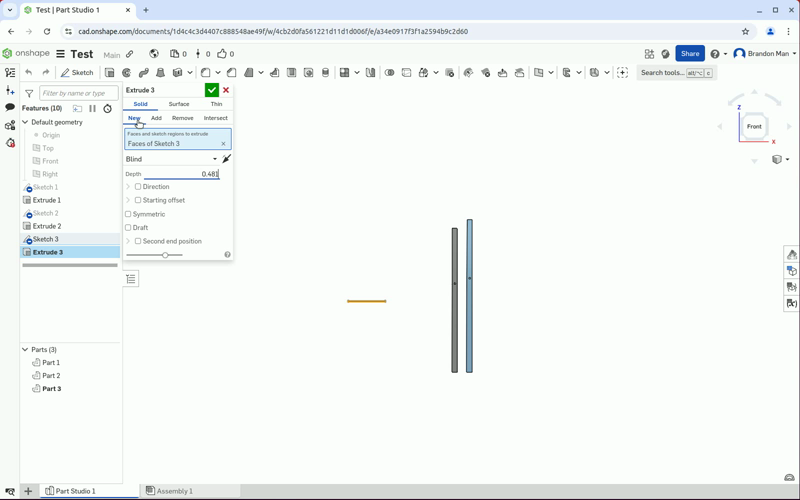
key(enter)
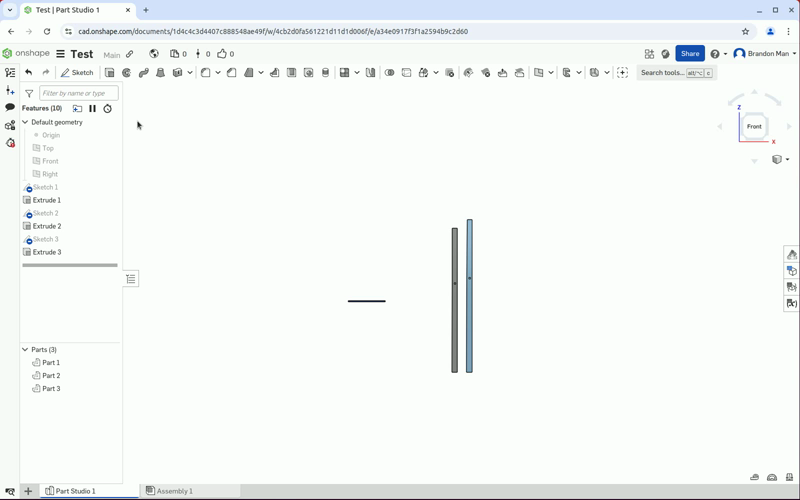
key(shift+h)
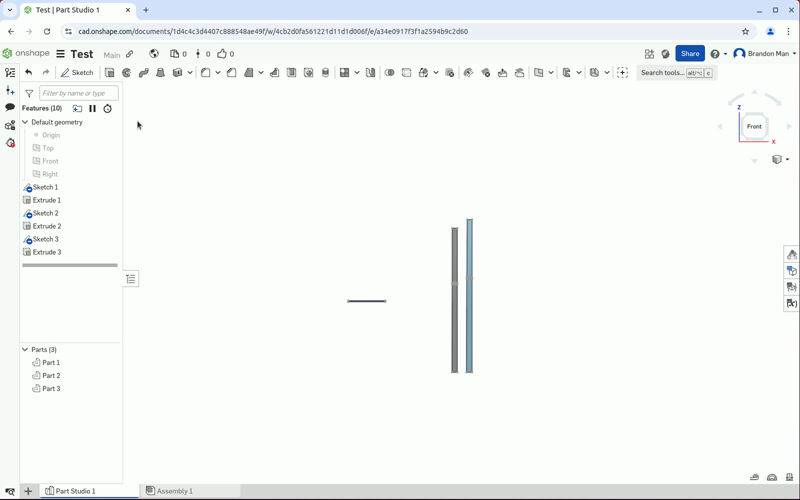
key(shift+h)
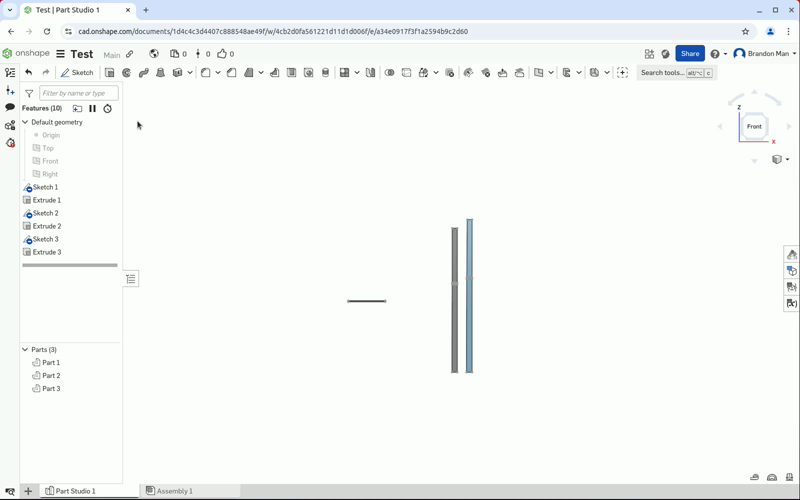
key(shift+7)
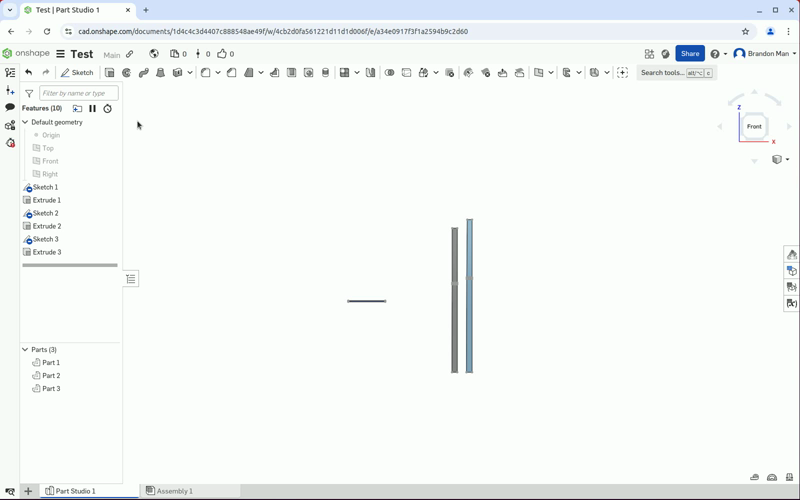
key(left, 2)
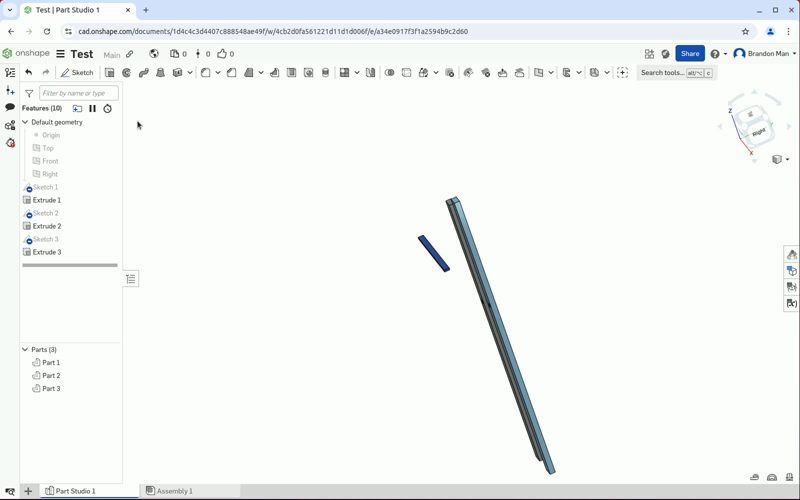
key(down, 2)
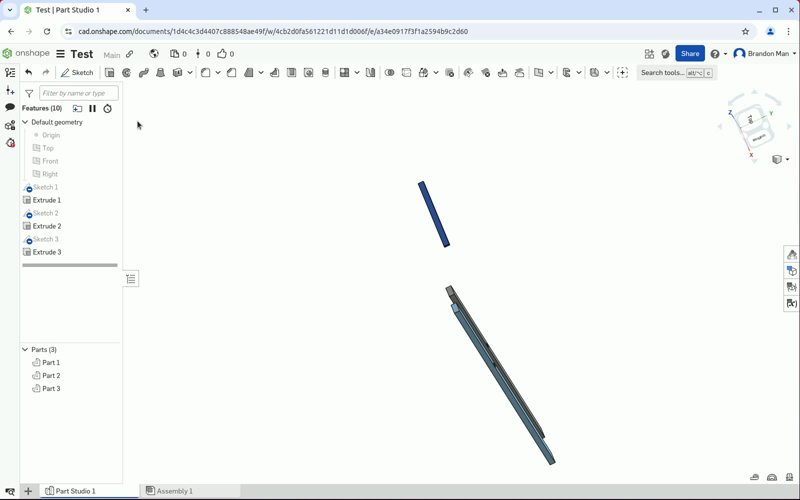
key(up, 2)
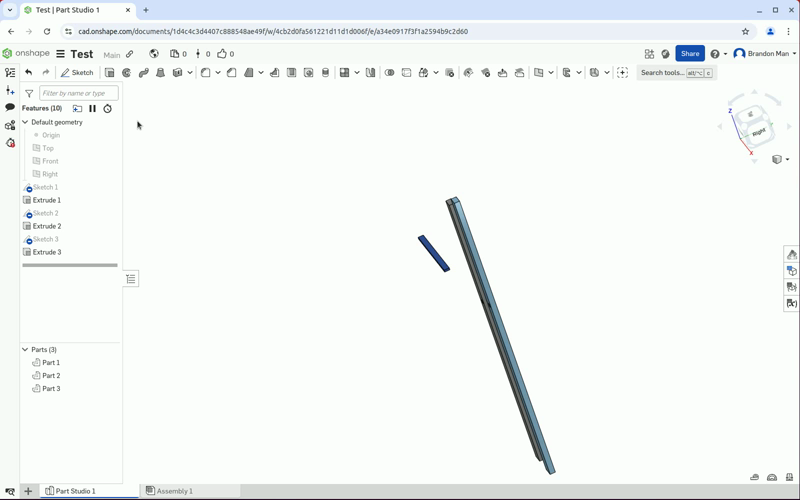
key(right, 2)
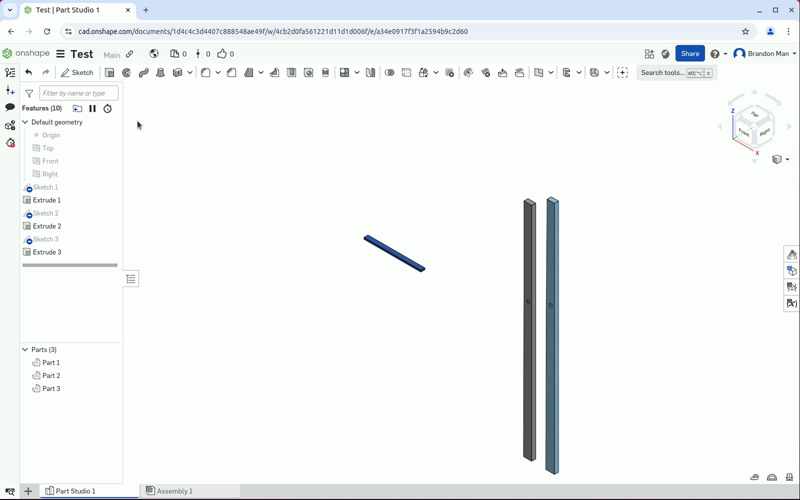
mouse_move(73, 189)
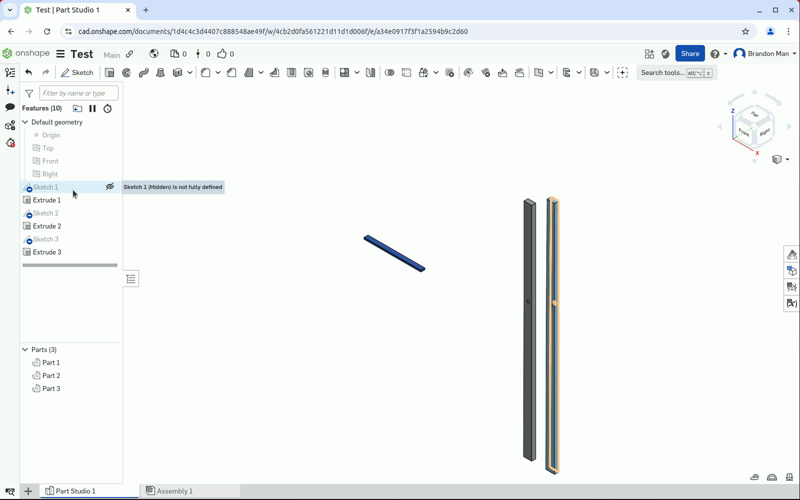
click(73, 189)